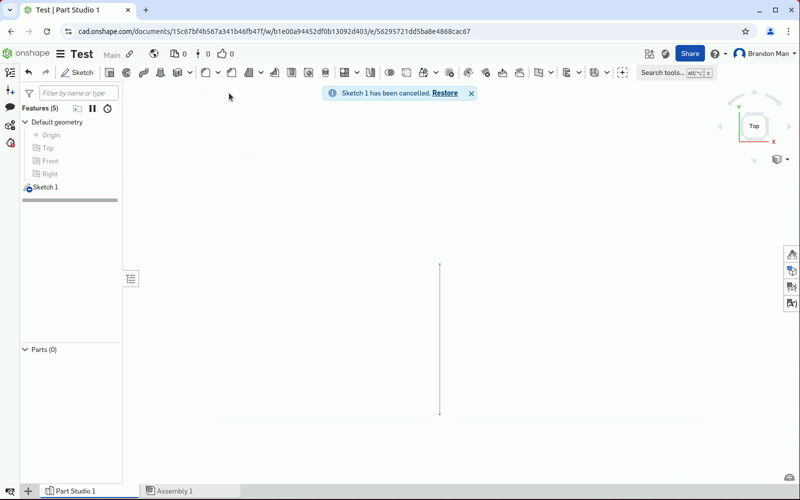
key(shift+h)
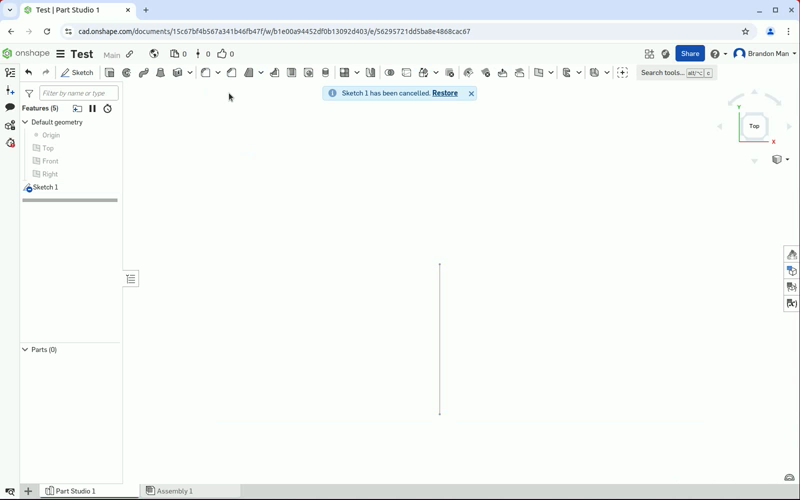
key(shift+s)
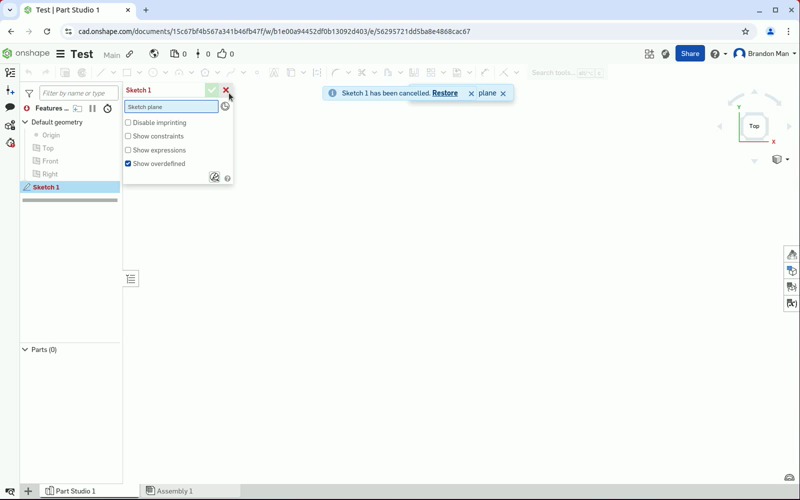
mouse_move(73, 150)
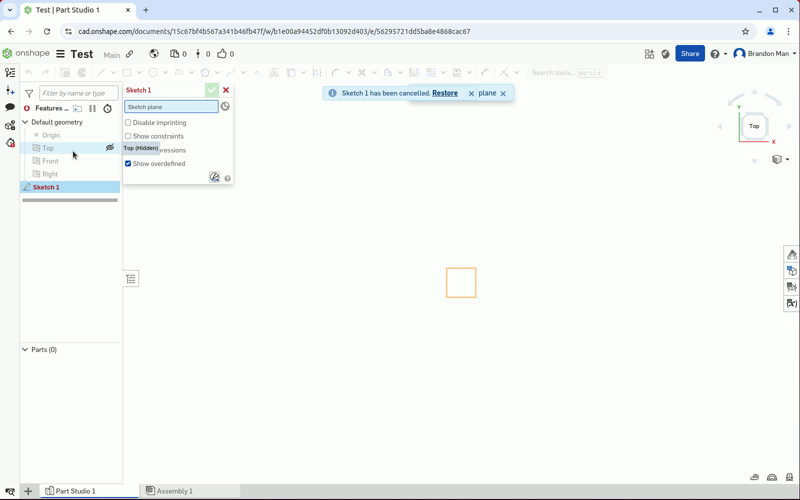
click(73, 150)
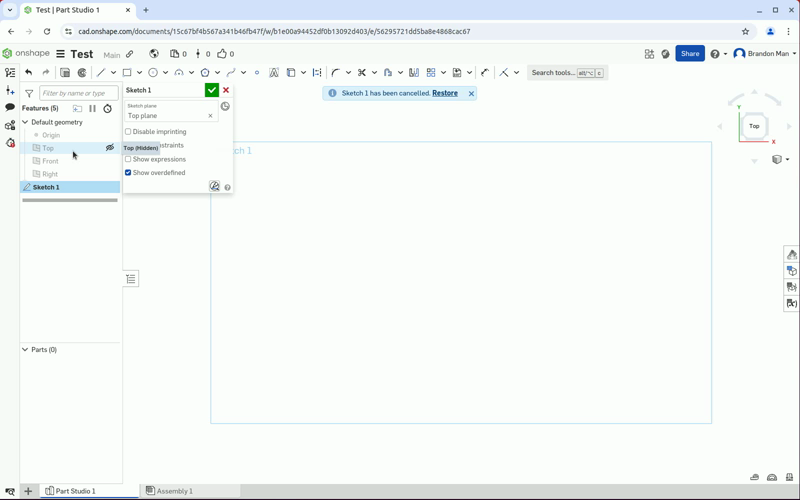
mouse_move(73, 352)
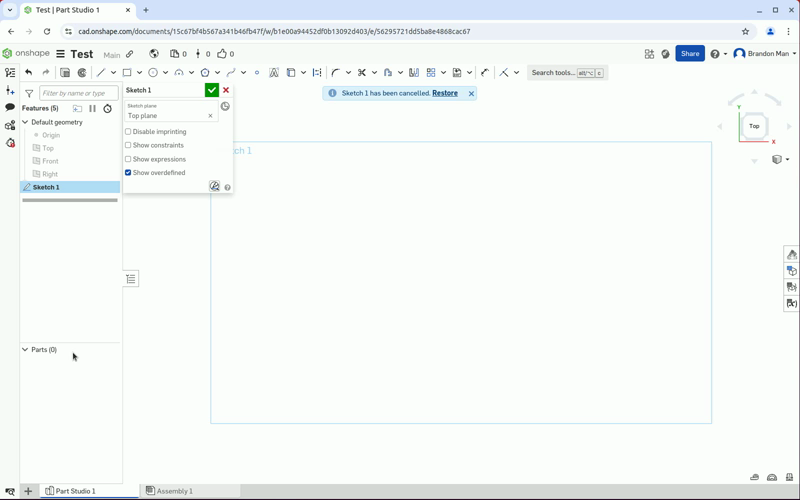
key(y)
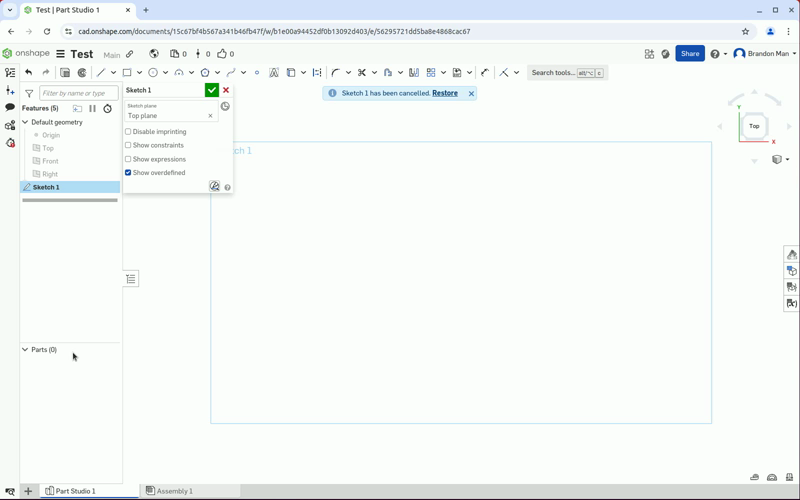
key(l)
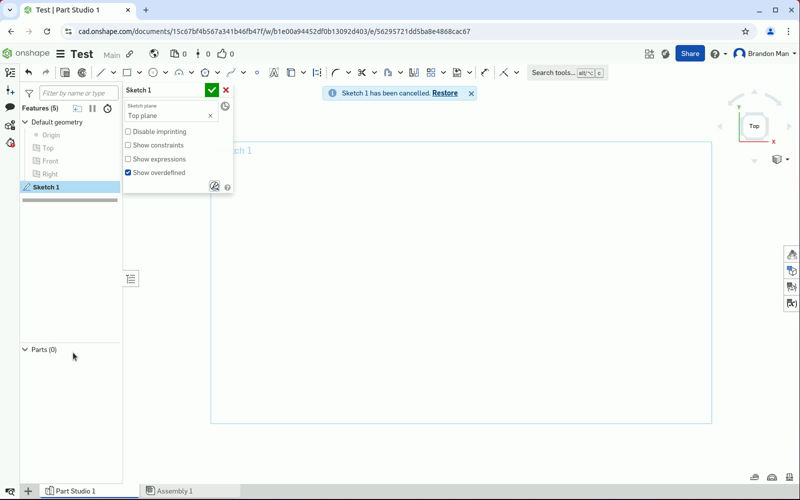
key_down(shift)
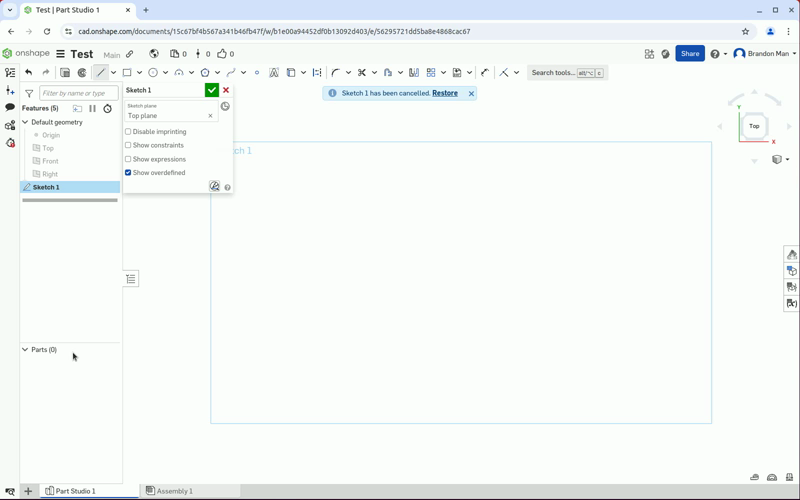
mouse_move(351, 335)
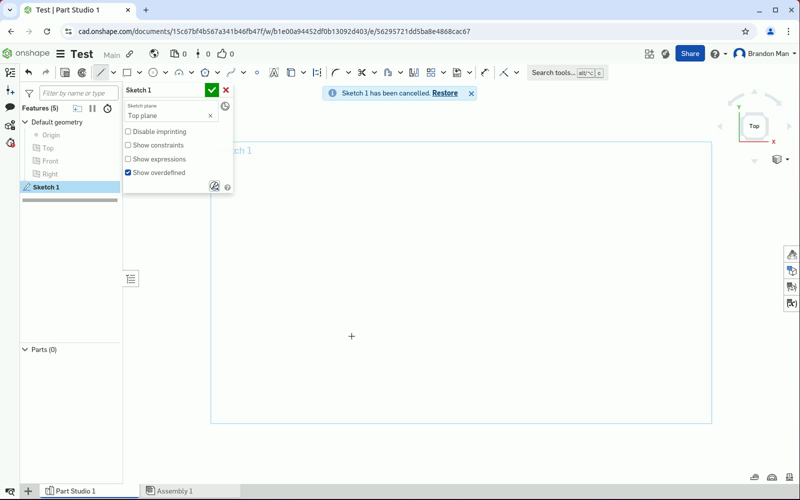
click(351, 335)
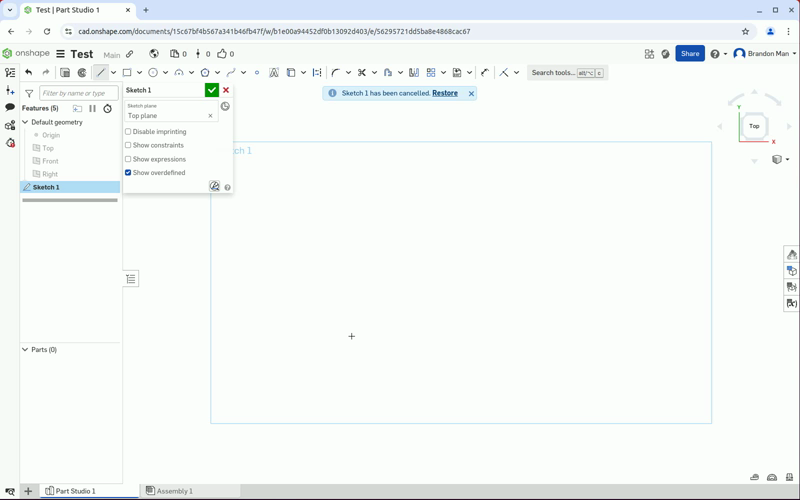
key_up(shift)
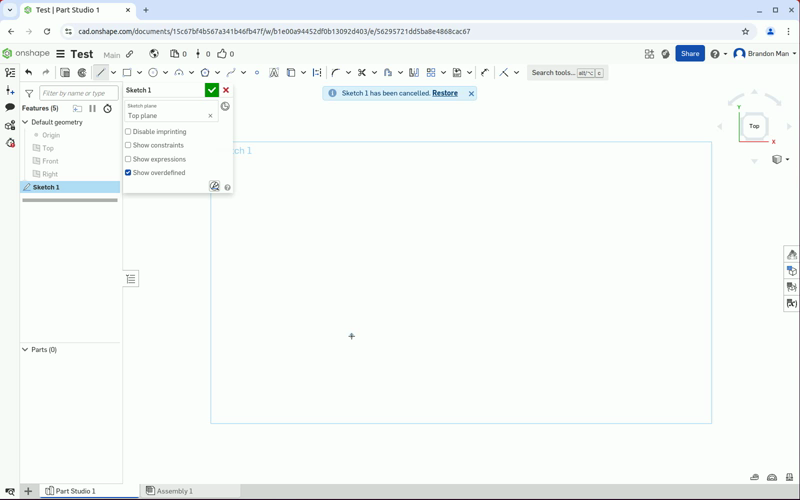
key_down(shift)
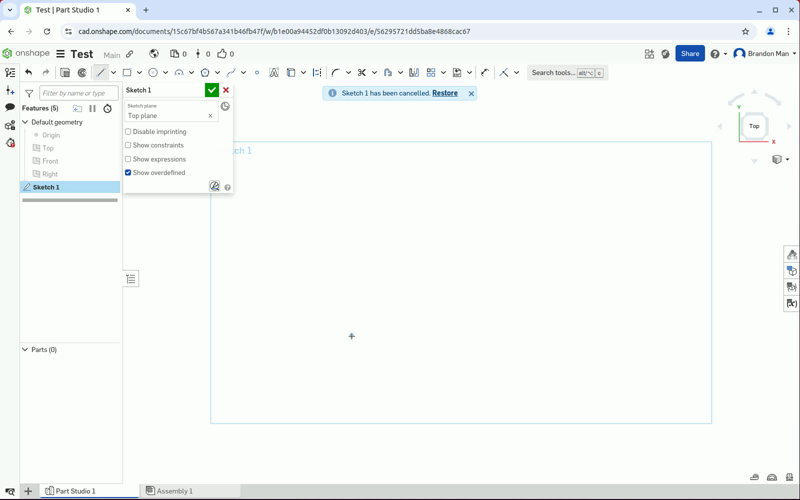
mouse_move(569, 335)
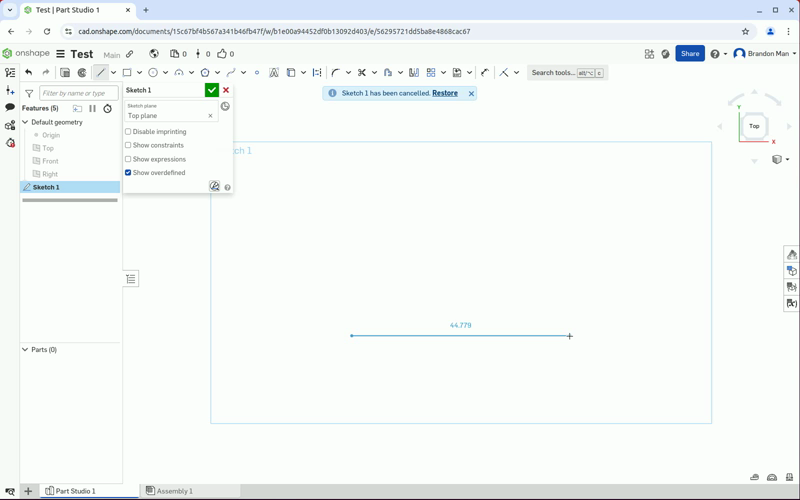
click(569, 335)
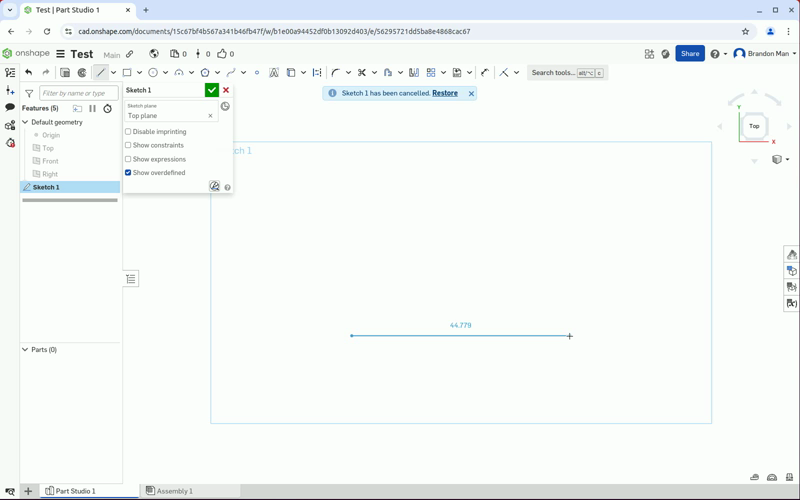
key_up(shift)
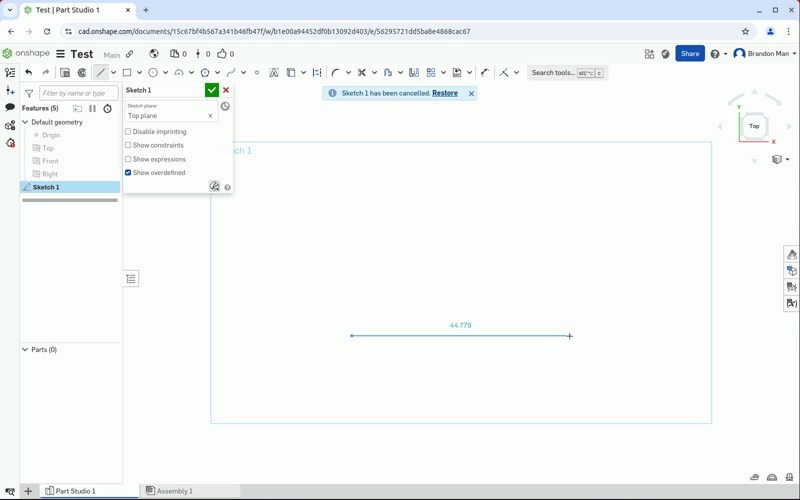
key_down(shift)
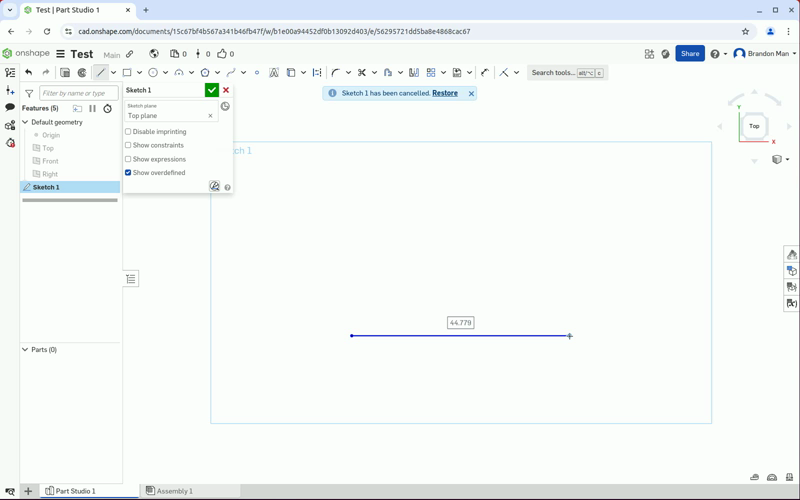
mouse_move(569, 230)
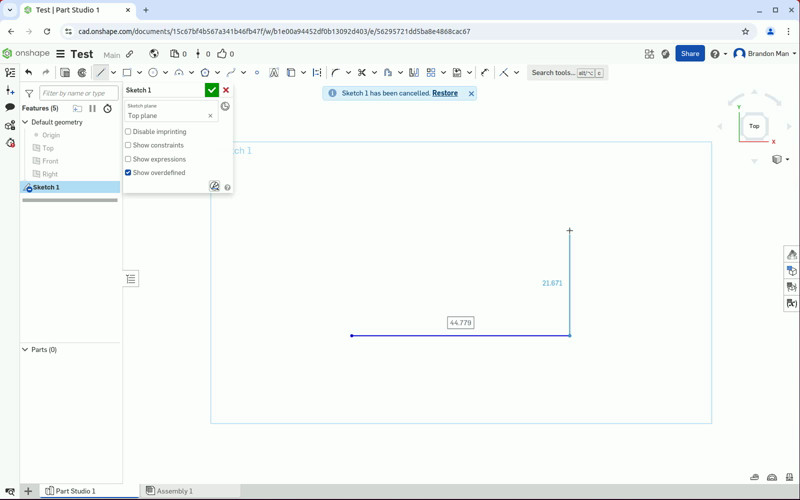
click(569, 230)
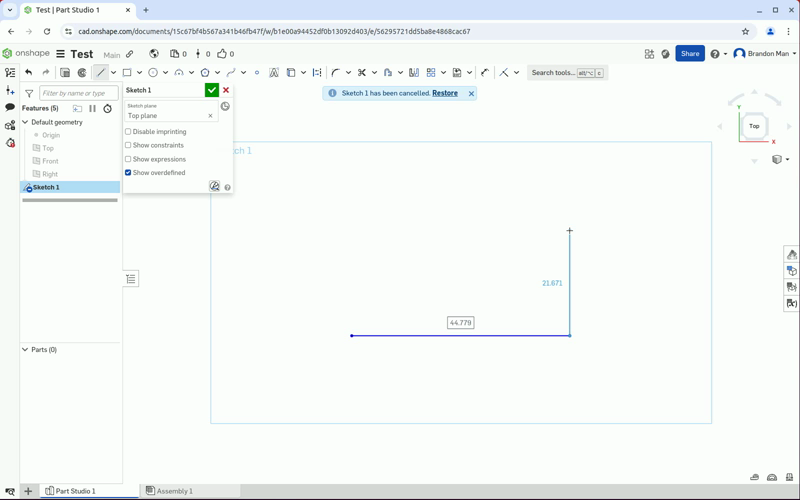
key_up(shift)
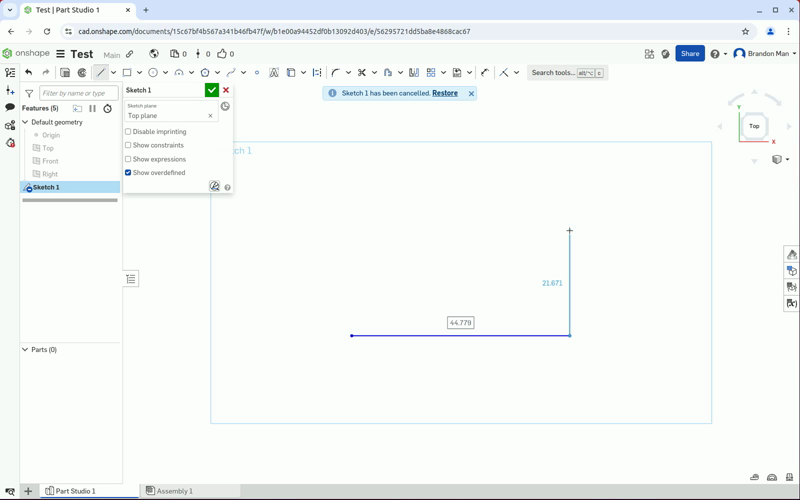
key_down(shift)
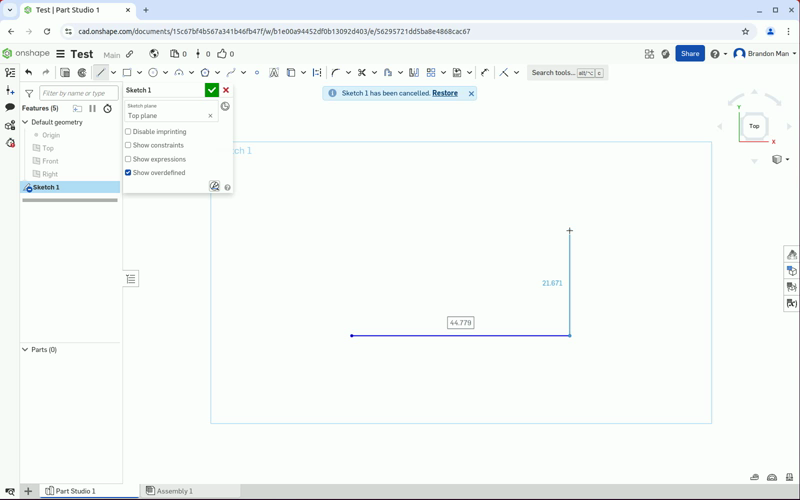
mouse_move(351, 230)
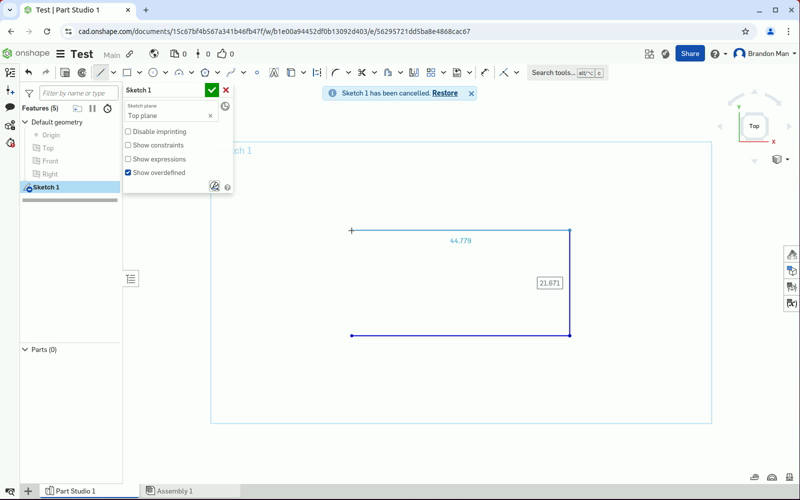
click(351, 230)
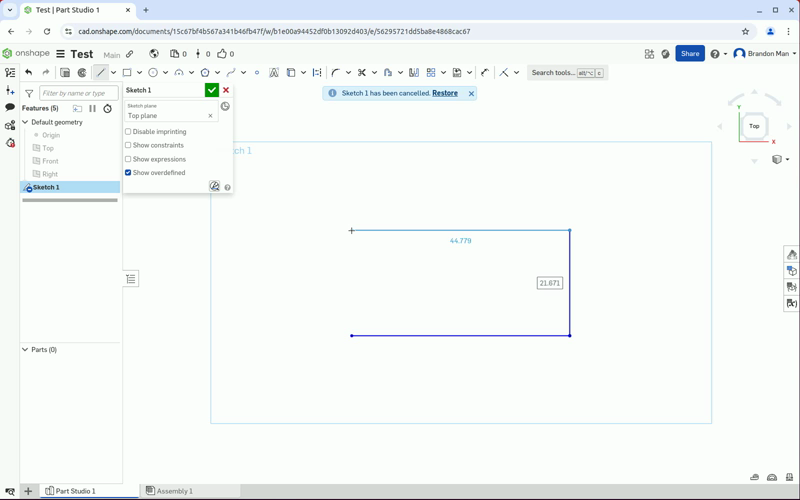
key_up(shift)
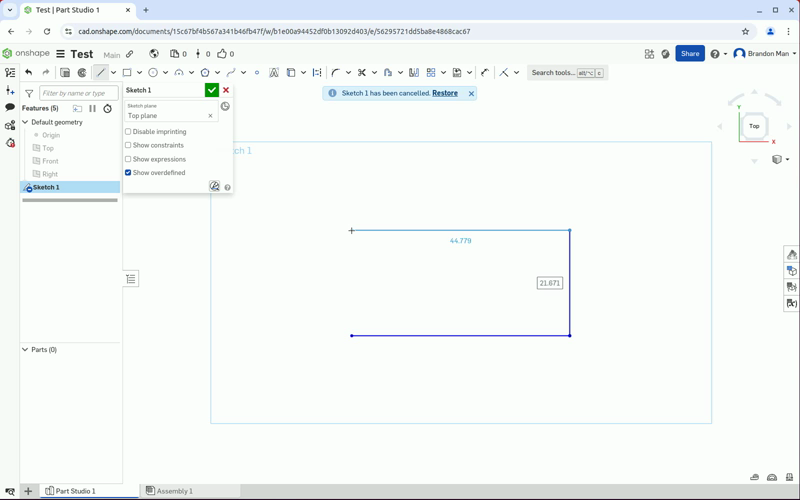
key_down(shift)
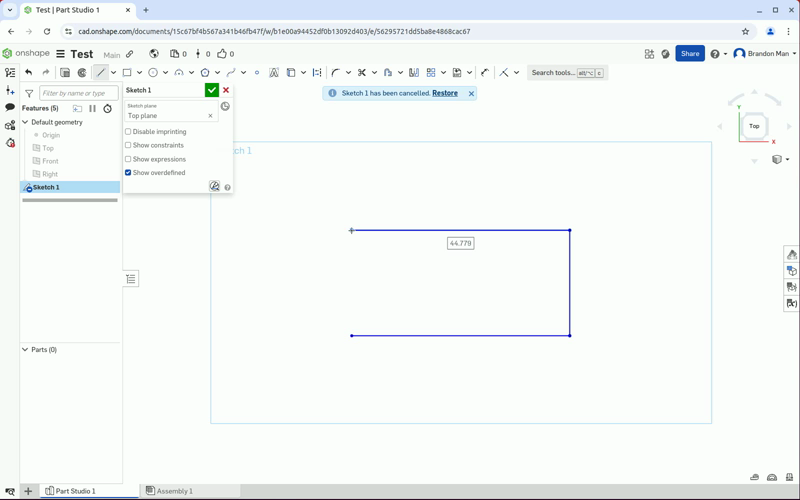
mouse_move(351, 335)
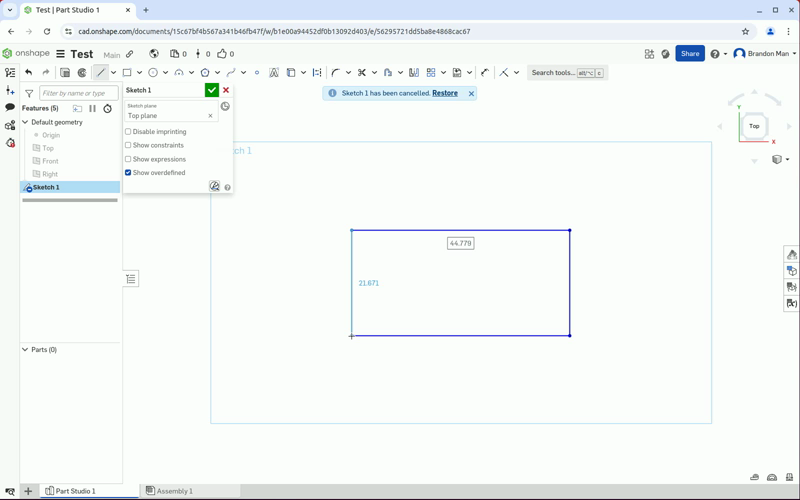
key_up(shift)
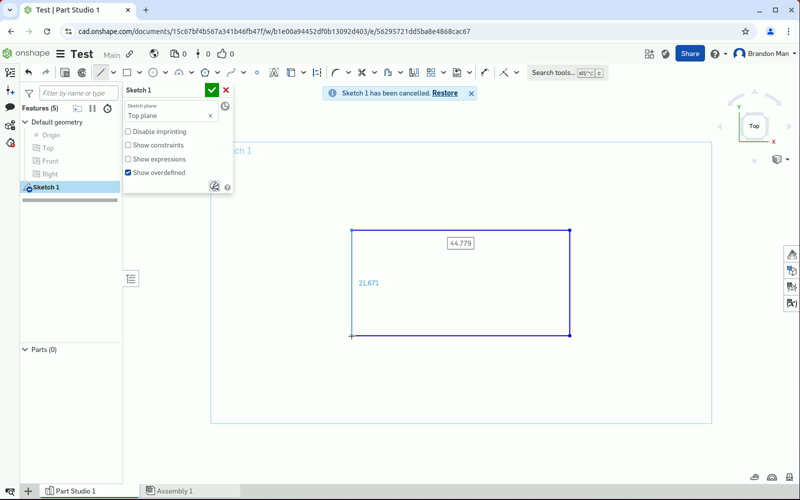
click(351, 335)
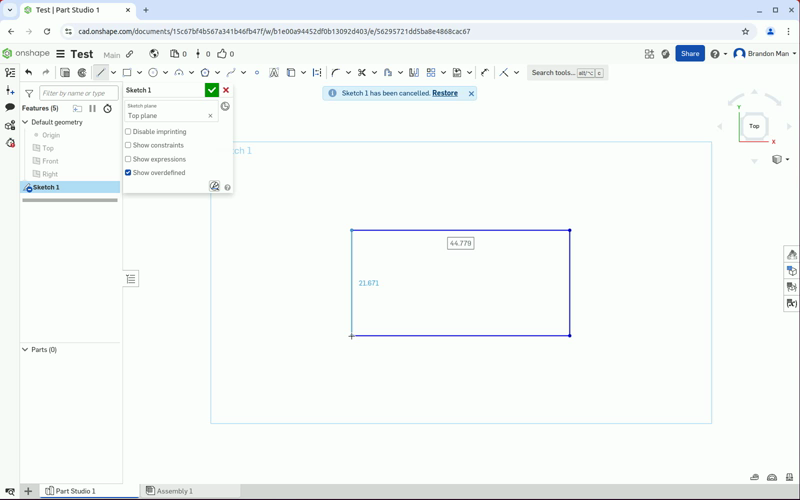
key(esc)
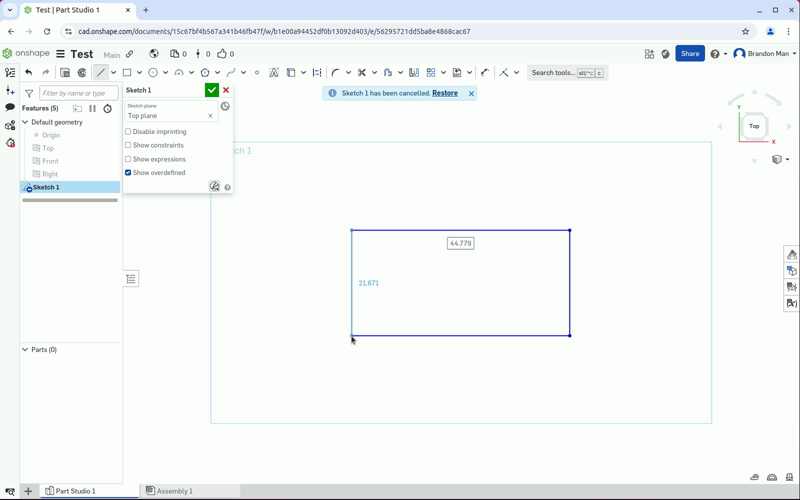
mouse_move(492, 299)
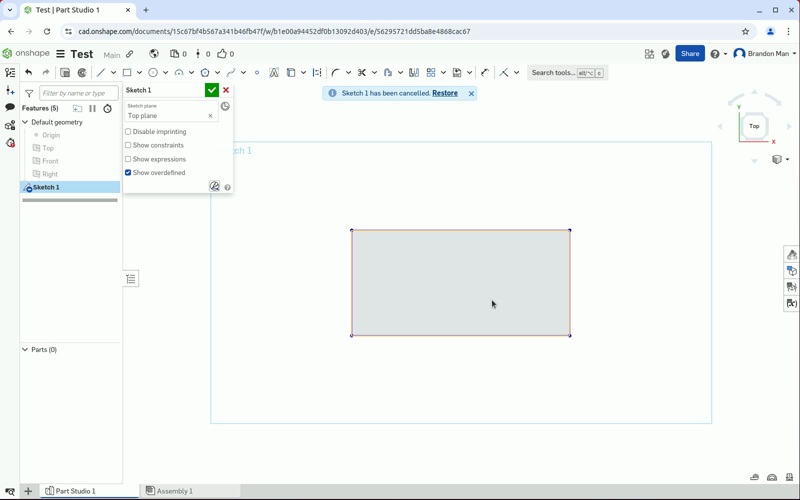
click(492, 299)
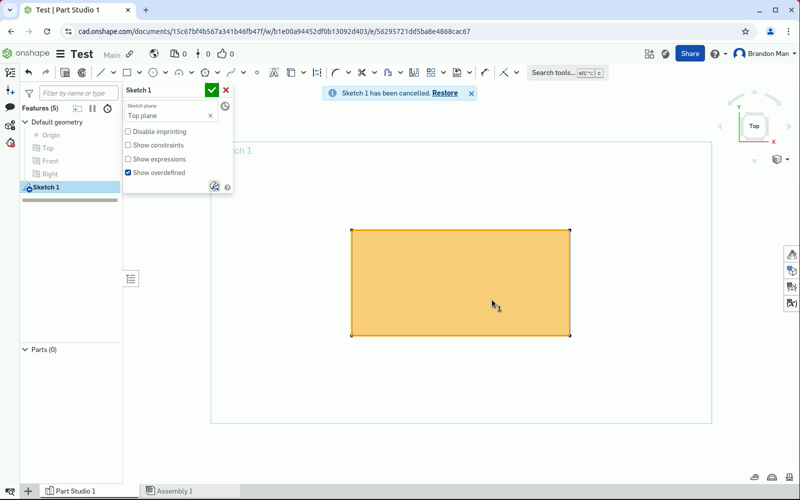
mouse_move(73, 352)
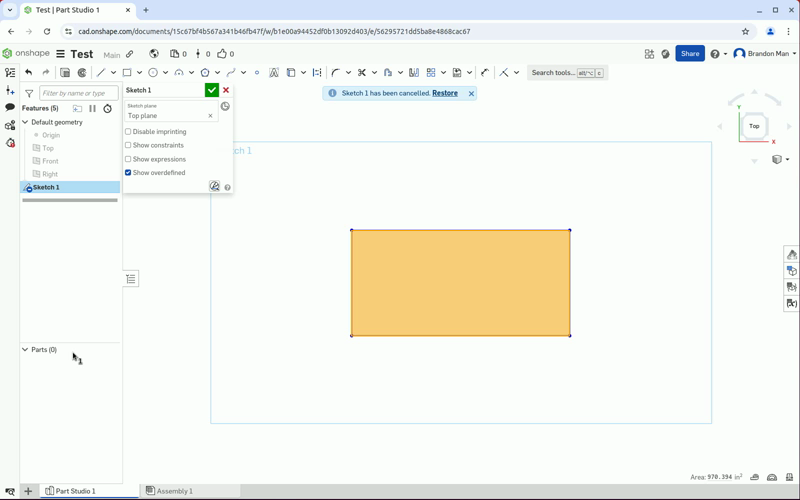
key(shift+y)
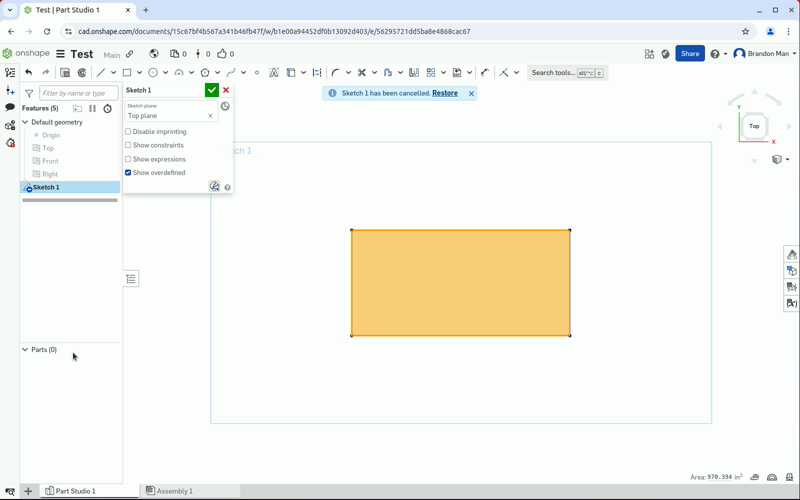
key(shift+e)
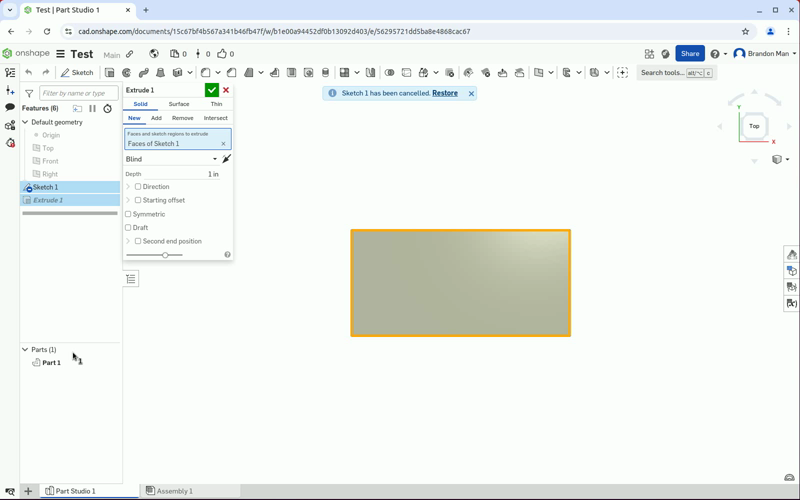
mouse_move(143, 106)
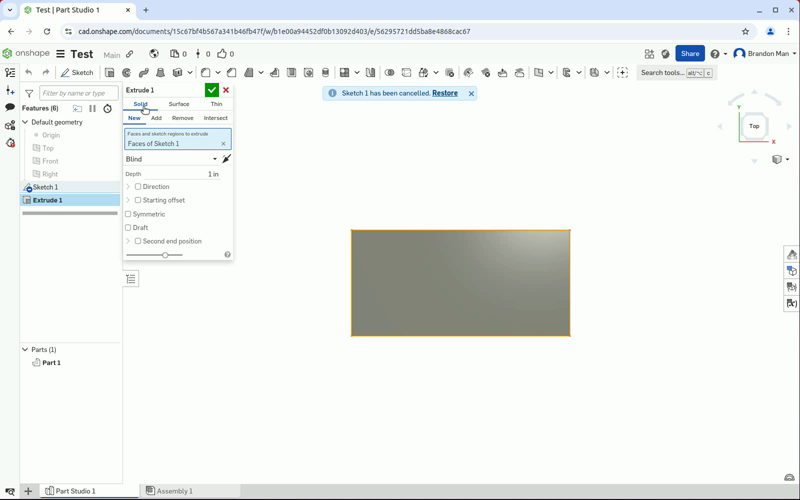
click(143, 106)
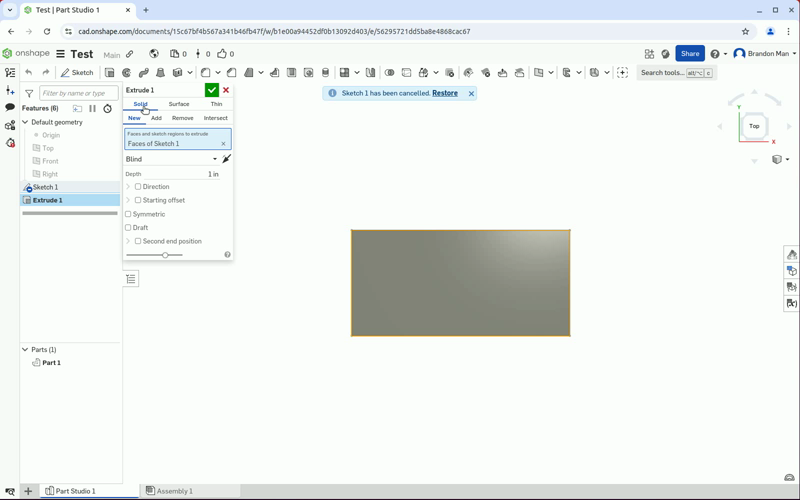
mouse_move(137, 120)
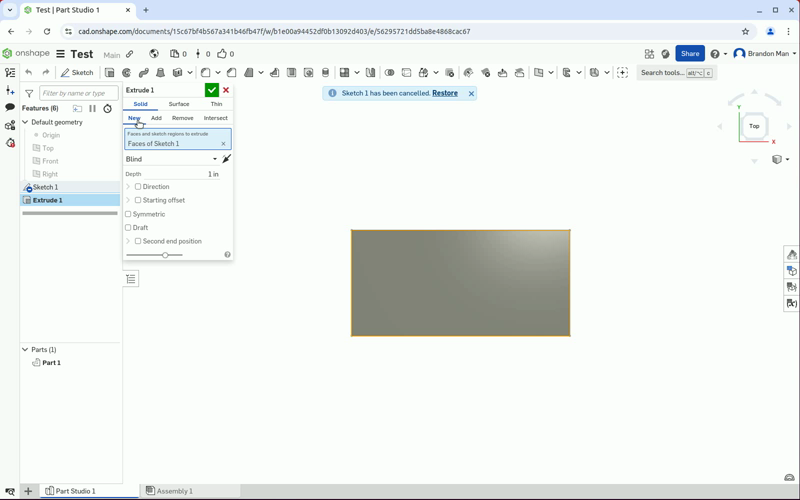
click(137, 120)
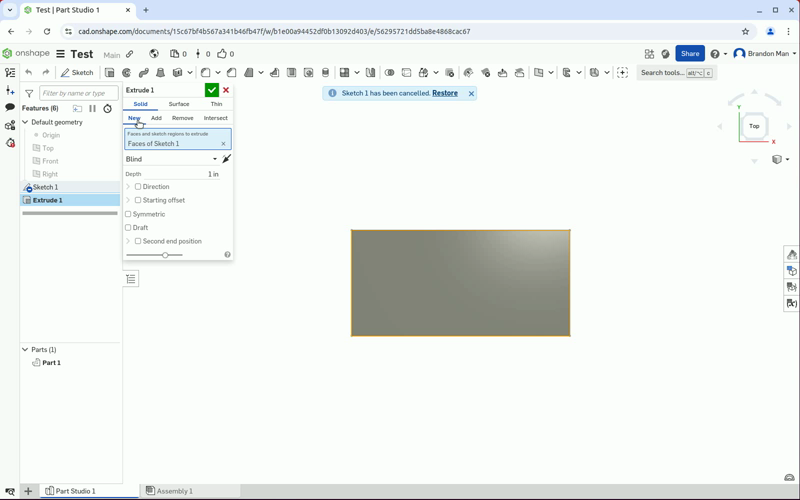
key(tab, 4)
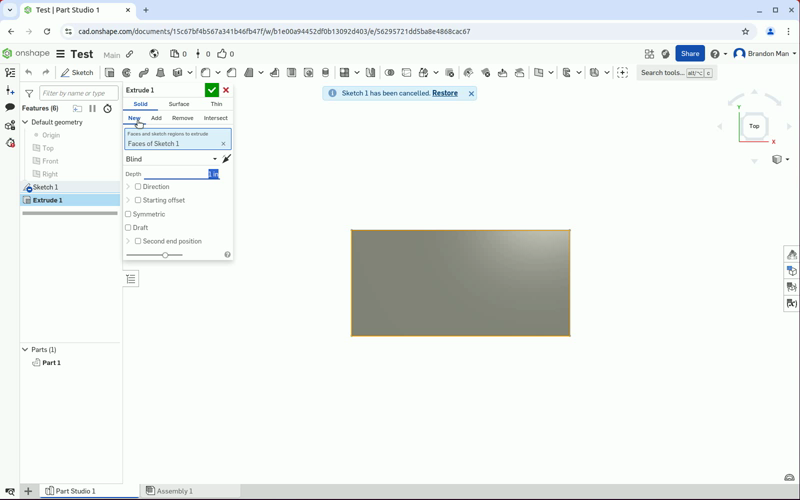
text(4.574)
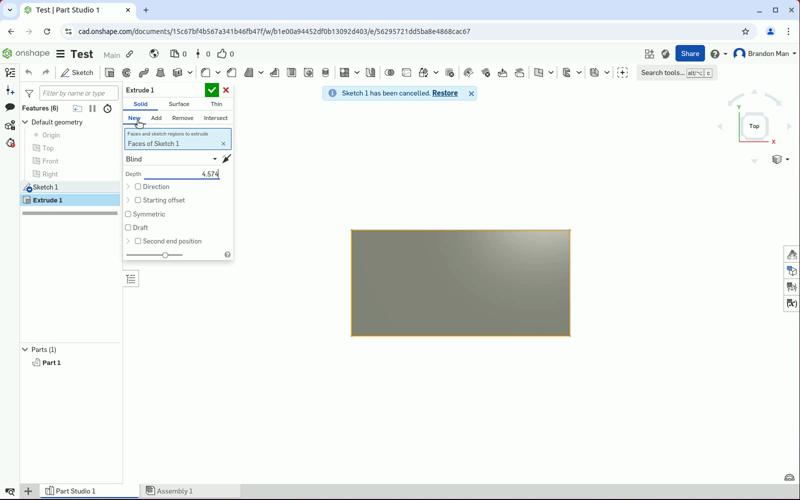
key(enter)
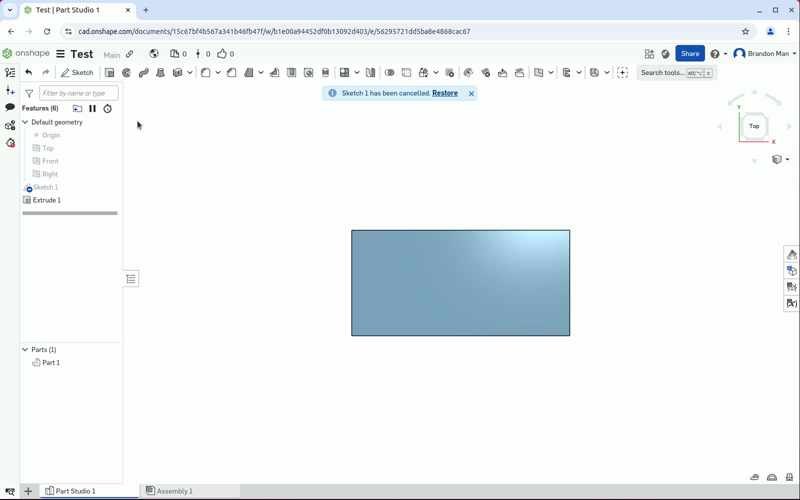
key(shift+h)
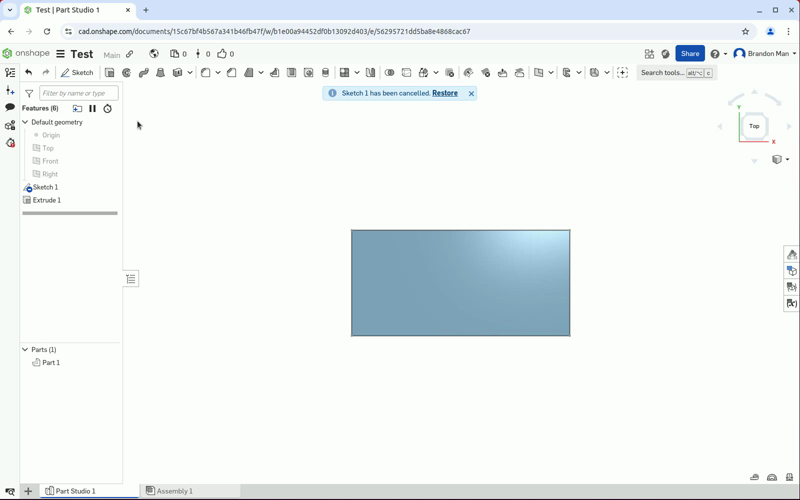
key(shift+h)
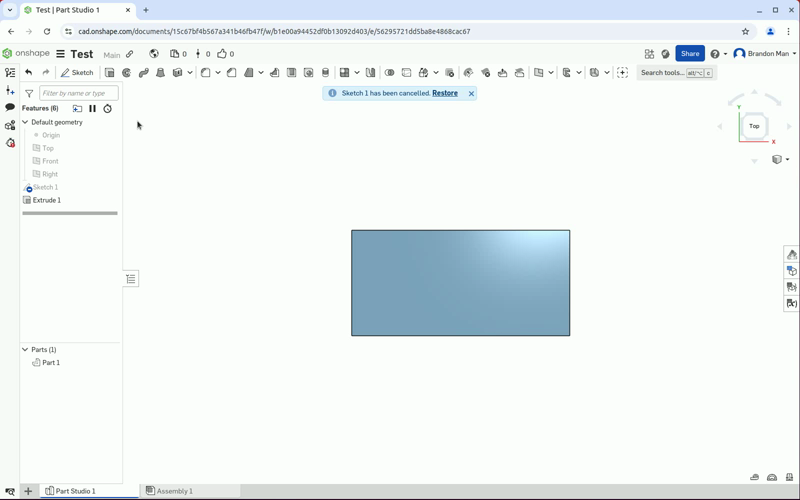
mouse_move(73, 189)
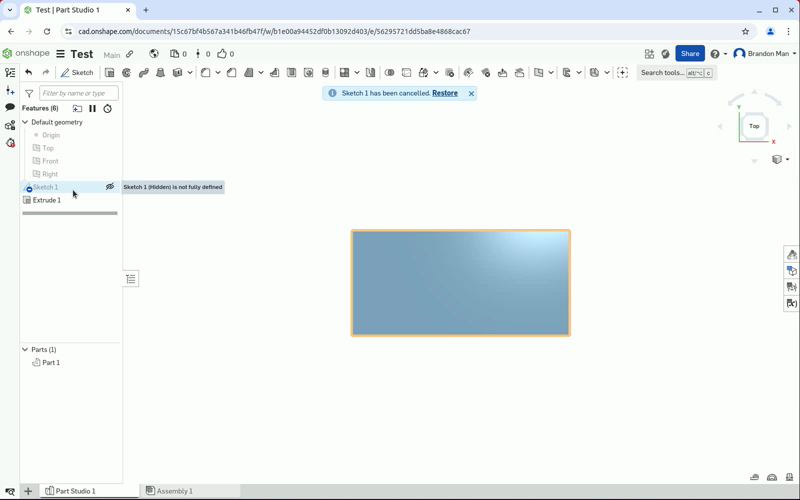
click(73, 189)
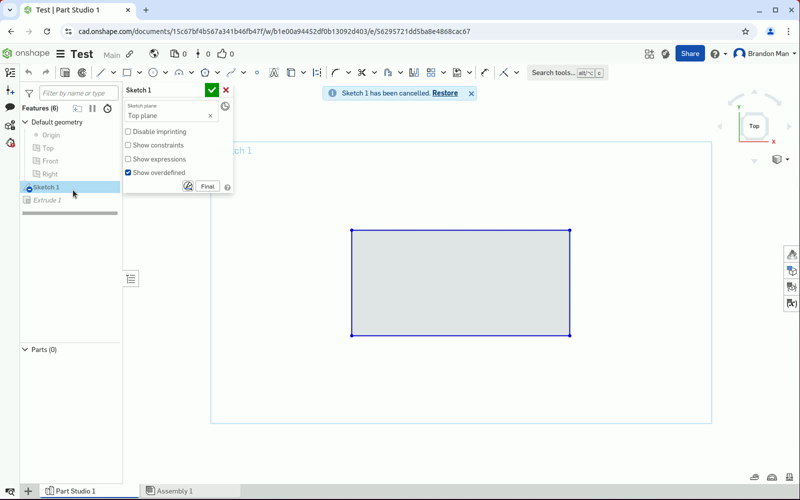
mouse_move(229, 92)
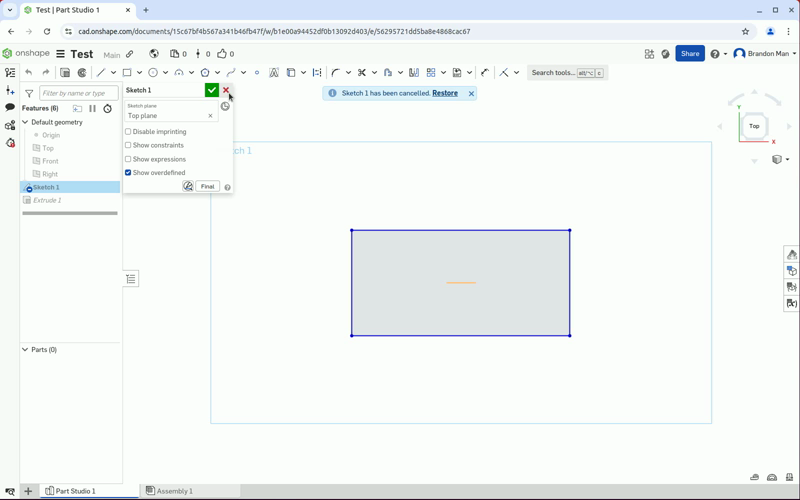
click(229, 92)
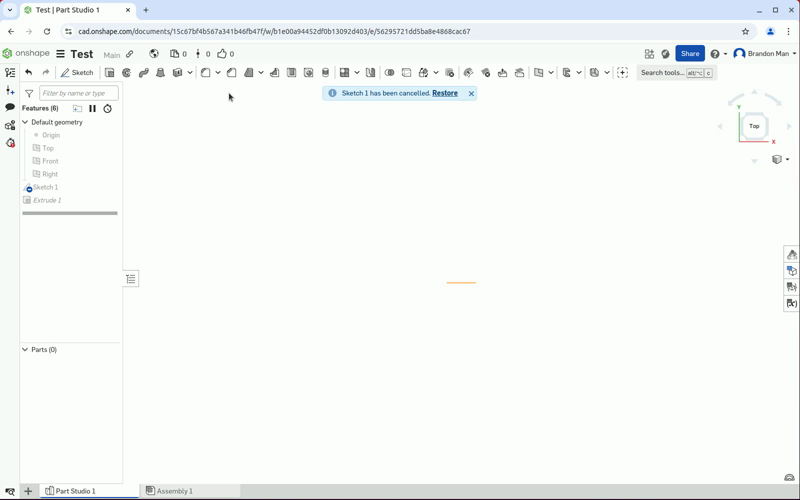
mouse_move(73, 352)
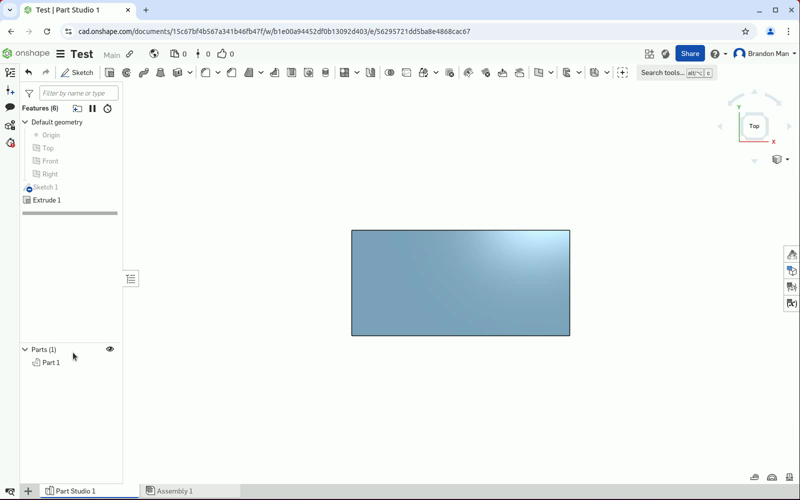
key(y)
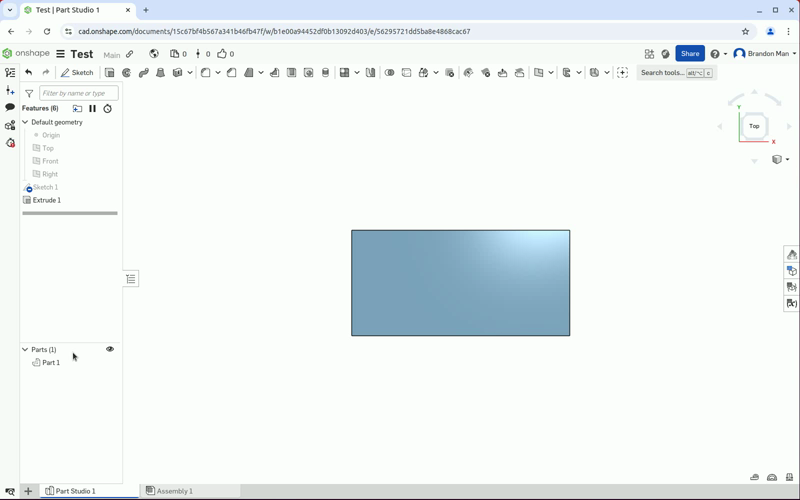
key(shift+p)
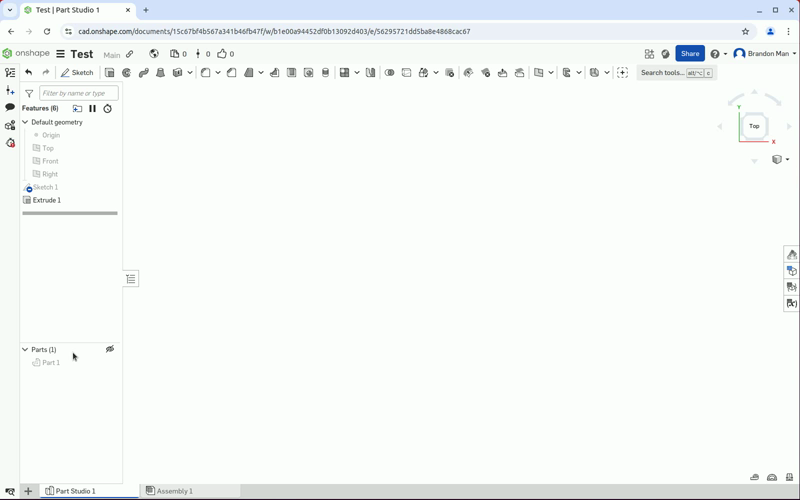
key(space)
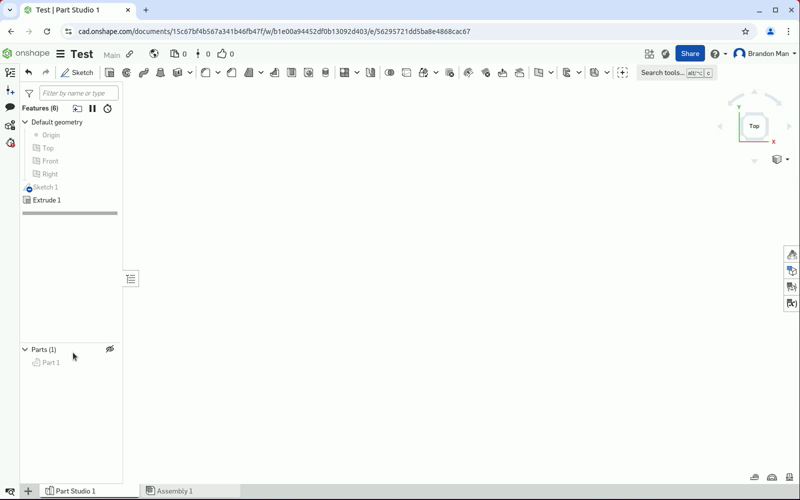
key_down(shift)
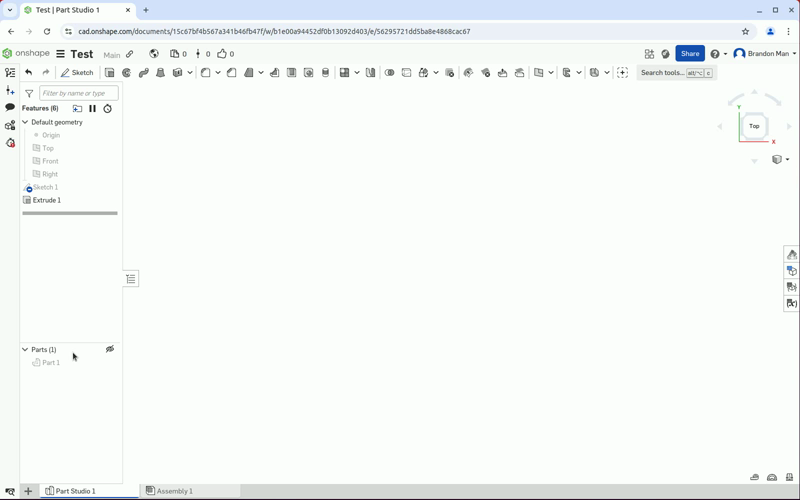
key(up)
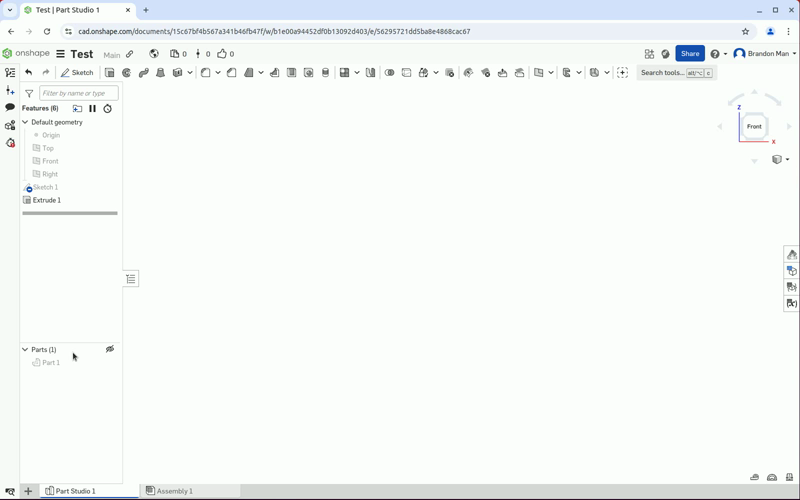
key_up(shift)
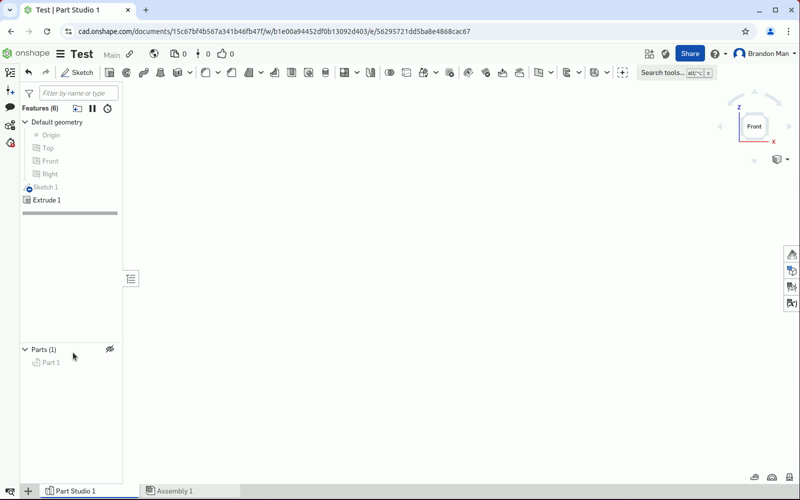
key(space)
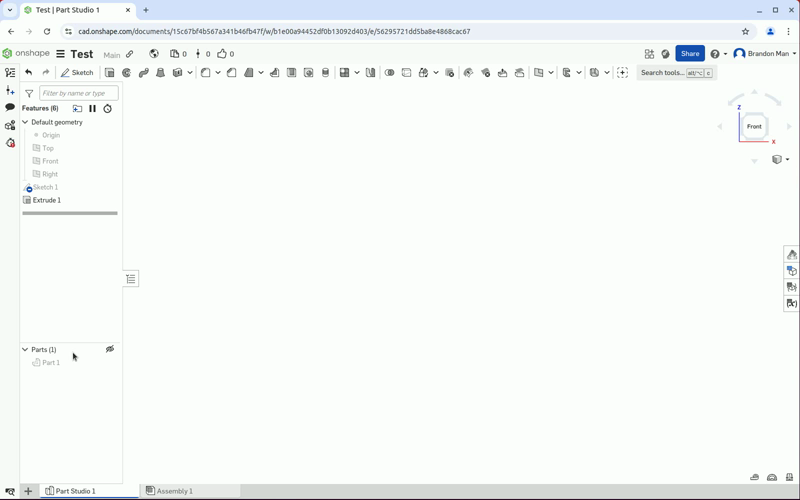
key_down(shift)
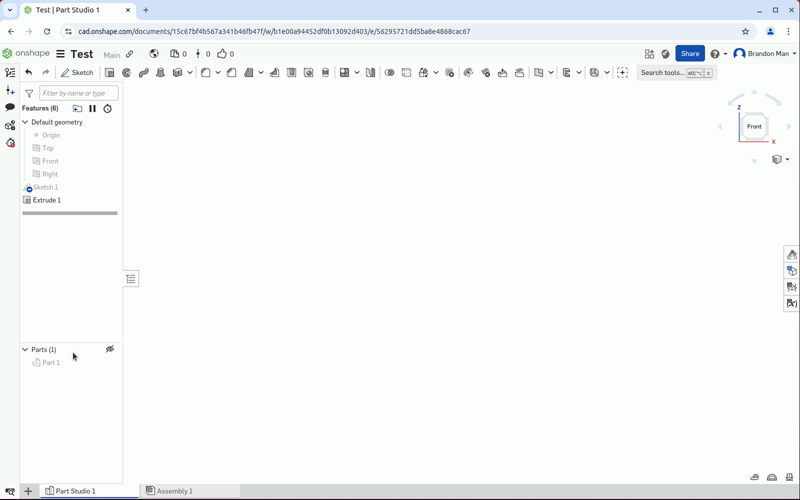
key(left)
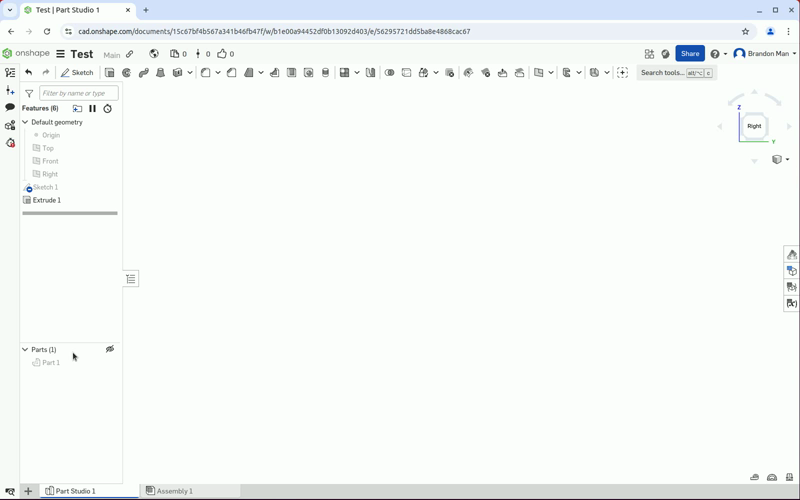
key_up(shift)
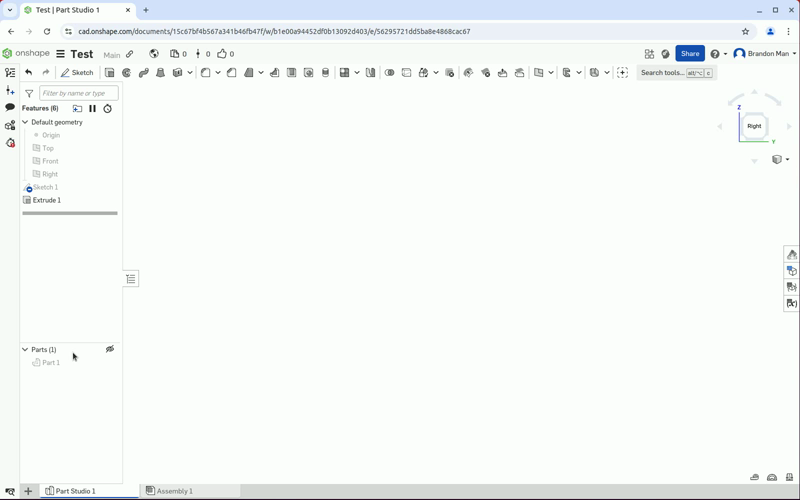
mouse_move(73, 352)
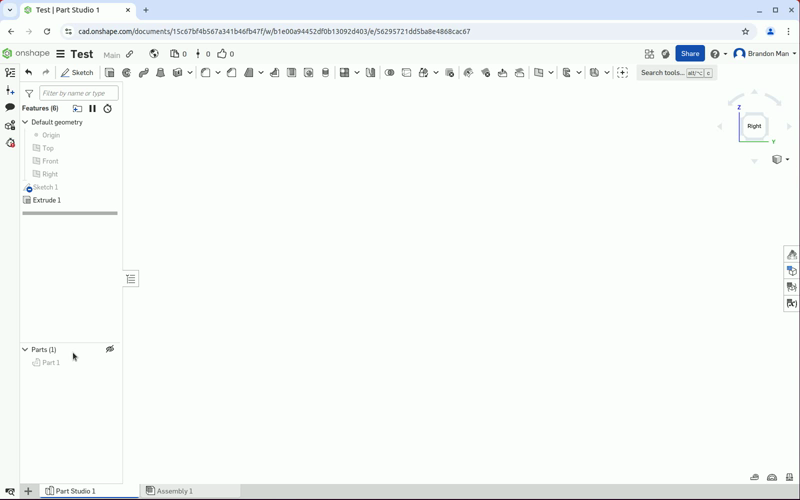
key(shift+y)
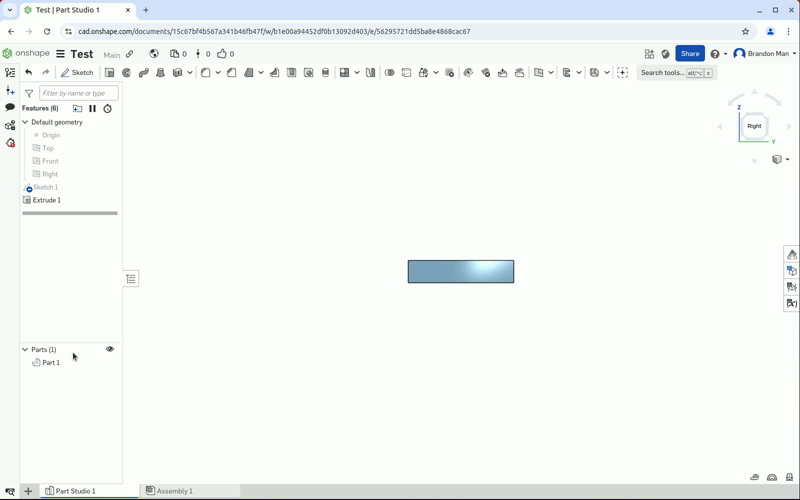
mouse_move(541, 75)
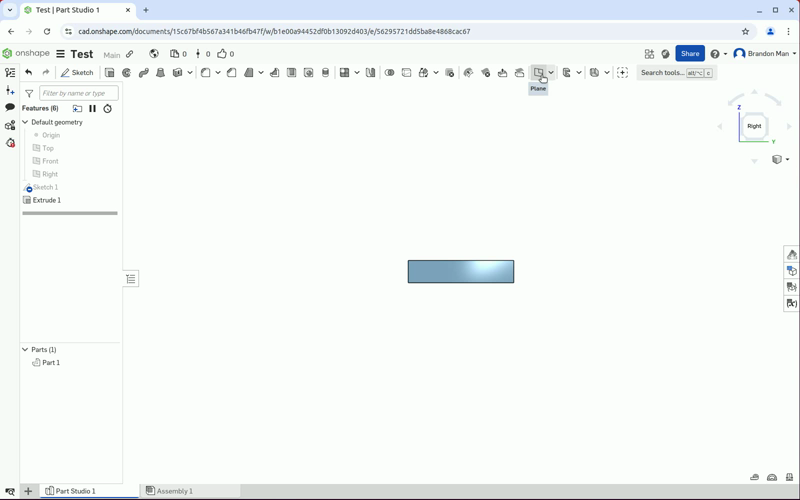
click(541, 75)
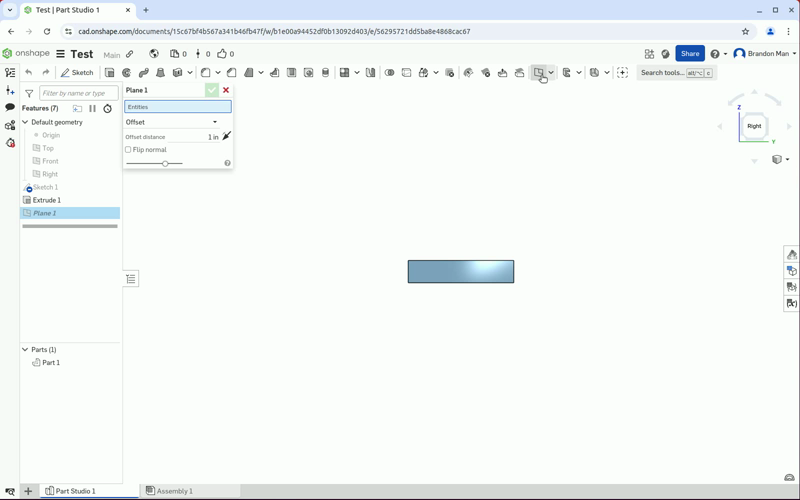
mouse_move(73, 176)
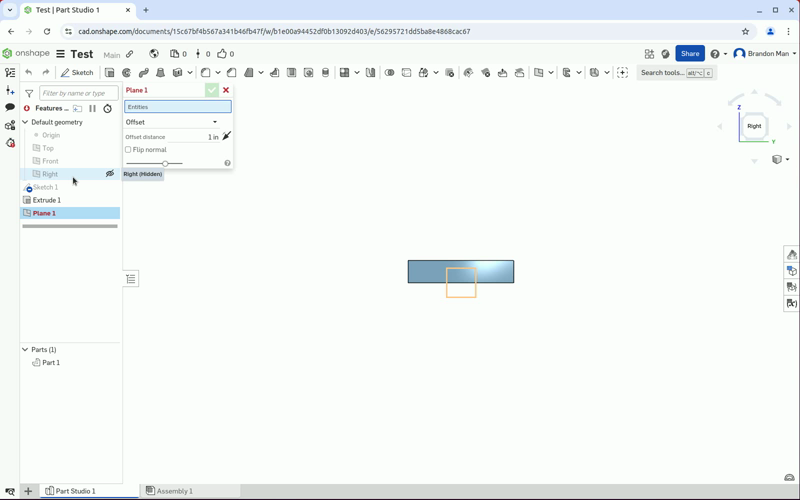
click(73, 176)
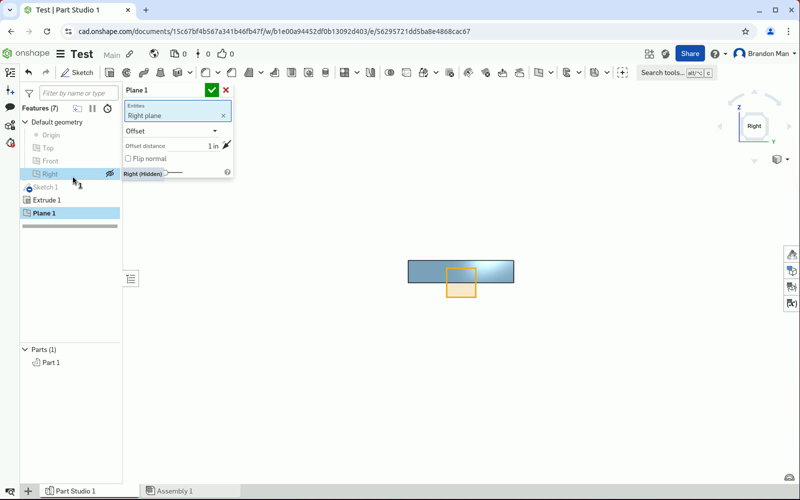
key(tab, 2)
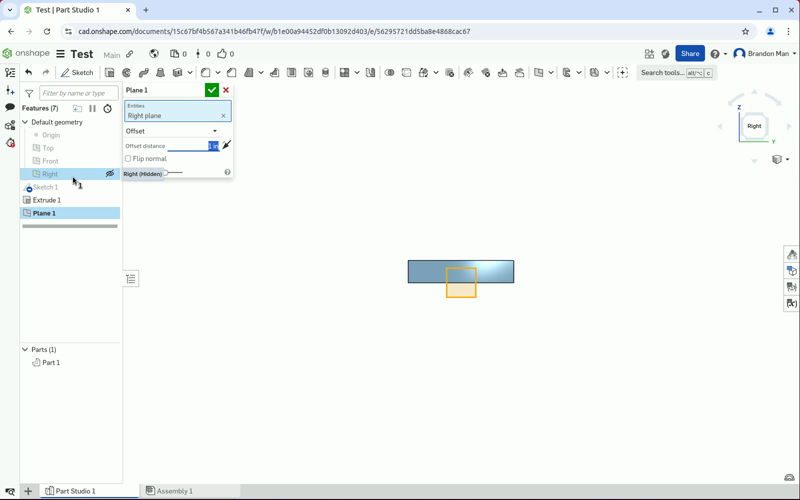
text(22.4)
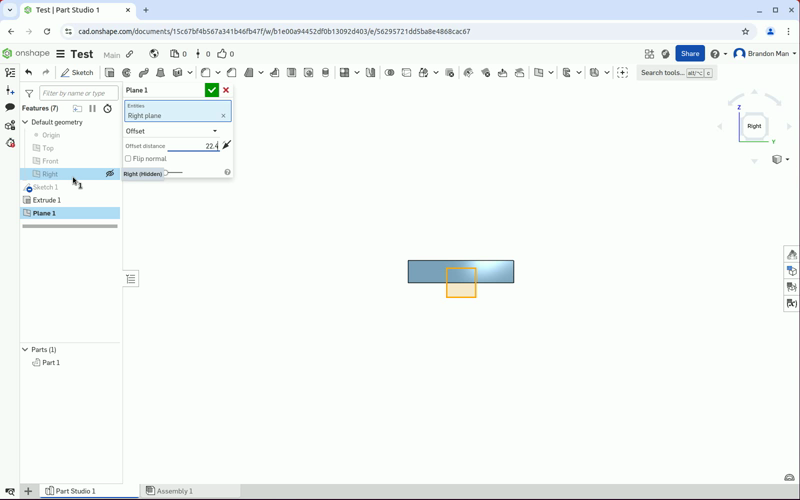
key(enter, 2)
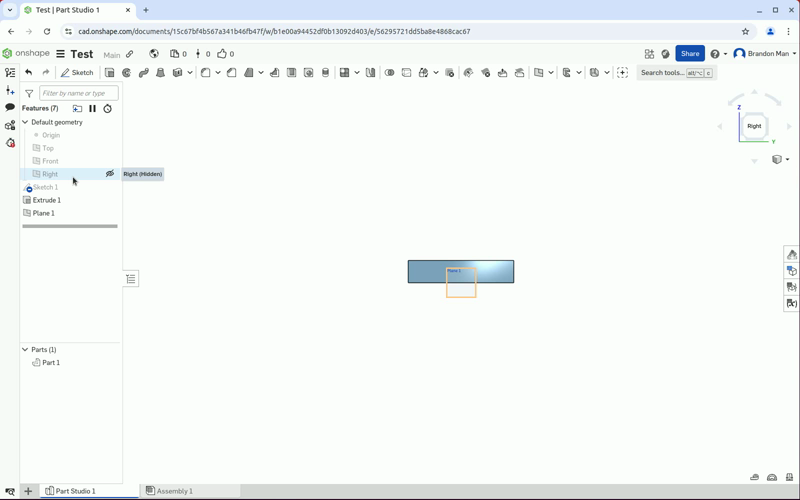
key(shift+s)
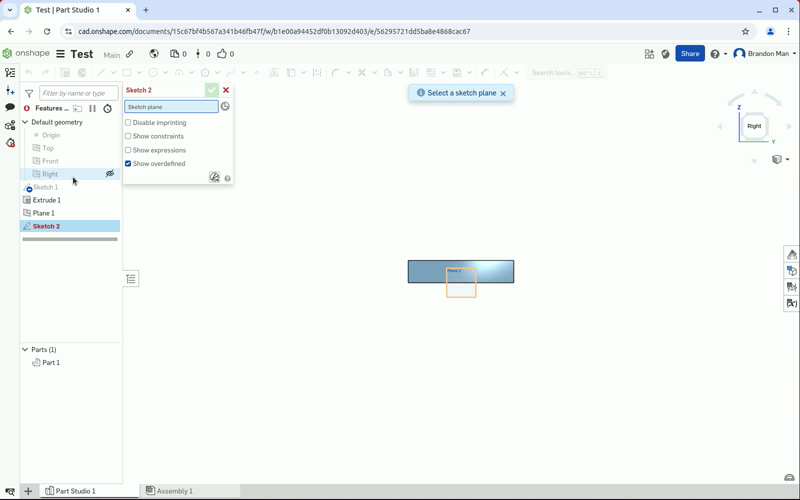
mouse_move(73, 215)
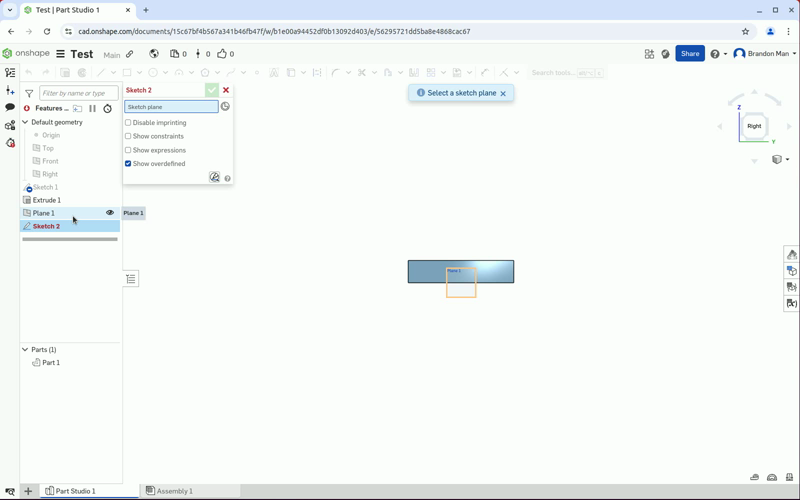
click(73, 215)
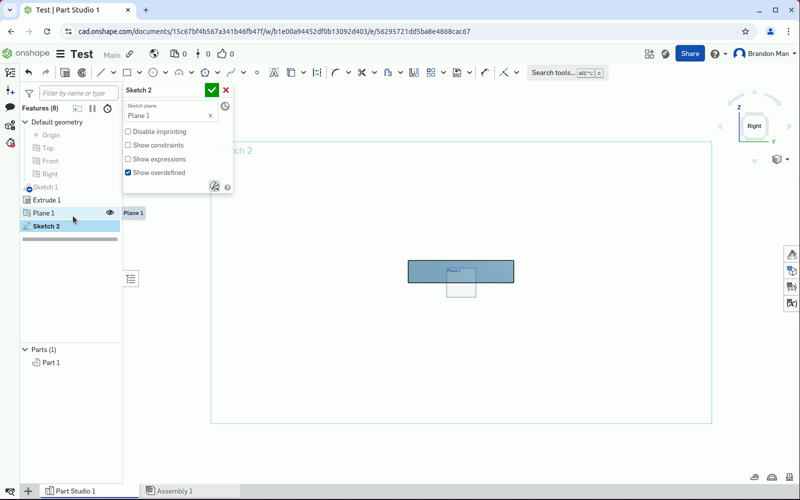
mouse_move(73, 352)
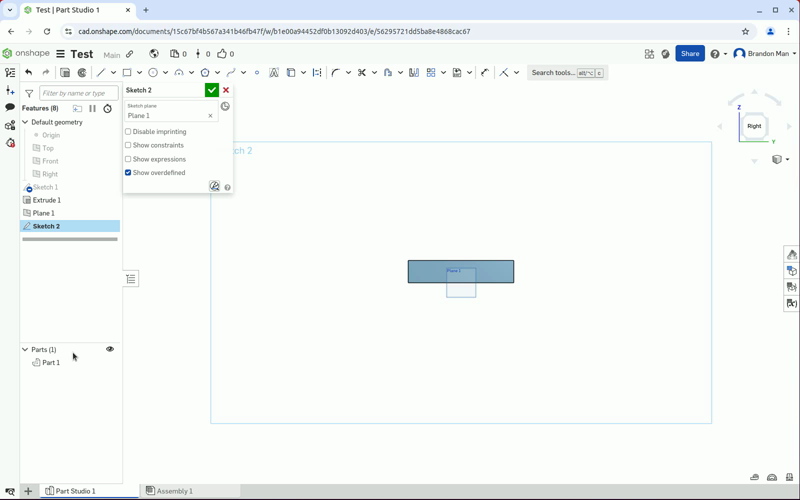
key(y)
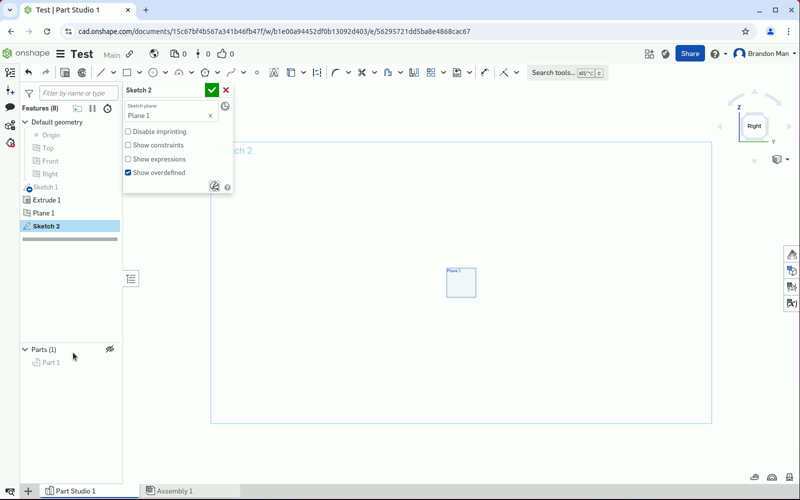
key(l)
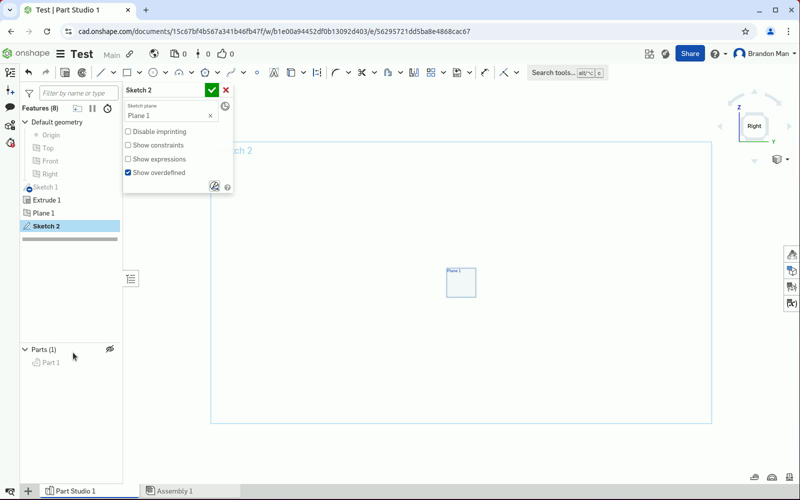
key_down(shift)
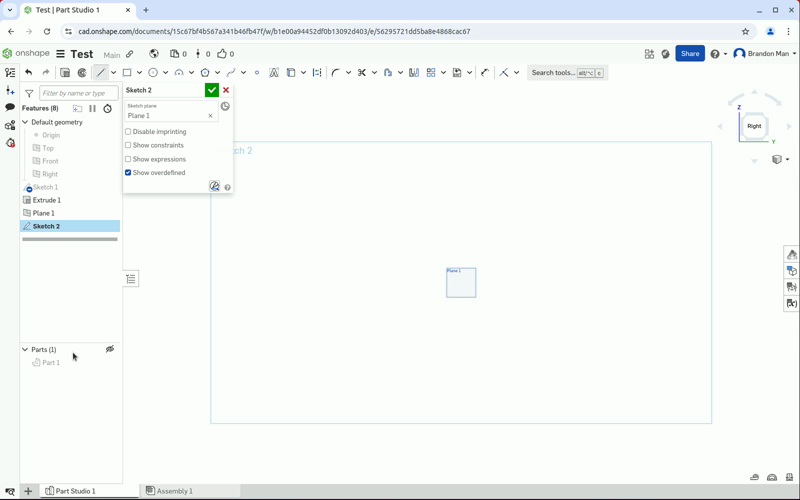
mouse_move(407, 282)
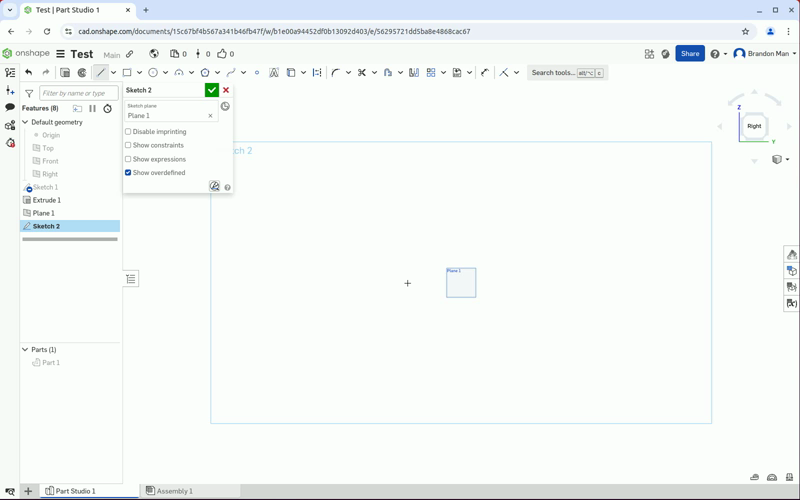
click(407, 282)
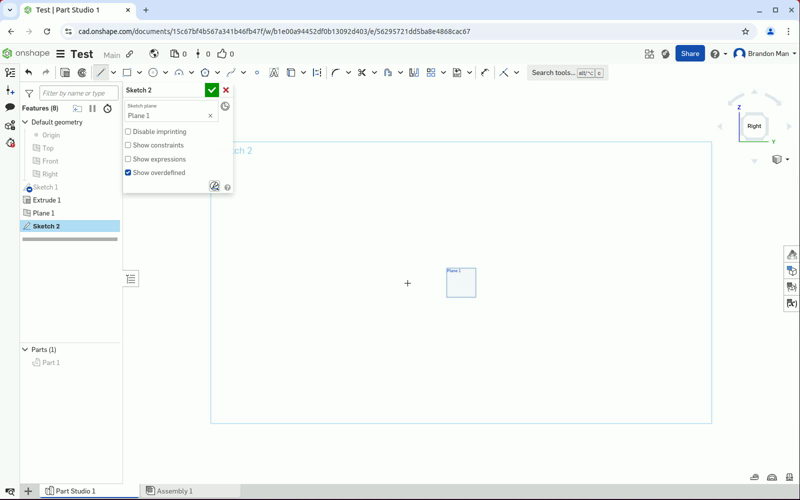
key_up(shift)
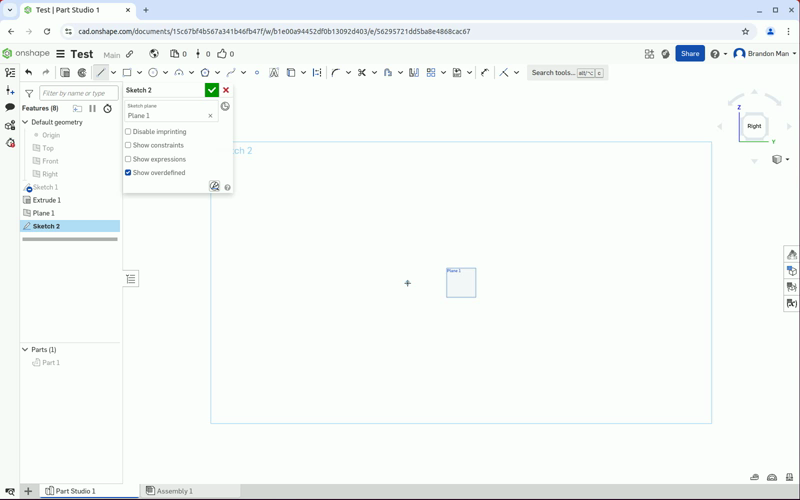
key_down(shift)
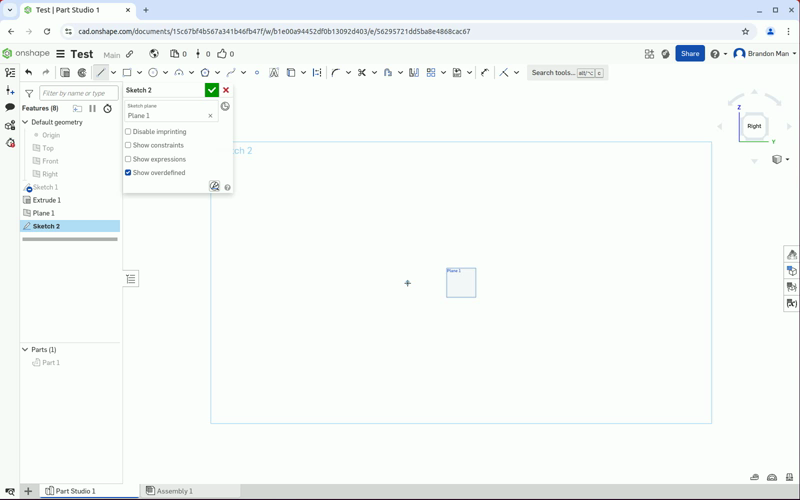
mouse_move(513, 282)
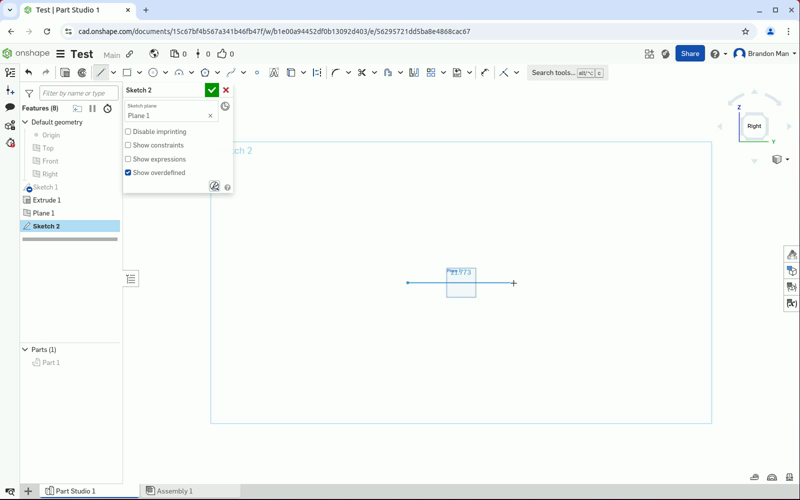
click(513, 282)
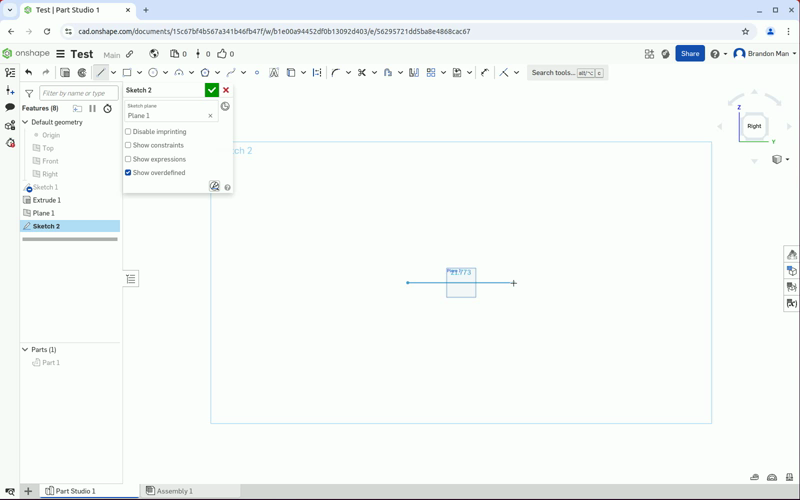
key_up(shift)
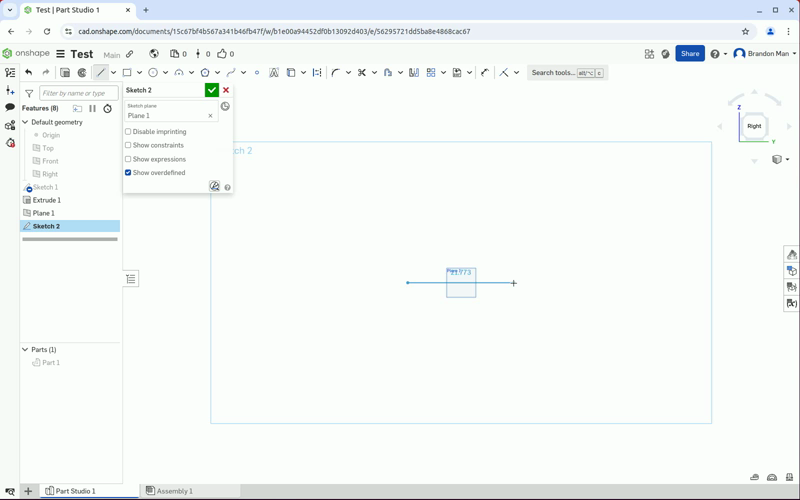
key_down(shift)
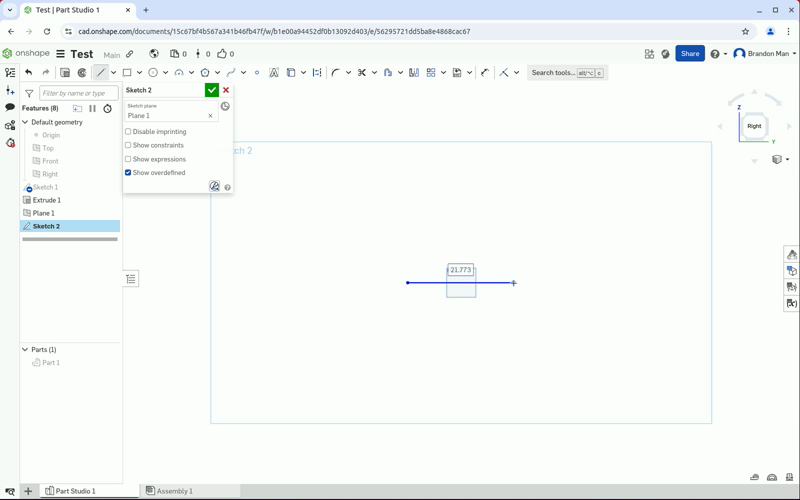
mouse_move(543, 282)
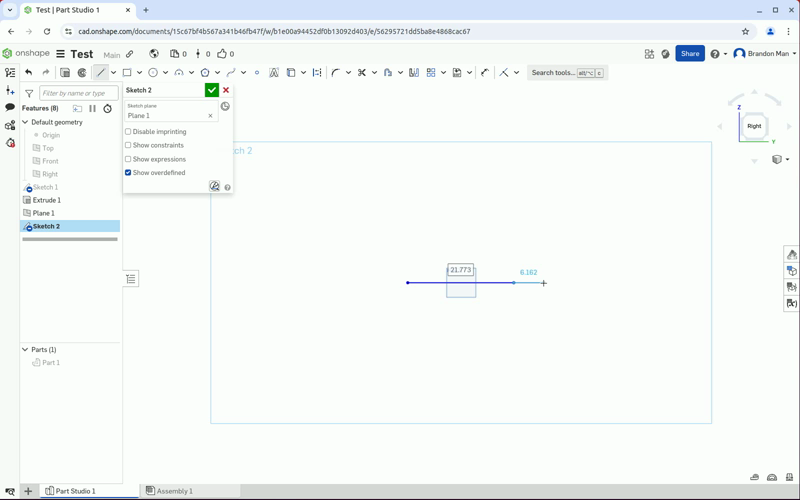
mouse_move(513, 260)
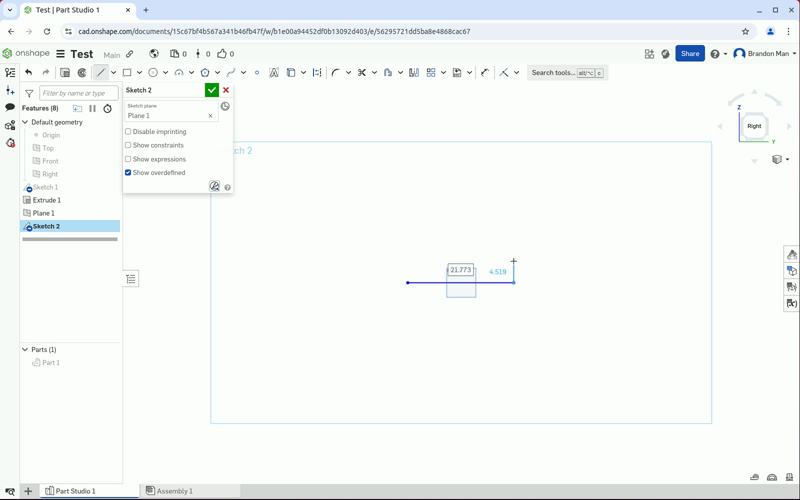
click(513, 260)
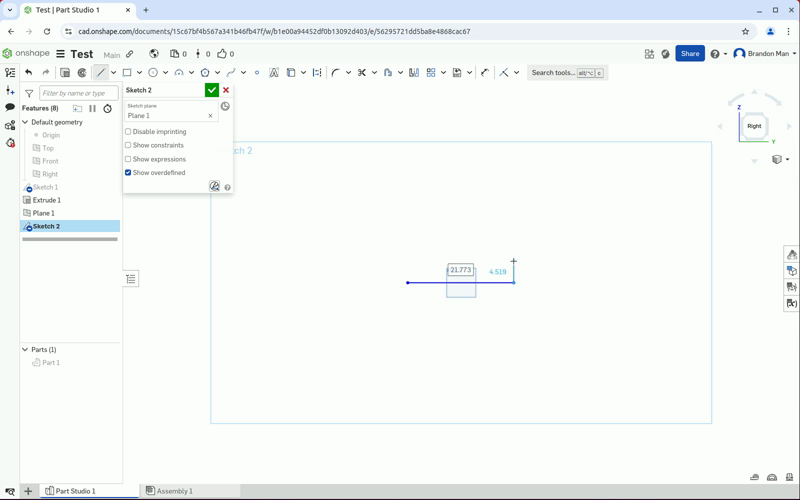
key_up(shift)
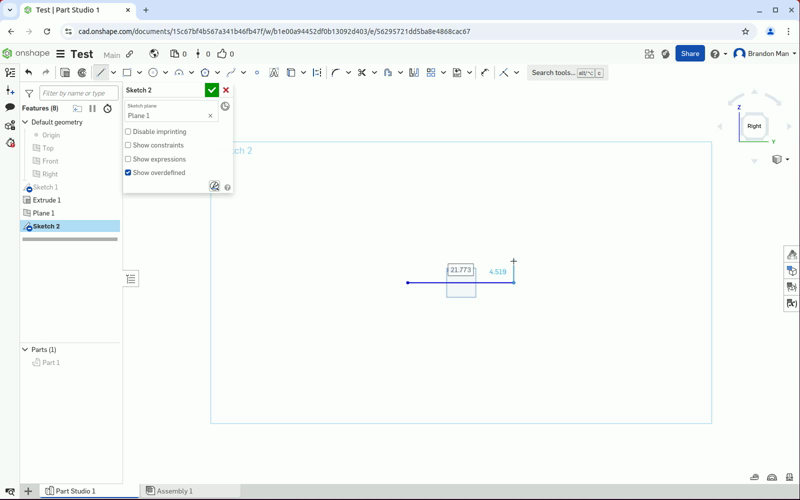
key_down(shift)
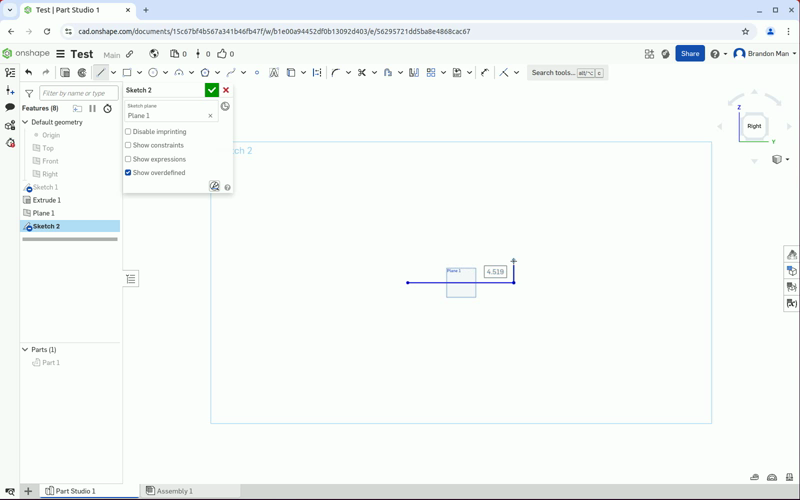
mouse_move(407, 260)
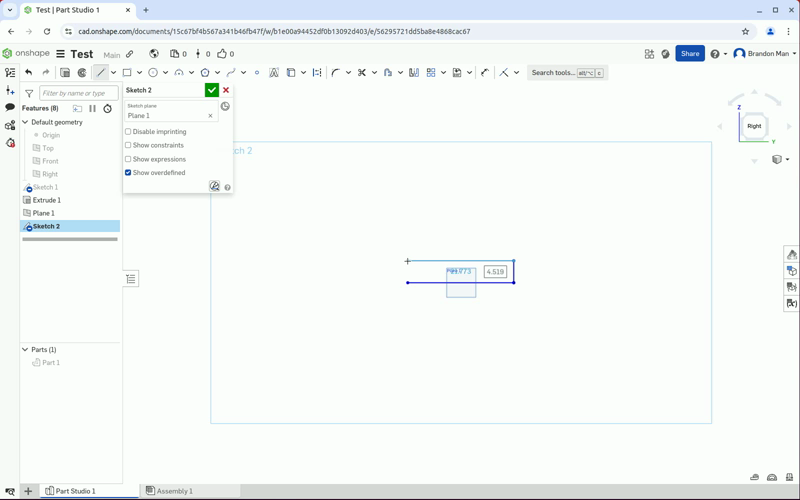
click(407, 260)
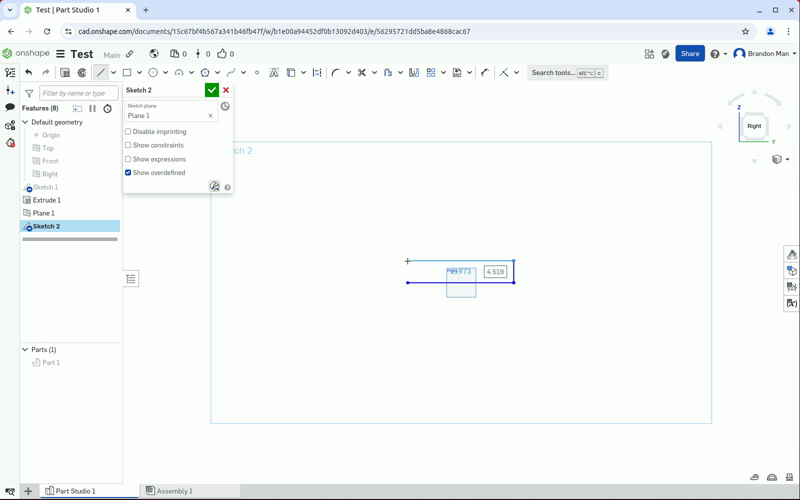
key_up(shift)
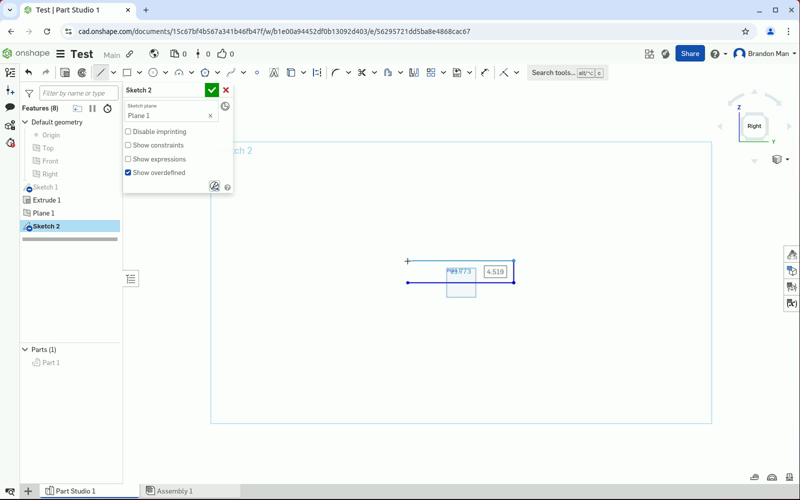
mouse_move(437, 260)
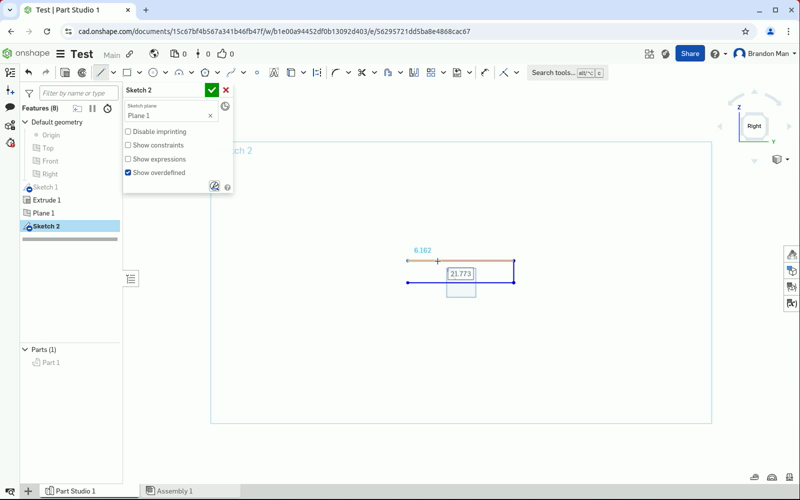
key_down(shift)
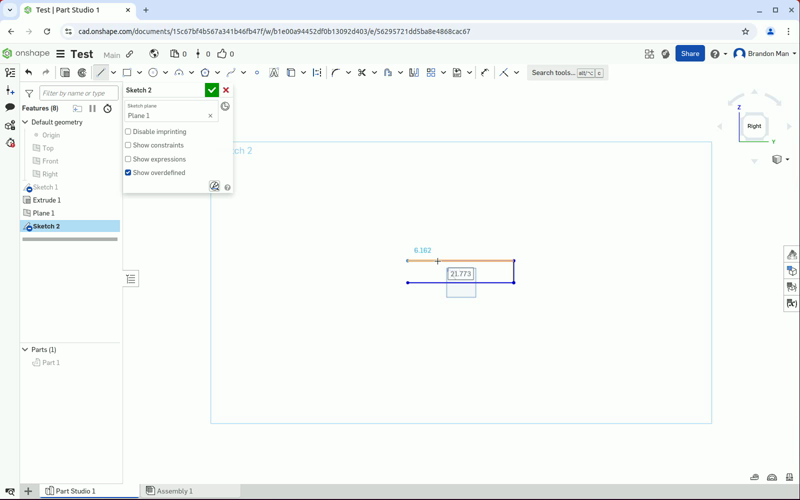
mouse_move(407, 282)
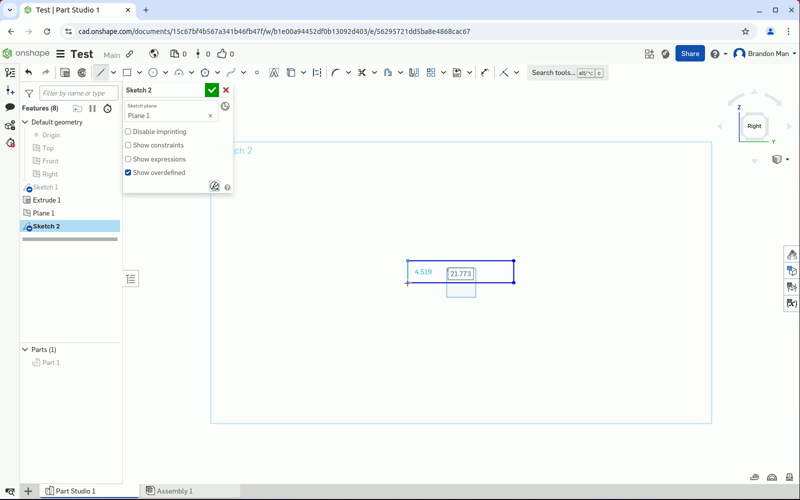
key_up(shift)
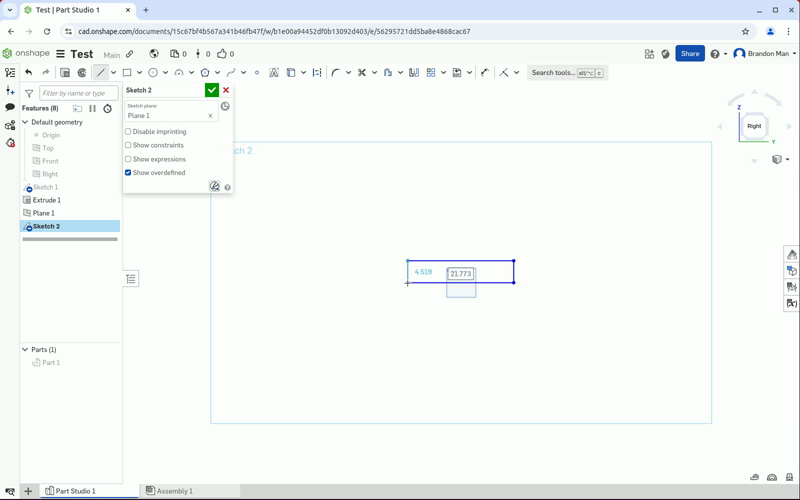
click(407, 282)
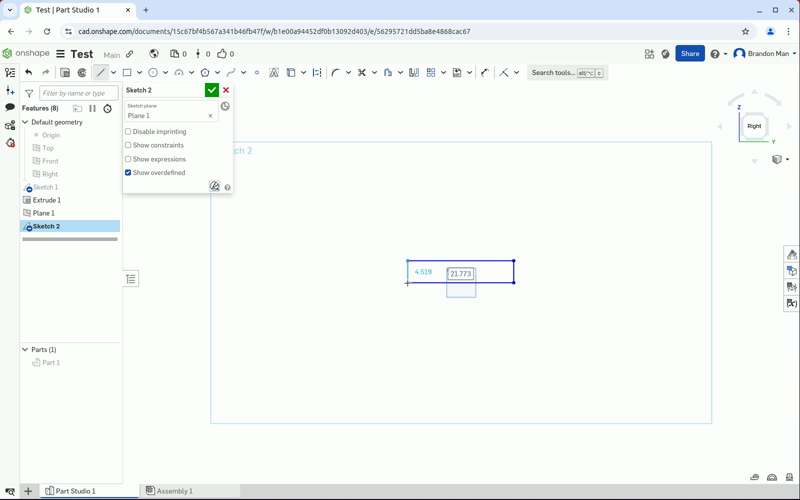
key(esc)
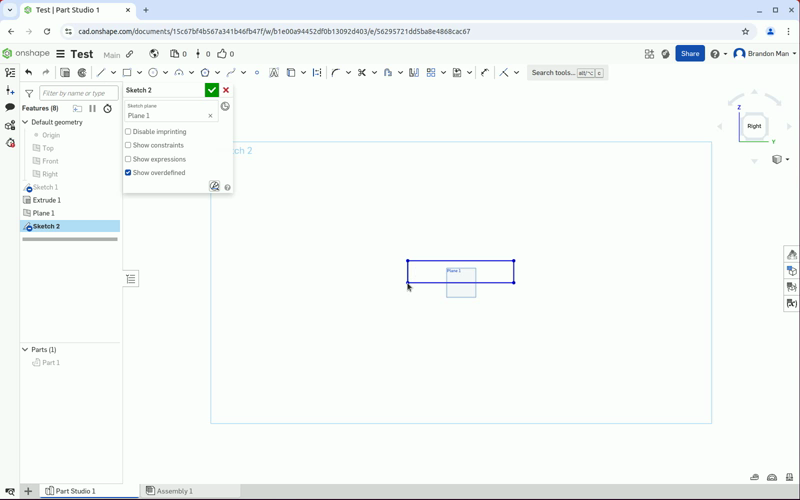
mouse_move(459, 273)
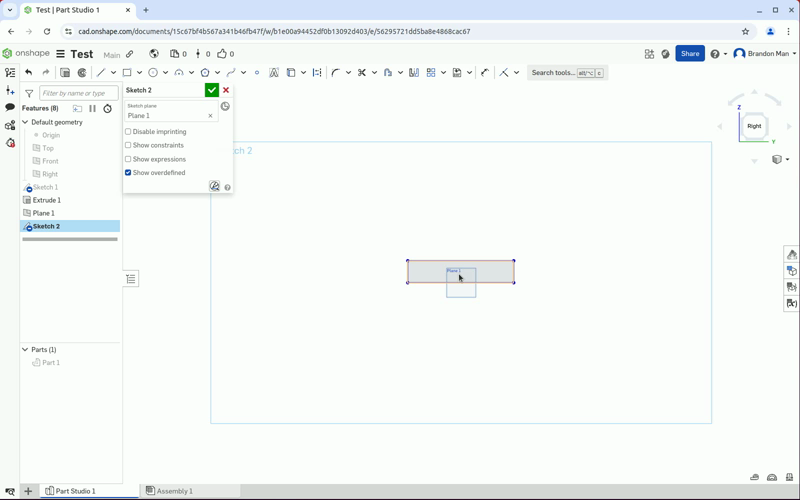
click(459, 273)
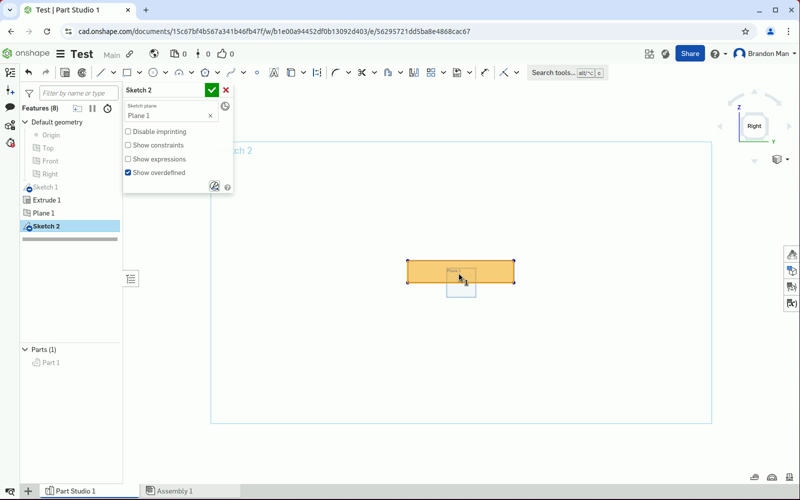
mouse_move(73, 352)
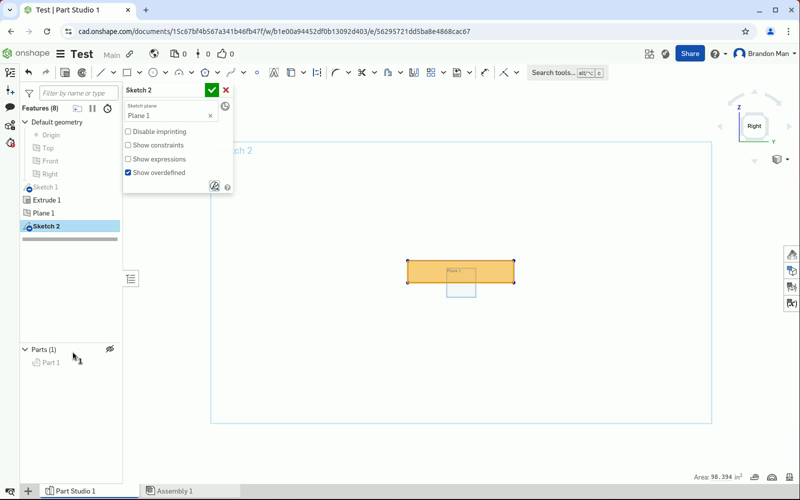
key(shift+y)
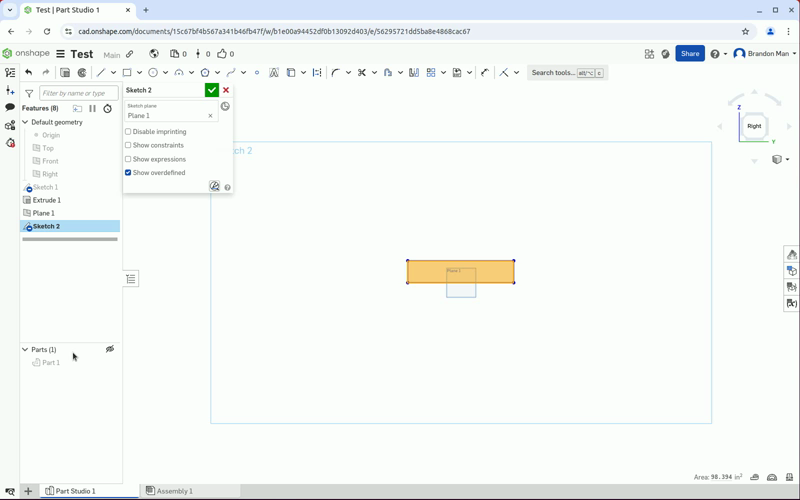
key(shift+e)
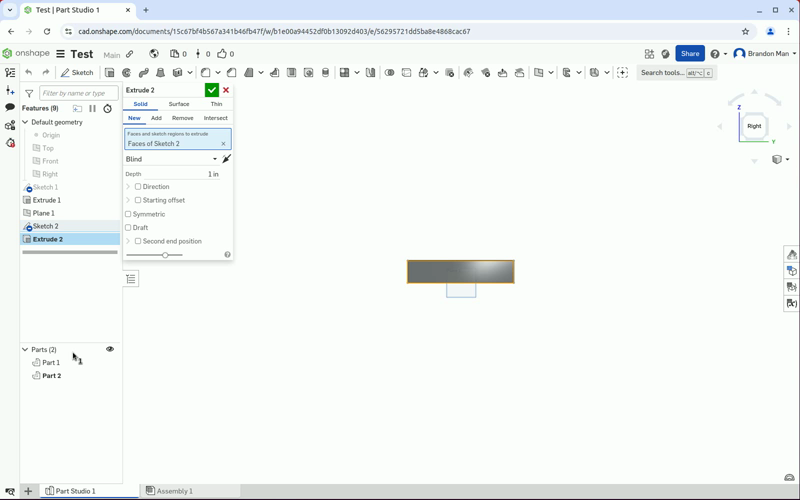
mouse_move(143, 106)
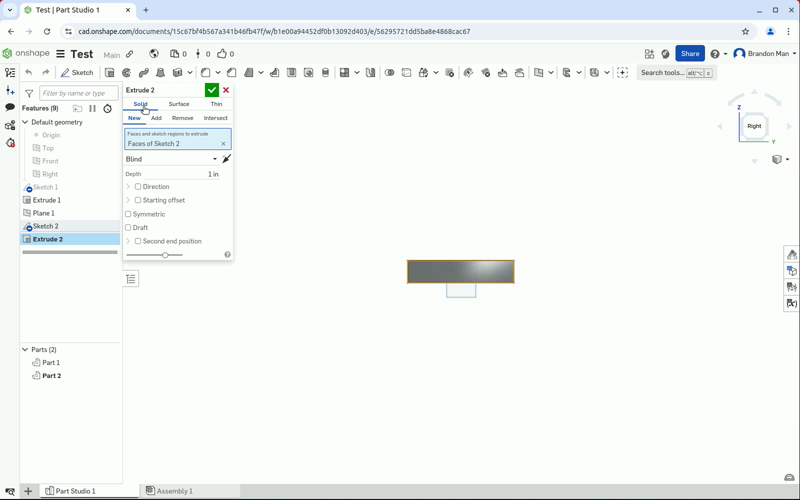
click(143, 106)
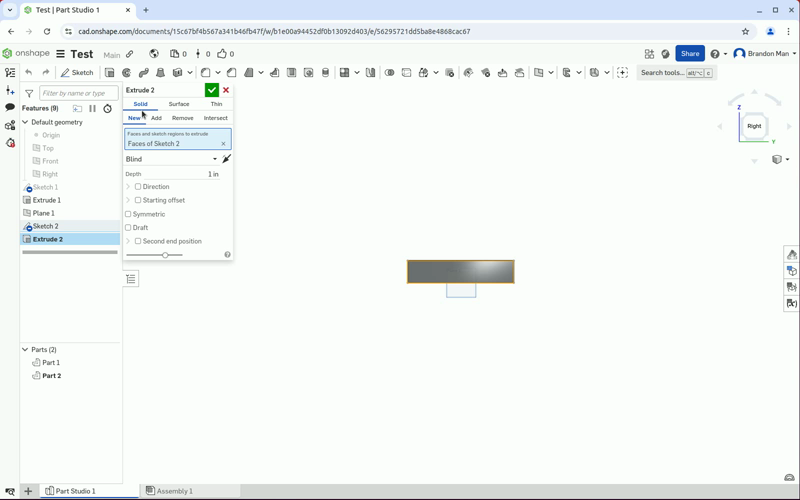
mouse_move(137, 120)
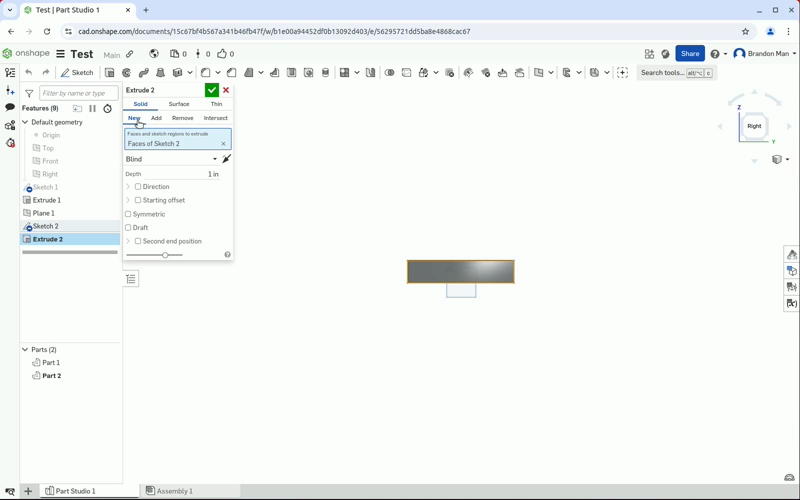
click(137, 120)
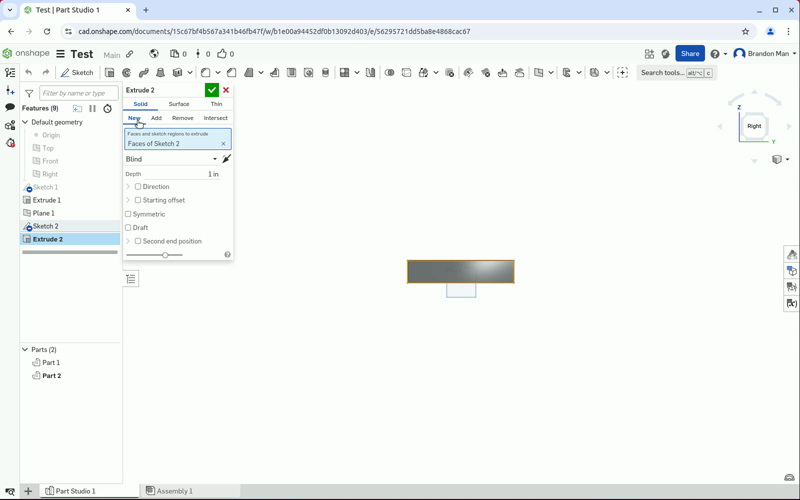
key(tab, 4)
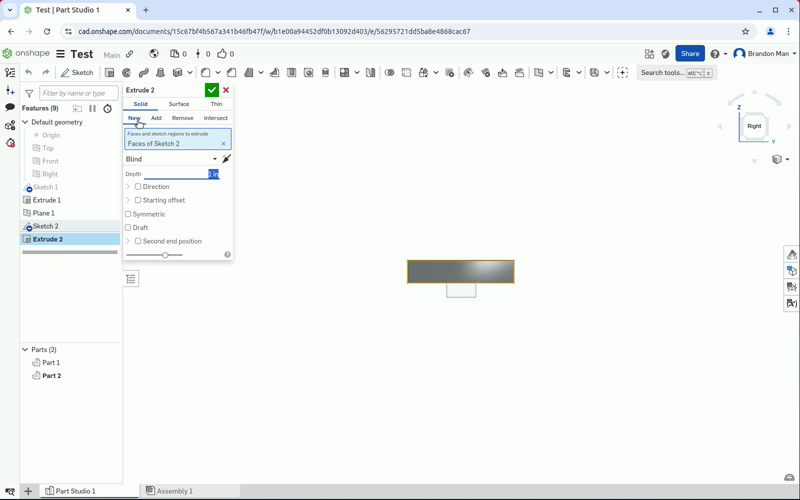
text(0.722)
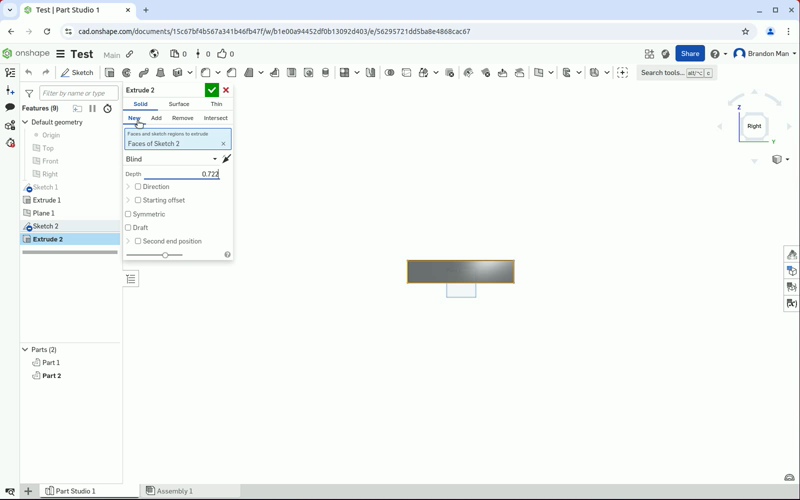
key(enter)
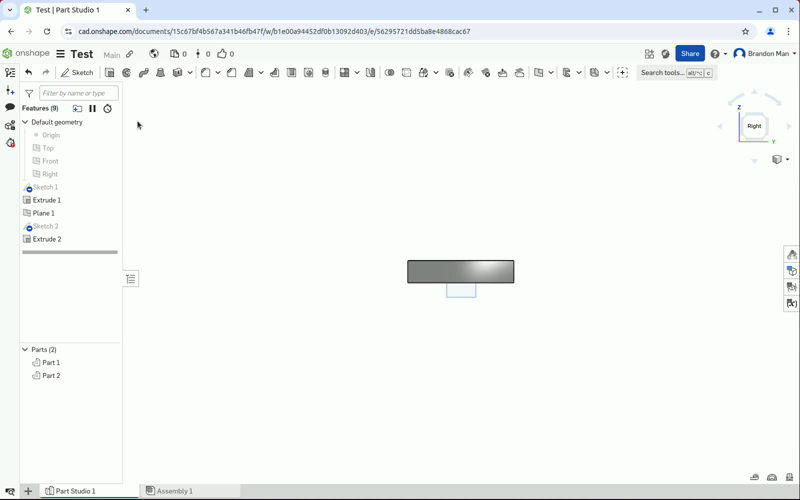
key(shift+h)
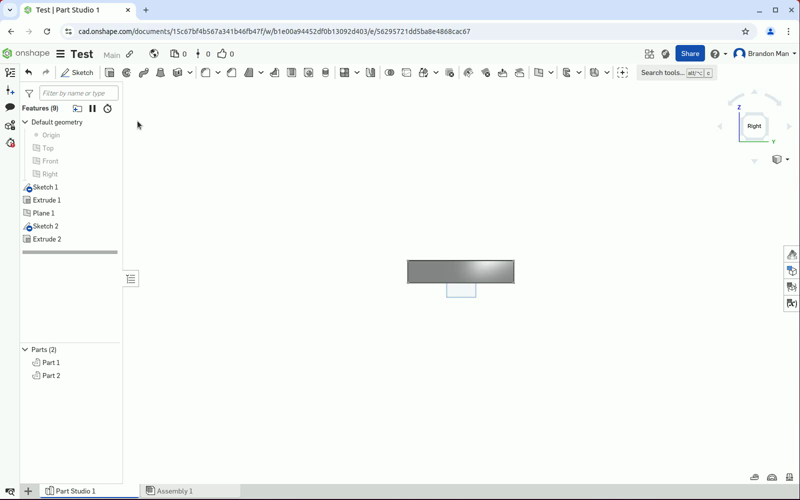
key(shift+h)
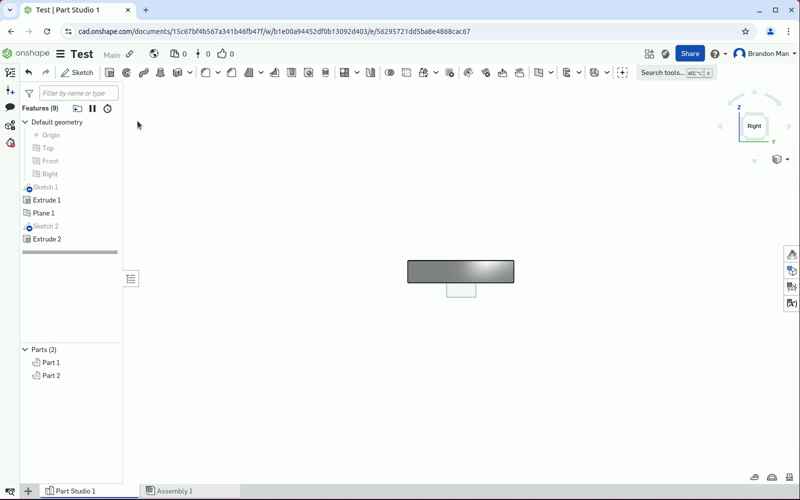
mouse_move(73, 189)
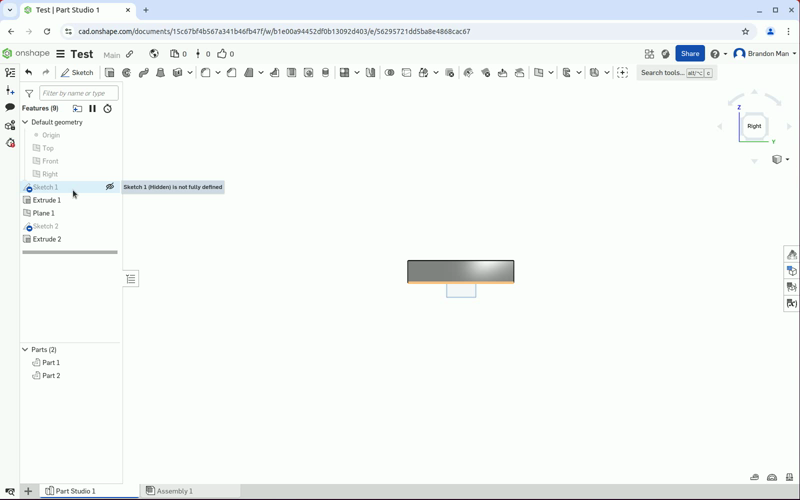
click(73, 189)
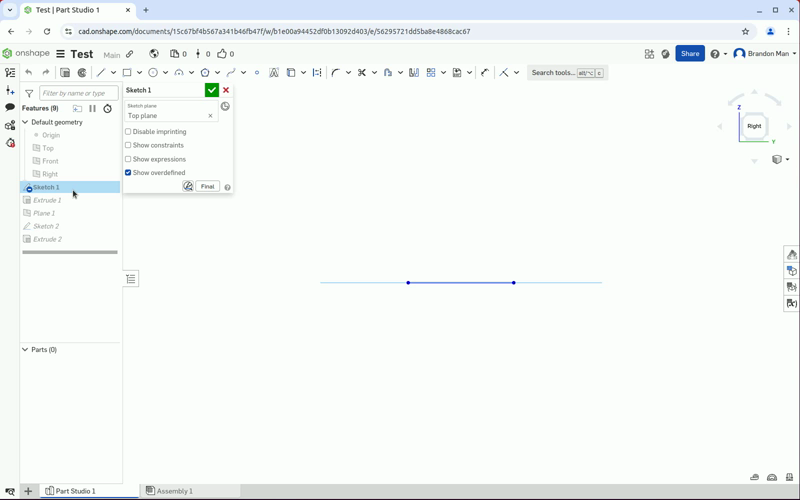
mouse_move(229, 92)
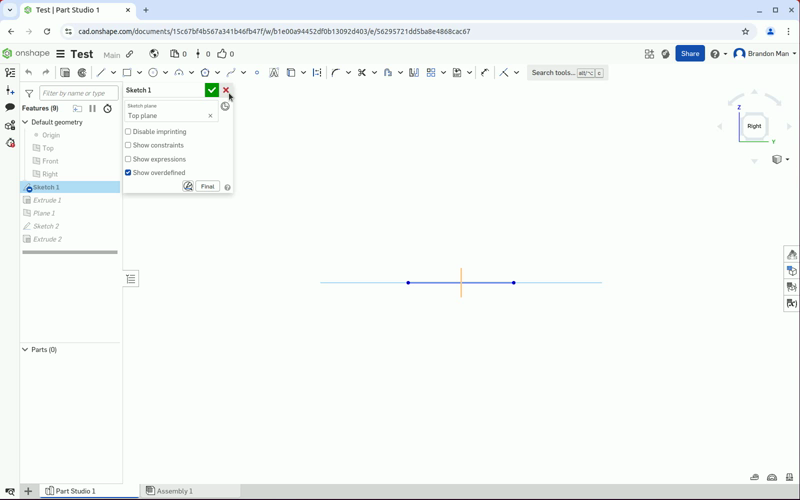
click(229, 92)
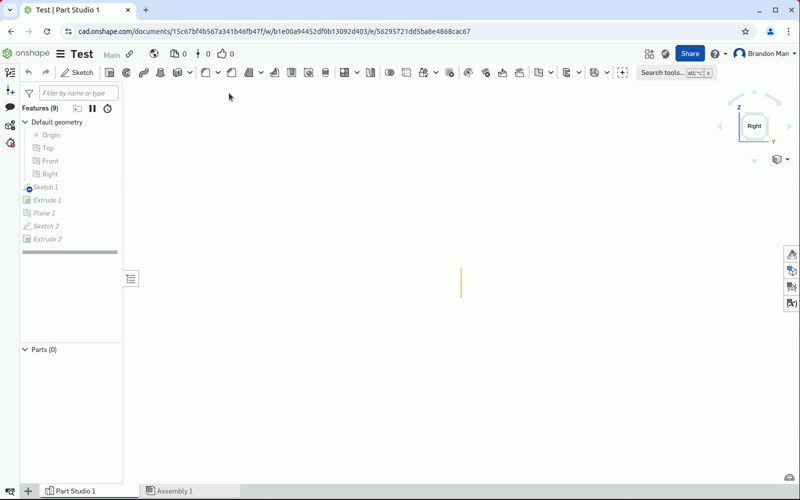
key(shift+s)
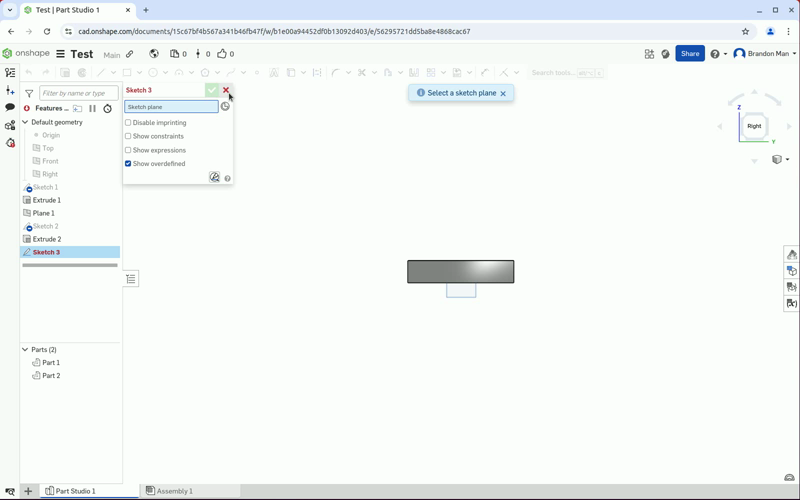
mouse_move(73, 215)
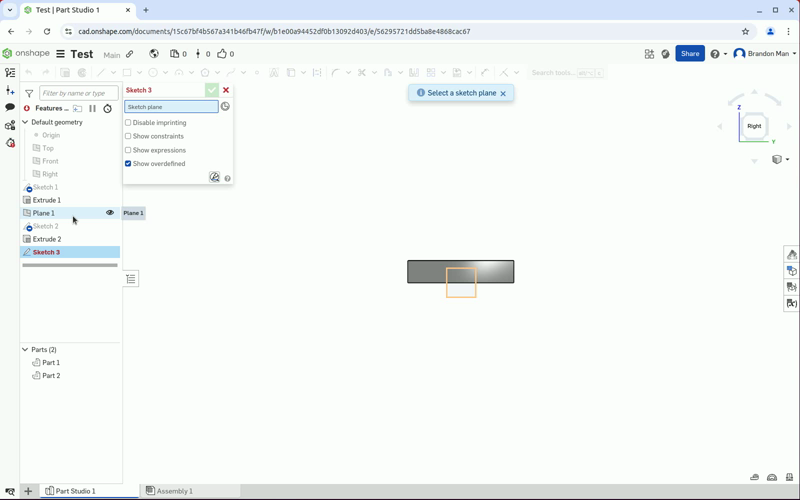
click(73, 215)
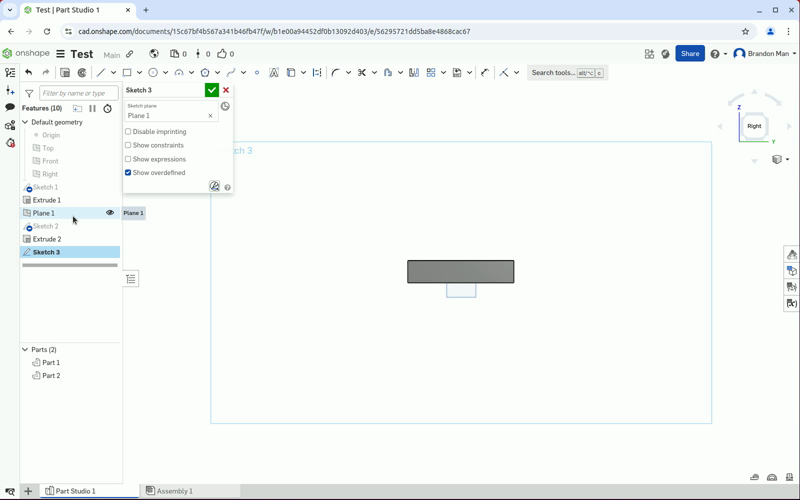
mouse_move(73, 352)
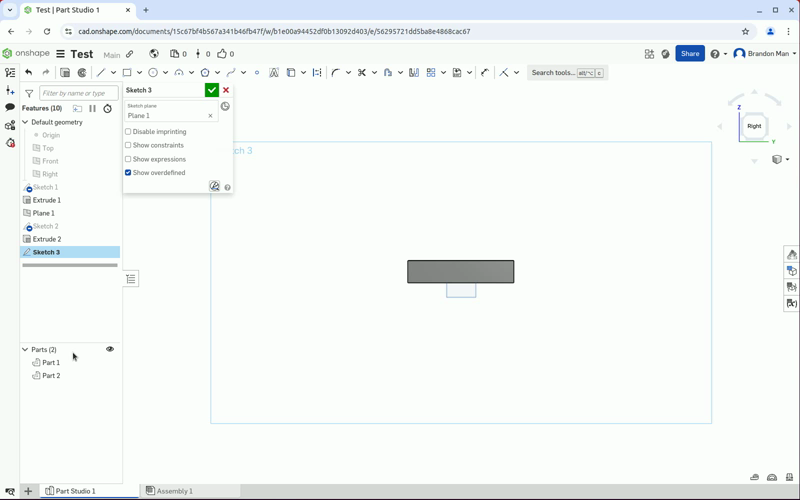
key(y)
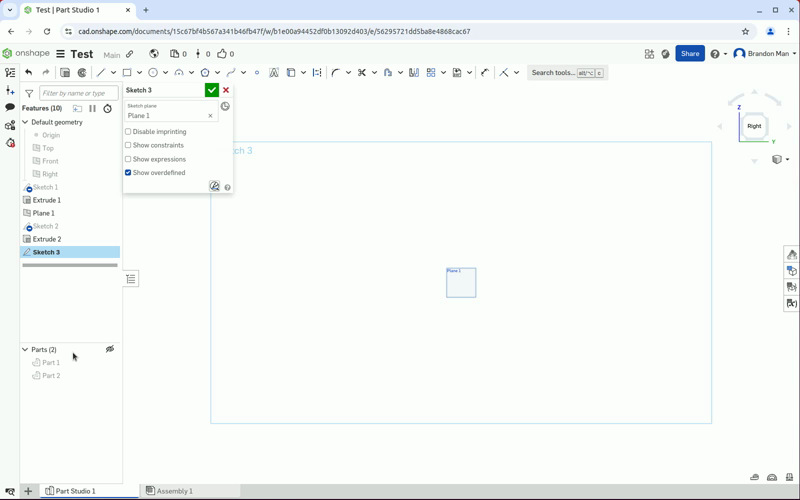
key(l)
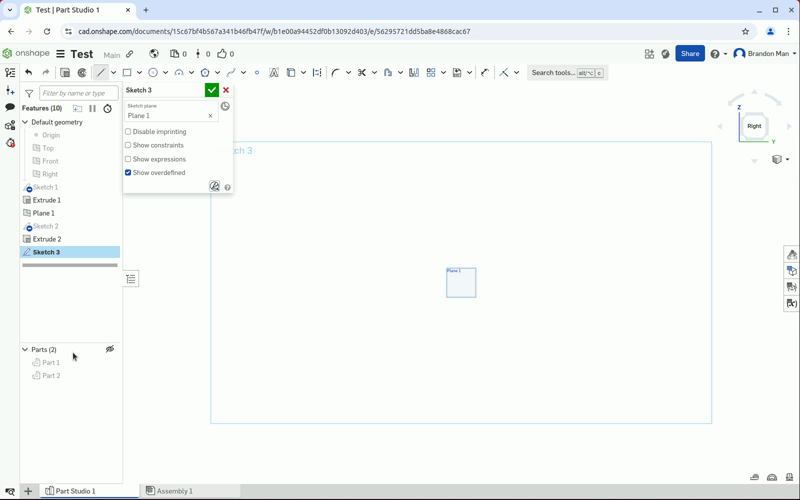
key_down(shift)
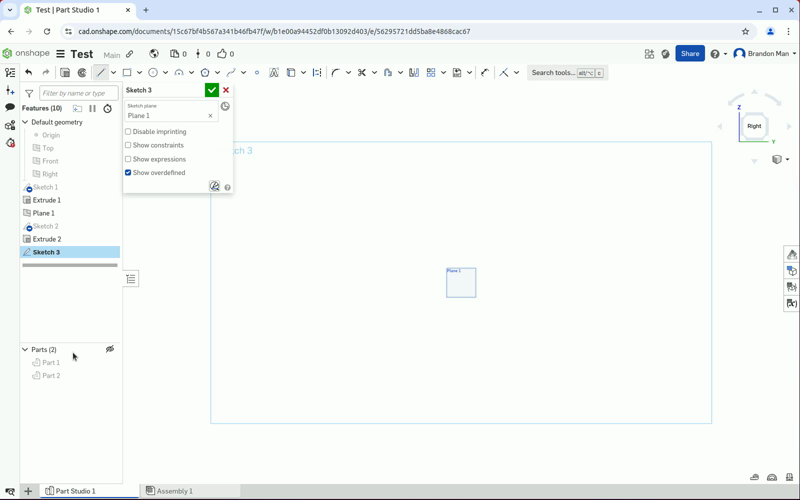
mouse_move(407, 260)
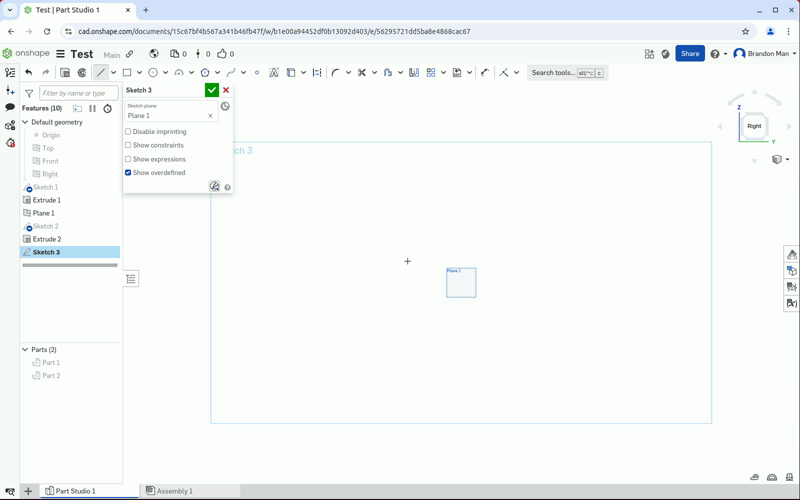
click(407, 260)
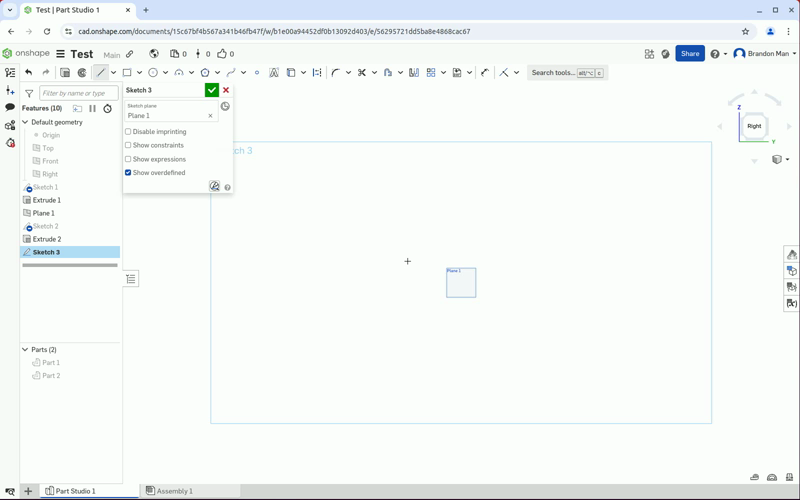
key_up(shift)
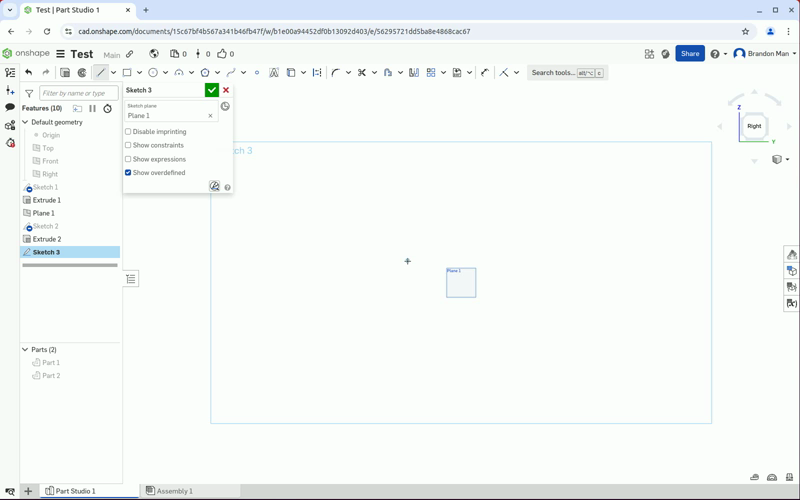
key_down(shift)
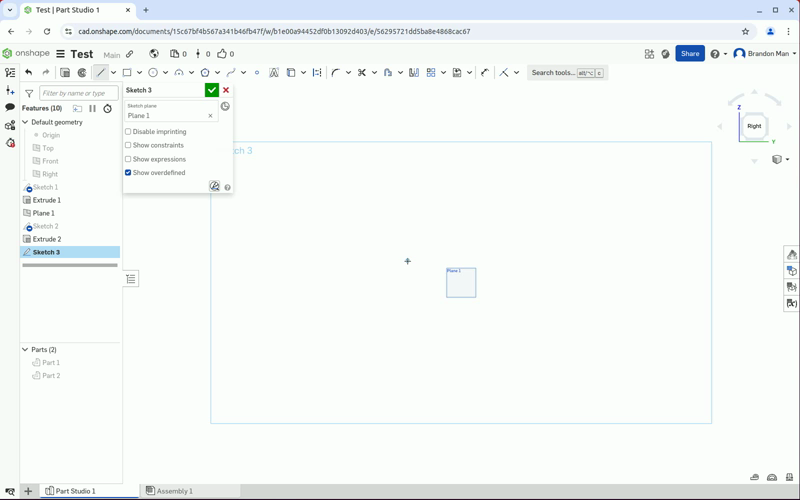
mouse_move(513, 260)
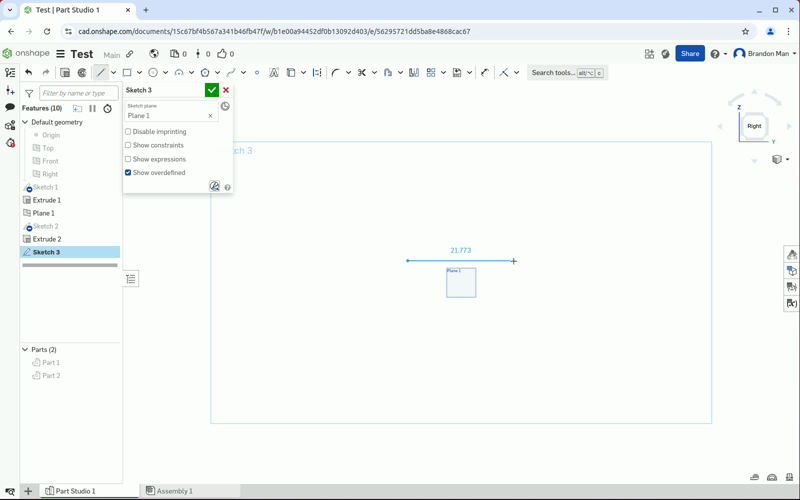
click(513, 260)
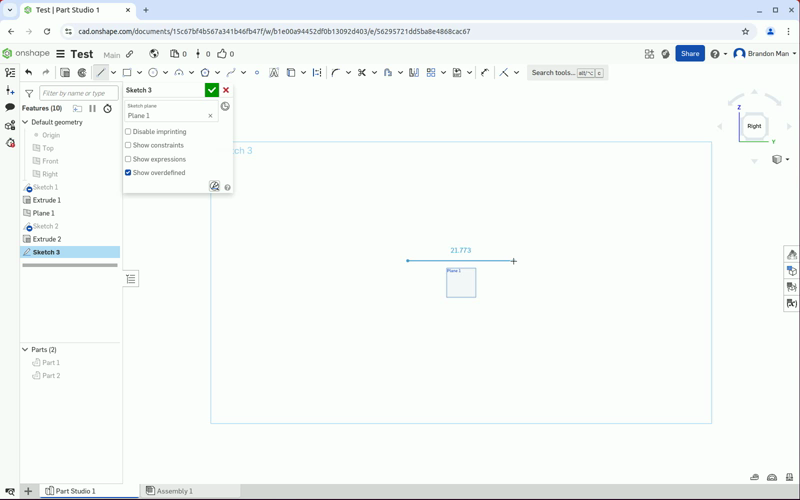
key_up(shift)
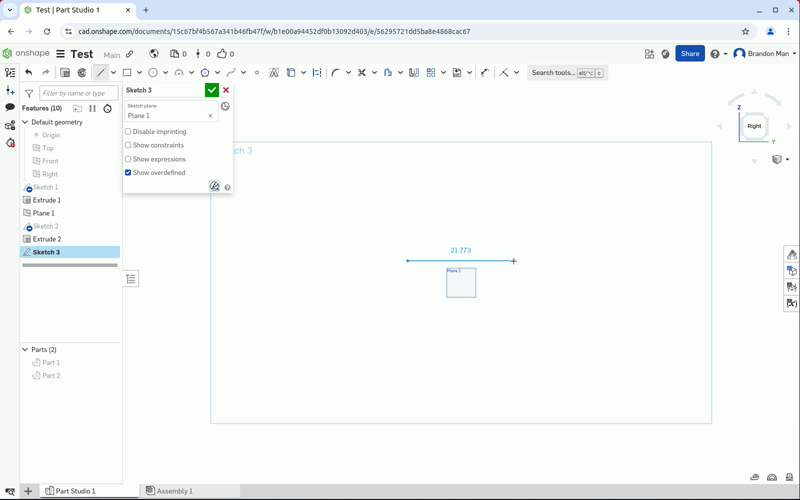
key_down(shift)
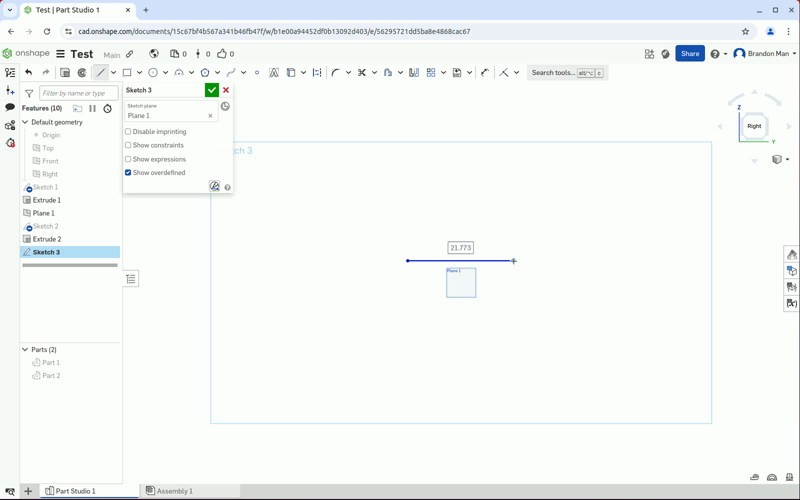
mouse_move(543, 260)
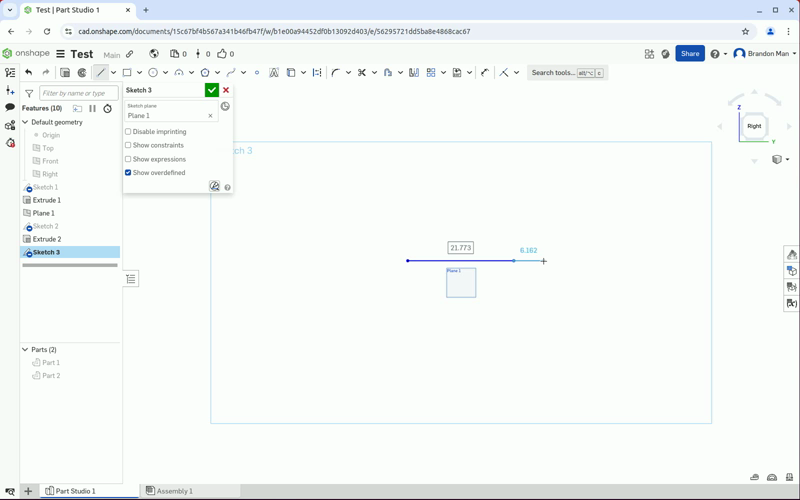
mouse_move(513, 257)
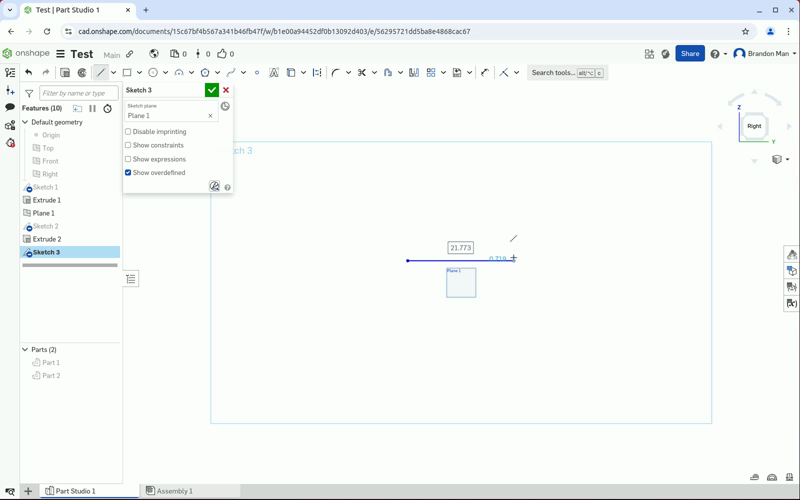
scroll(6)
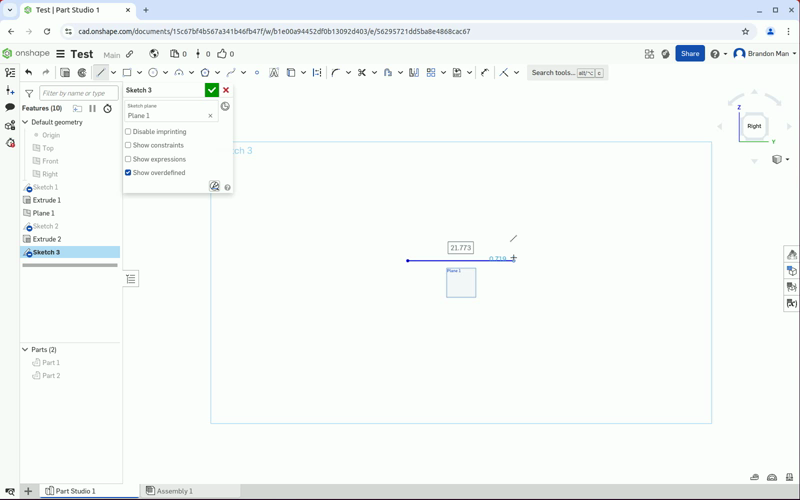
scroll(6)
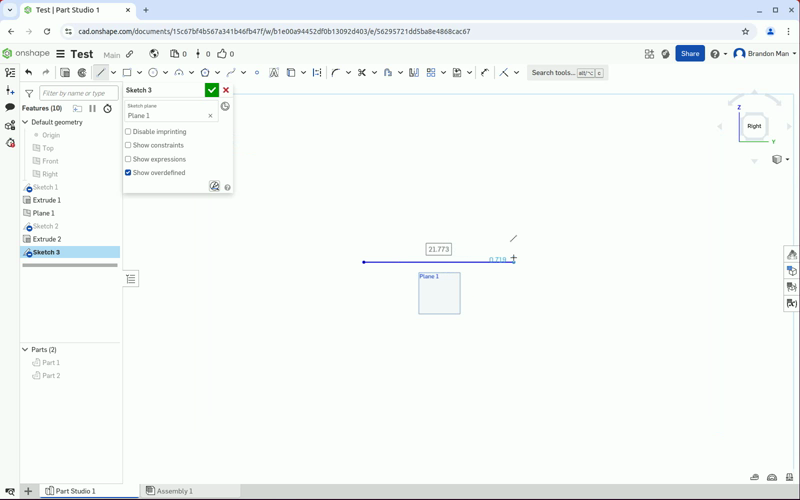
scroll(6)
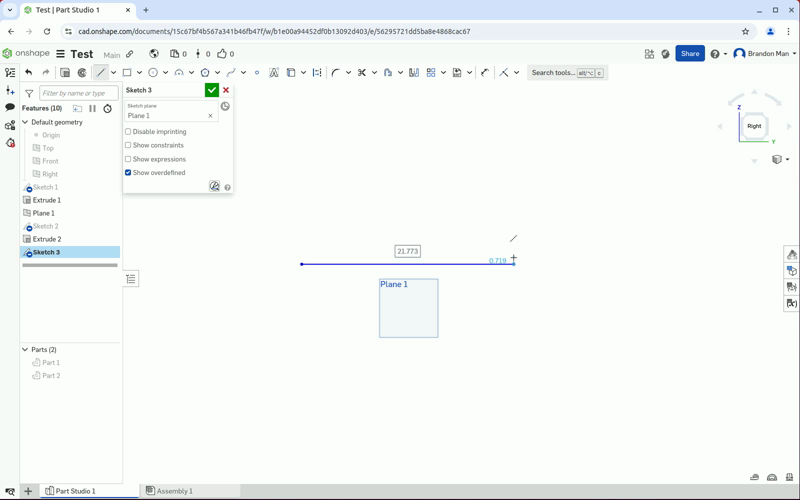
scroll(6)
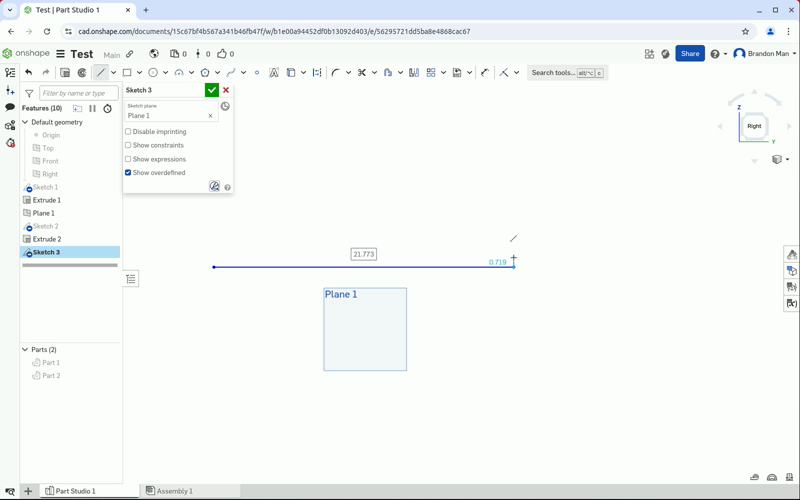
scroll(6)
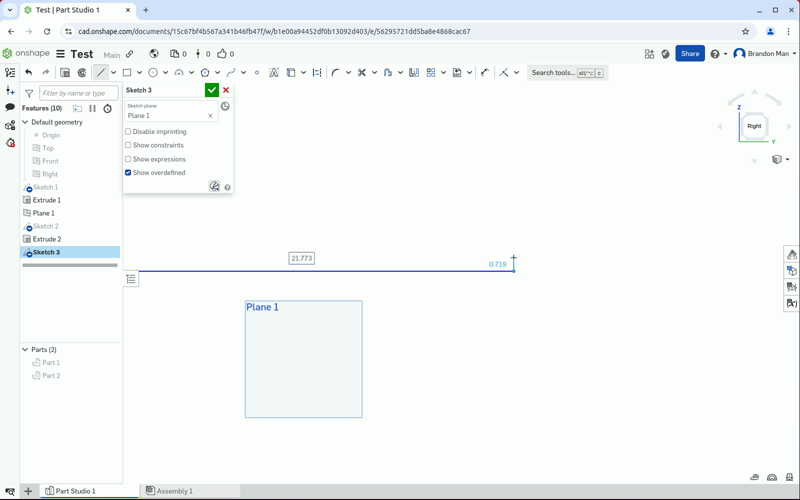
scroll(6)
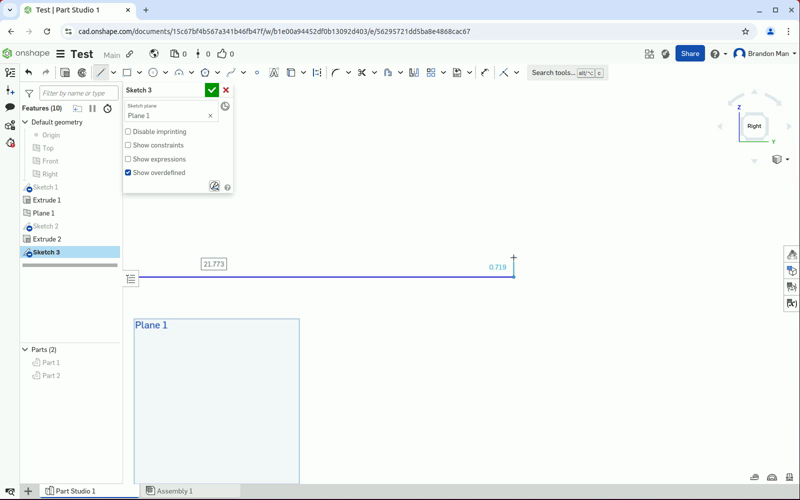
scroll(6)
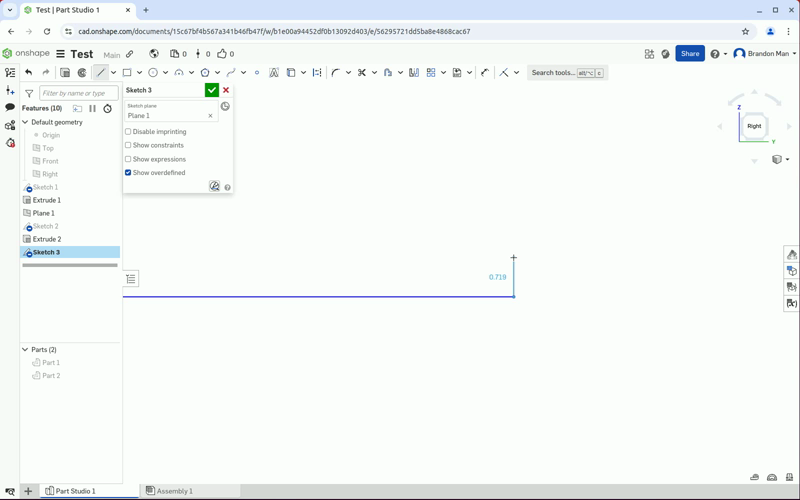
click(513, 257)
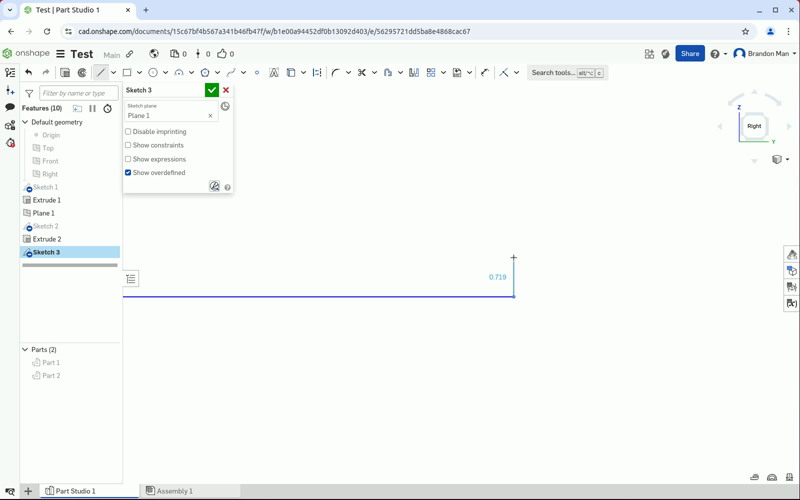
scroll(-6)
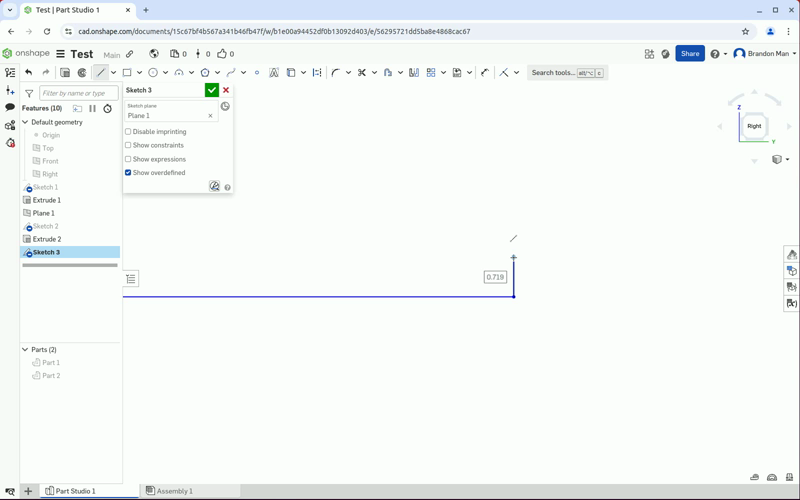
scroll(-6)
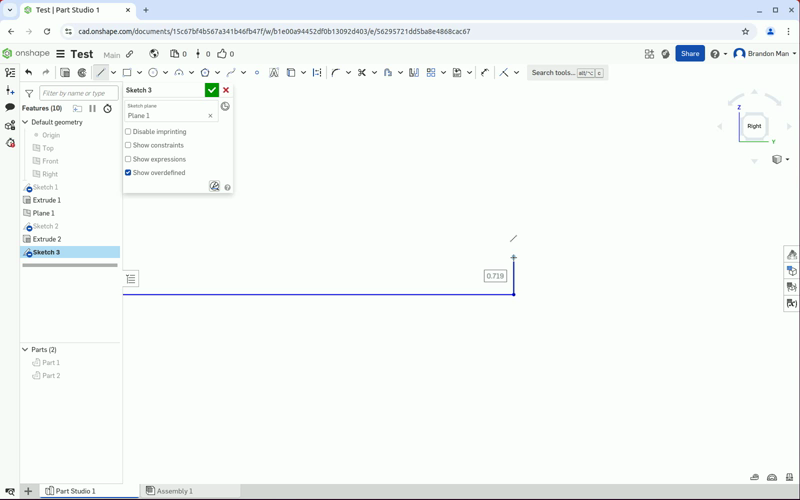
scroll(-6)
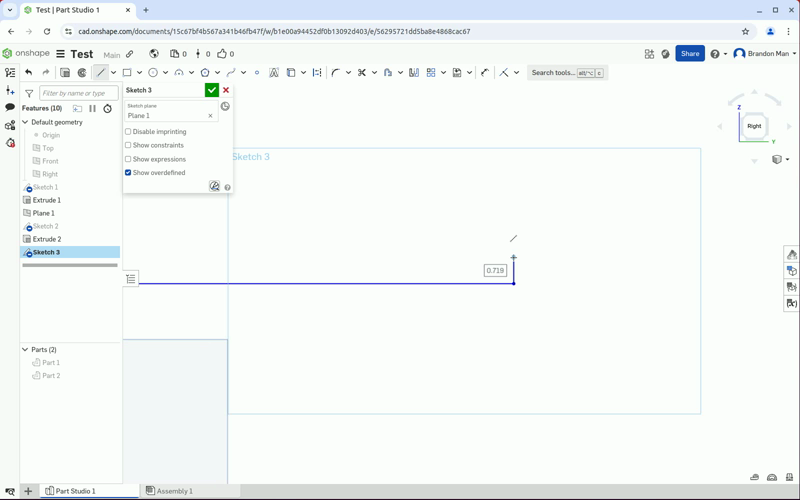
scroll(-6)
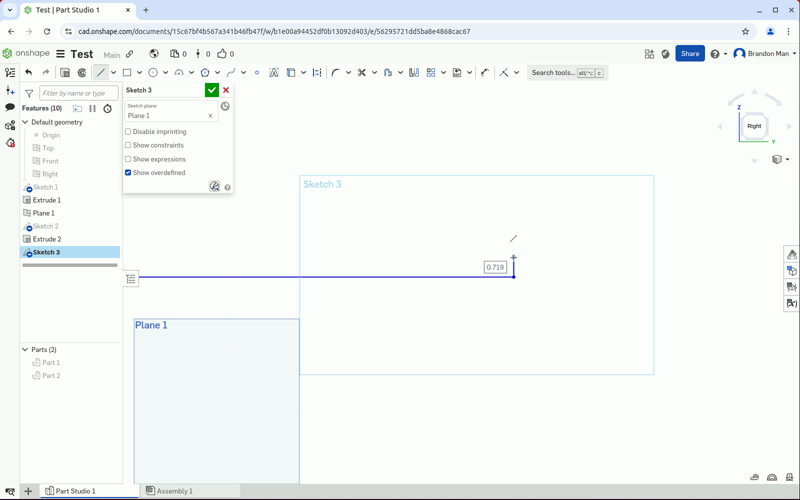
scroll(-6)
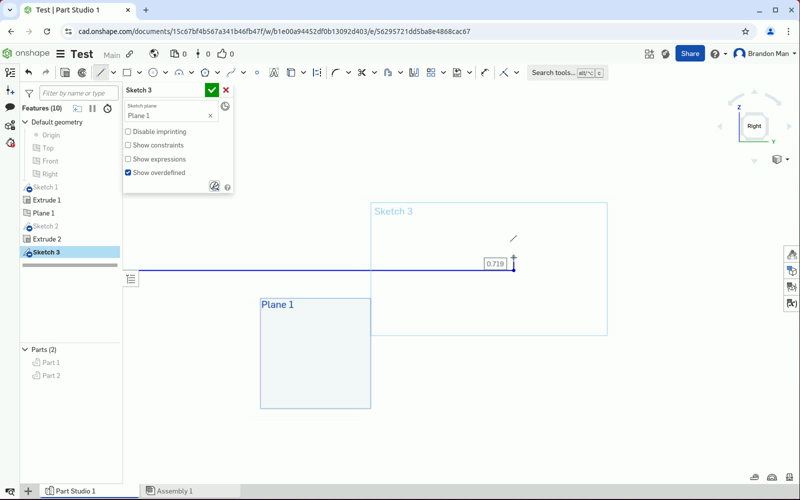
scroll(-6)
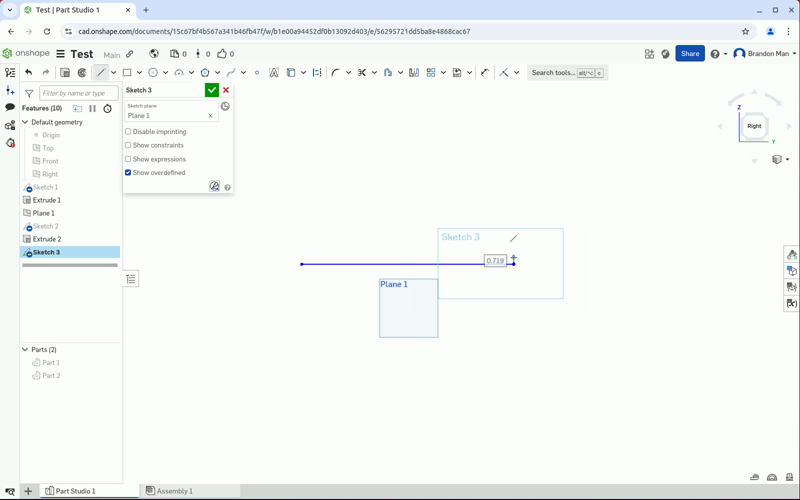
scroll(-6)
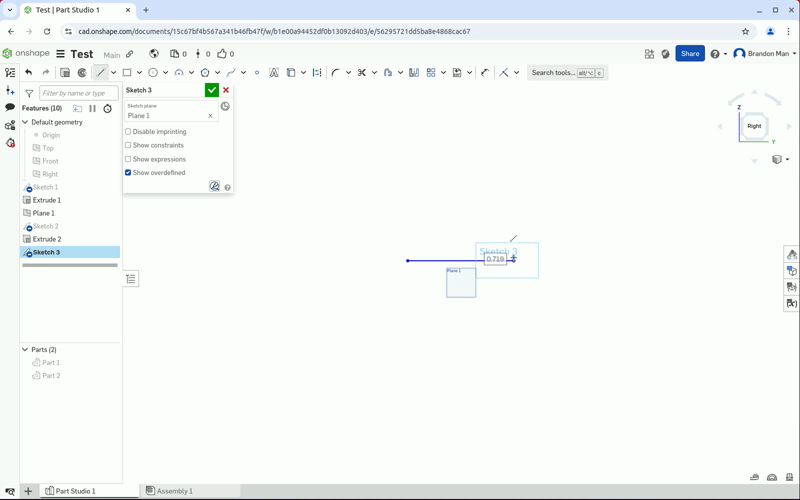
key_up(shift)
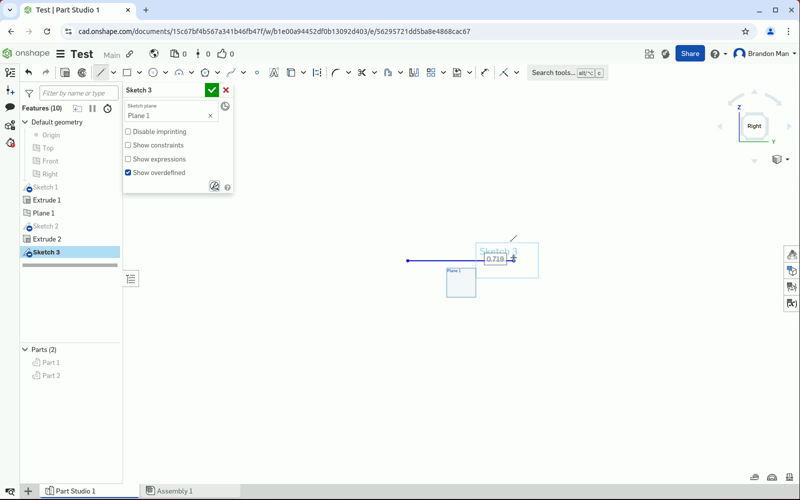
key_down(shift)
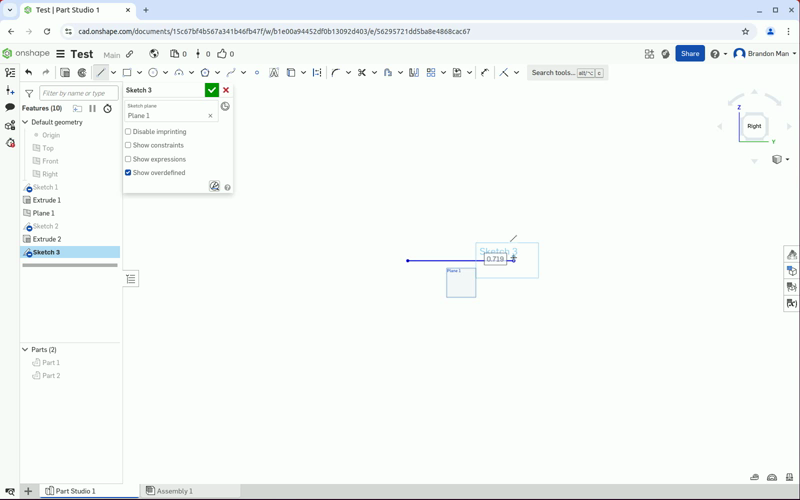
mouse_move(407, 257)
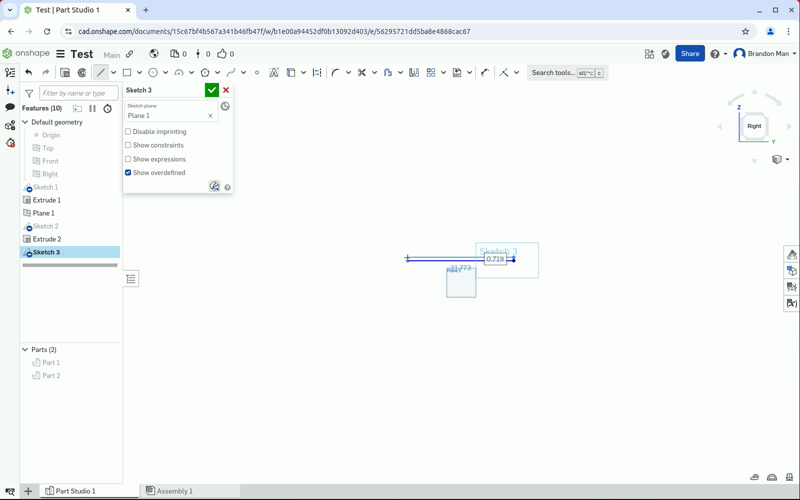
scroll(6)
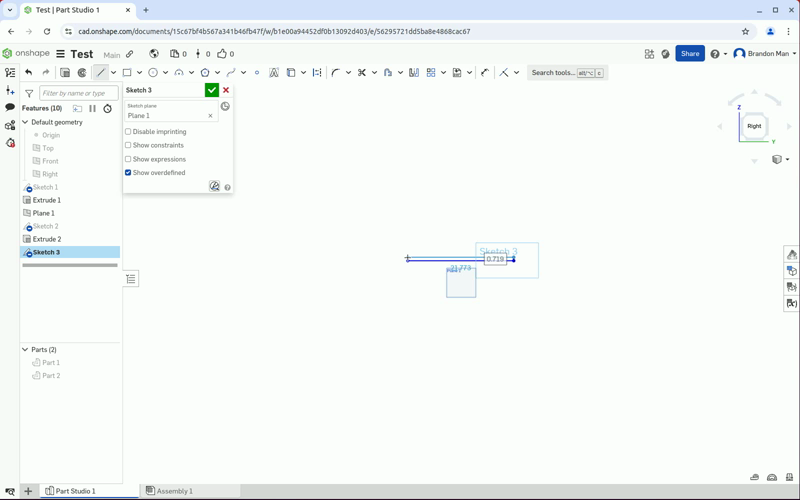
scroll(6)
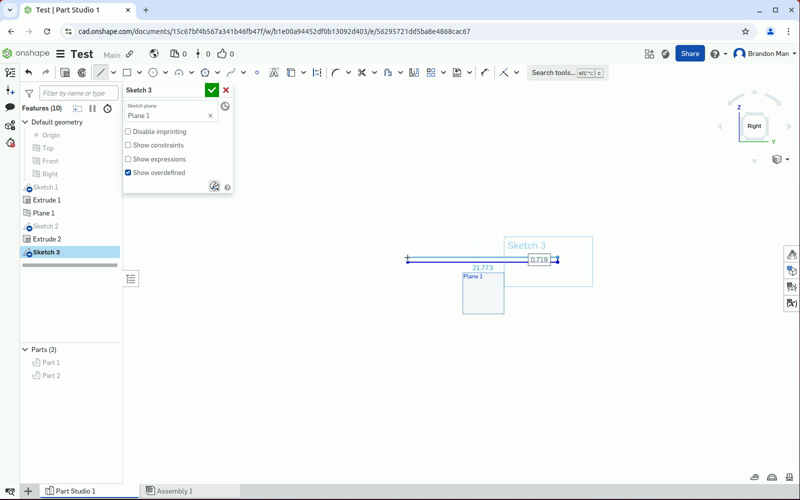
scroll(6)
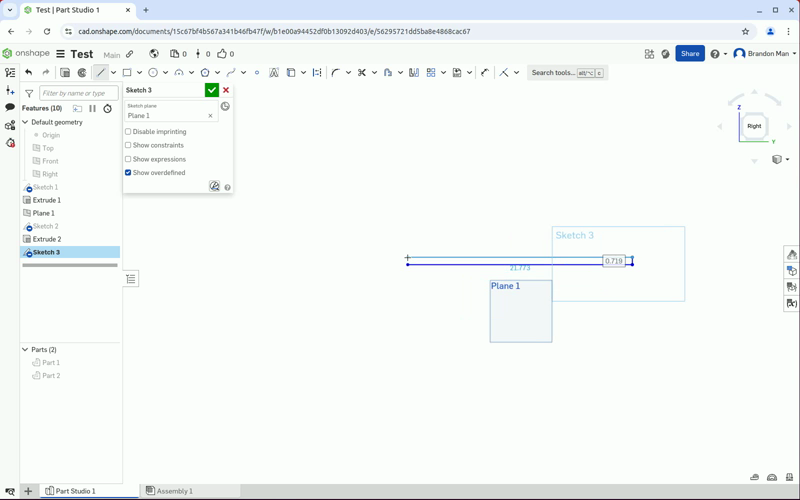
scroll(6)
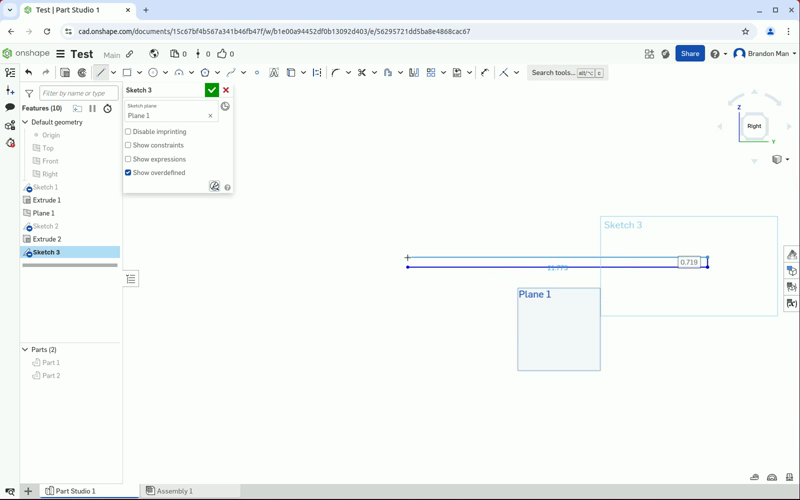
scroll(6)
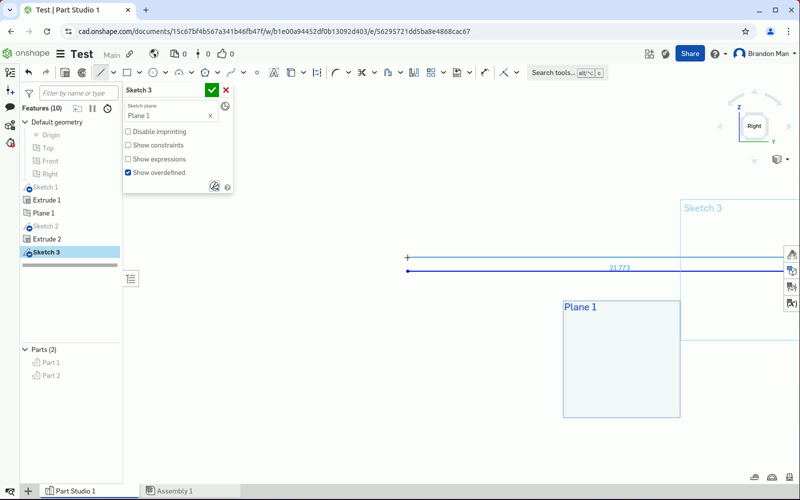
scroll(6)
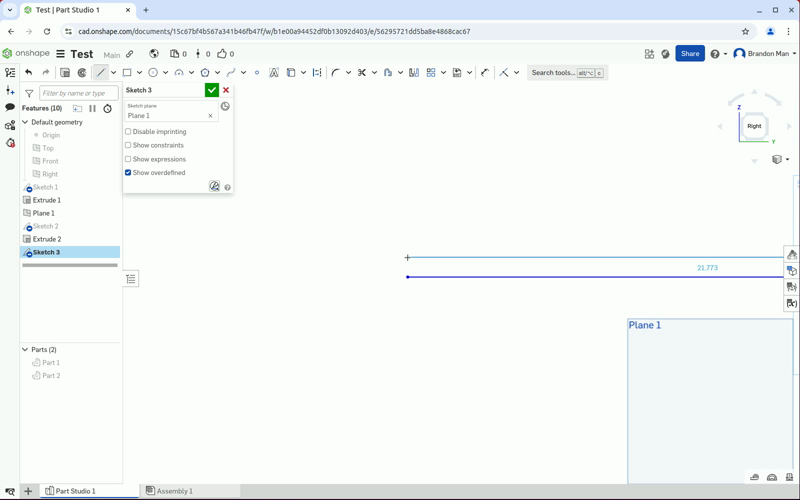
scroll(6)
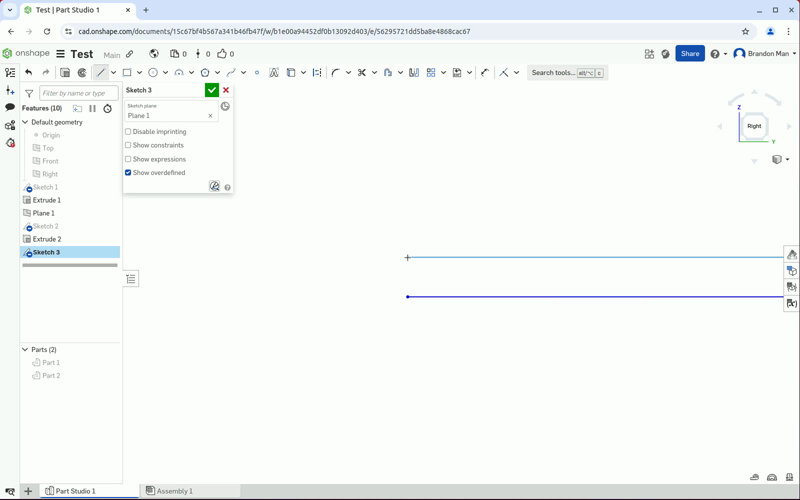
click(407, 257)
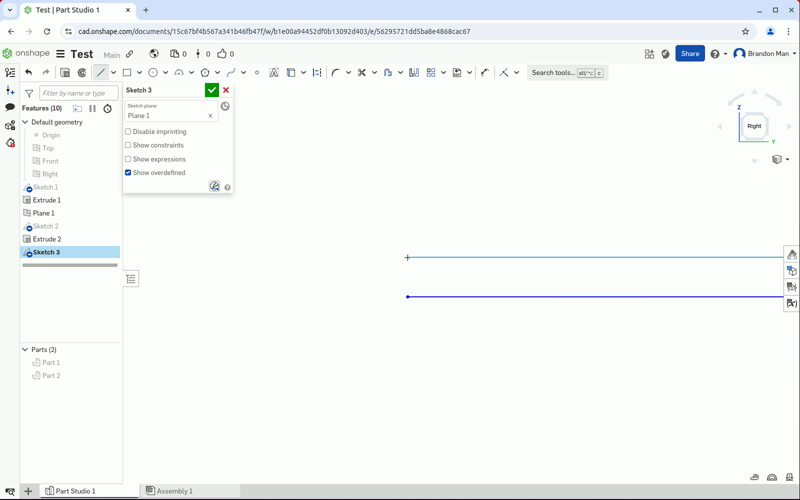
scroll(-6)
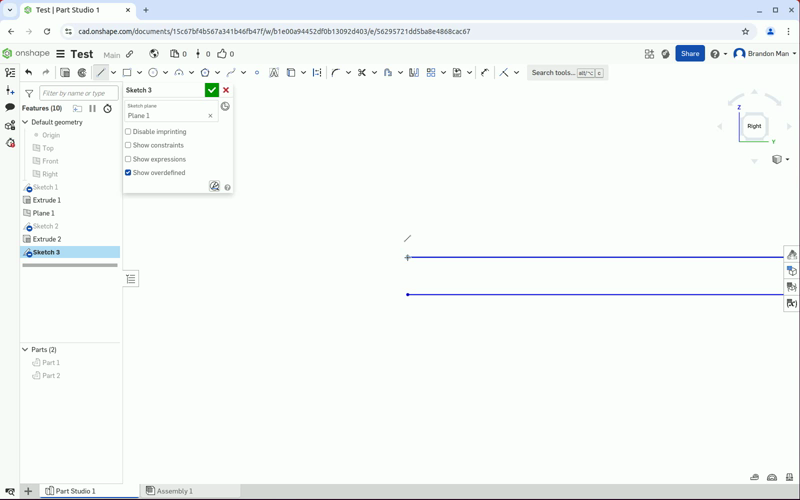
scroll(-6)
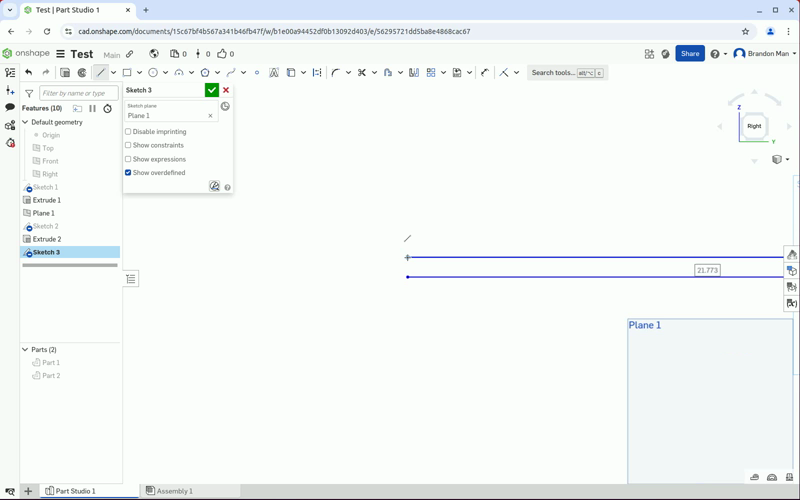
scroll(-6)
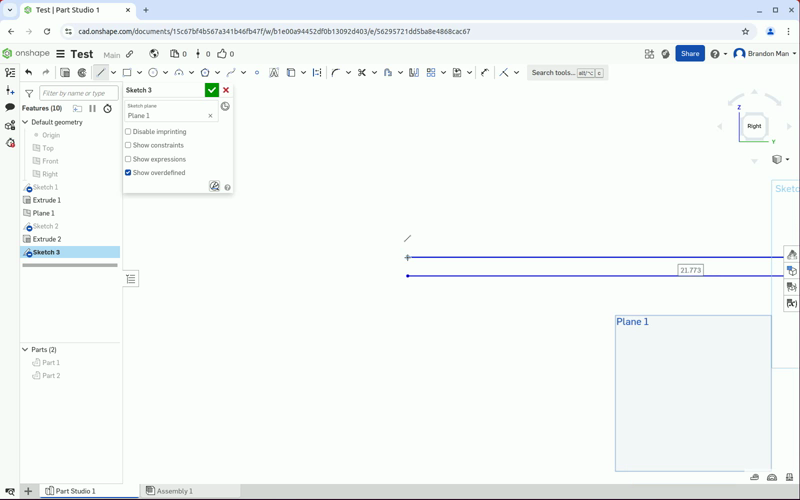
scroll(-6)
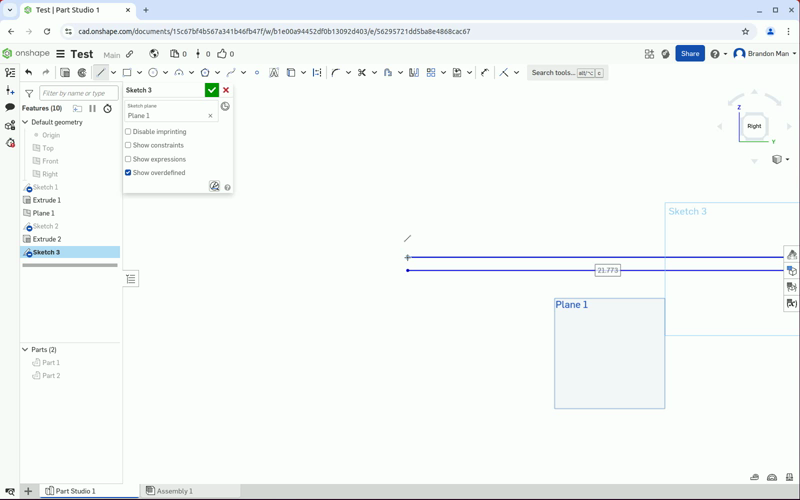
scroll(-6)
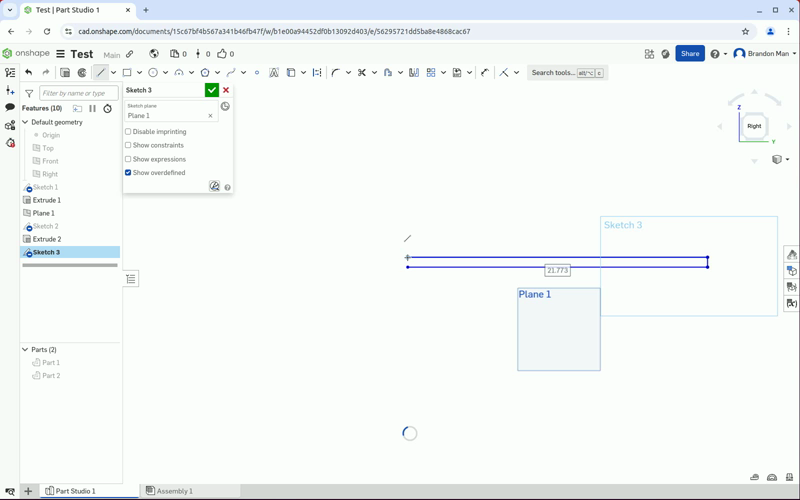
scroll(-6)
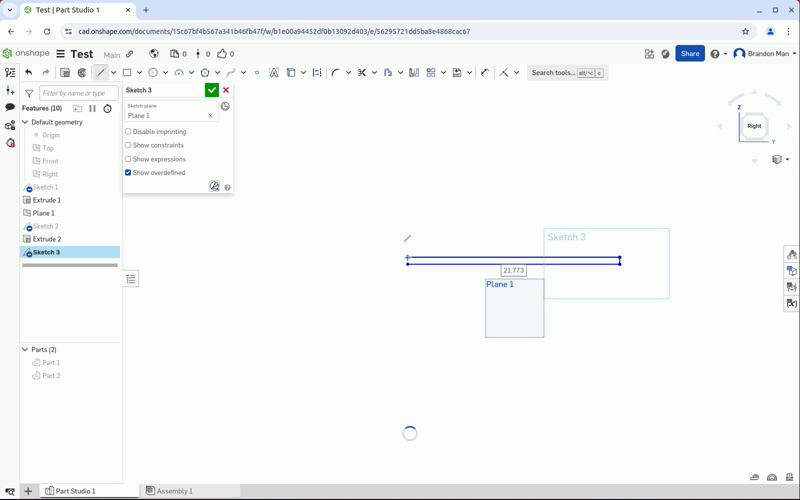
scroll(-6)
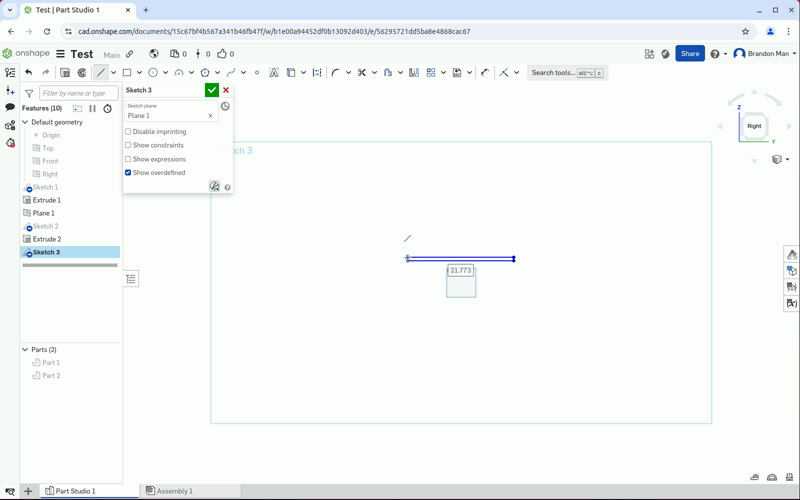
key_up(shift)
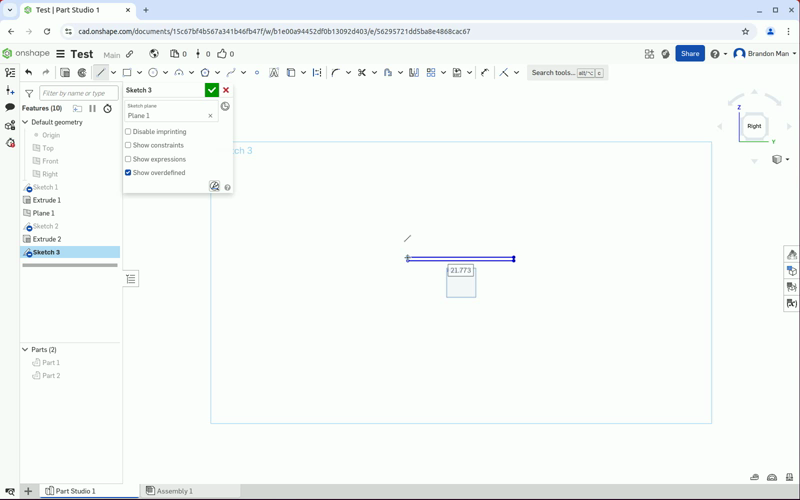
mouse_move(437, 257)
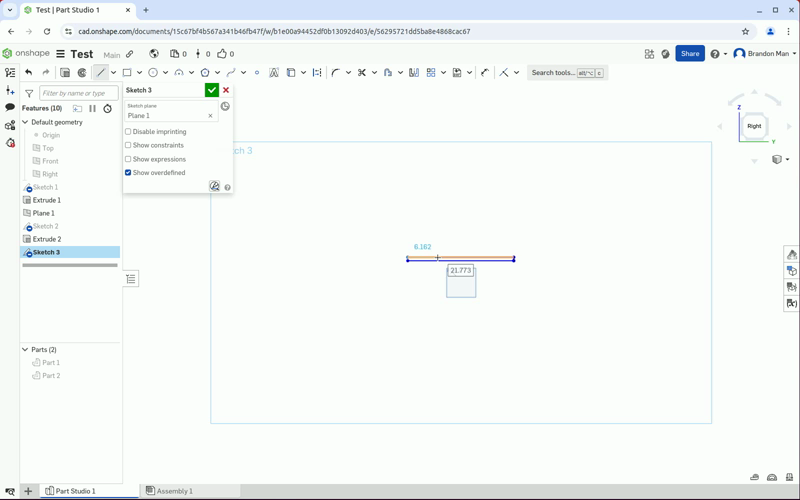
key_down(shift)
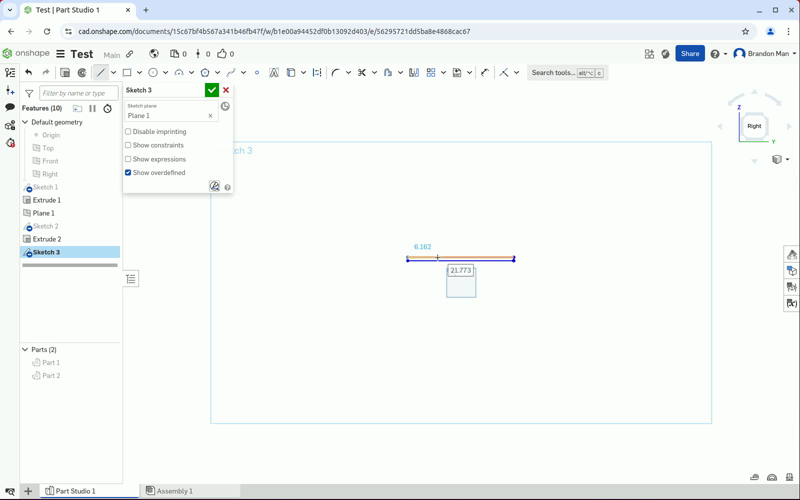
mouse_move(407, 260)
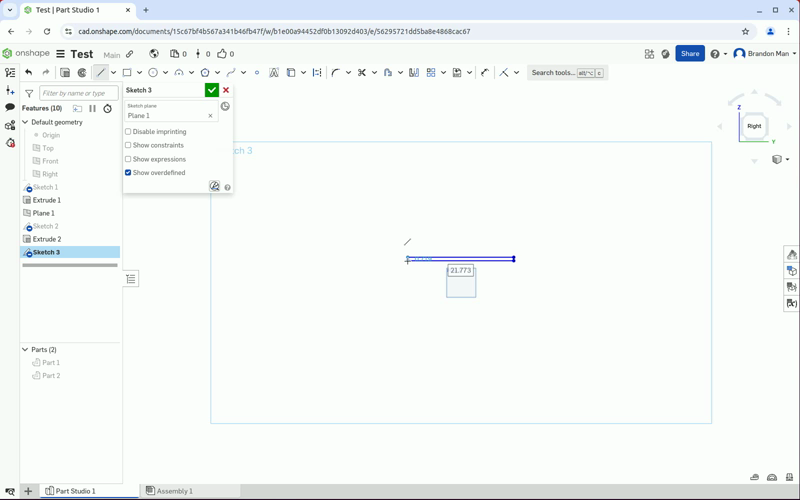
scroll(6)
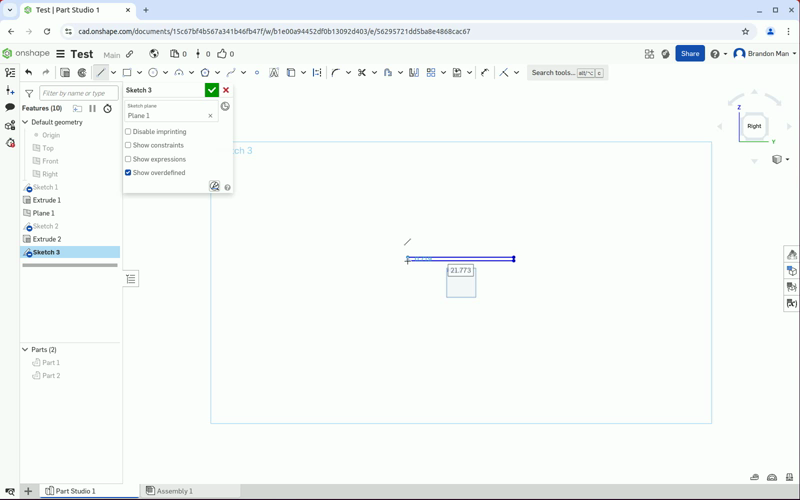
scroll(6)
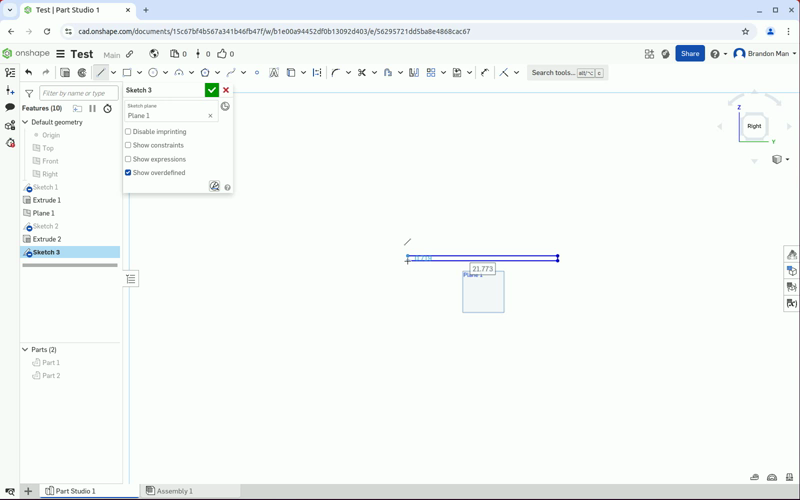
scroll(6)
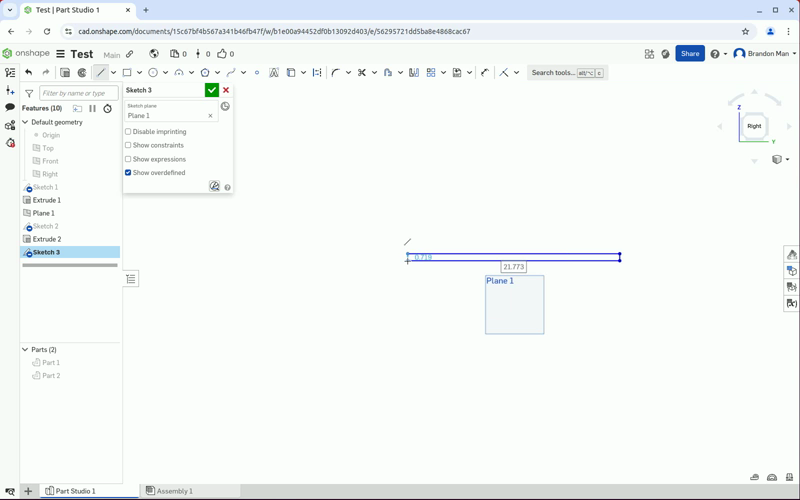
scroll(6)
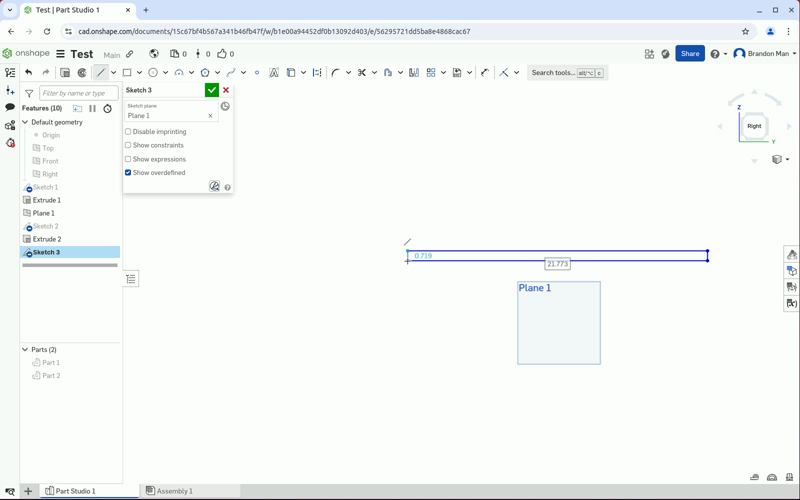
scroll(6)
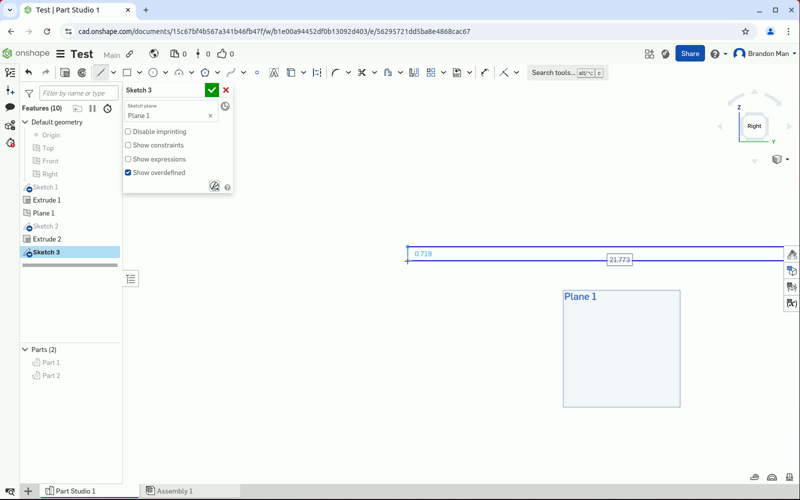
scroll(6)
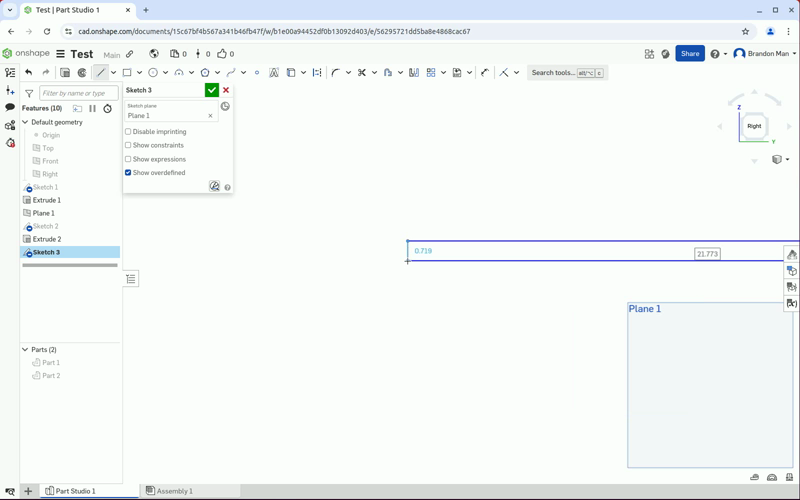
scroll(6)
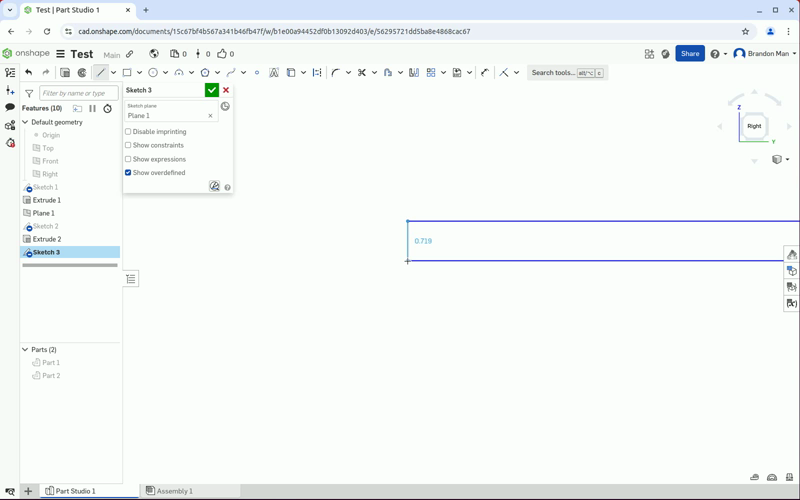
key_up(shift)
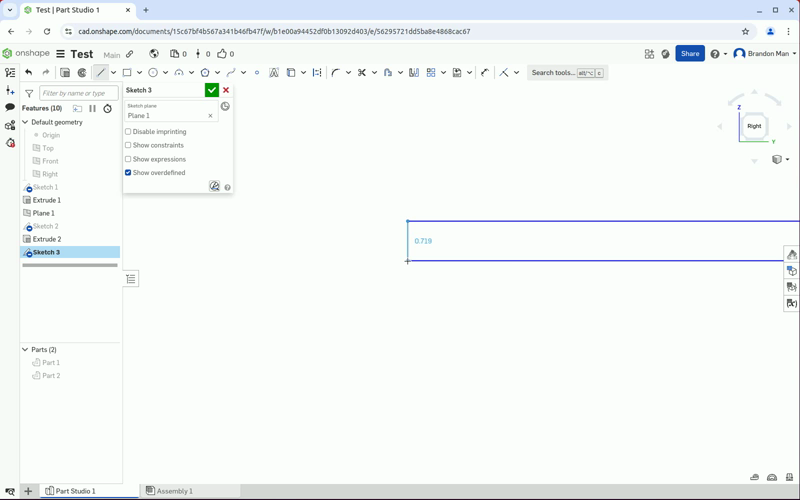
click(407, 260)
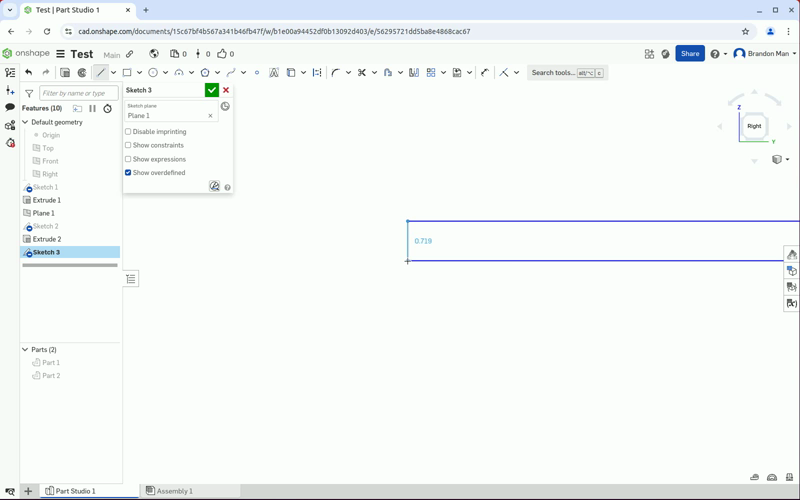
scroll(-6)
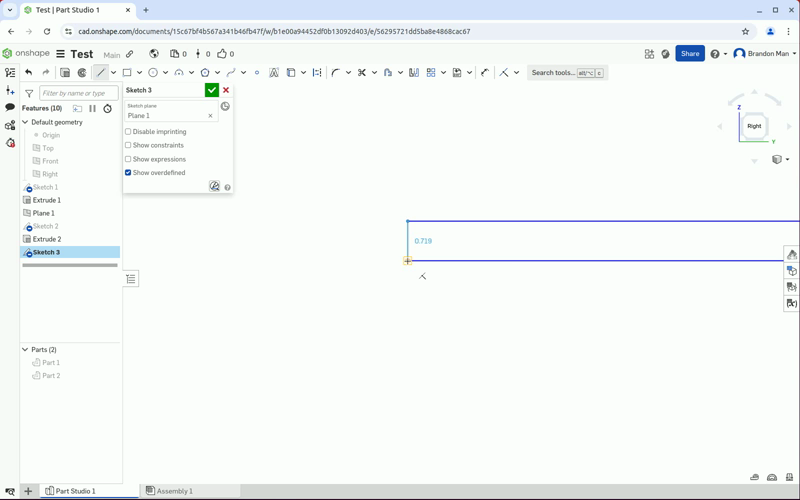
scroll(-6)
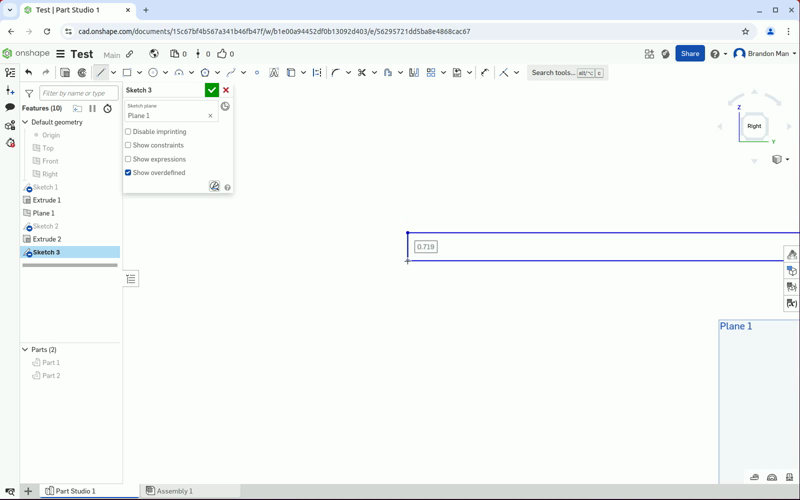
scroll(-6)
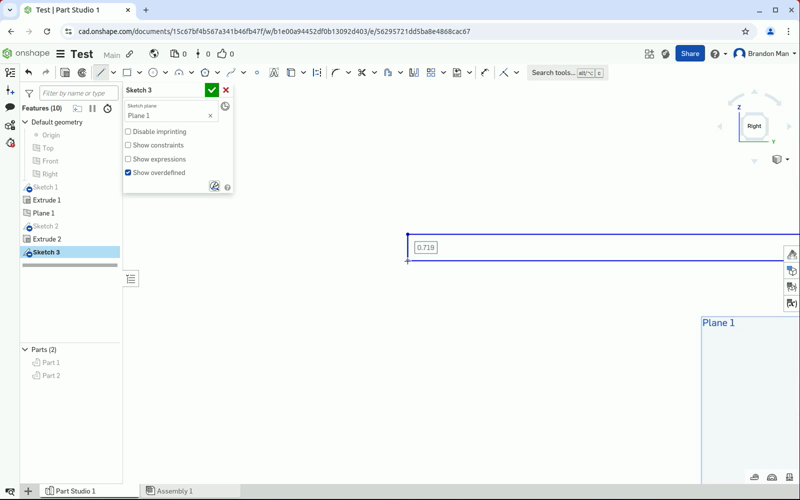
scroll(-6)
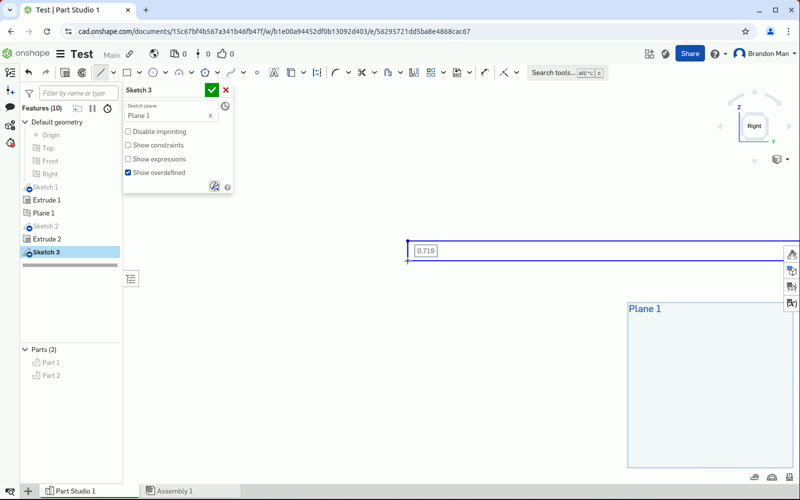
scroll(-6)
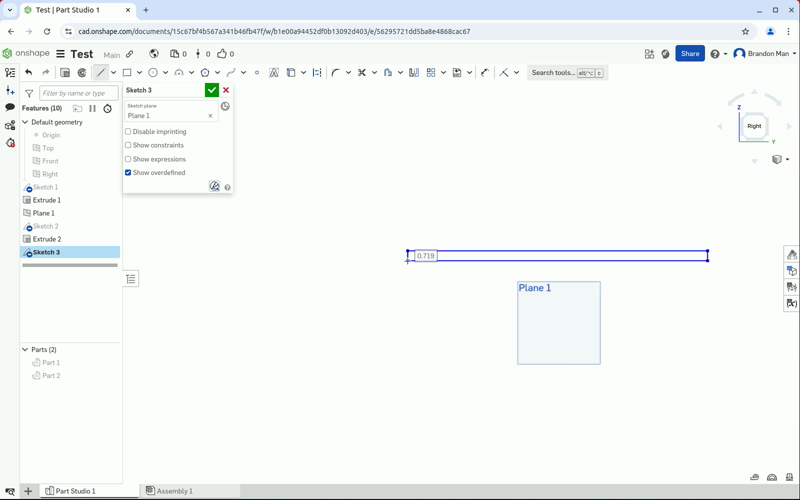
scroll(-6)
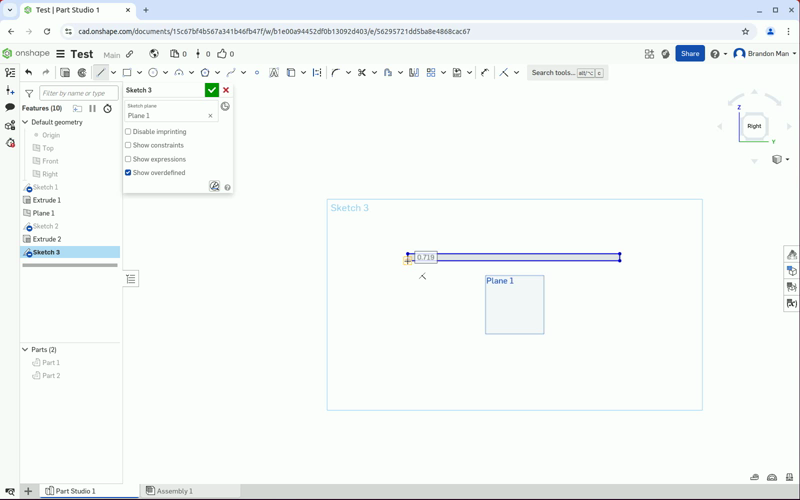
scroll(-6)
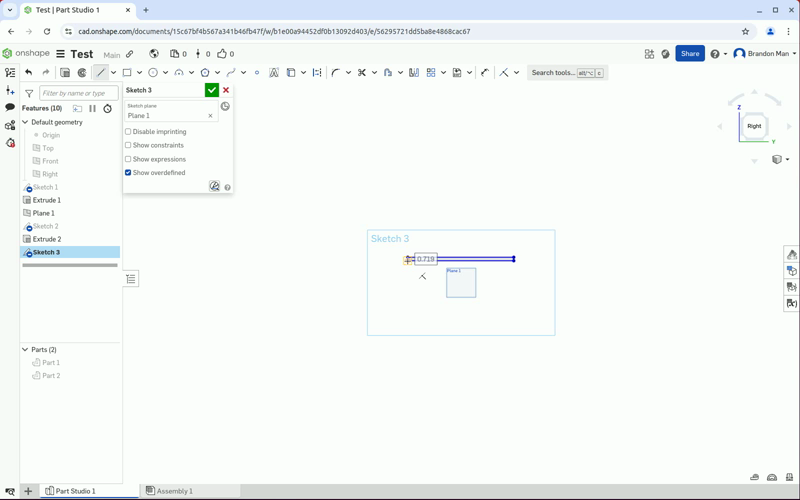
key(esc)
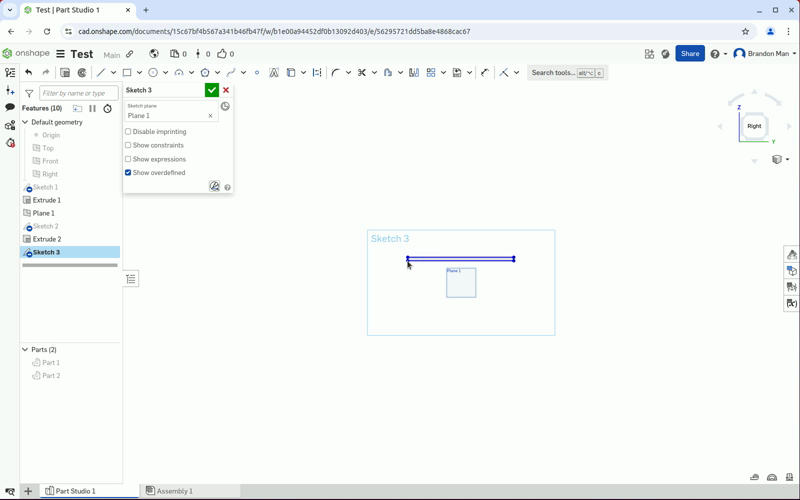
mouse_move(498, 259)
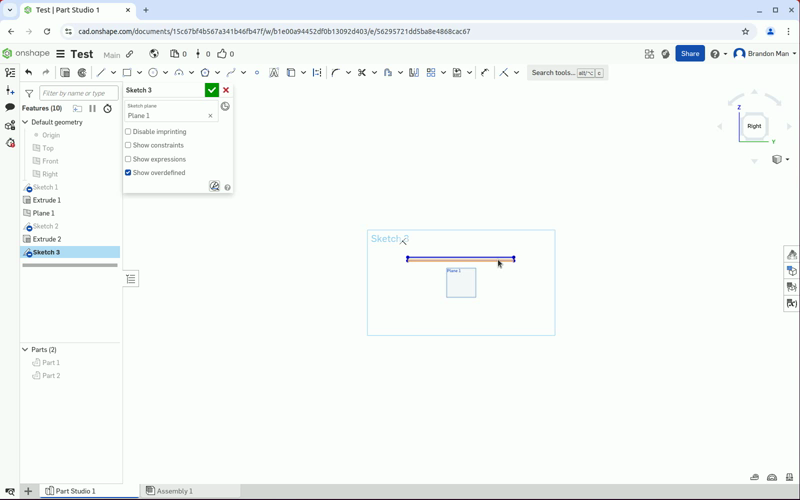
scroll(6)
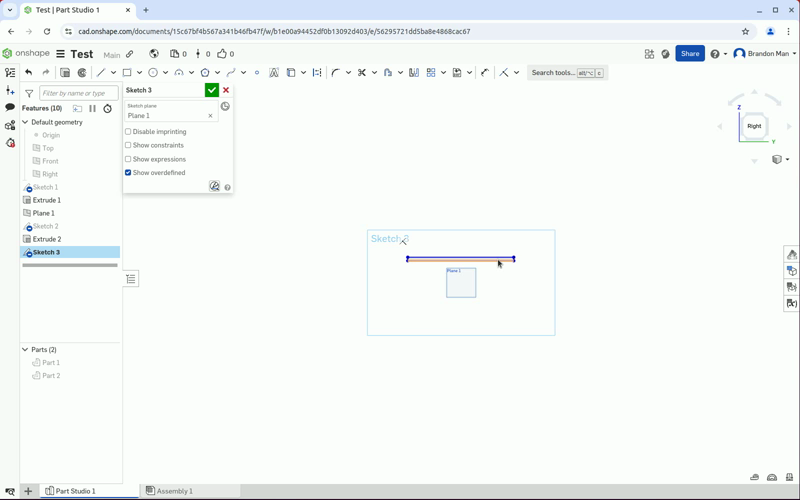
scroll(6)
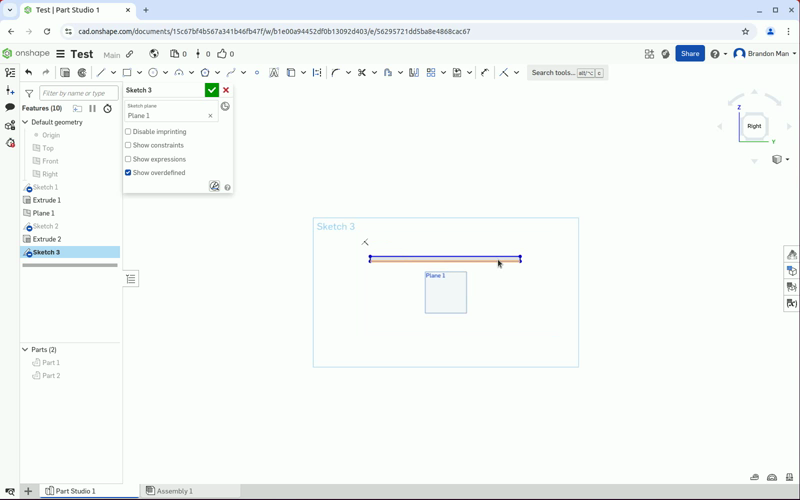
scroll(6)
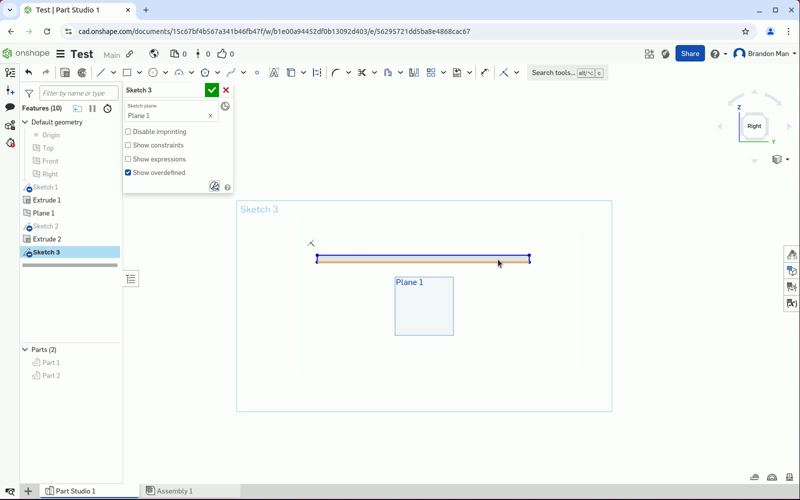
scroll(6)
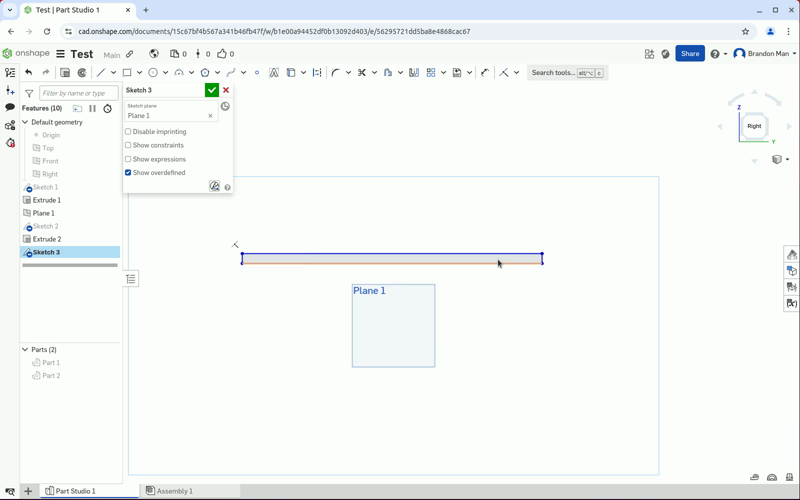
scroll(6)
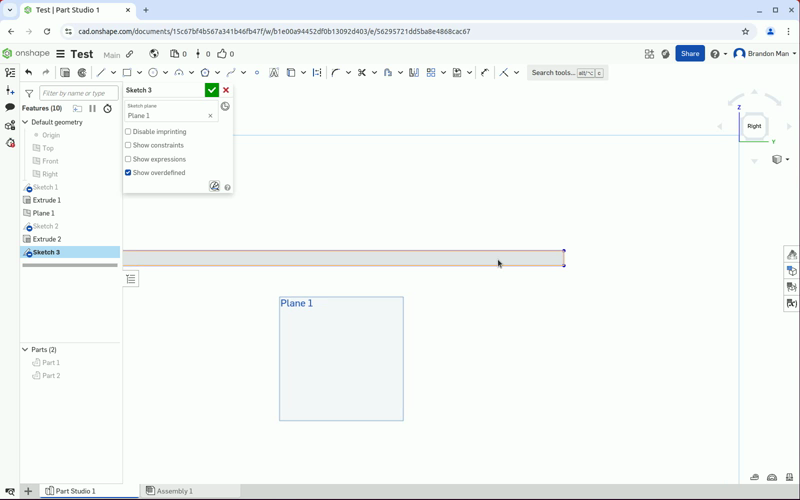
scroll(6)
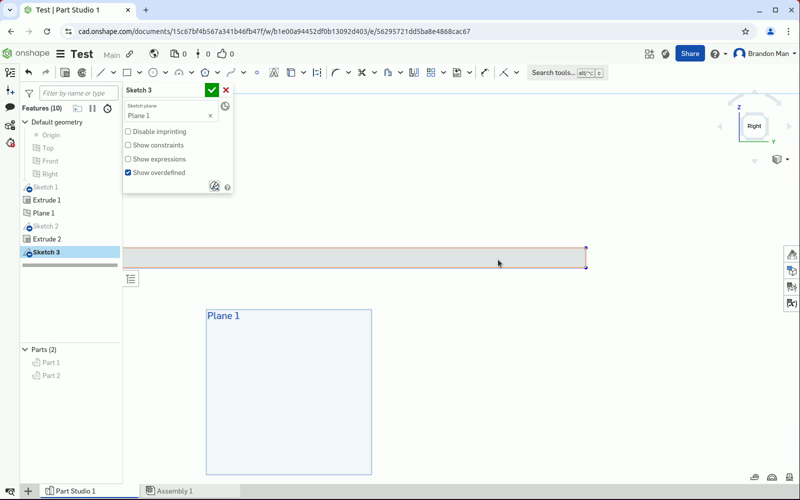
scroll(6)
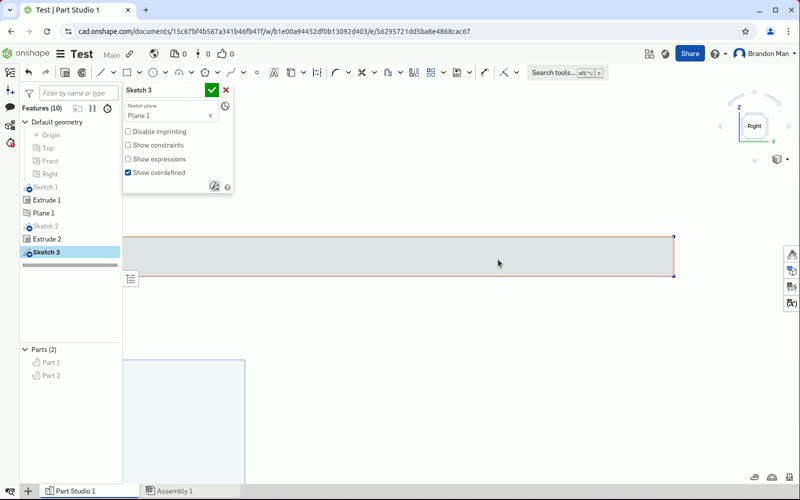
click(498, 259)
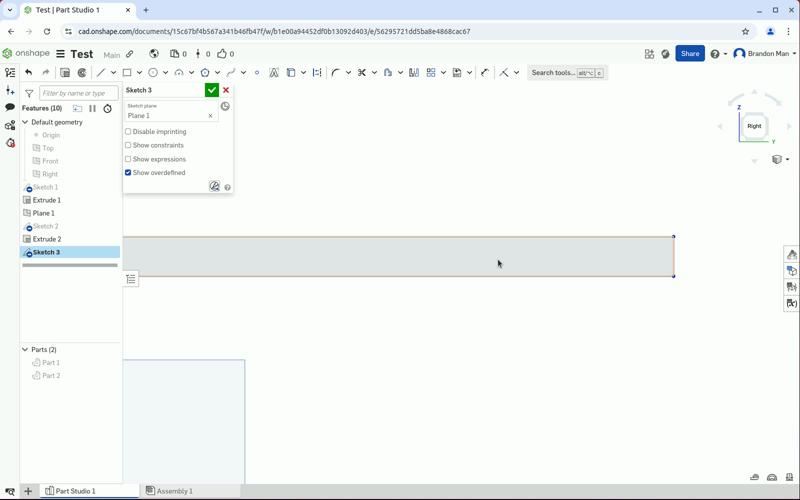
scroll(-6)
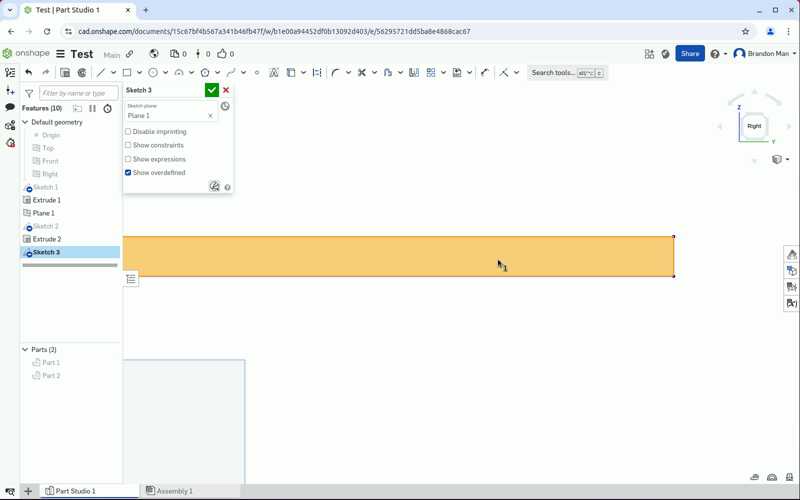
scroll(-6)
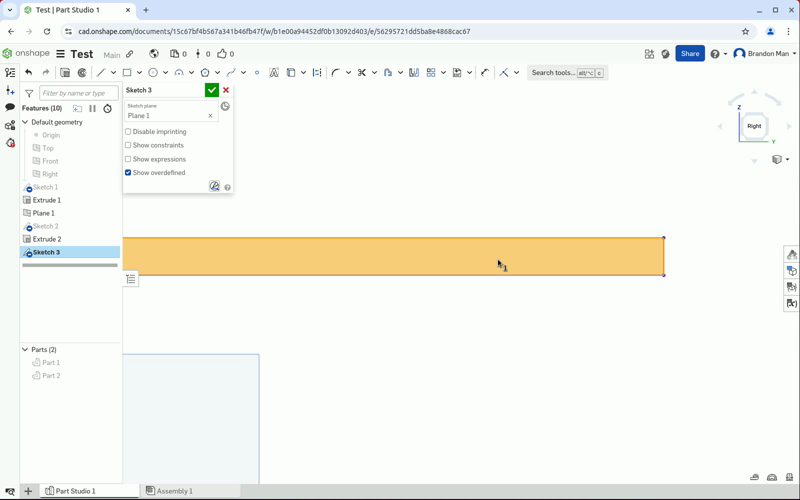
scroll(-6)
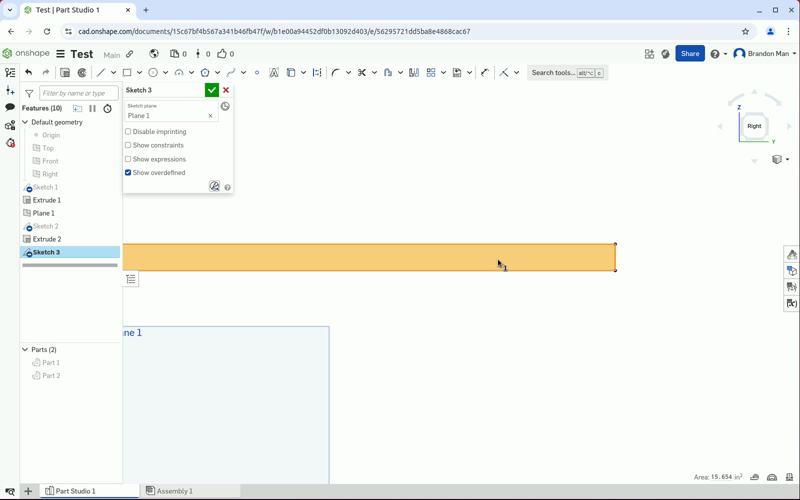
scroll(-6)
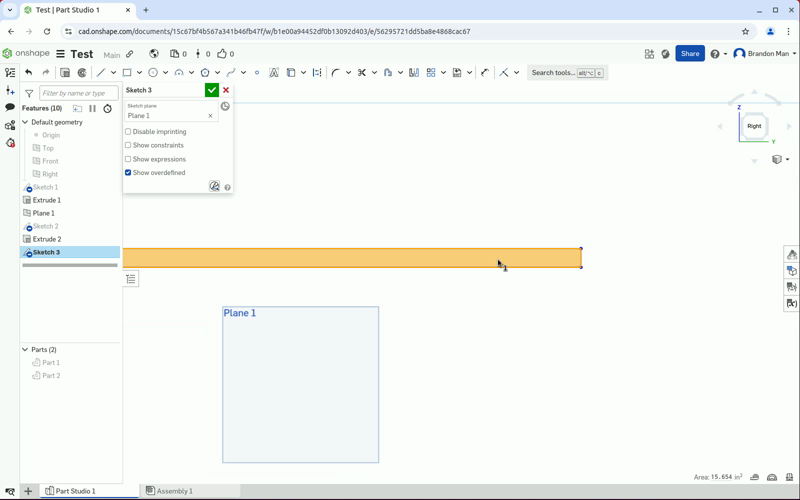
scroll(-6)
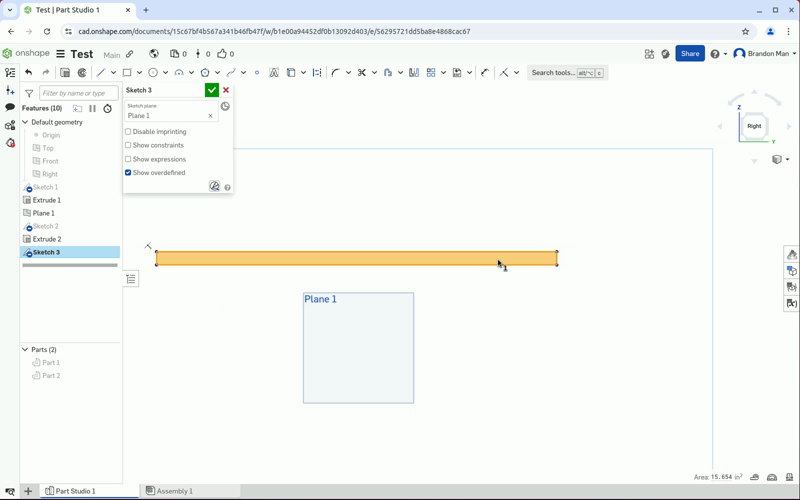
scroll(-6)
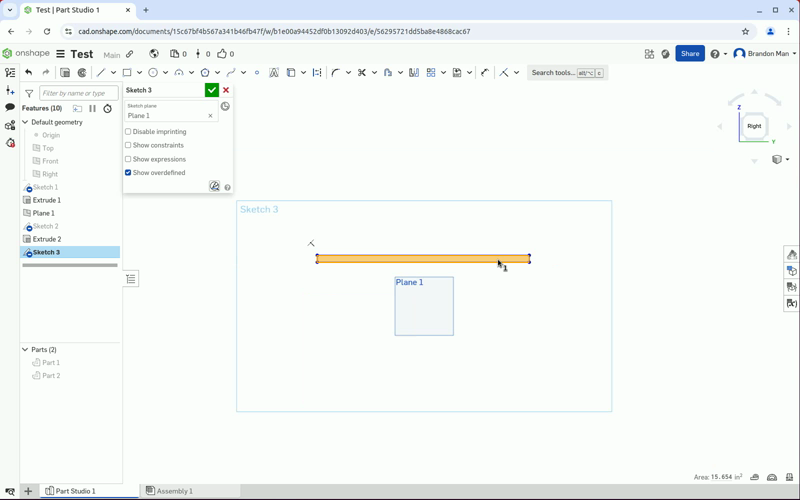
scroll(-6)
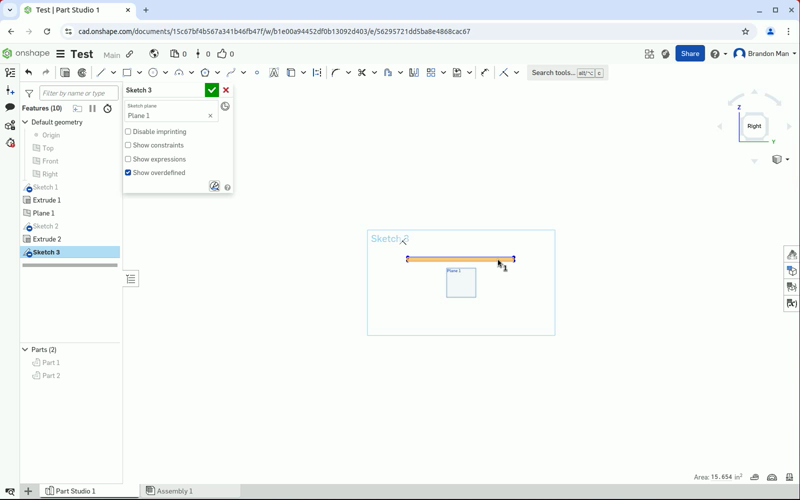
mouse_move(73, 352)
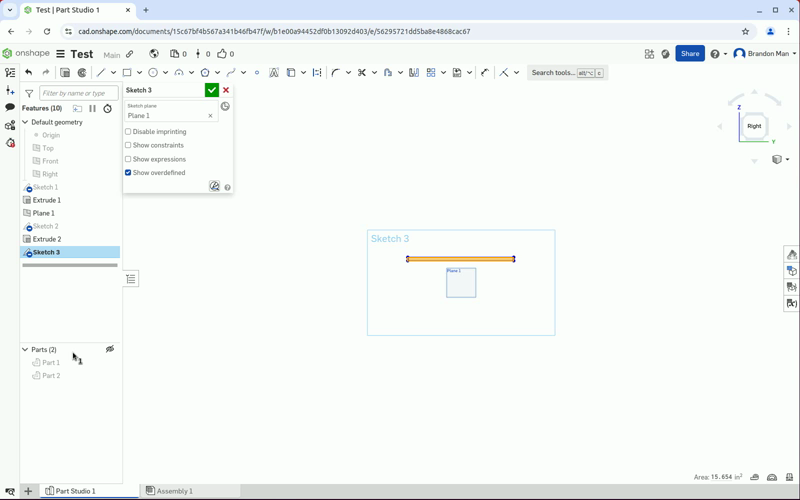
key(shift+y)
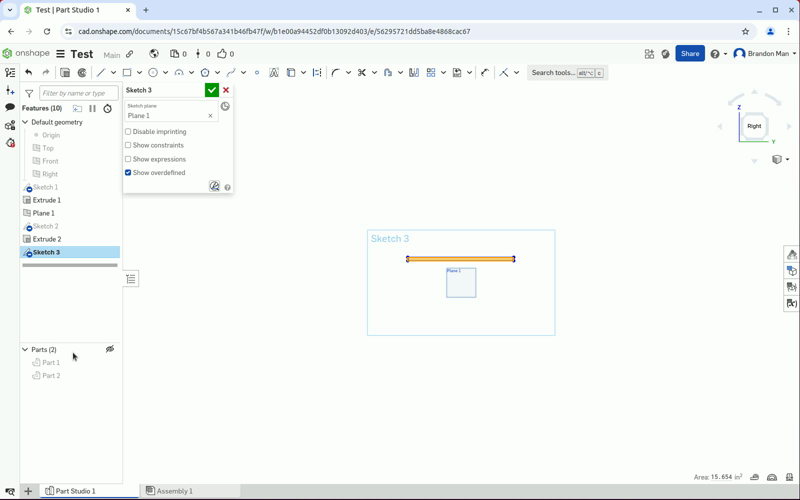
key(shift+e)
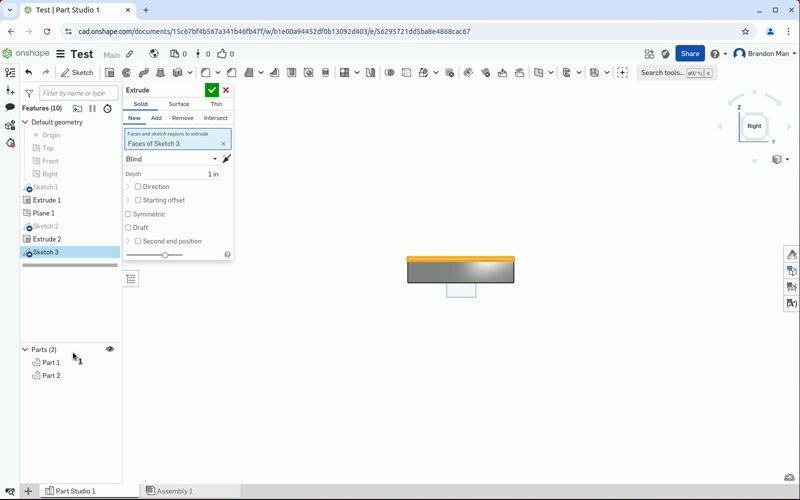
mouse_move(143, 106)
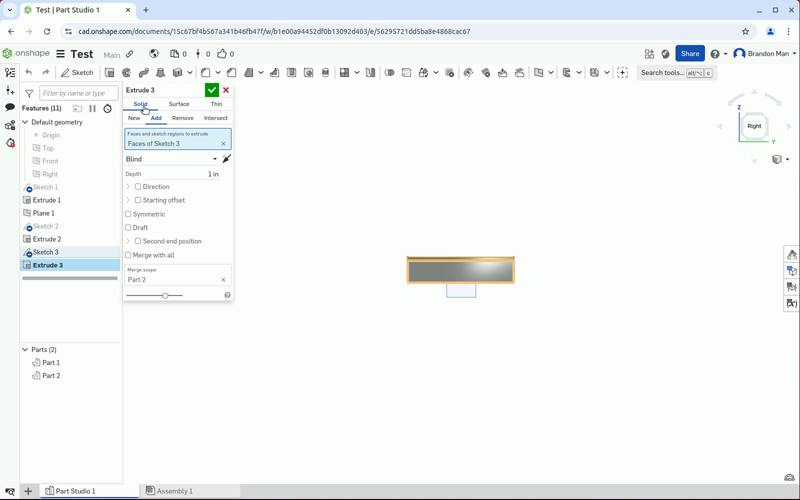
click(143, 106)
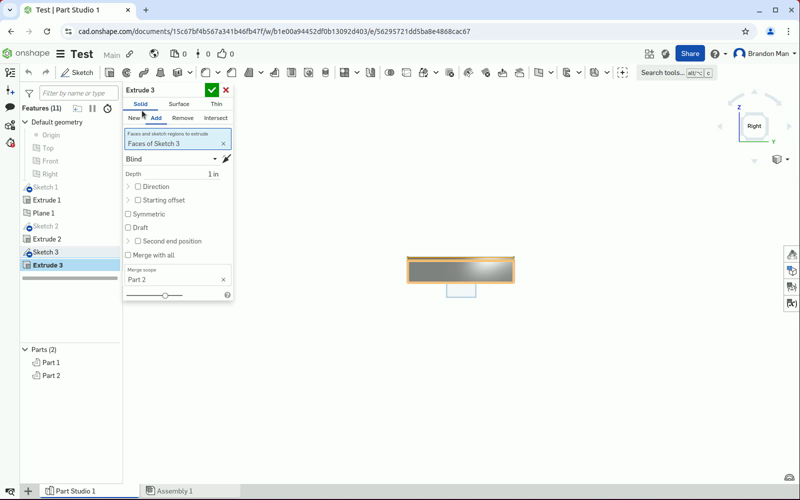
mouse_move(137, 120)
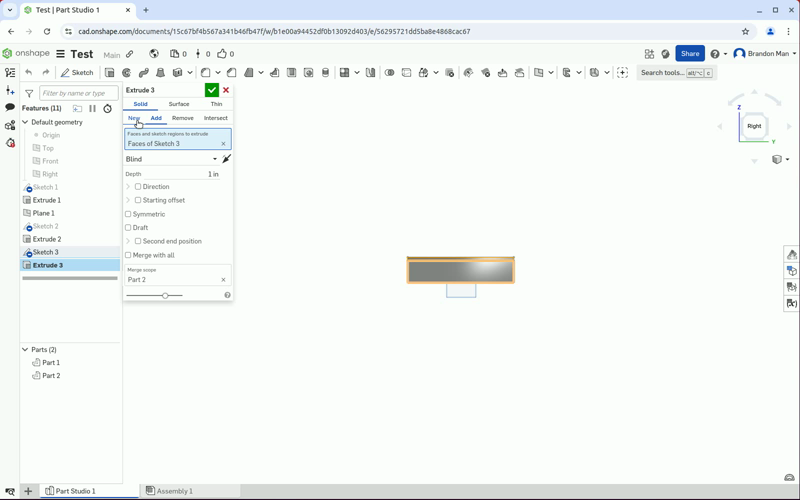
click(137, 120)
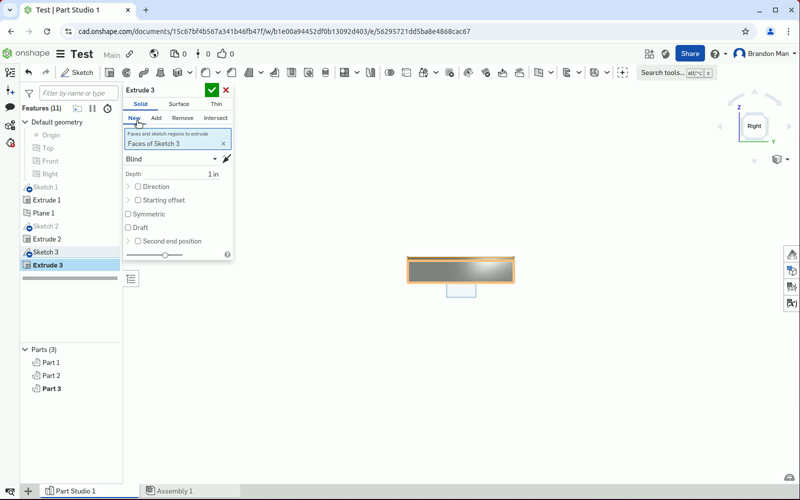
key(tab, 4)
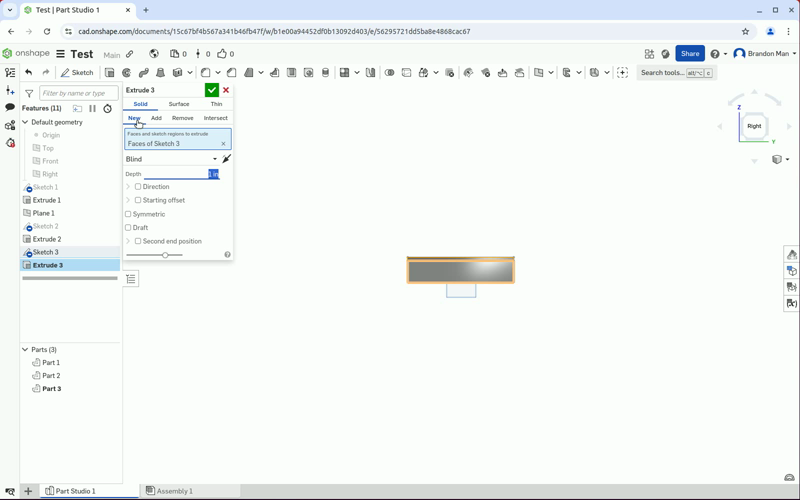
text(0.722)
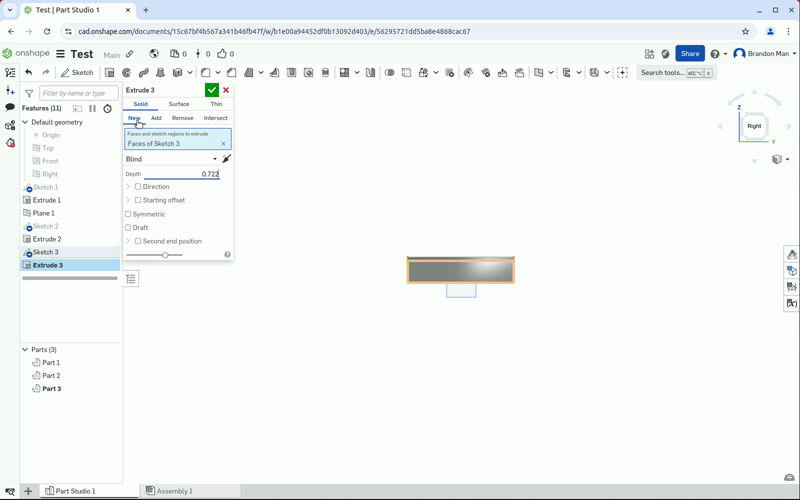
key(enter)
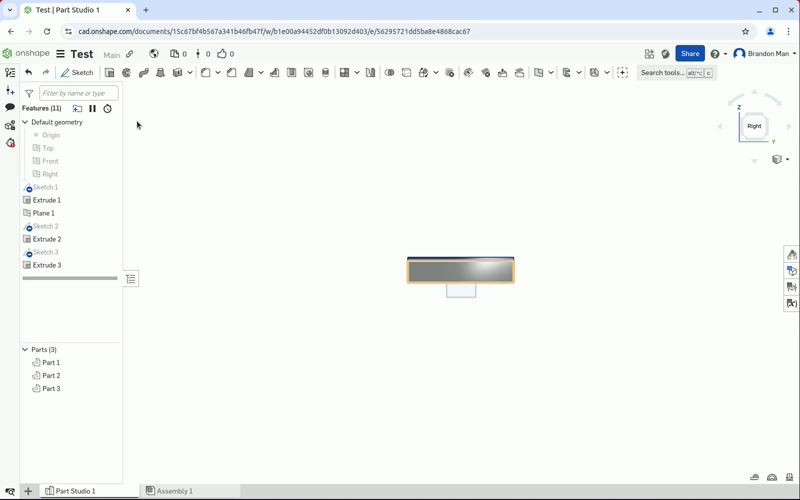
key(shift+h)
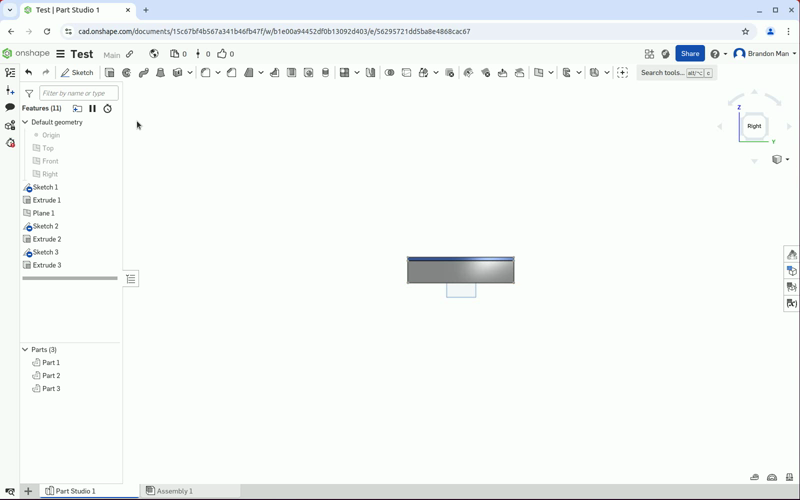
key(shift+h)
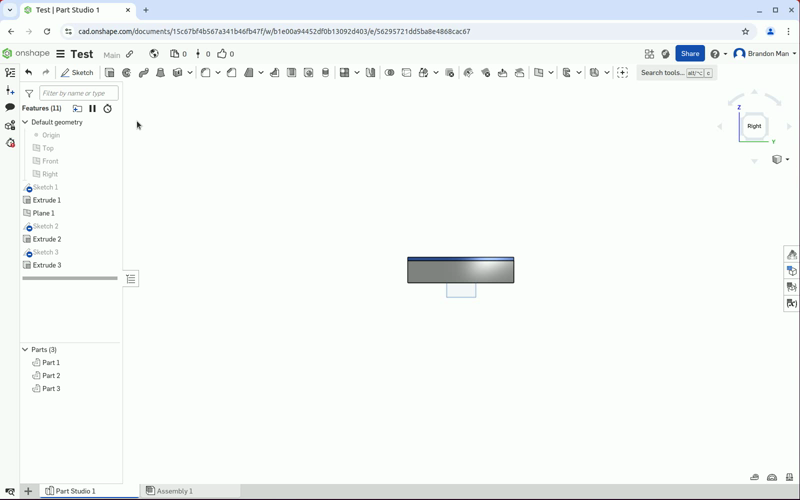
mouse_move(73, 189)
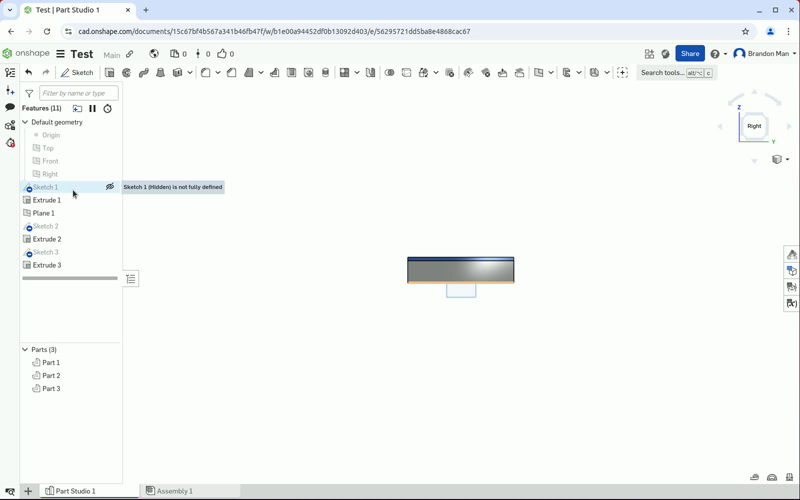
click(73, 189)
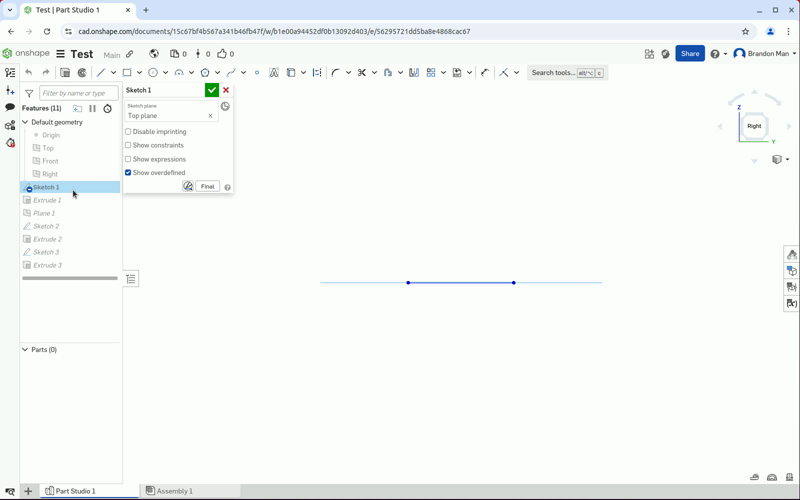
mouse_move(229, 92)
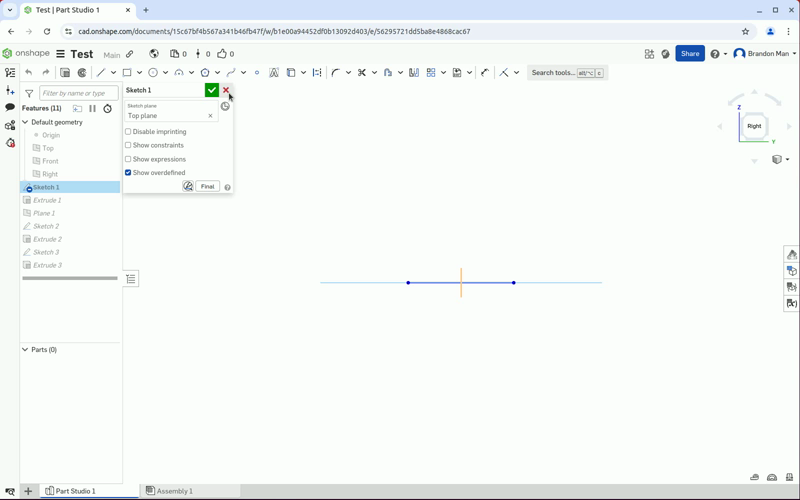
click(229, 92)
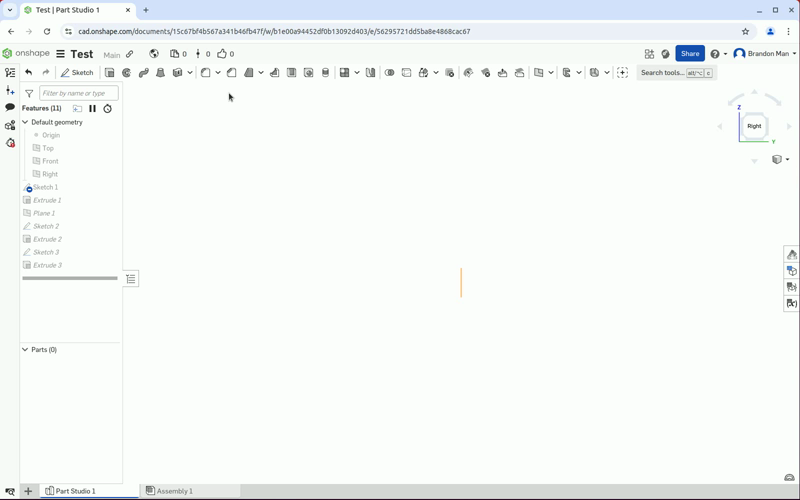
mouse_move(73, 352)
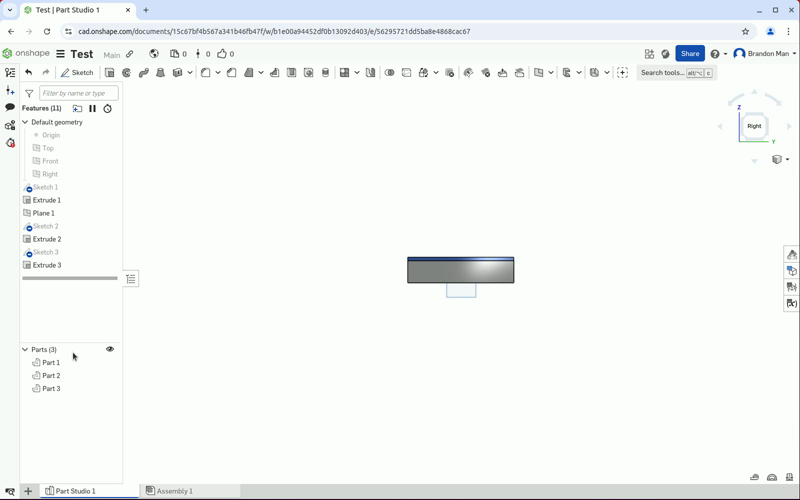
key(y)
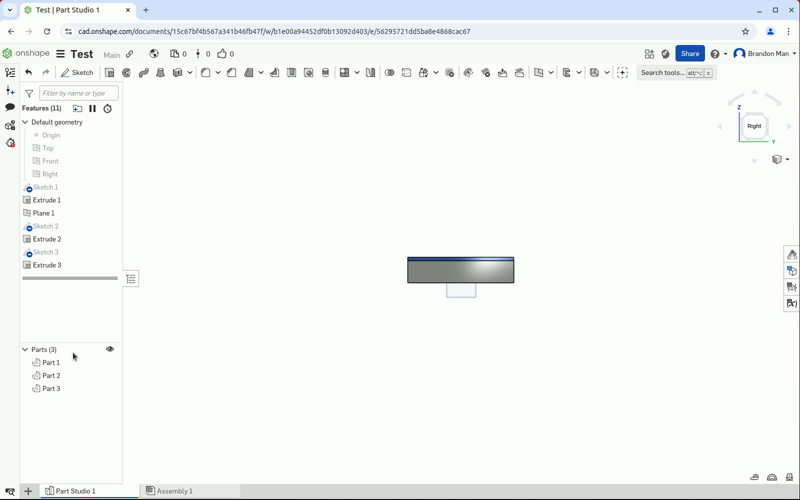
key(shift+p)
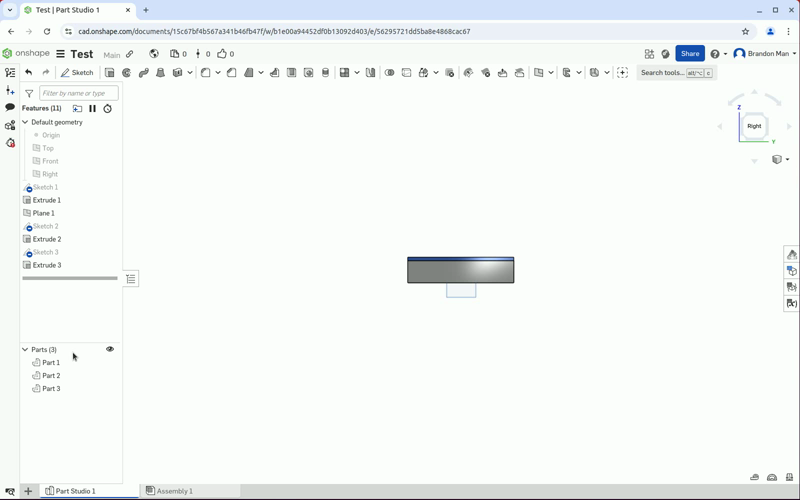
key(space)
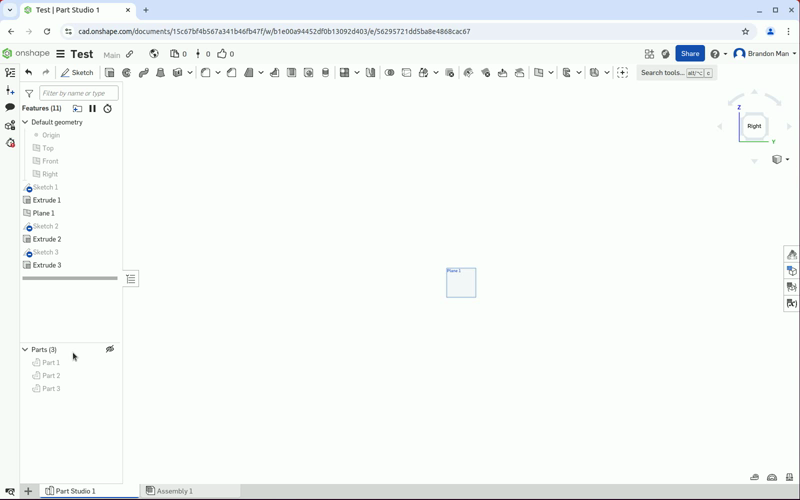
key_down(shift)
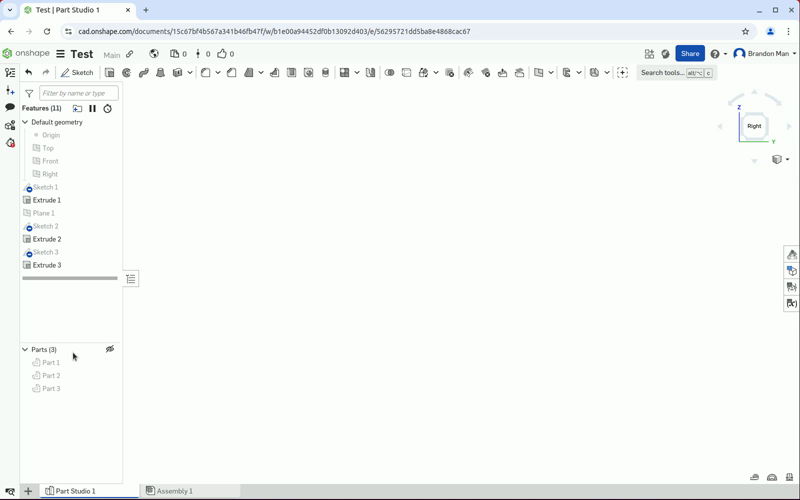
key(right)
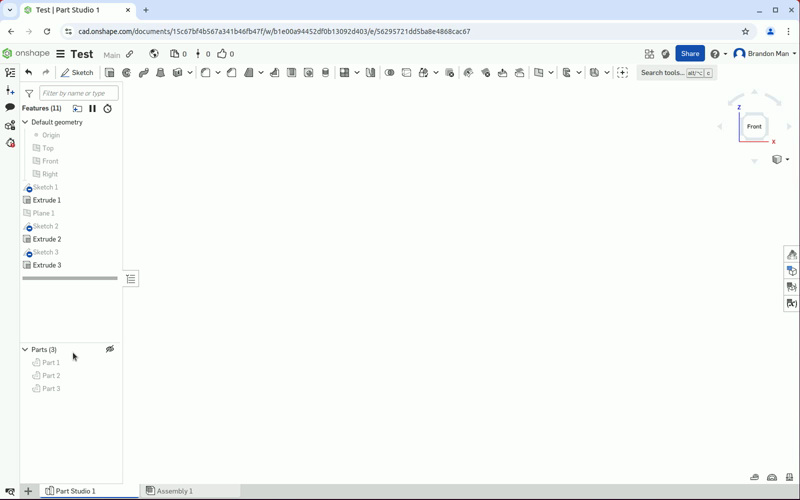
key_up(shift)
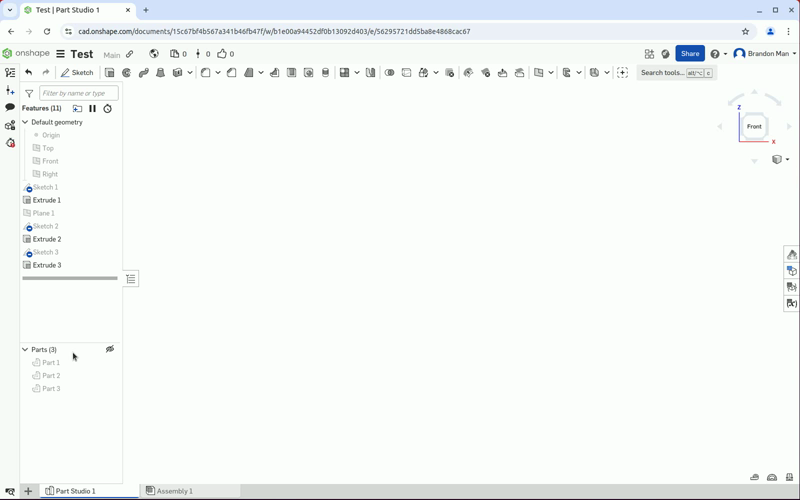
mouse_move(73, 352)
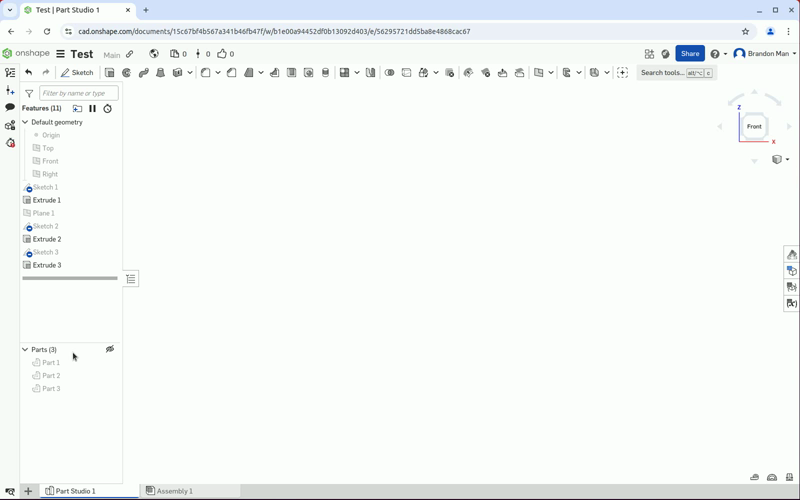
key(shift+y)
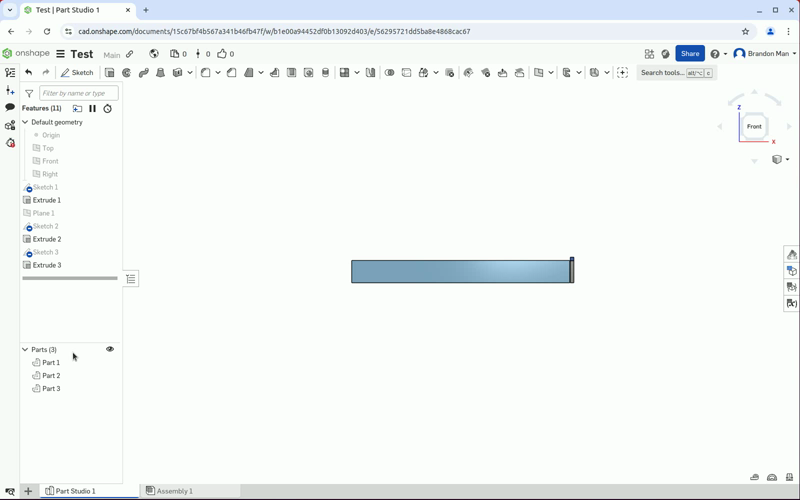
mouse_move(541, 75)
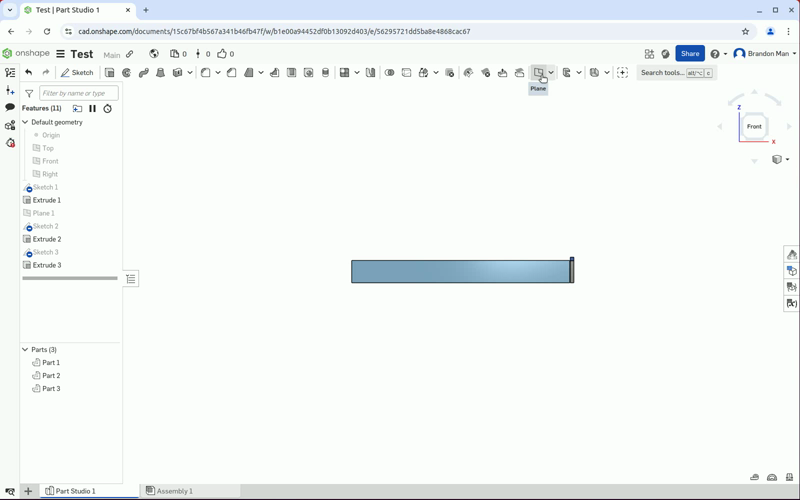
click(541, 75)
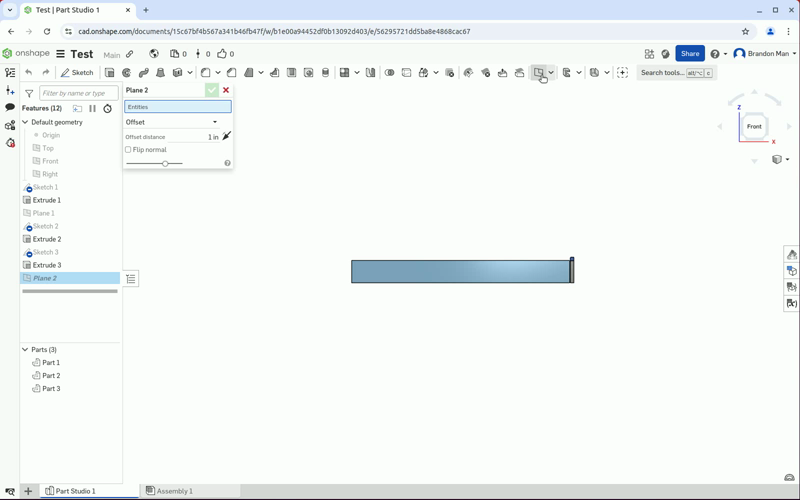
mouse_move(73, 163)
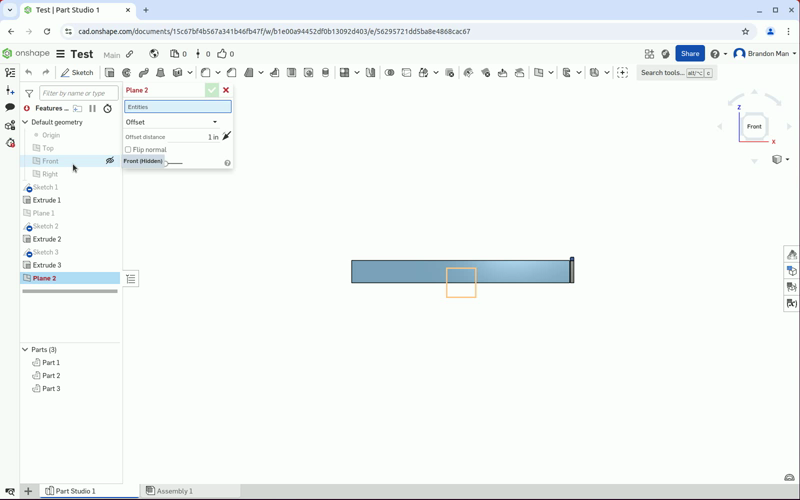
click(73, 163)
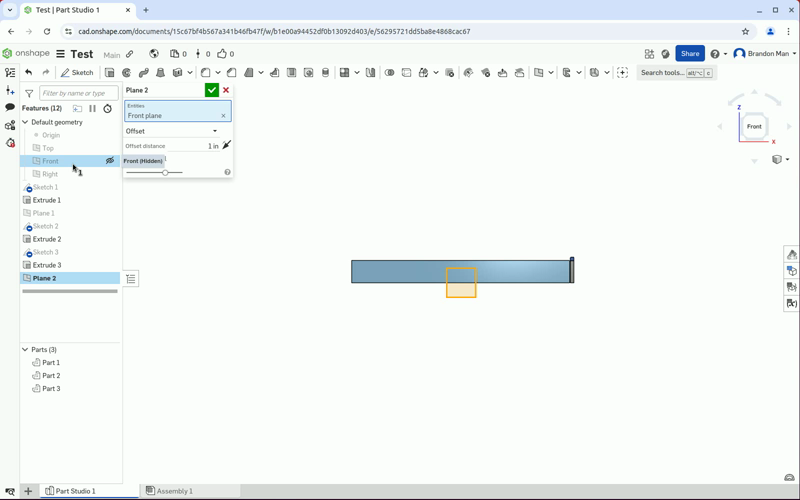
key(tab, 2)
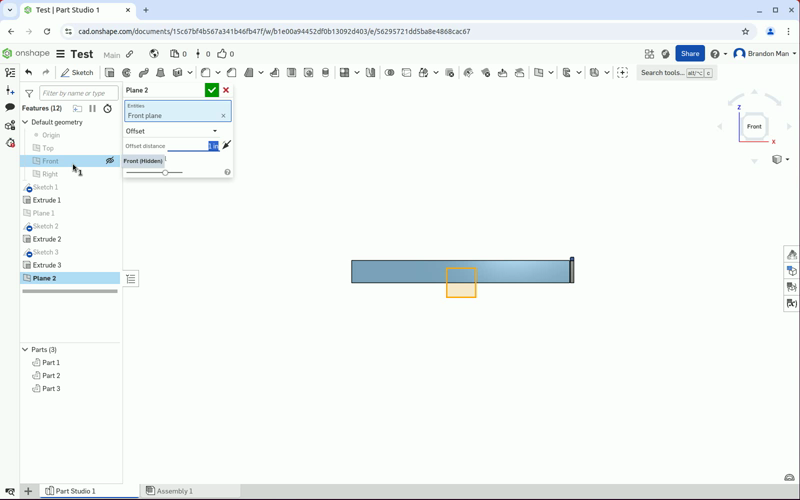
text(10.845)
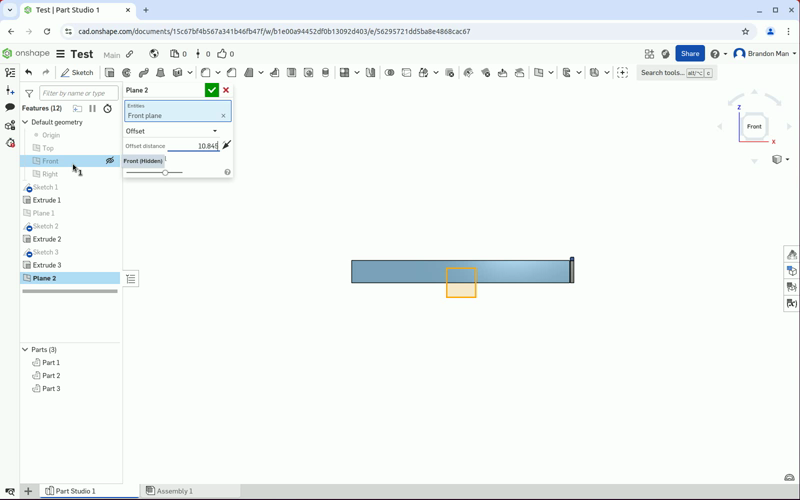
key(enter, 2)
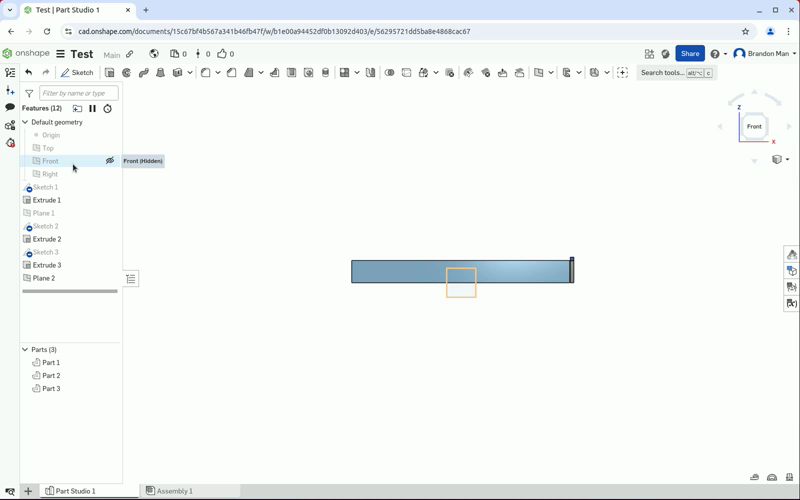
key(shift+s)
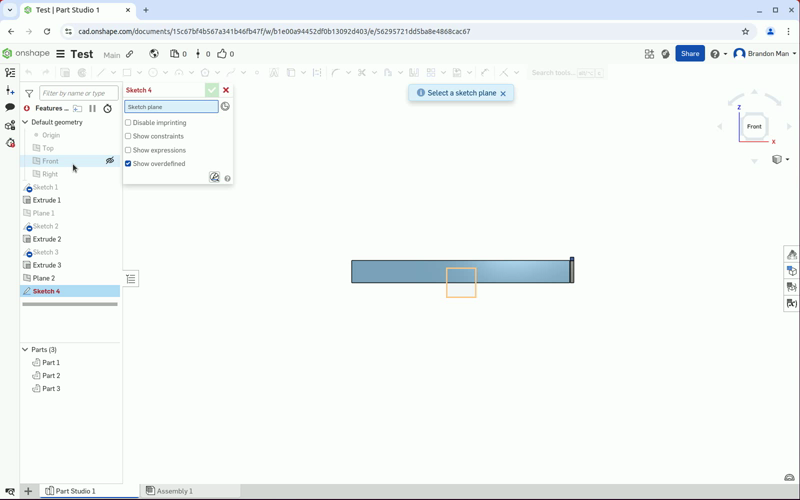
mouse_move(73, 280)
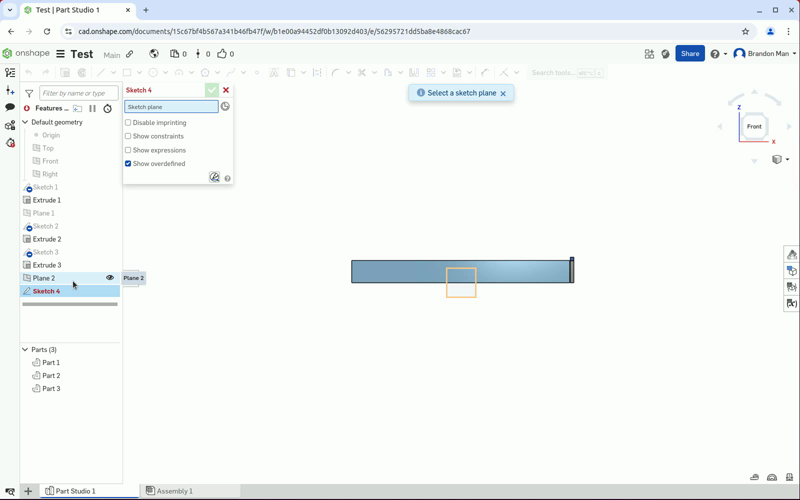
click(73, 280)
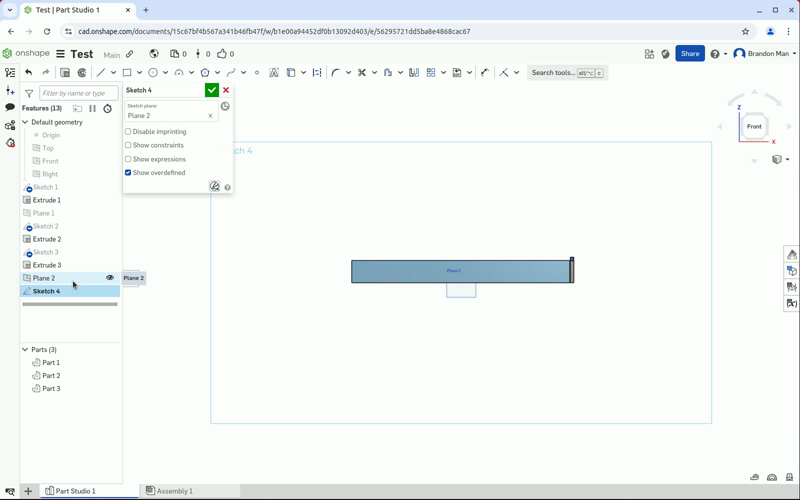
mouse_move(73, 352)
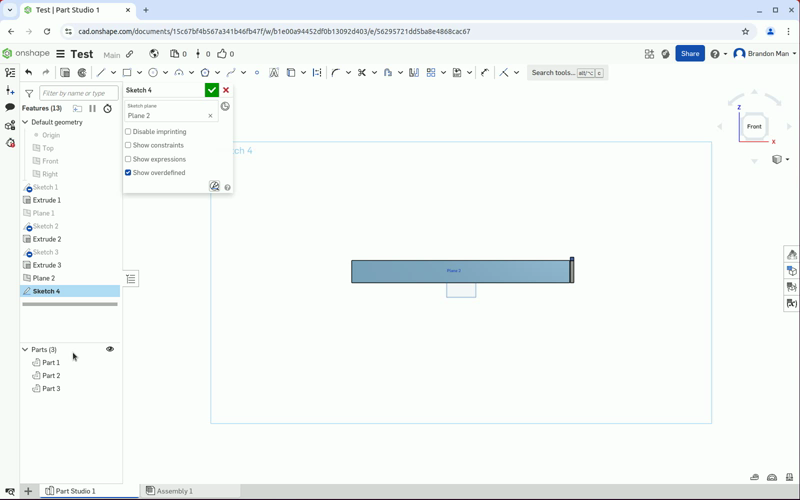
key(y)
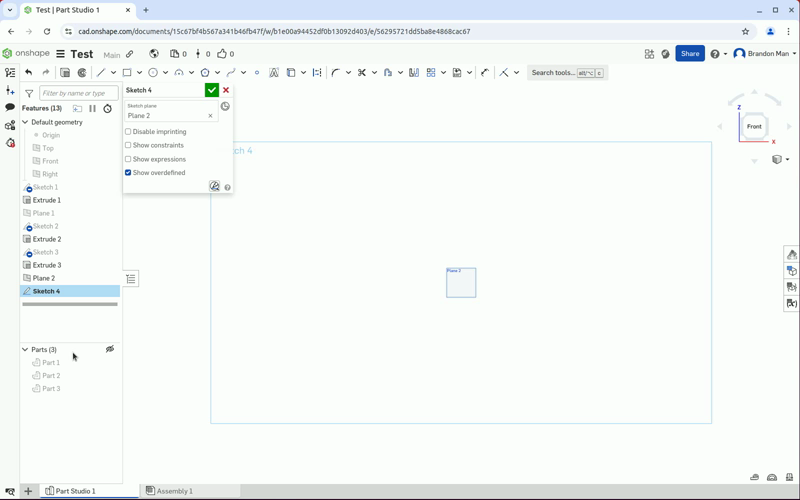
key(l)
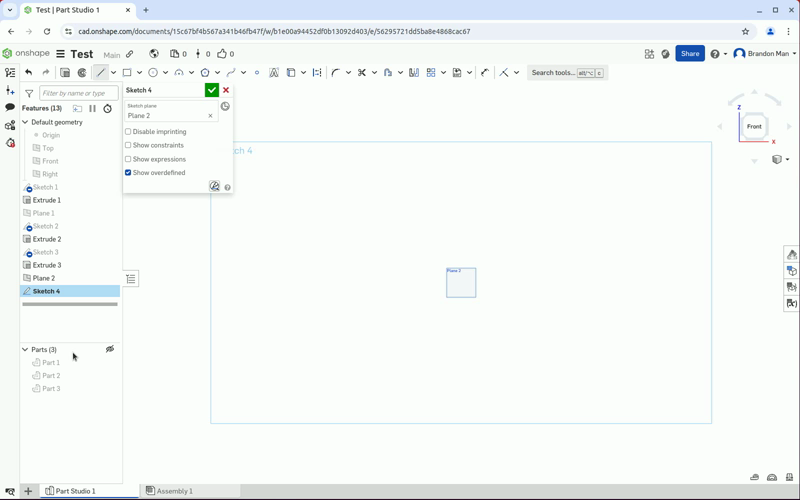
key_down(shift)
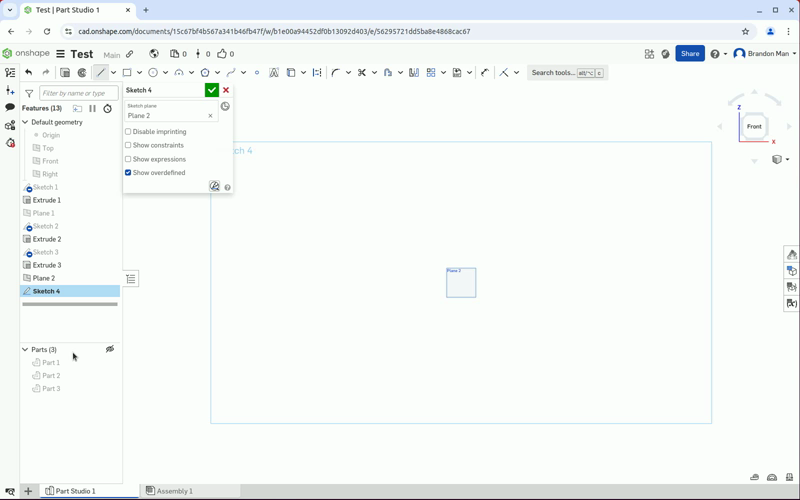
mouse_move(348, 282)
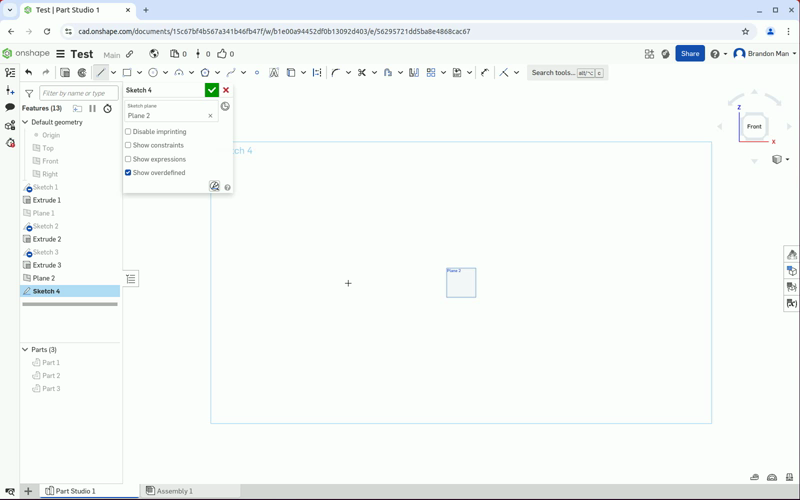
click(348, 282)
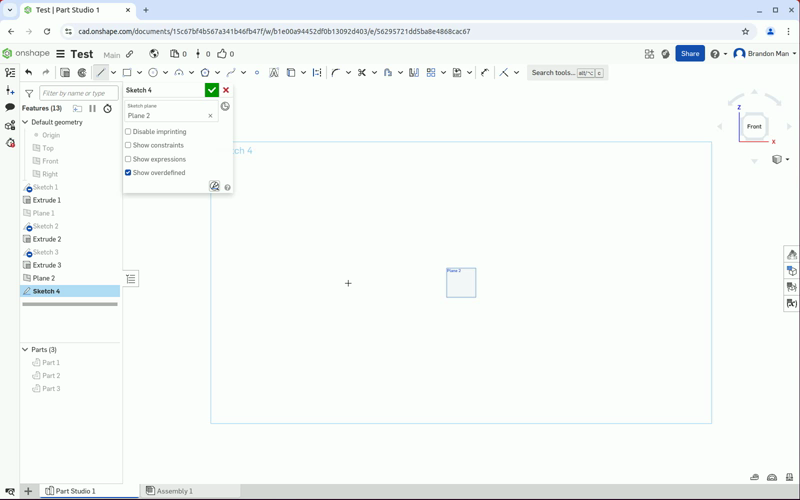
key_up(shift)
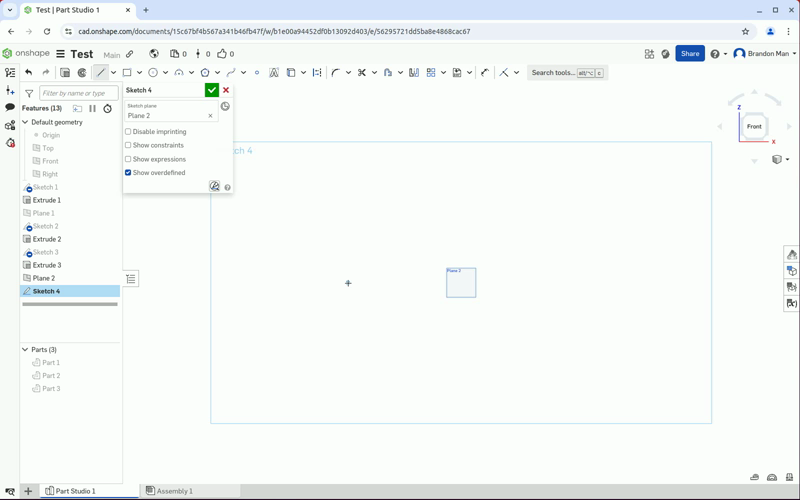
key_down(shift)
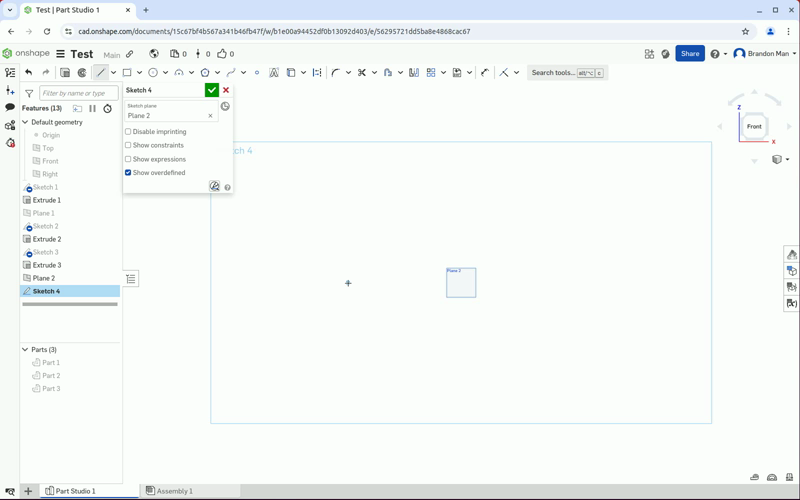
mouse_move(378, 282)
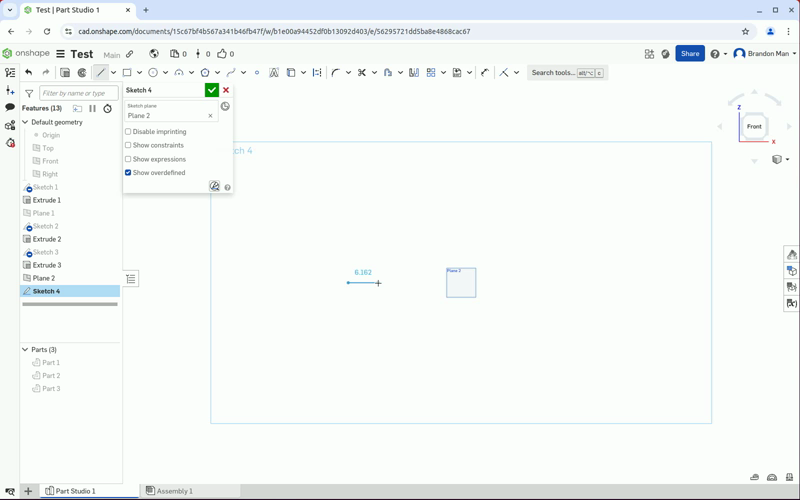
mouse_move(350, 282)
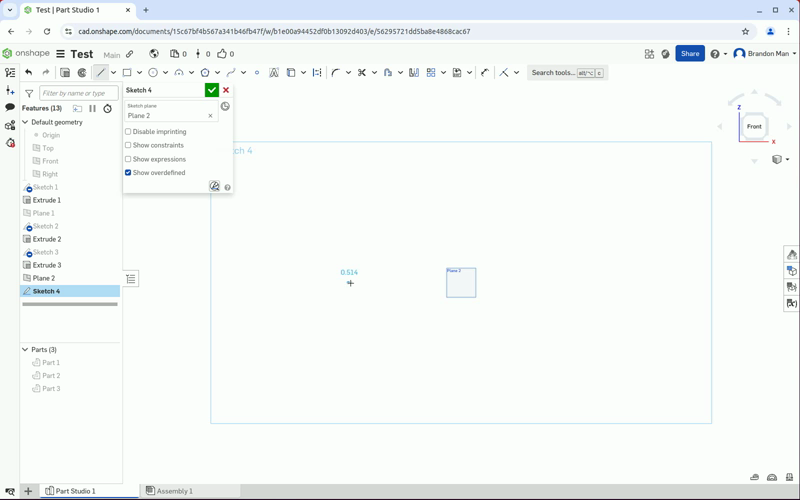
scroll(6)
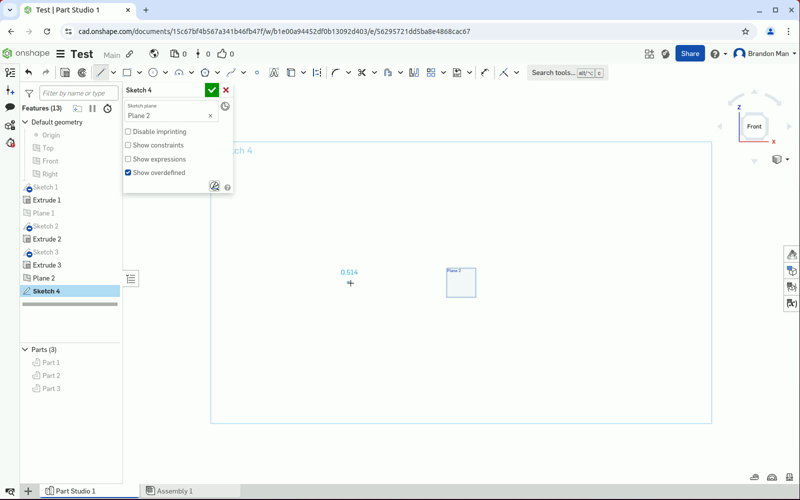
scroll(6)
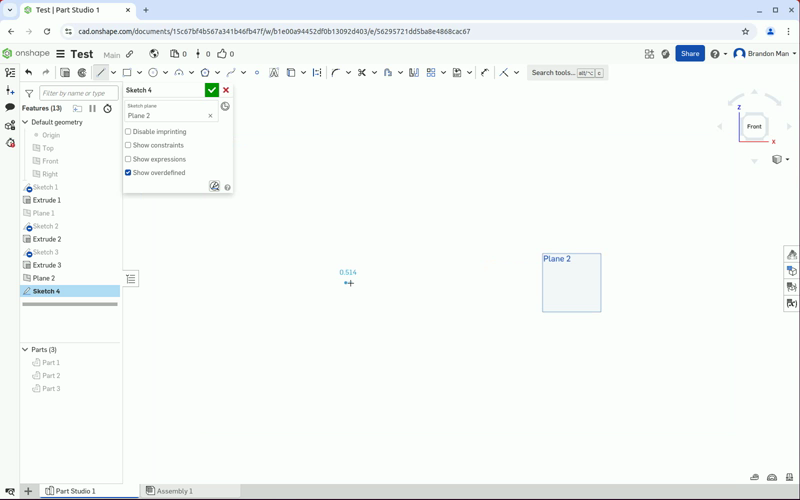
scroll(6)
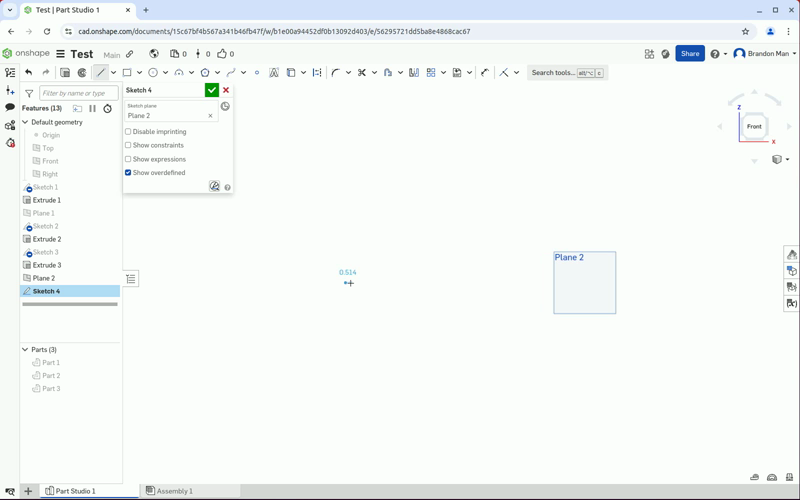
scroll(6)
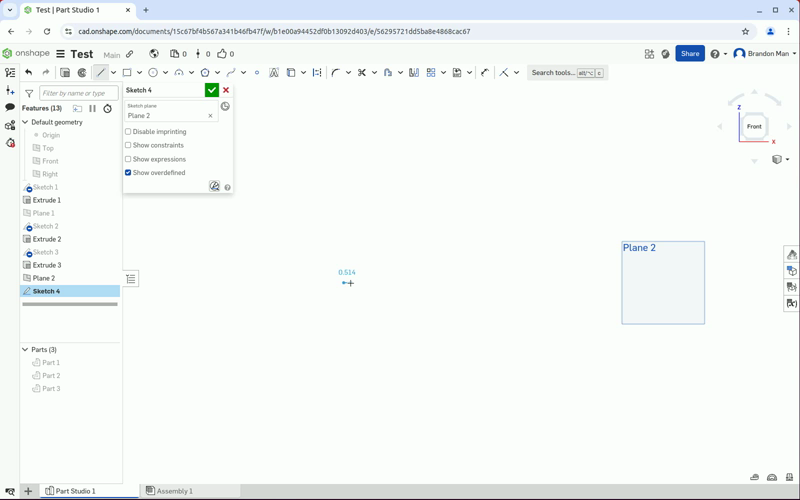
scroll(6)
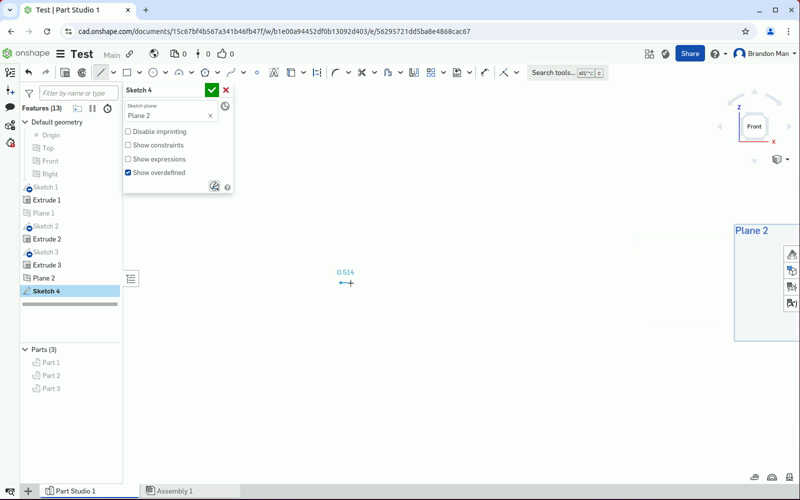
scroll(6)
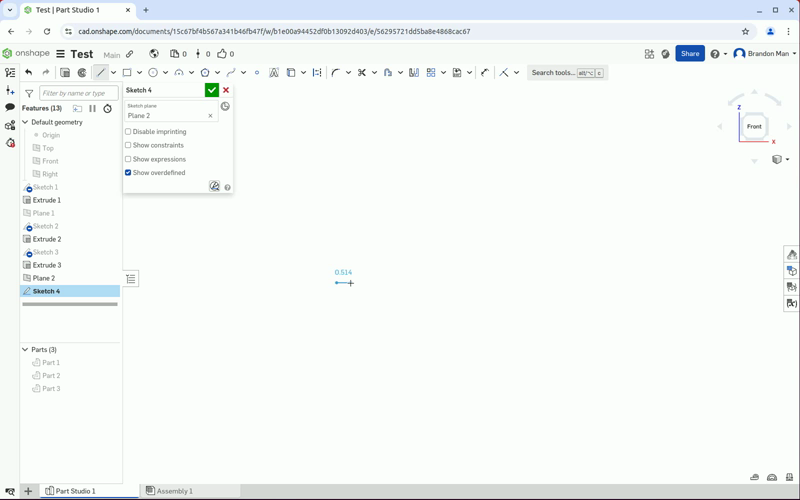
scroll(6)
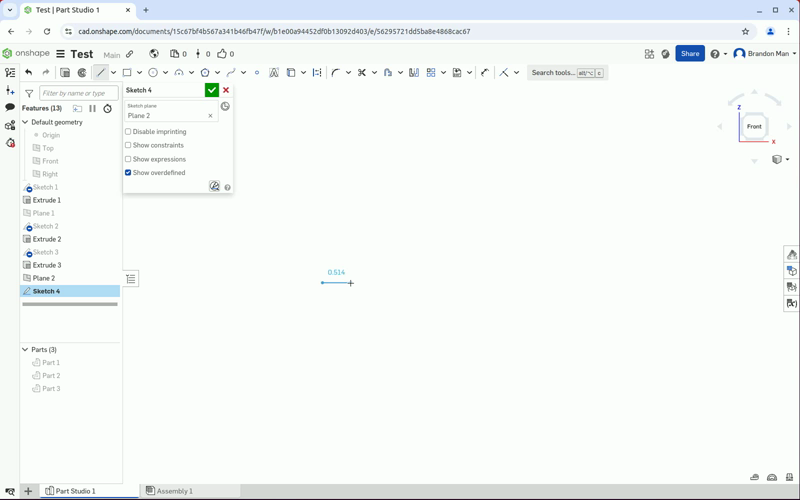
click(350, 282)
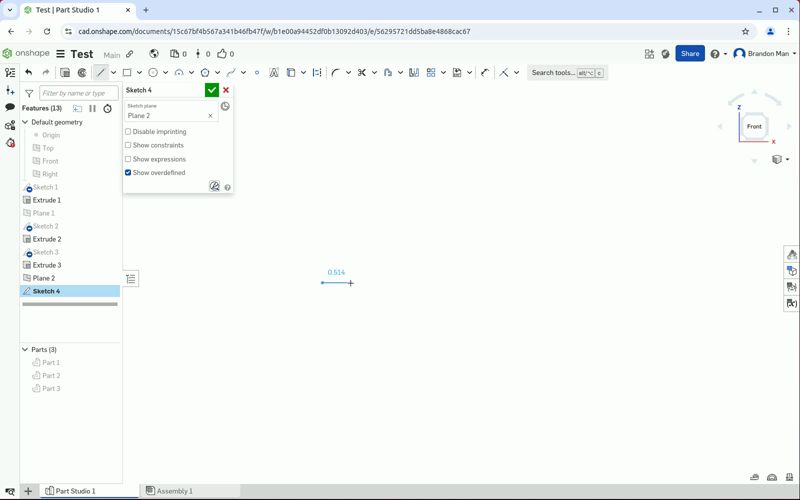
scroll(-6)
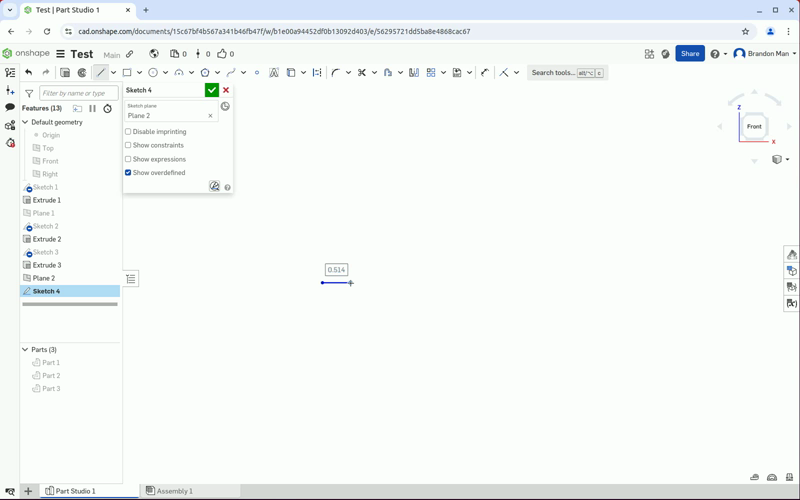
scroll(-6)
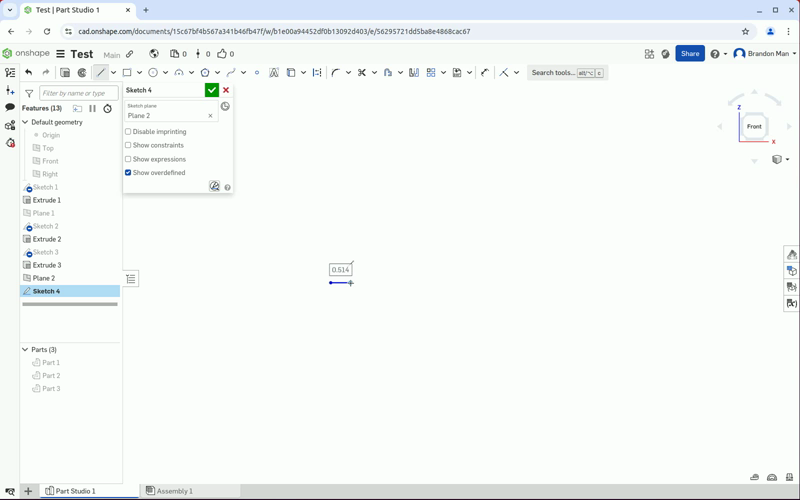
scroll(-6)
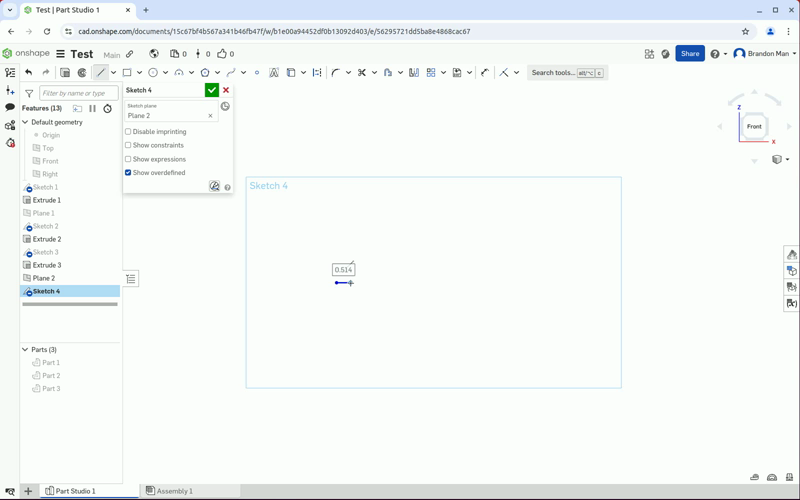
scroll(-6)
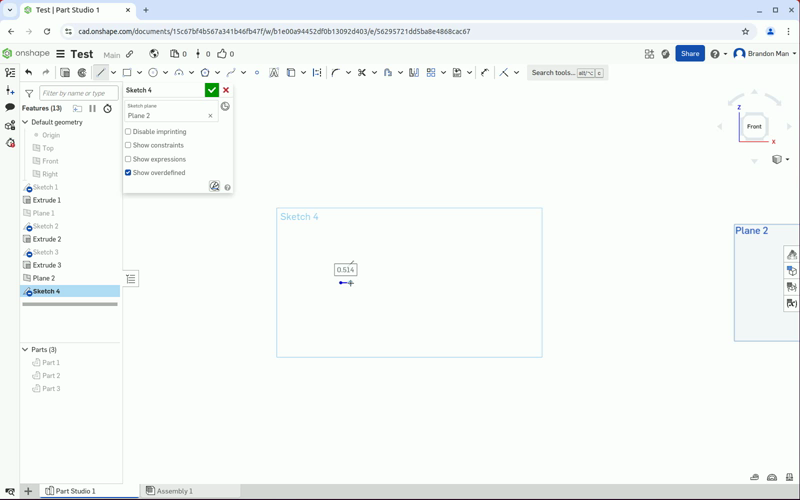
scroll(-6)
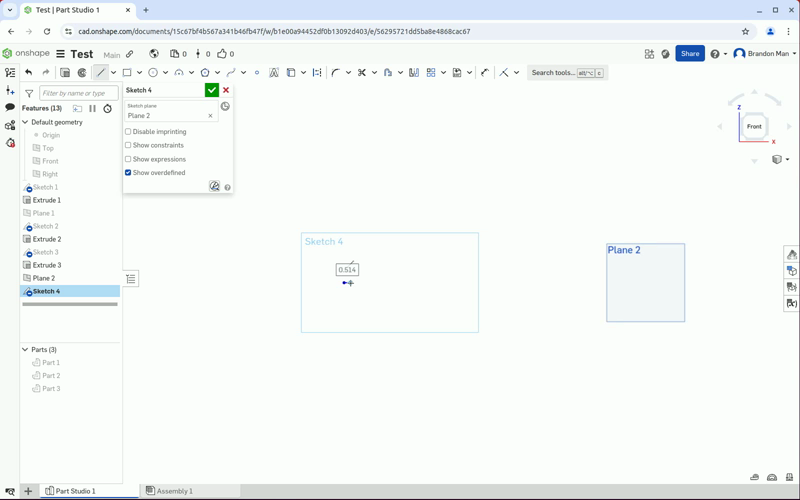
scroll(-6)
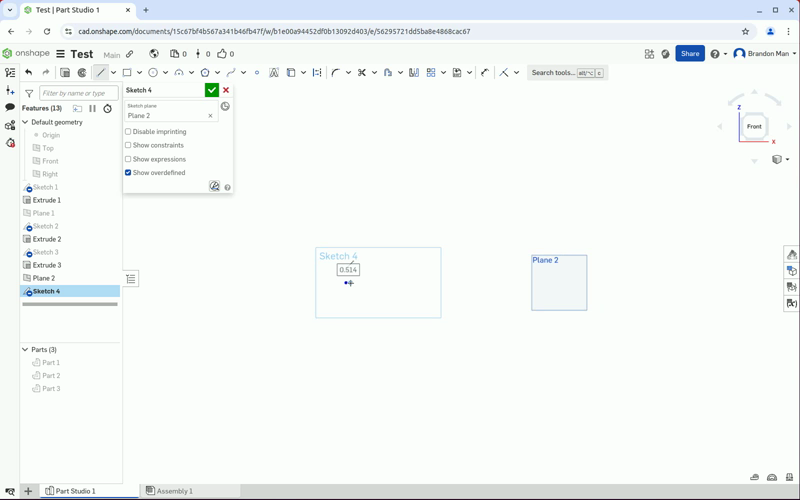
scroll(-6)
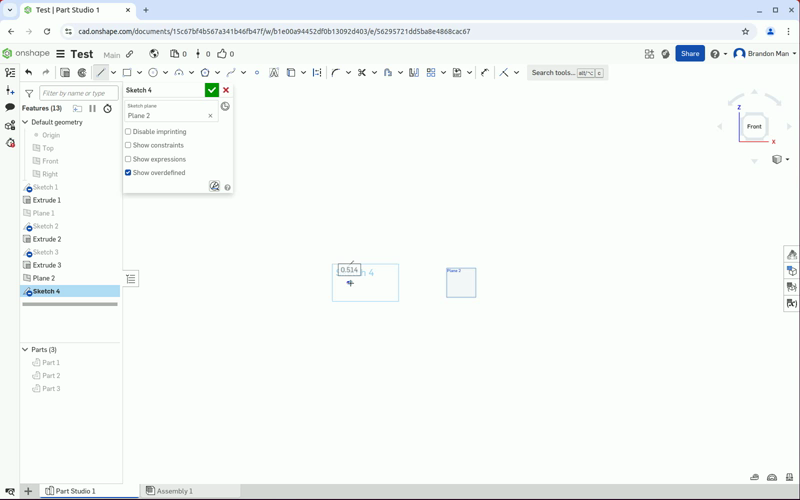
key_up(shift)
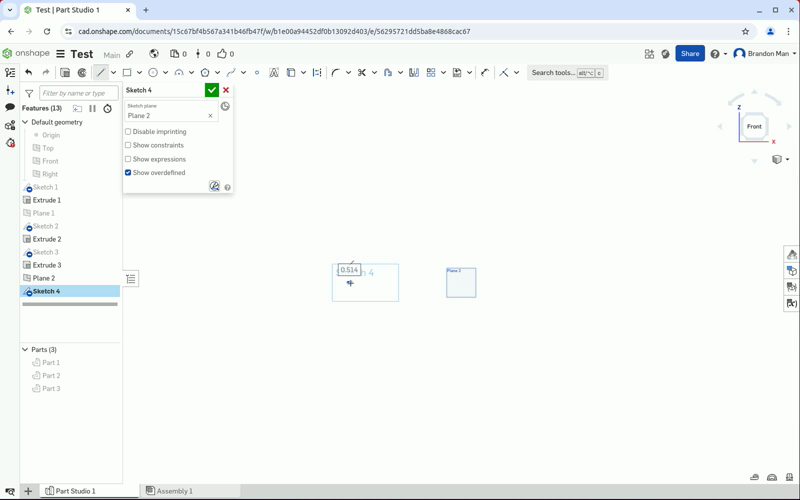
key_down(shift)
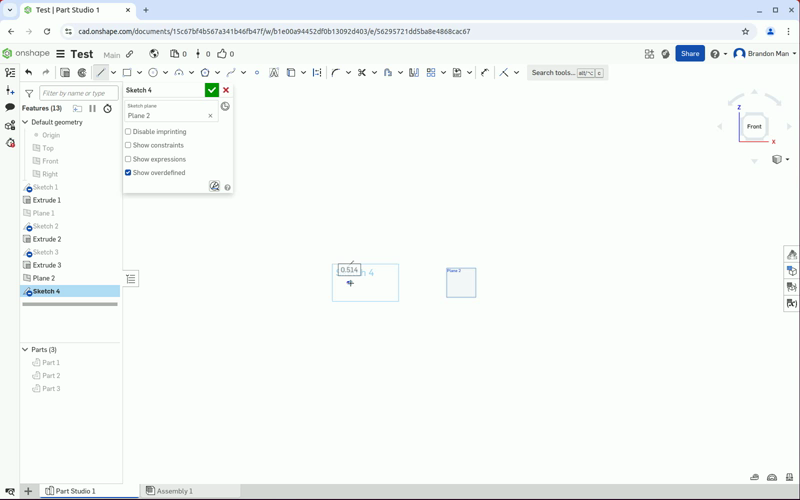
mouse_move(380, 282)
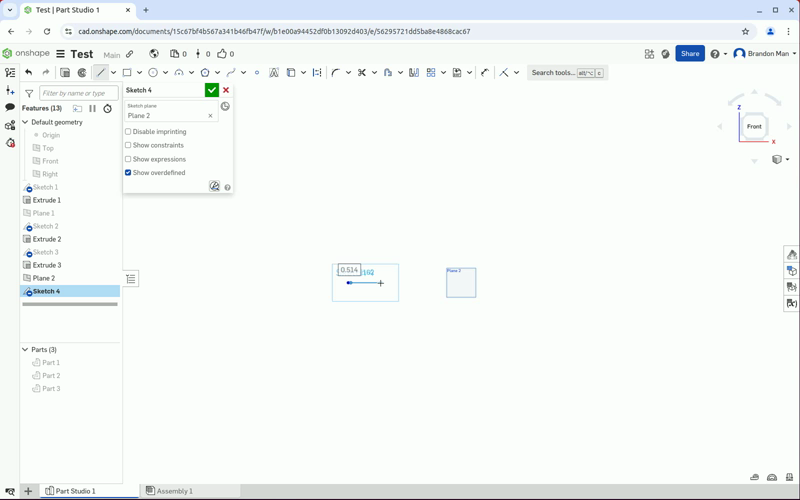
mouse_move(350, 259)
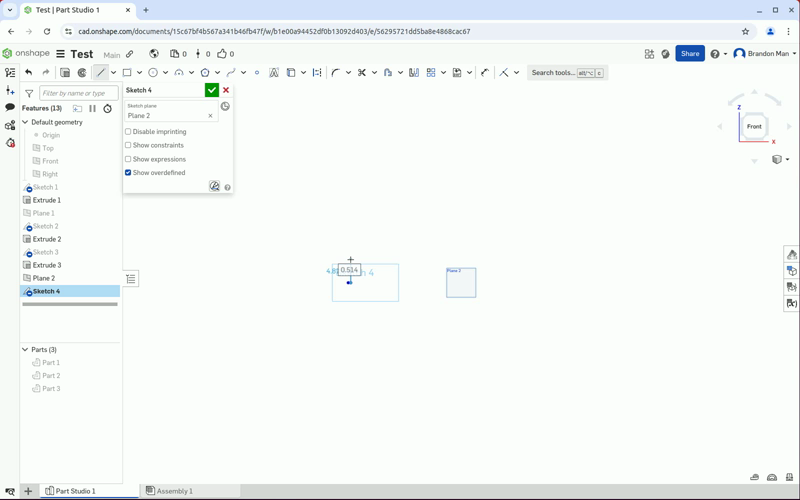
click(350, 259)
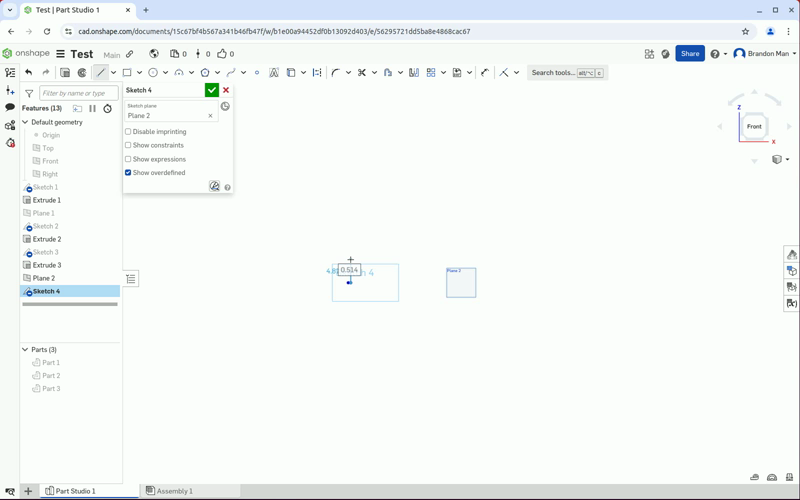
key_up(shift)
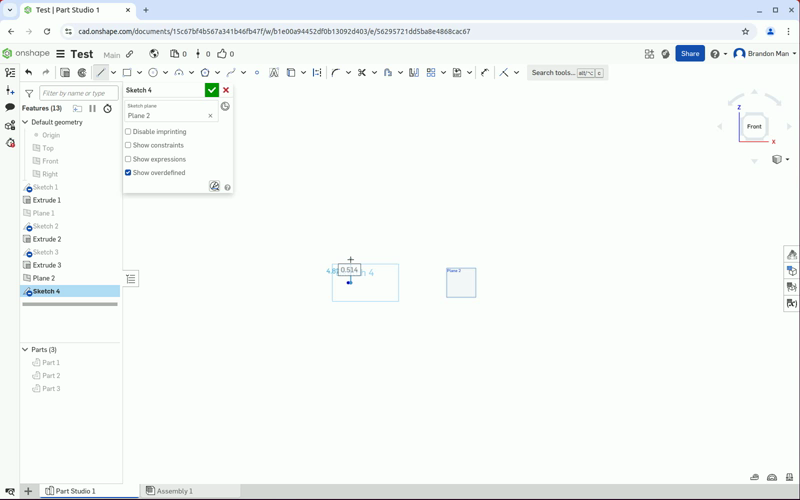
key_down(shift)
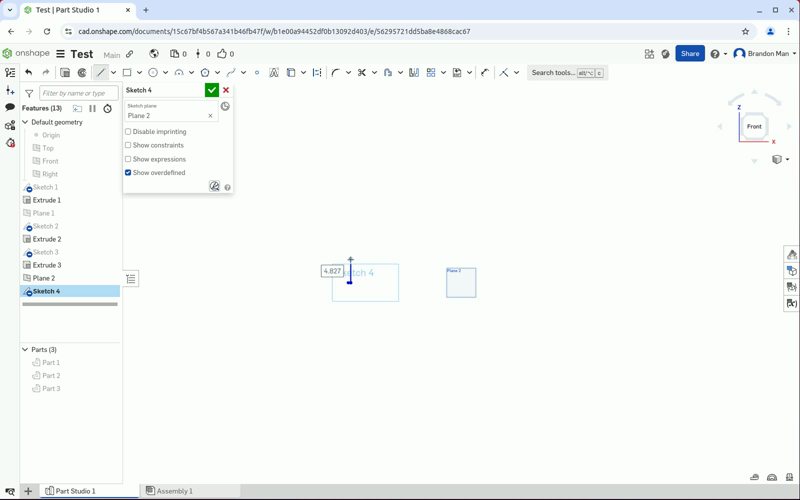
mouse_move(569, 259)
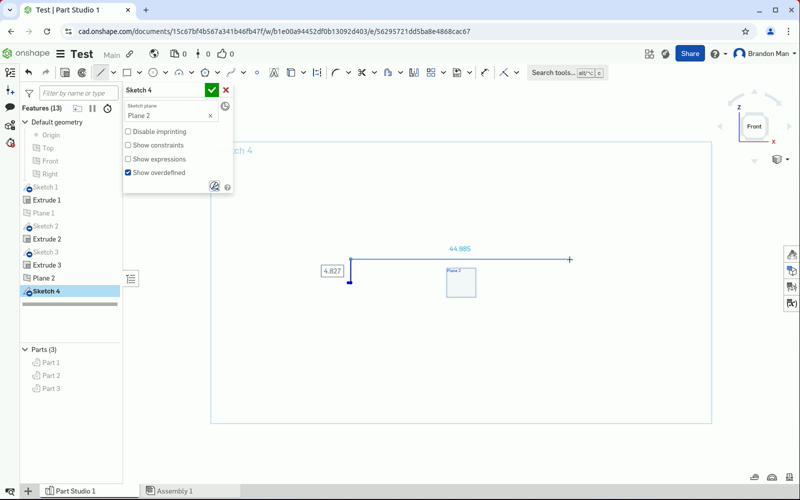
click(569, 259)
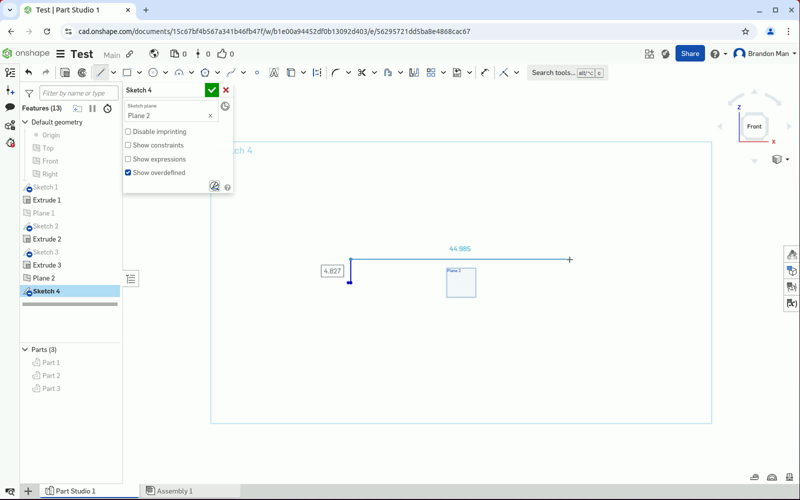
key_up(shift)
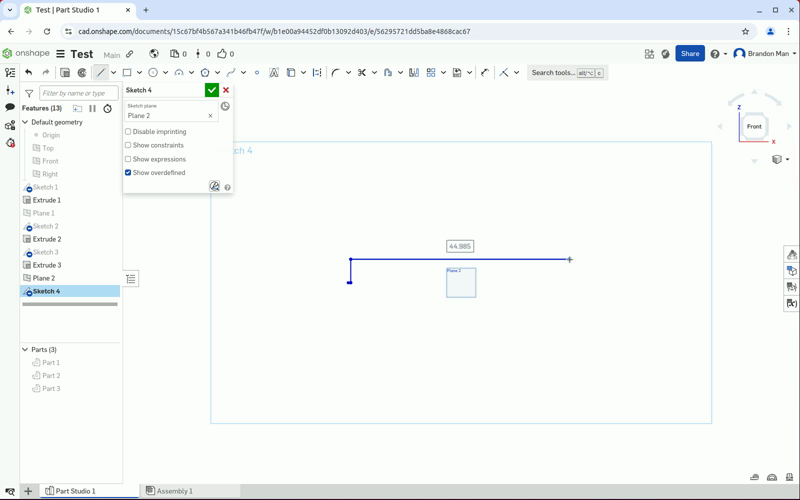
key_down(shift)
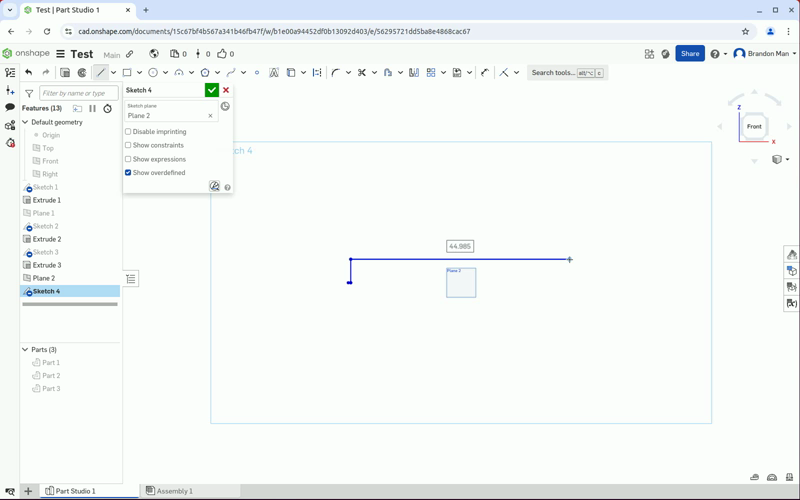
mouse_move(589, 259)
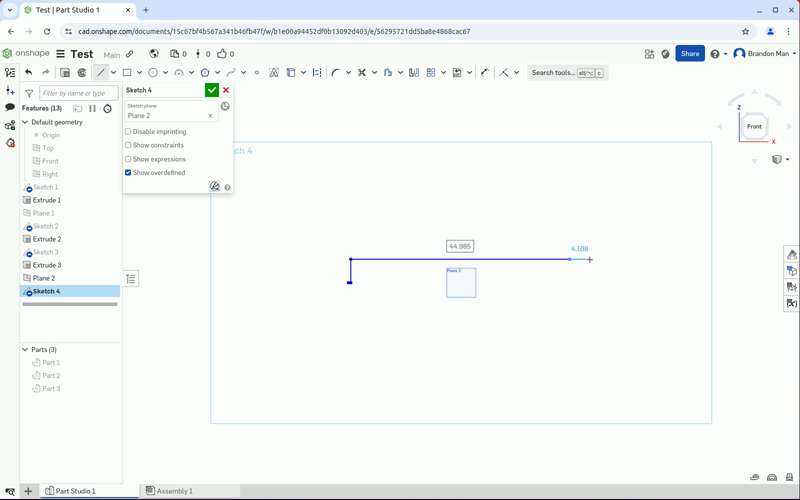
mouse_move(569, 282)
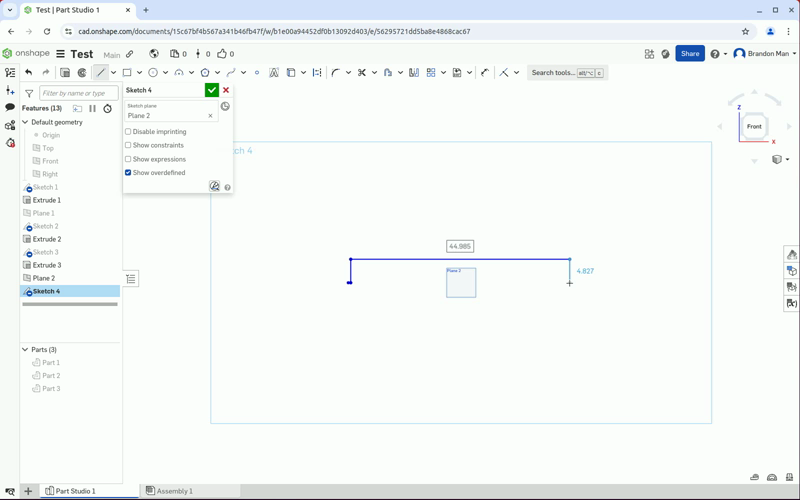
click(569, 282)
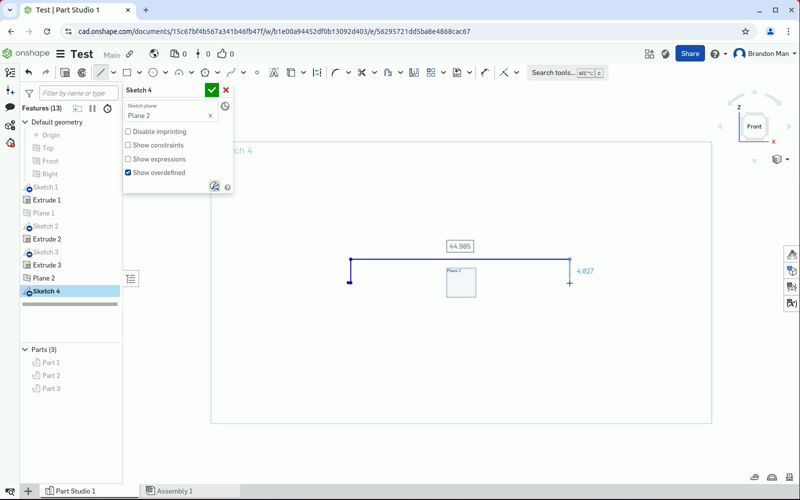
key_up(shift)
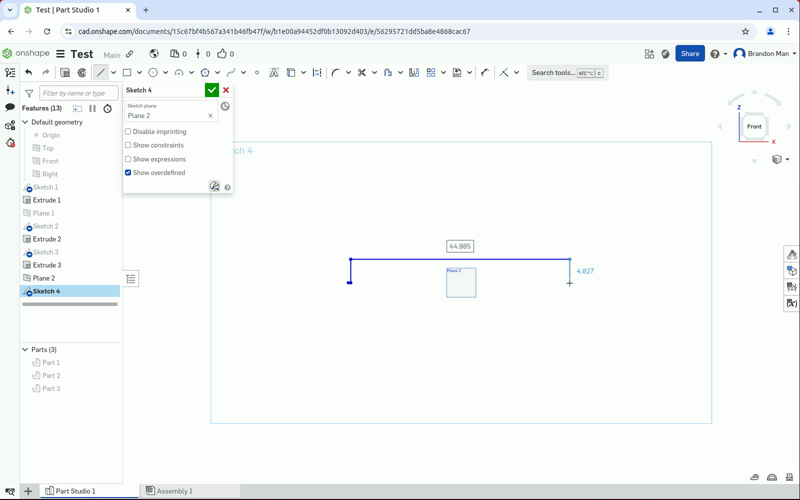
key_down(shift)
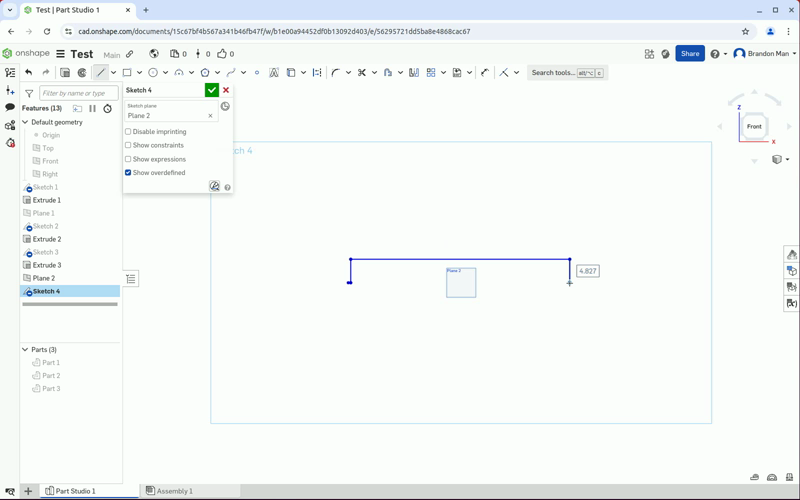
mouse_move(589, 282)
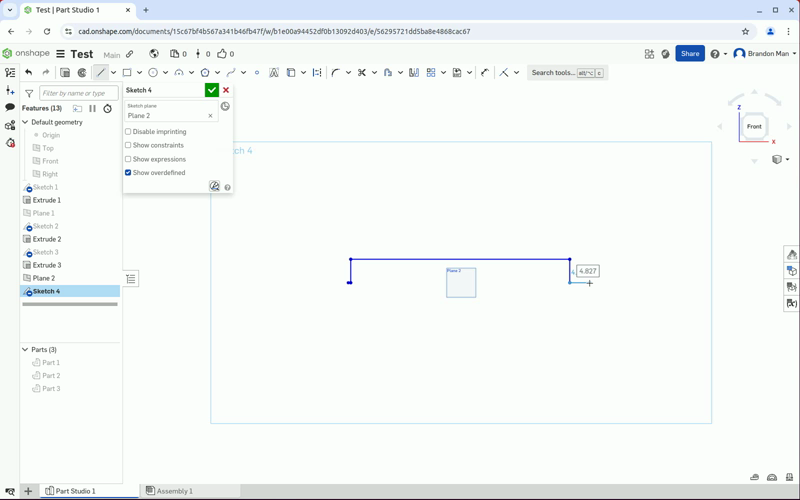
mouse_move(572, 282)
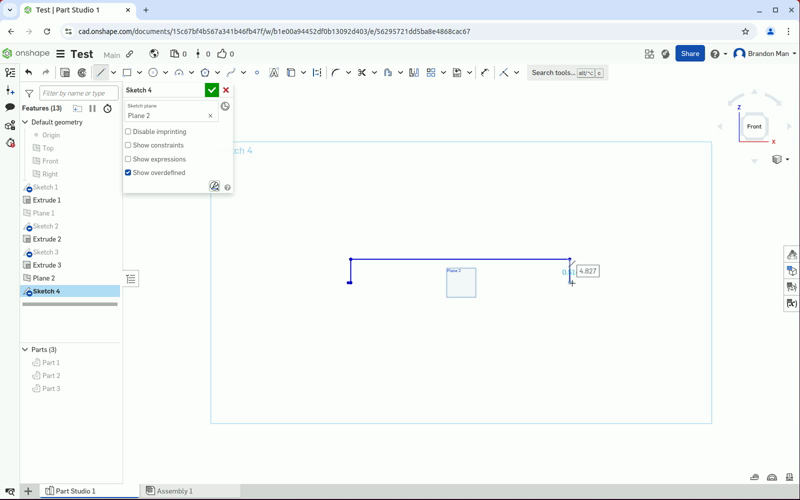
scroll(6)
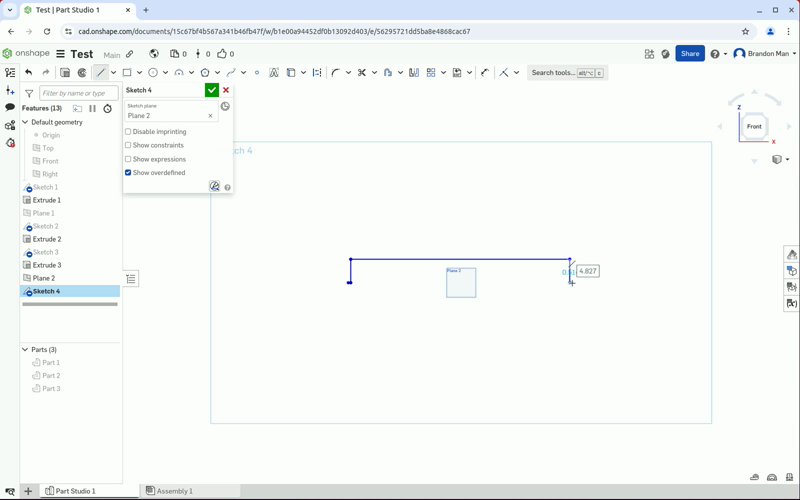
scroll(6)
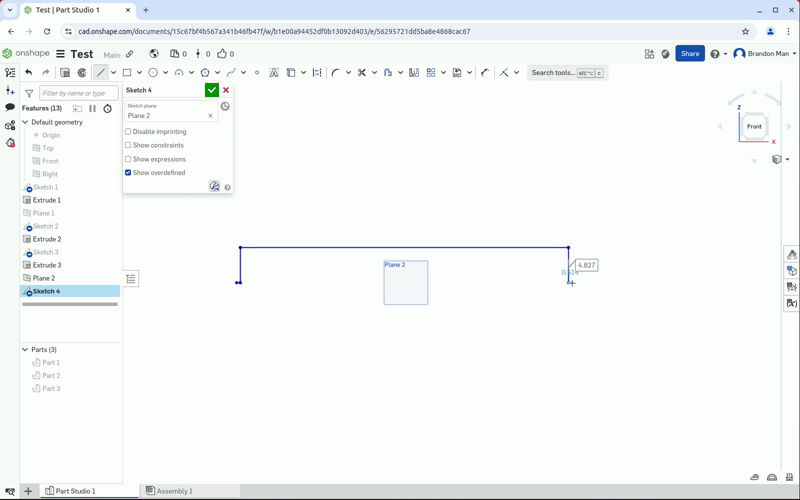
scroll(6)
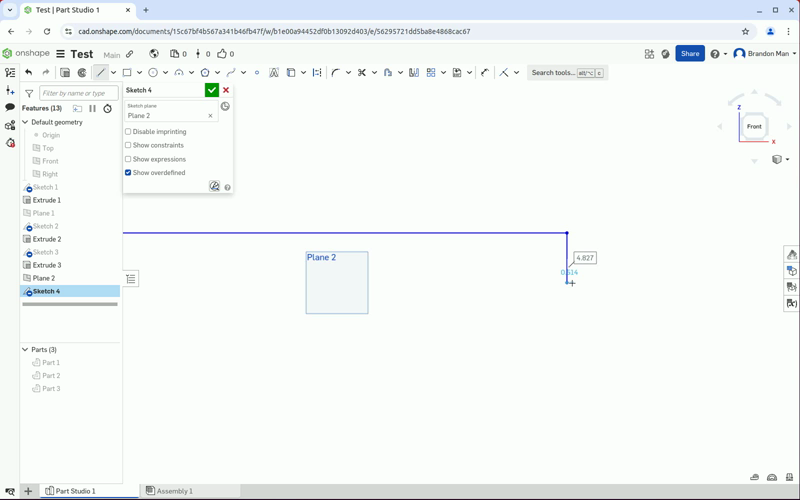
scroll(6)
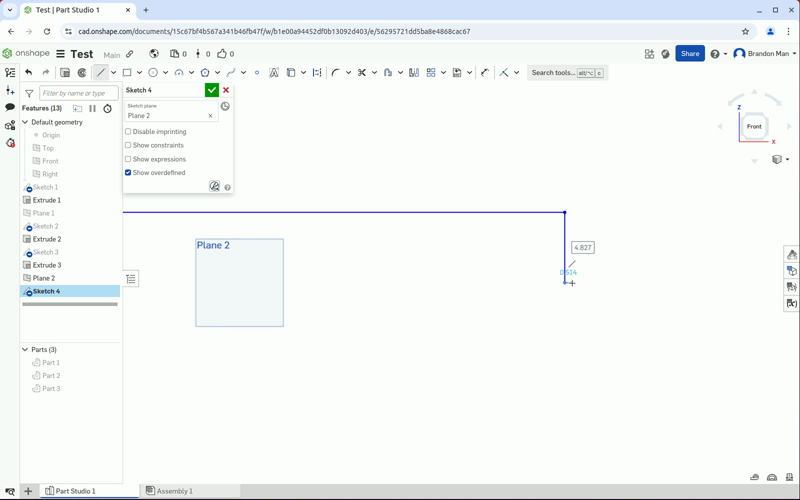
scroll(6)
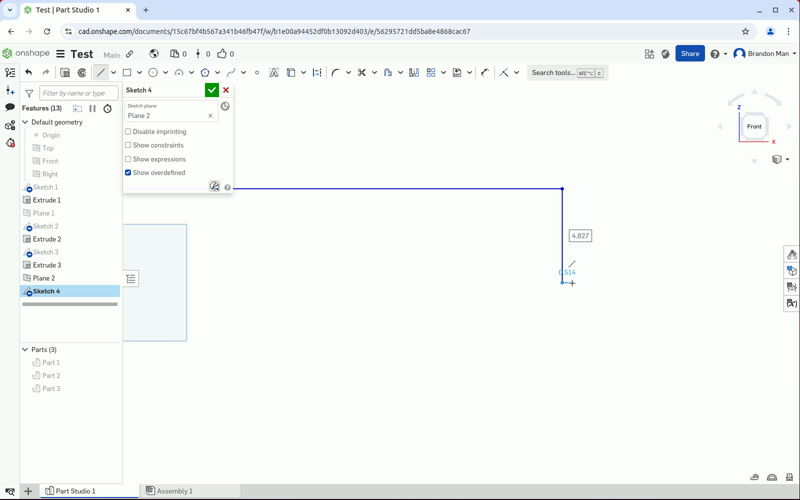
scroll(6)
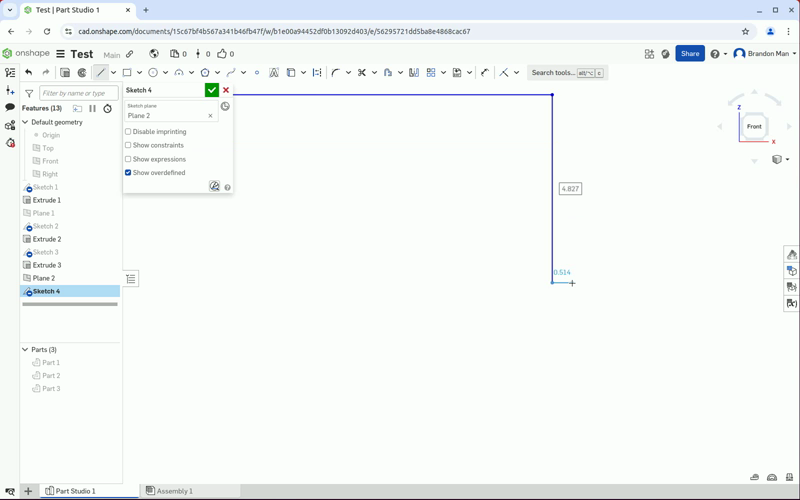
scroll(6)
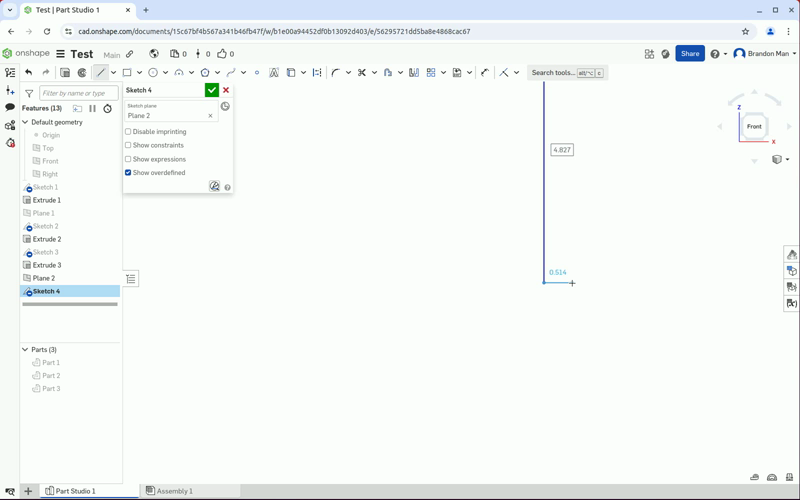
click(572, 282)
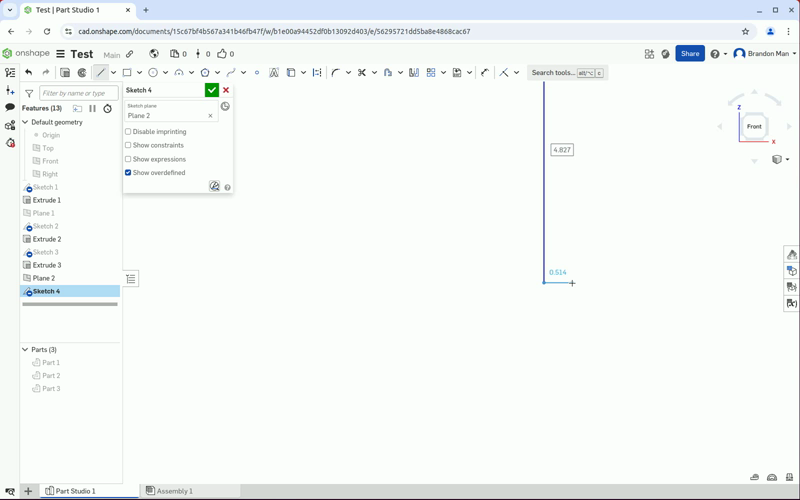
scroll(-6)
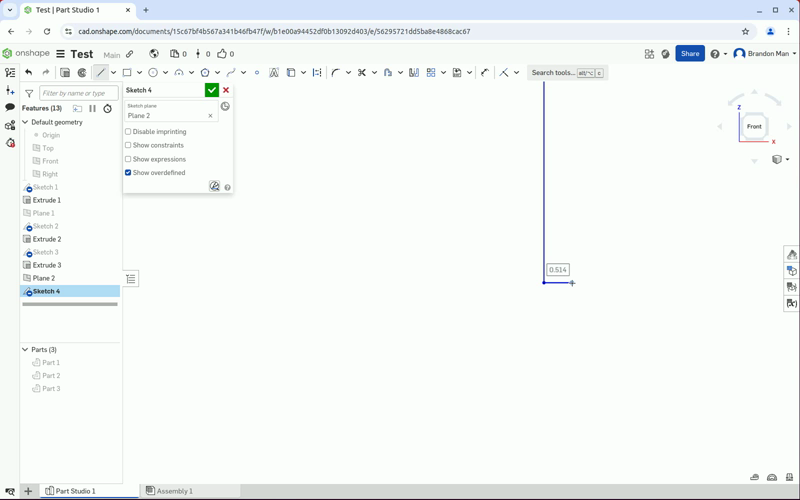
scroll(-6)
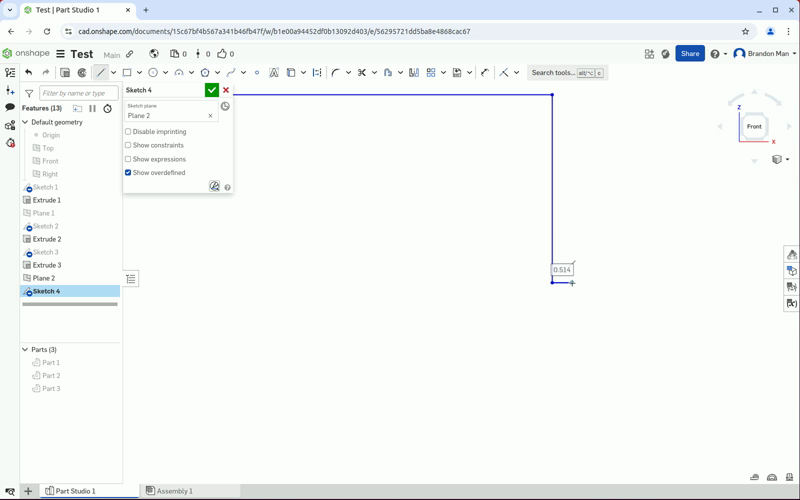
scroll(-6)
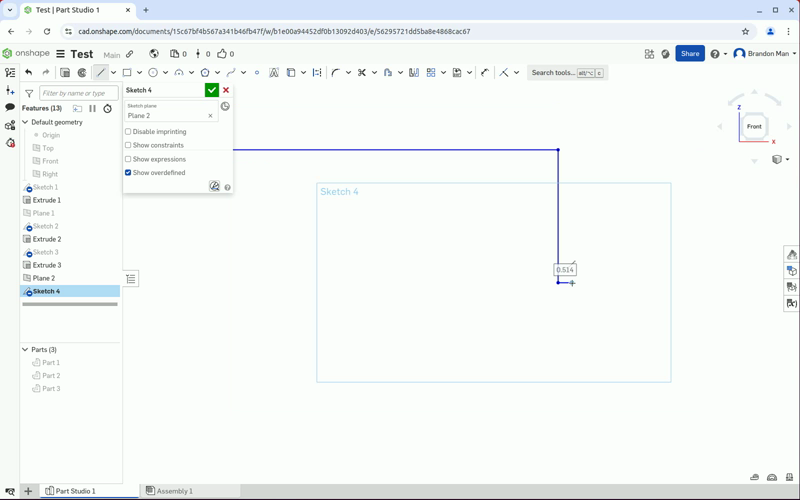
scroll(-6)
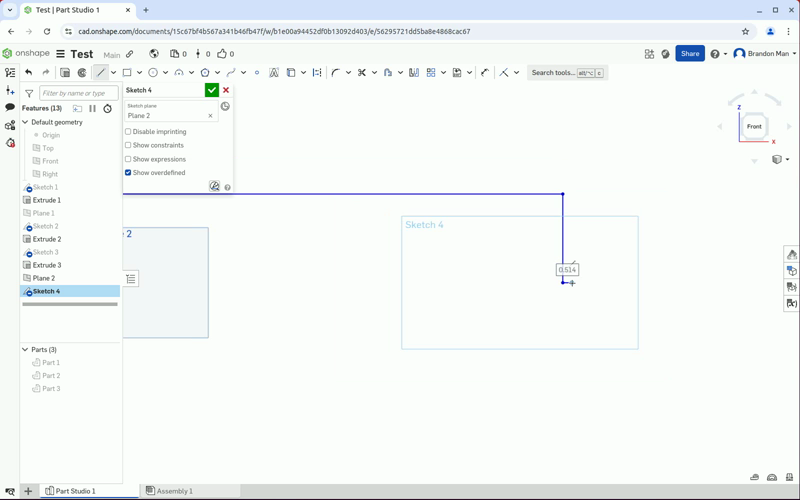
scroll(-6)
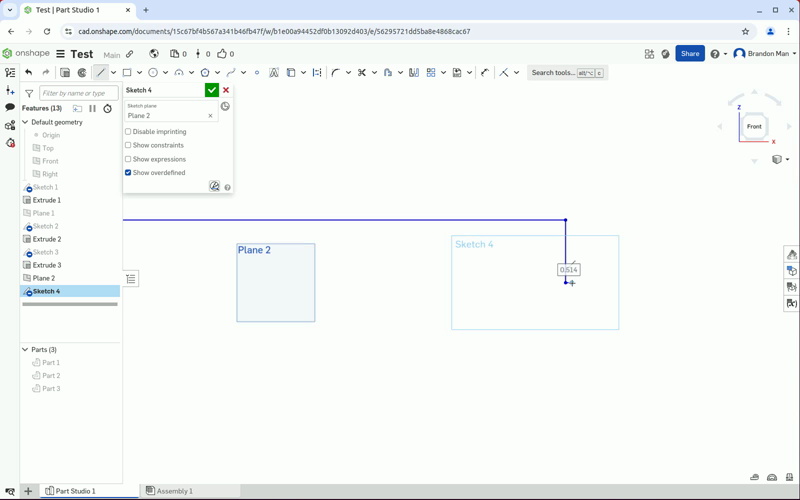
scroll(-6)
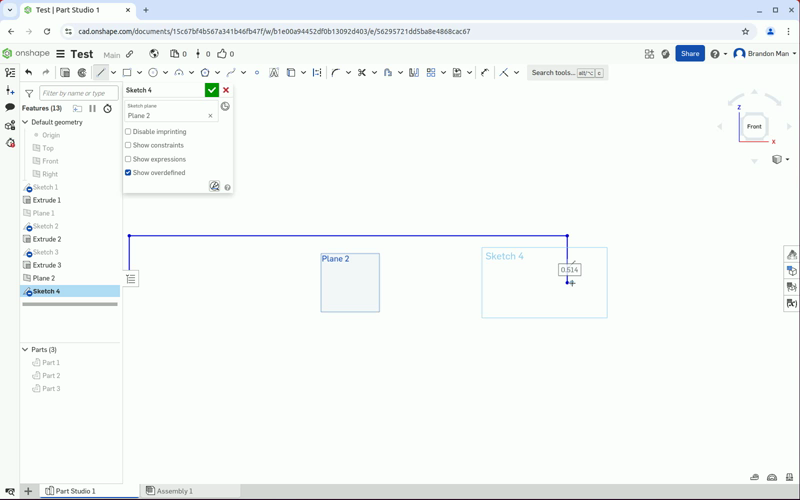
scroll(-6)
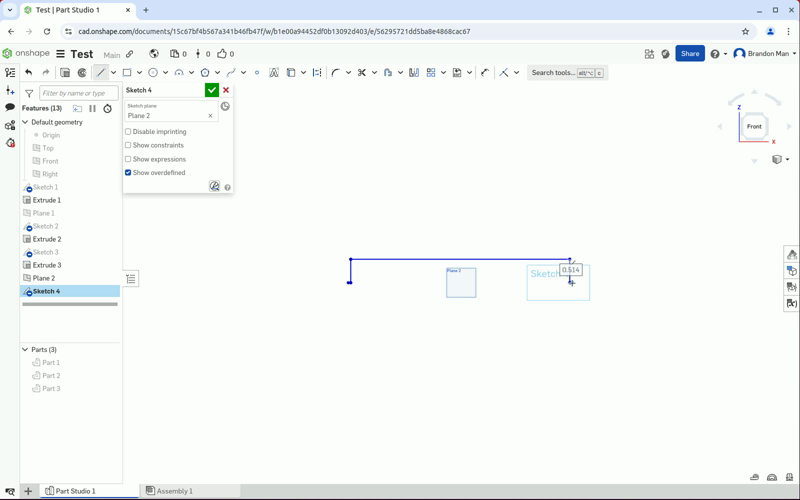
key_up(shift)
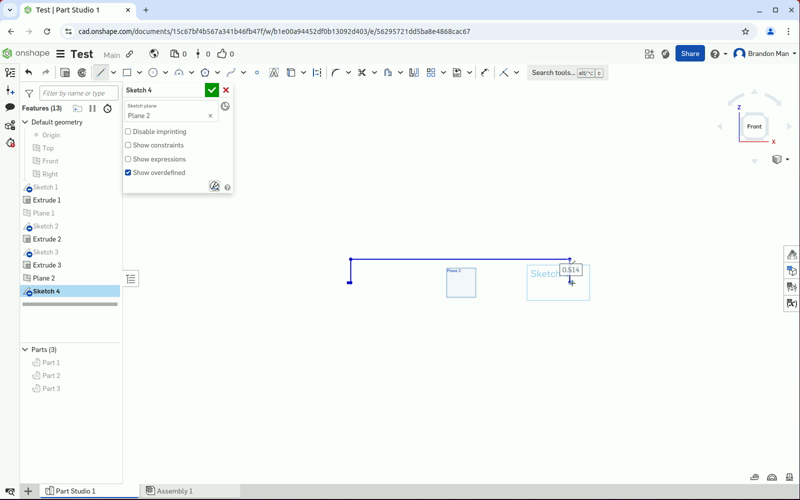
key_down(shift)
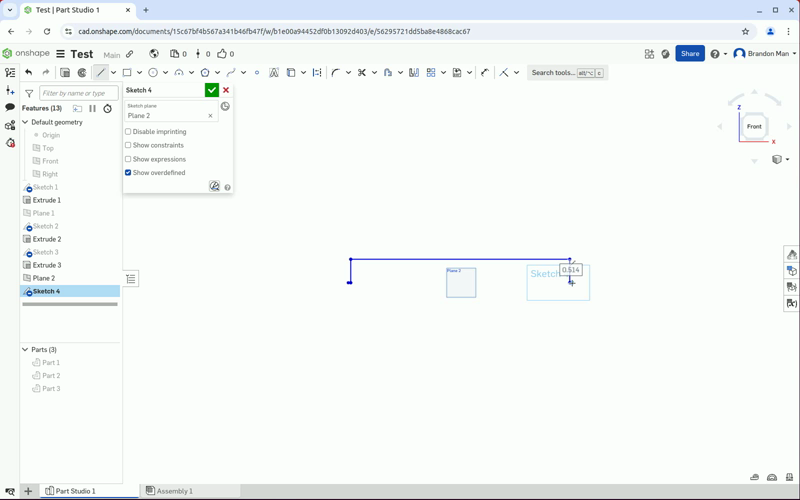
mouse_move(589, 282)
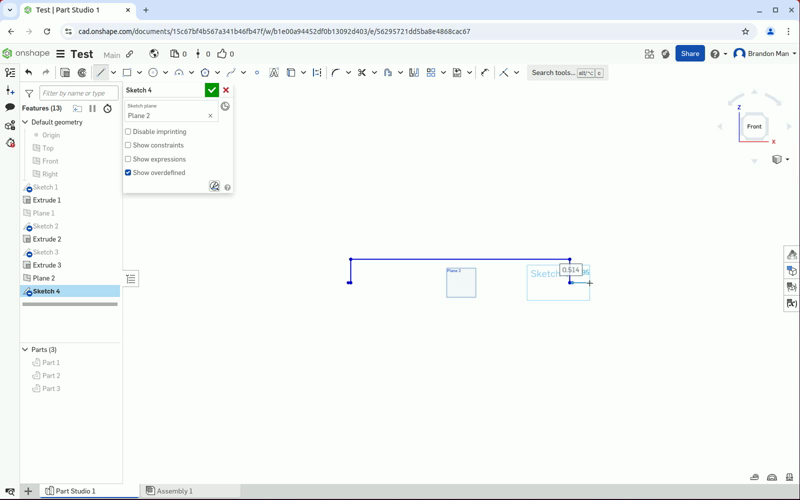
mouse_move(572, 257)
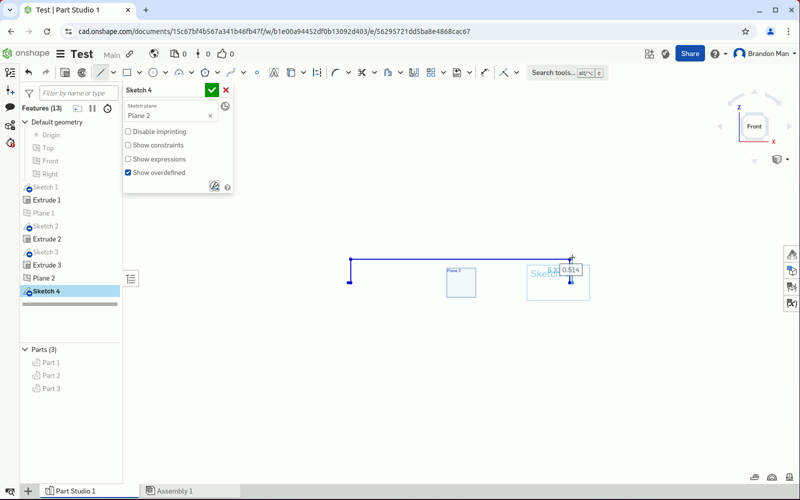
scroll(6)
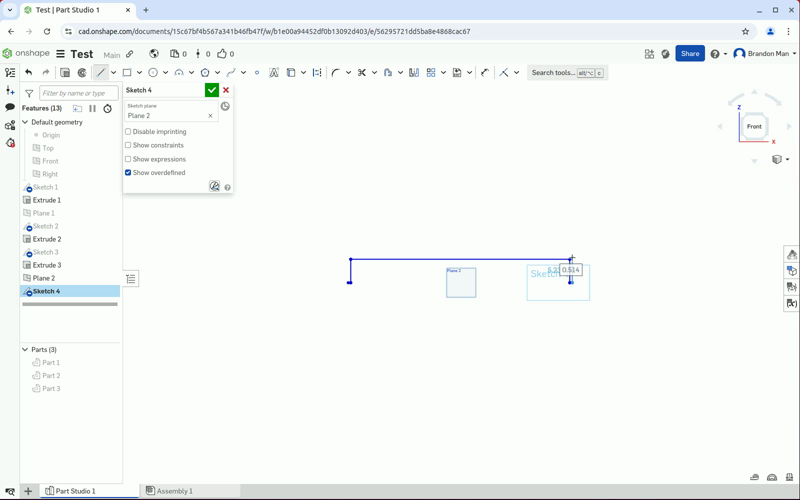
scroll(6)
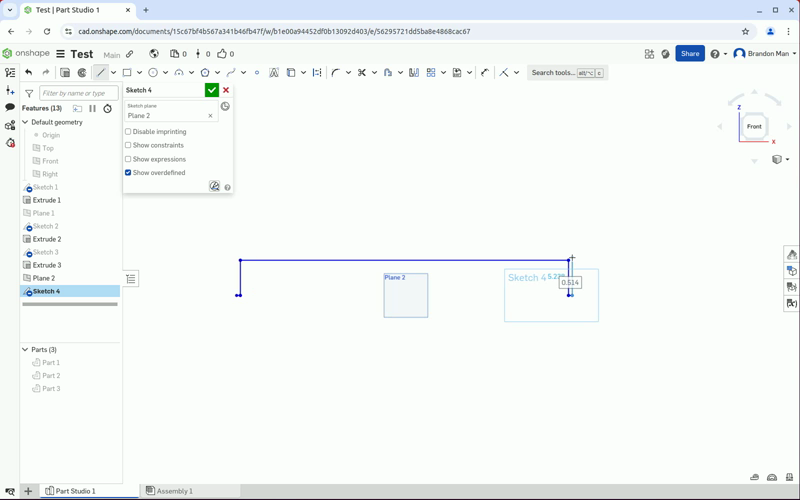
scroll(6)
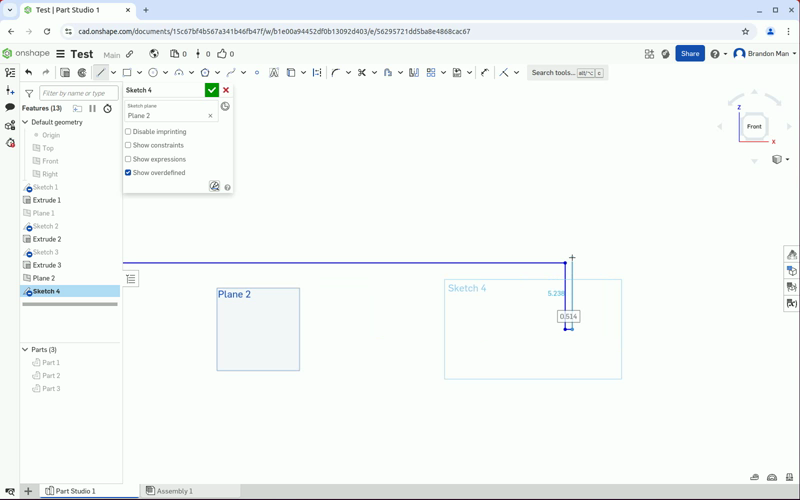
scroll(6)
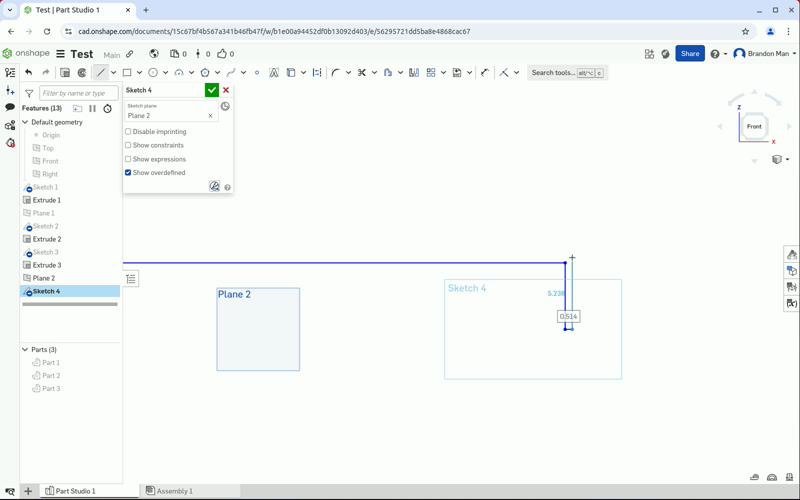
scroll(6)
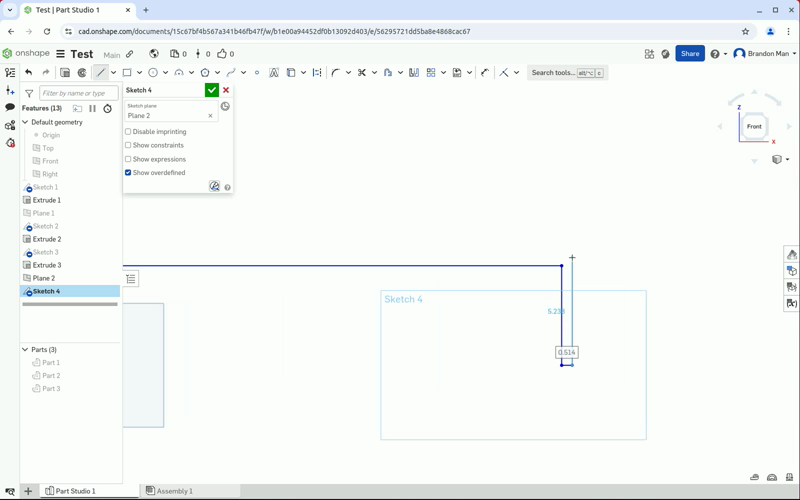
scroll(6)
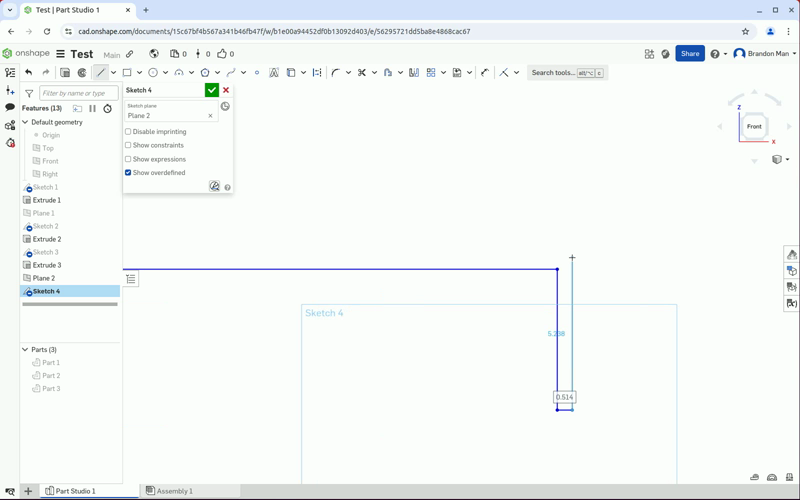
scroll(6)
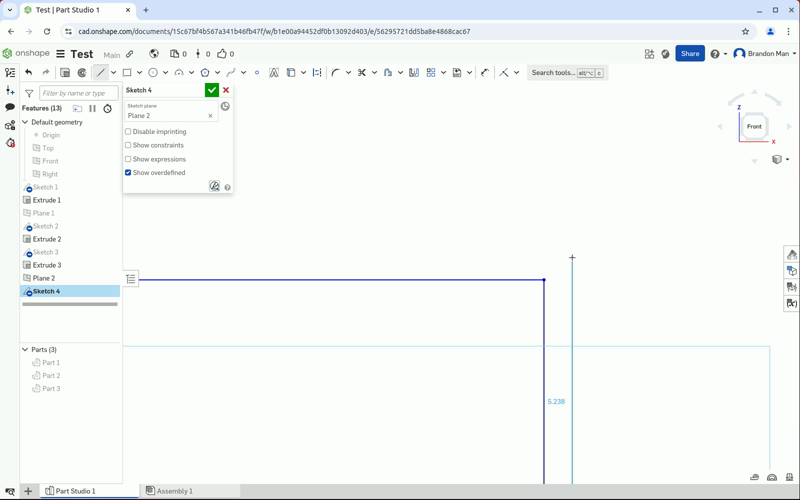
click(572, 257)
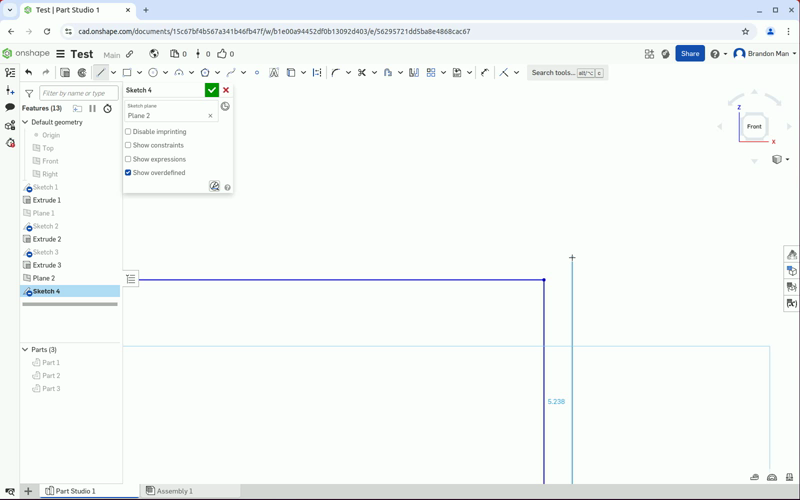
scroll(-6)
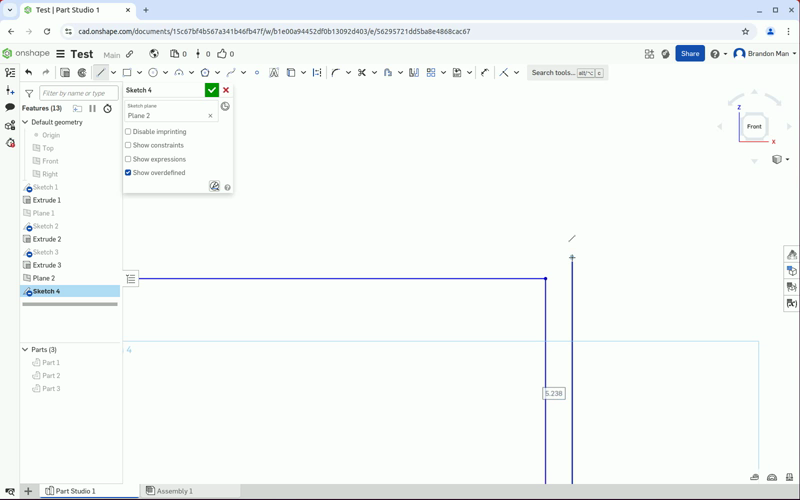
scroll(-6)
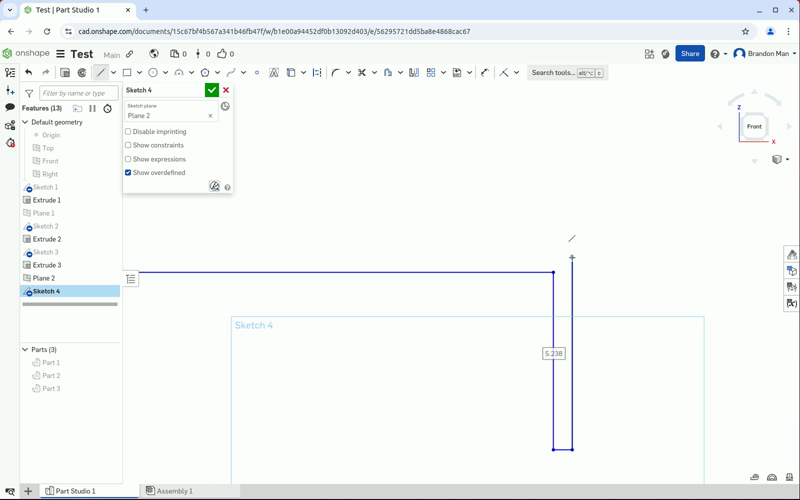
scroll(-6)
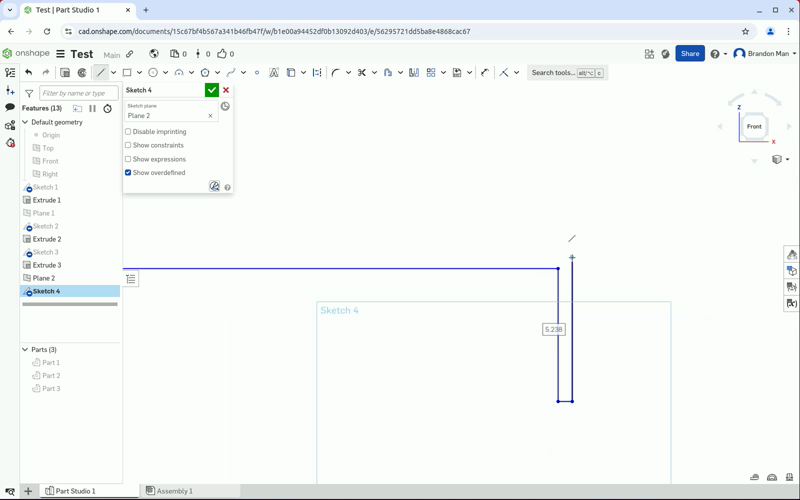
scroll(-6)
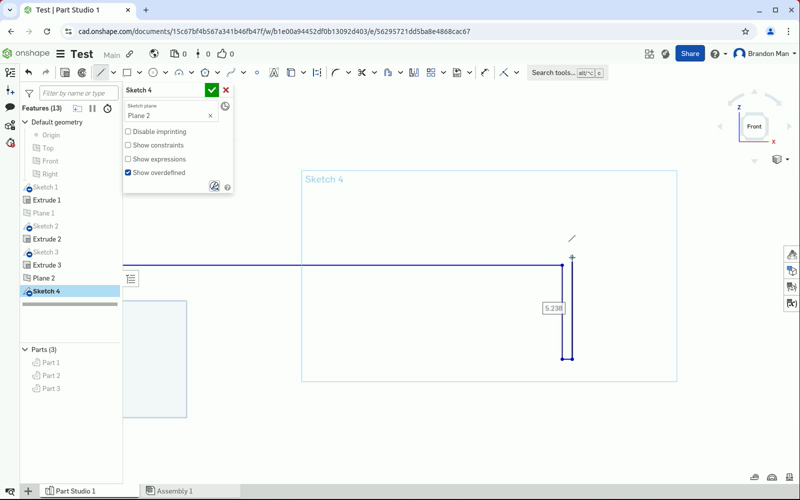
scroll(-6)
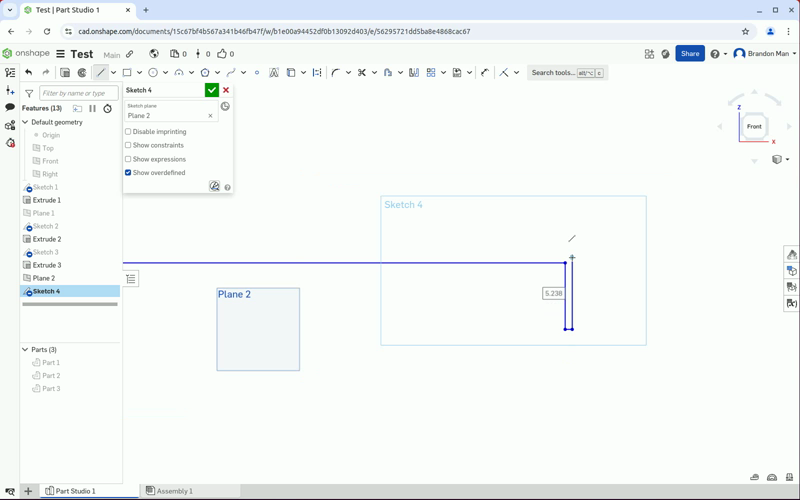
scroll(-6)
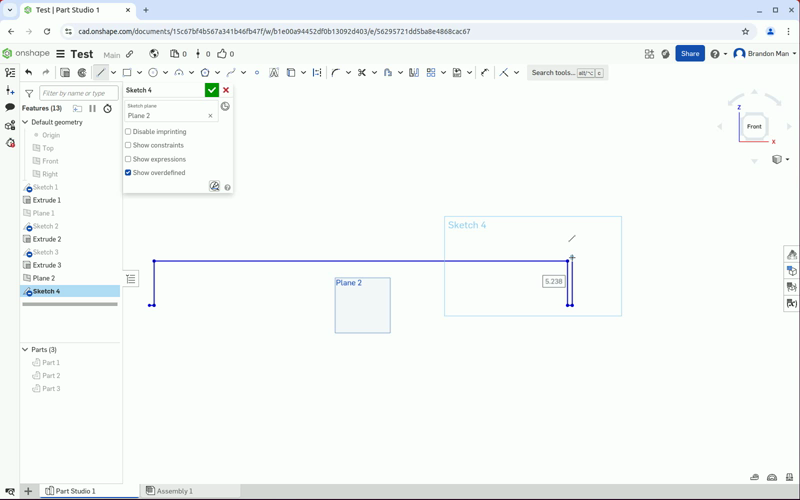
scroll(-6)
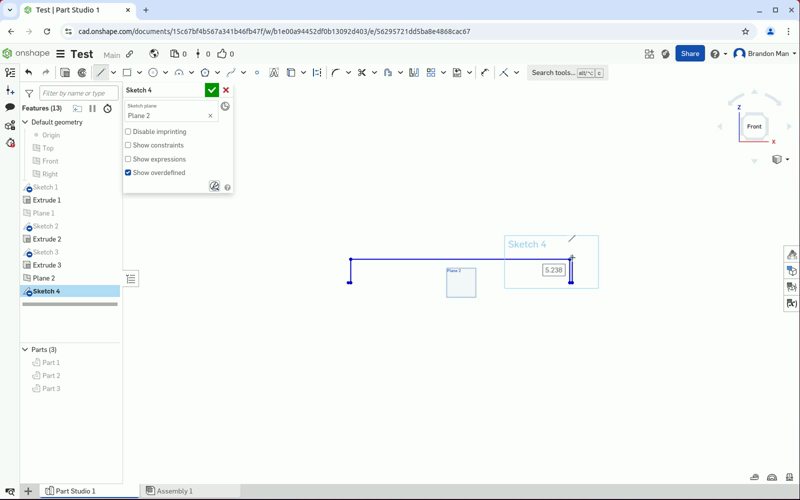
key_up(shift)
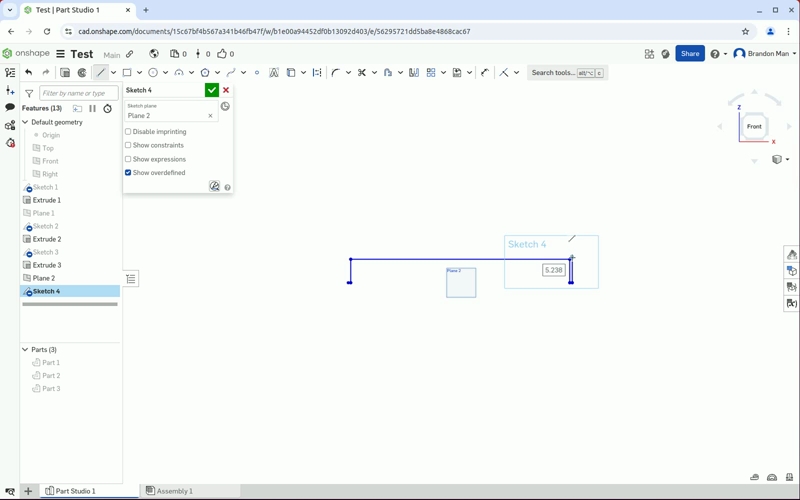
key_down(shift)
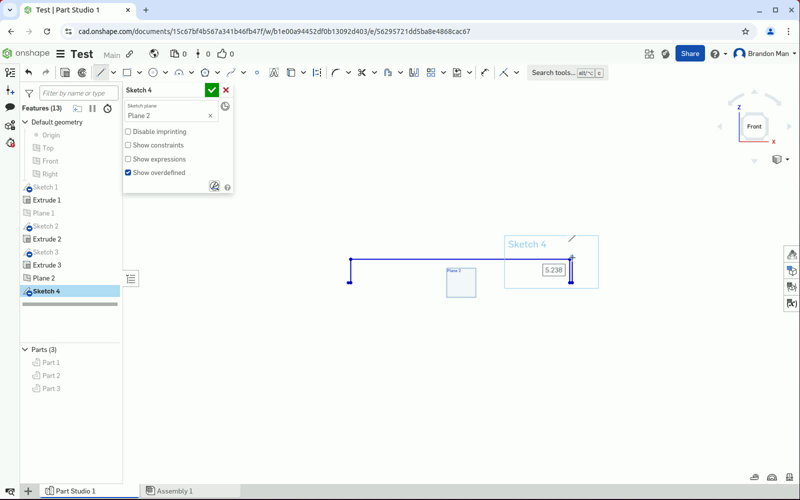
mouse_move(348, 257)
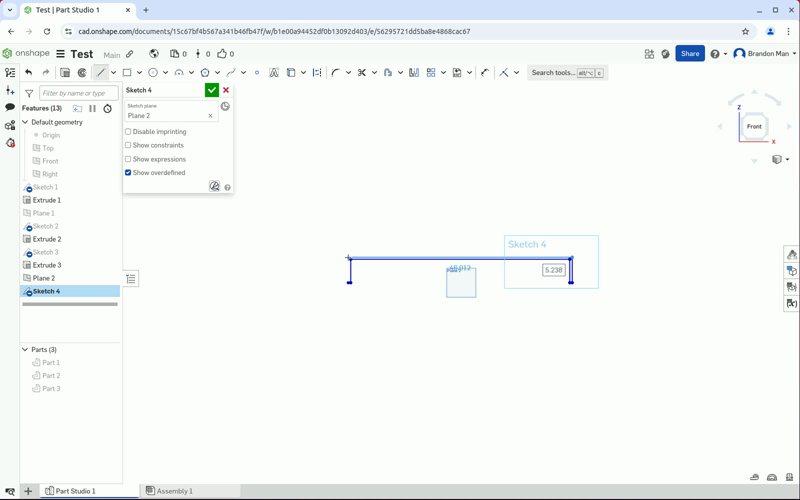
scroll(6)
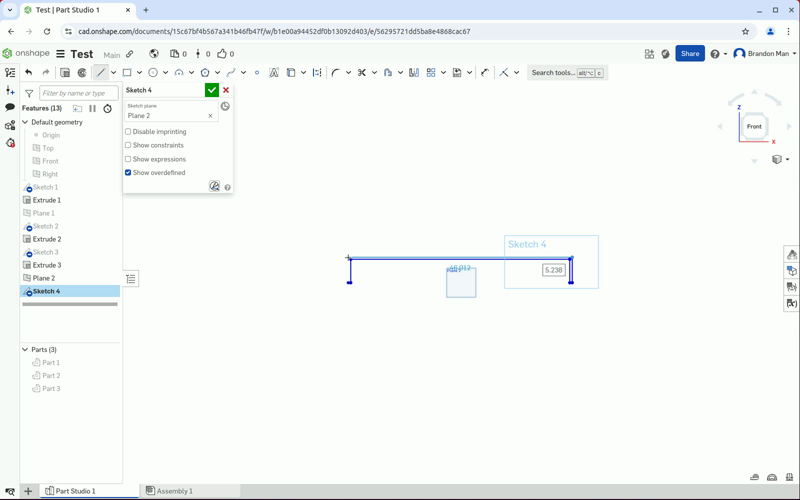
scroll(6)
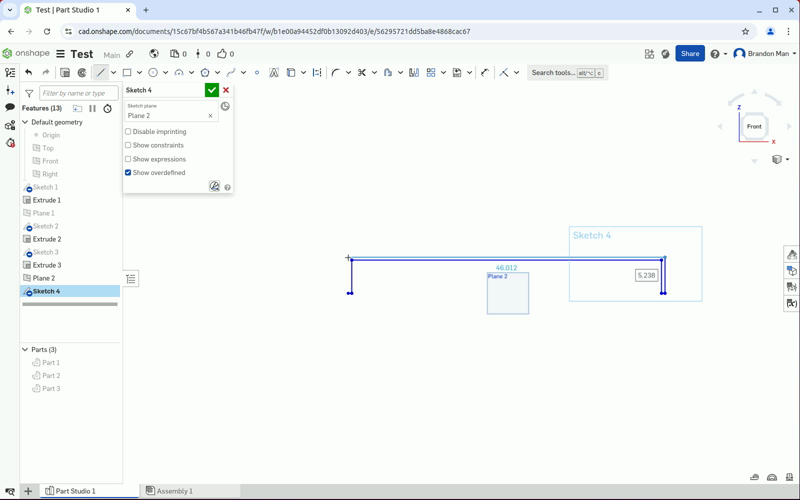
scroll(6)
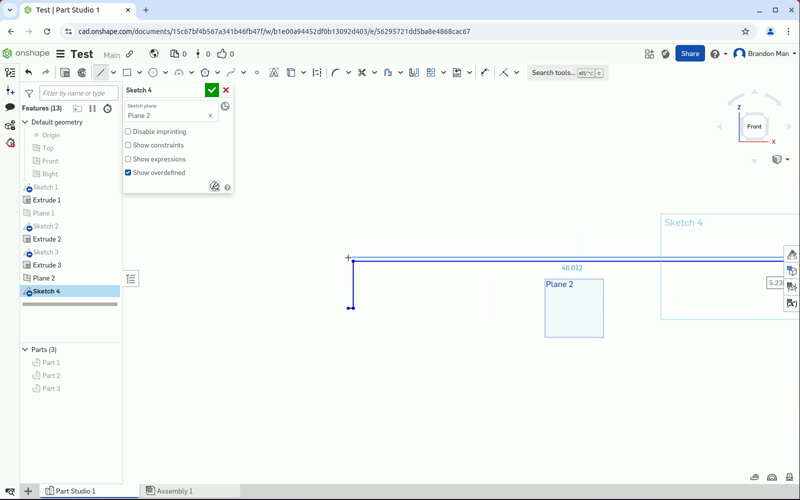
scroll(6)
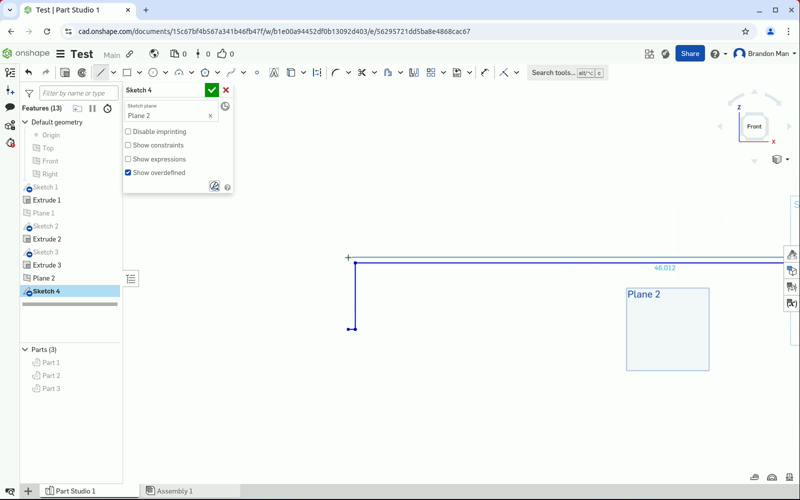
scroll(6)
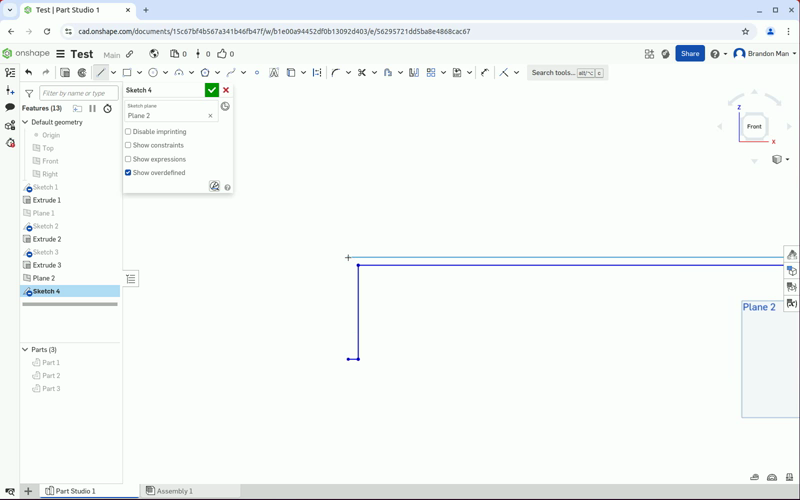
scroll(6)
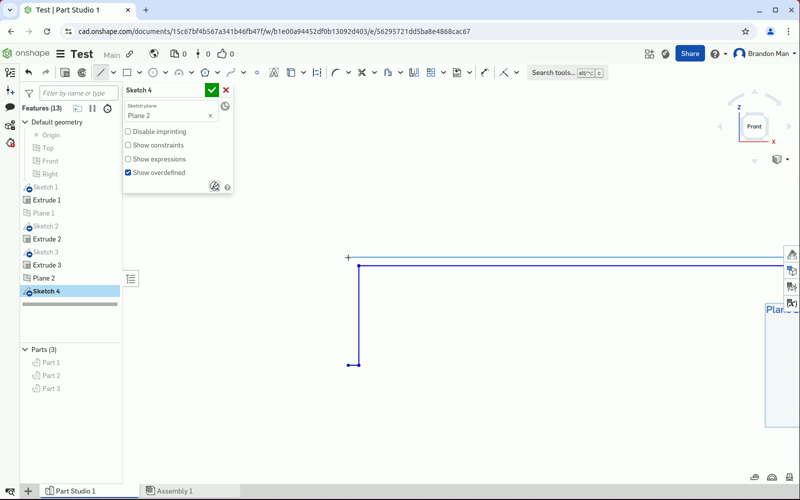
scroll(6)
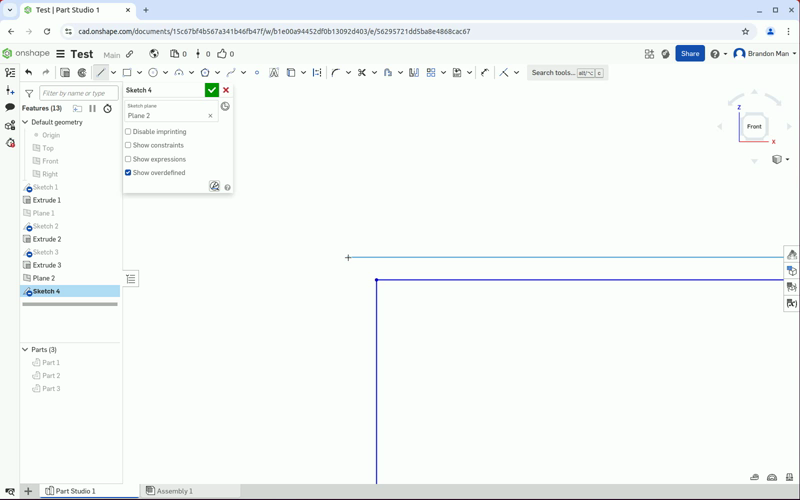
click(348, 257)
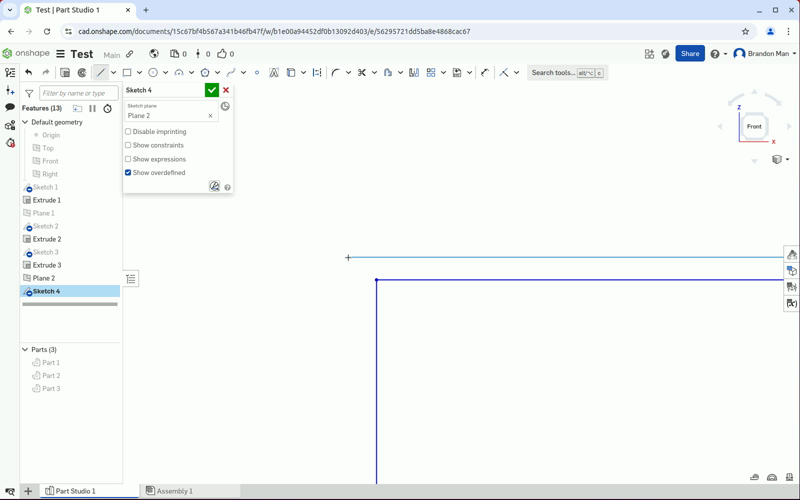
scroll(-6)
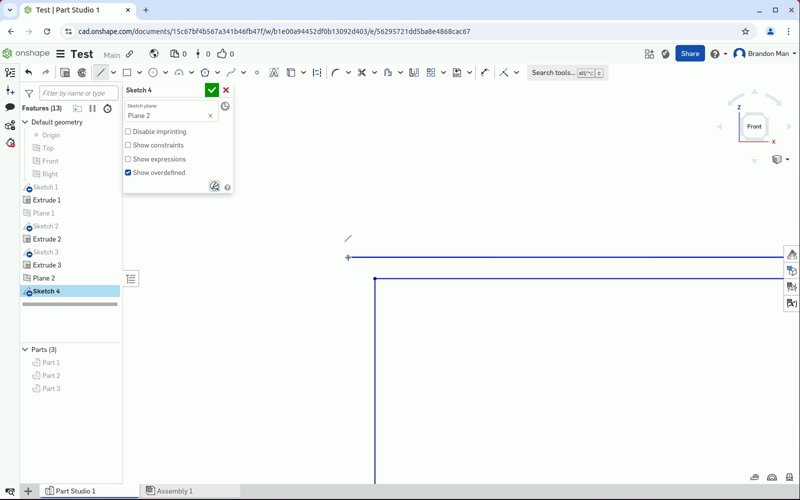
scroll(-6)
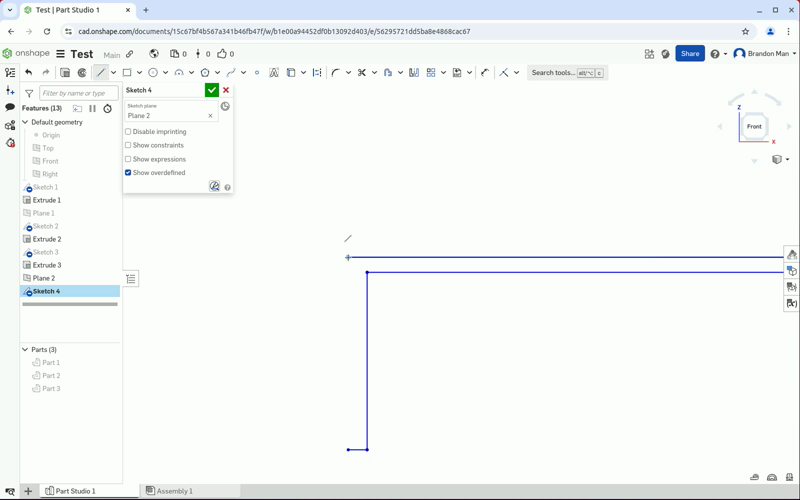
scroll(-6)
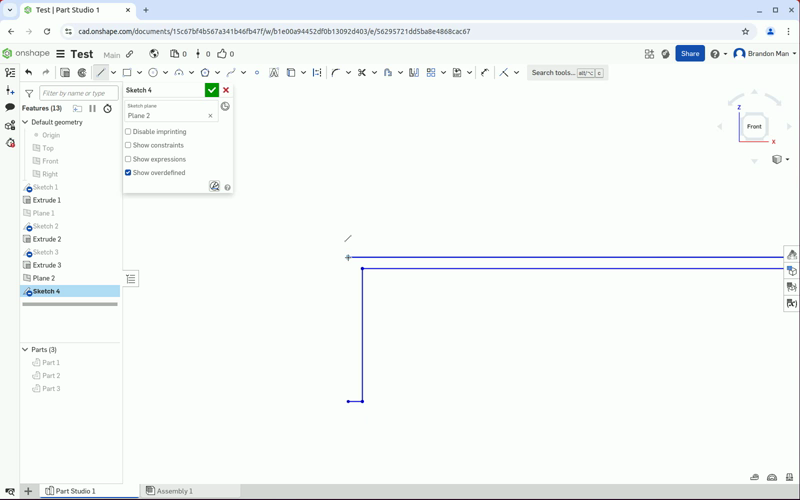
scroll(-6)
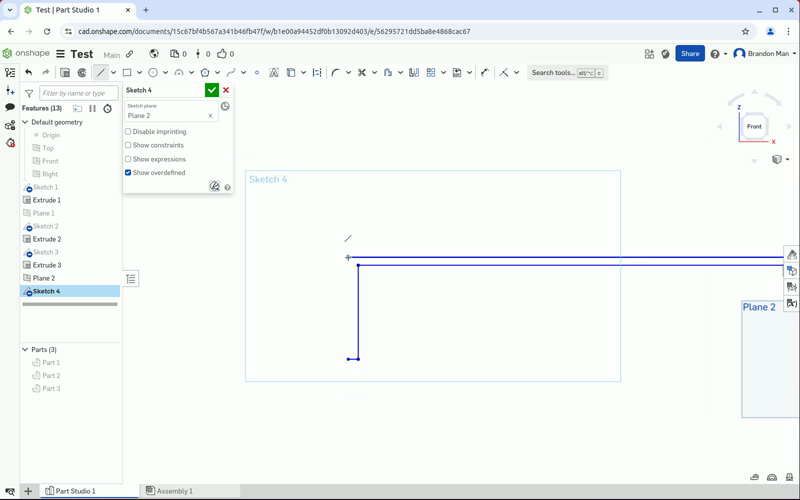
scroll(-6)
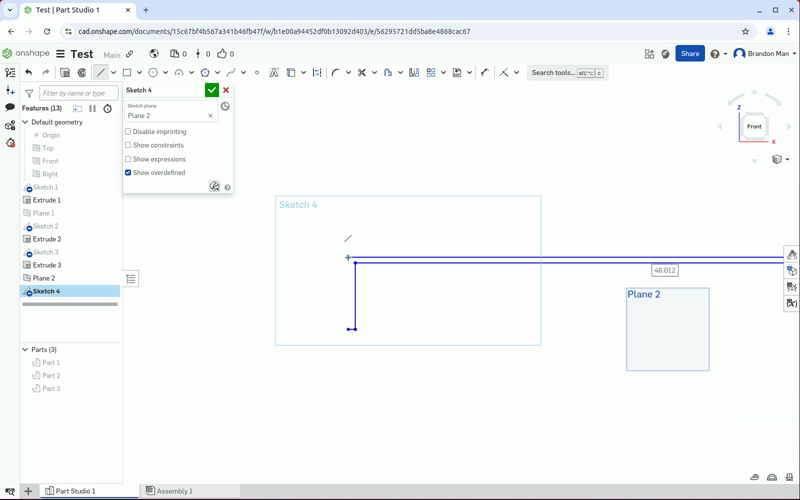
scroll(-6)
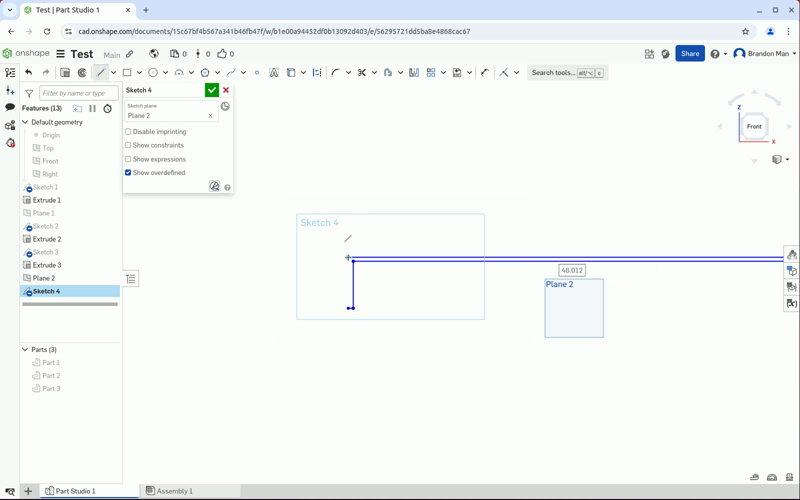
scroll(-6)
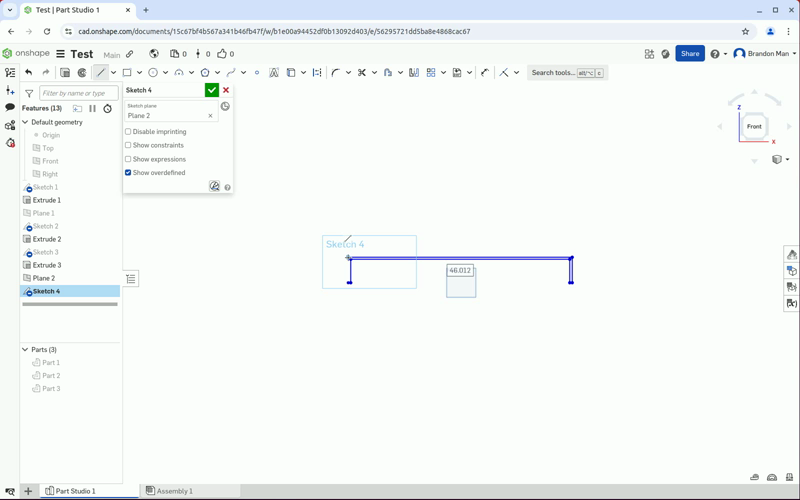
key_up(shift)
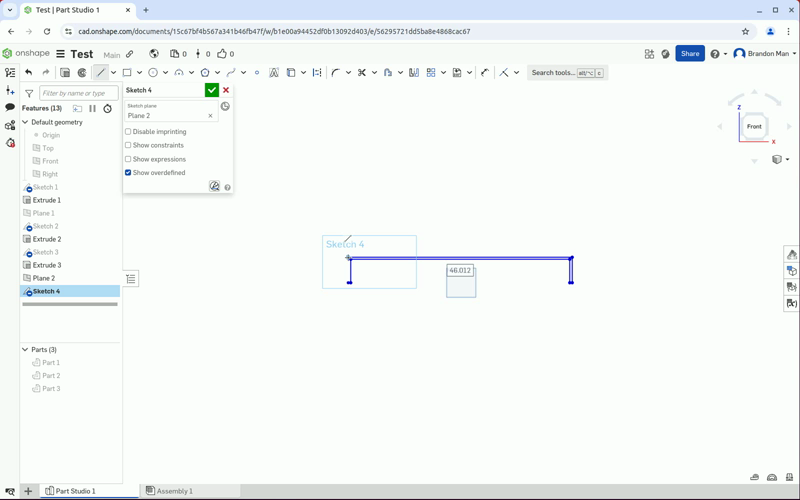
mouse_move(378, 257)
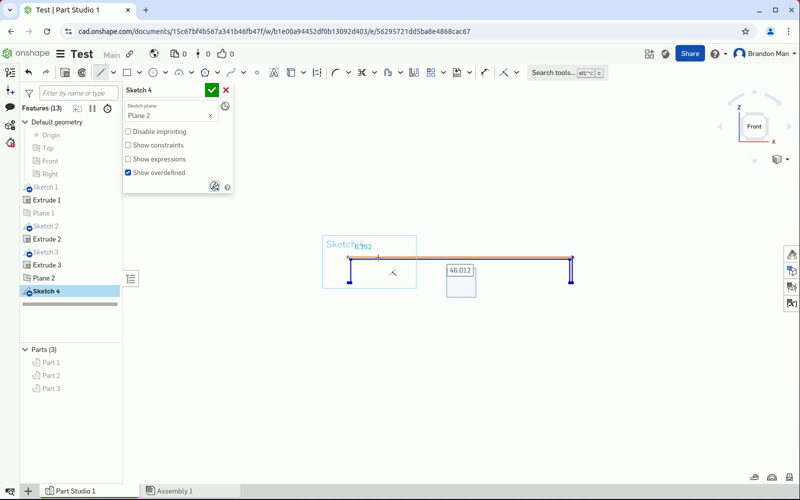
key_down(shift)
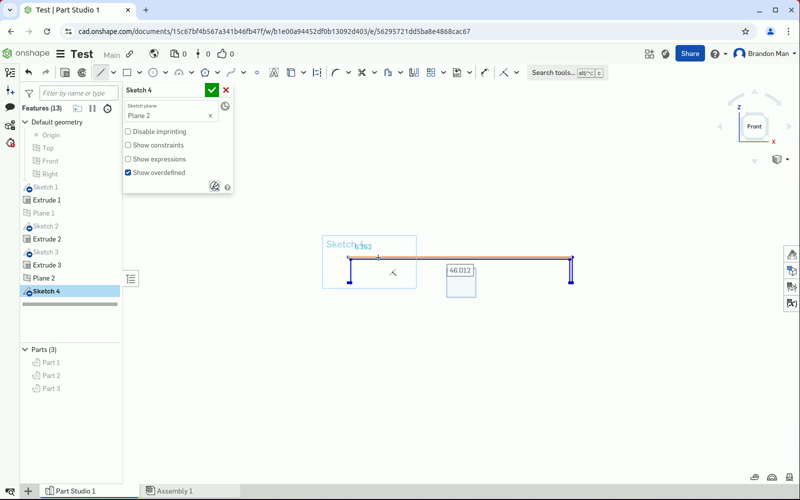
mouse_move(348, 282)
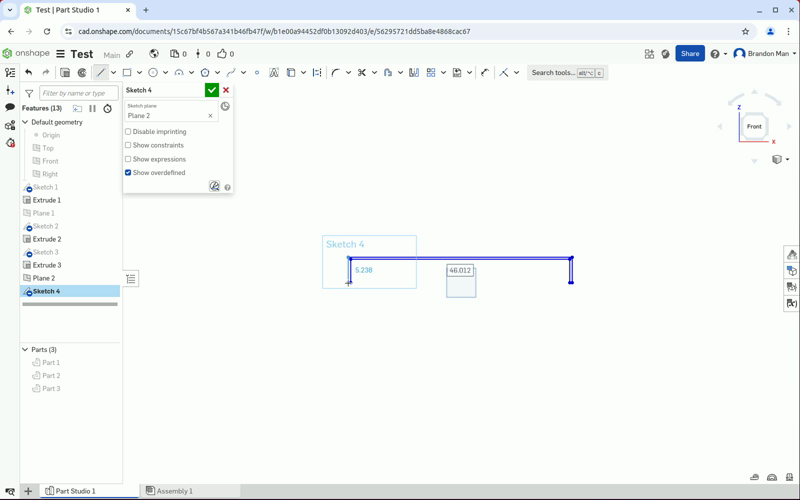
scroll(6)
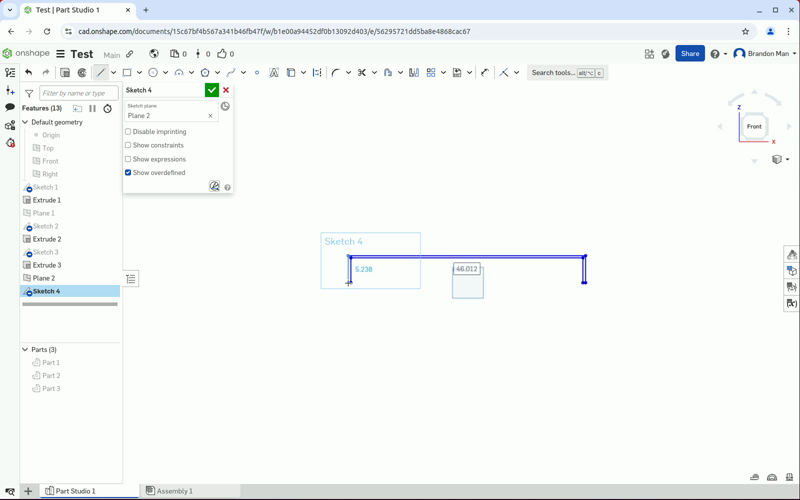
scroll(6)
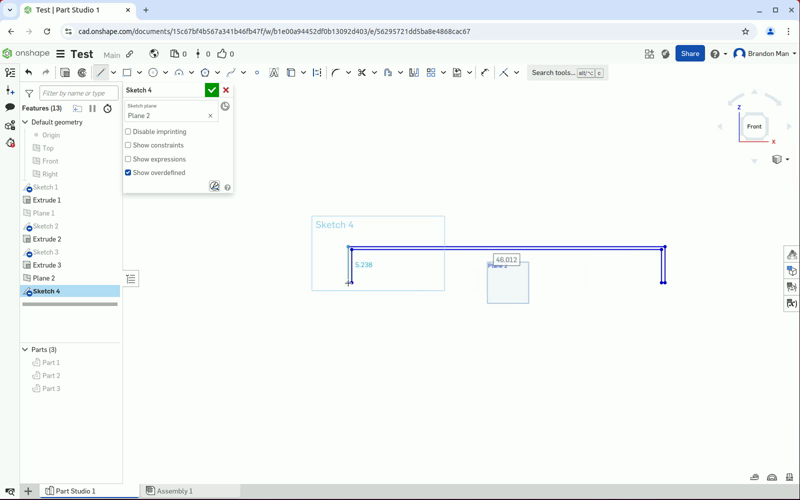
scroll(6)
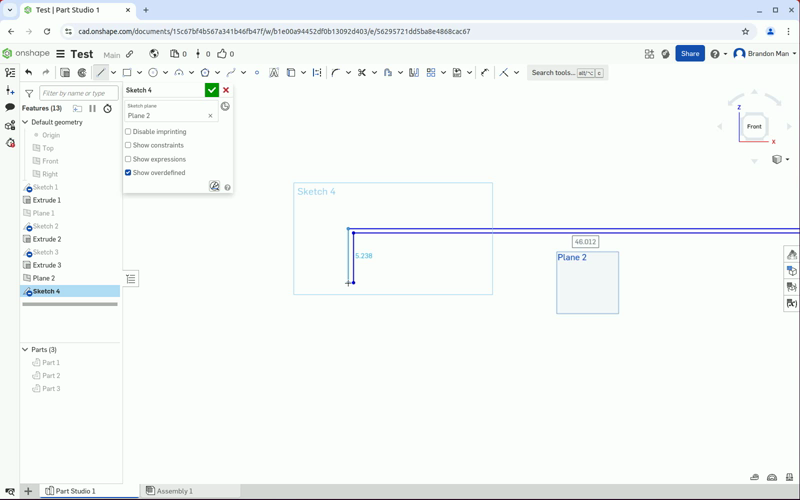
scroll(6)
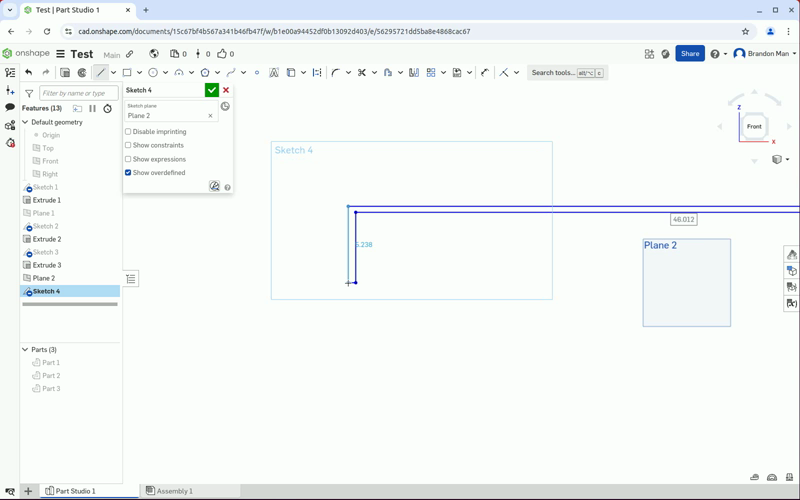
scroll(6)
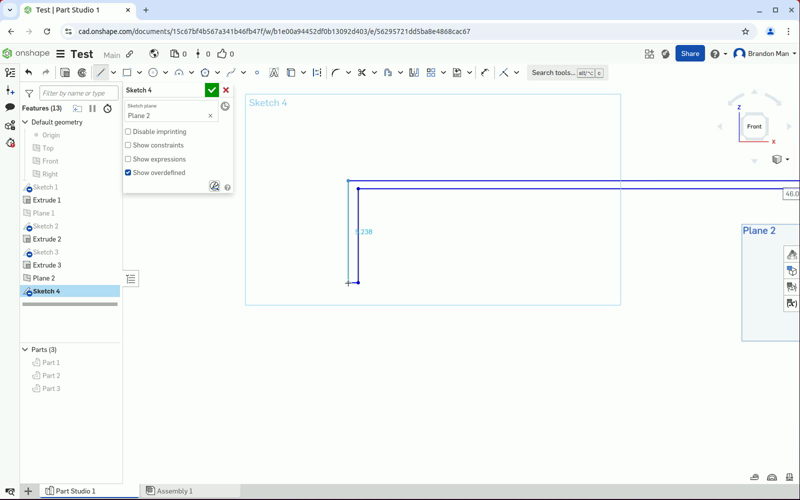
scroll(6)
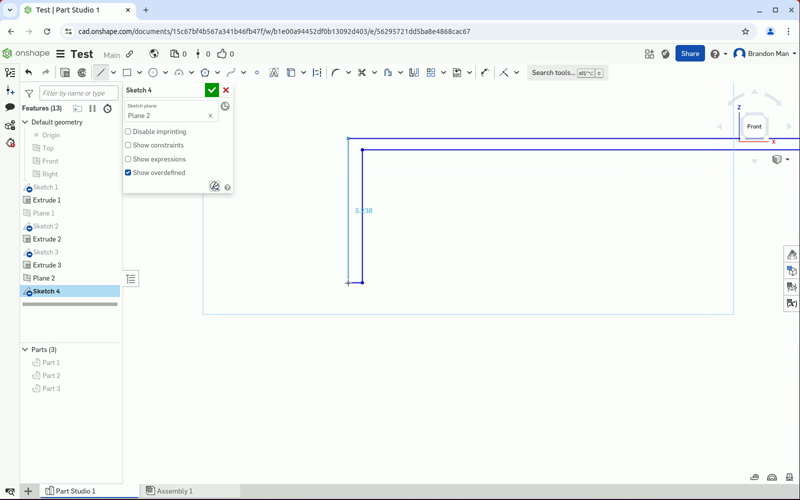
scroll(6)
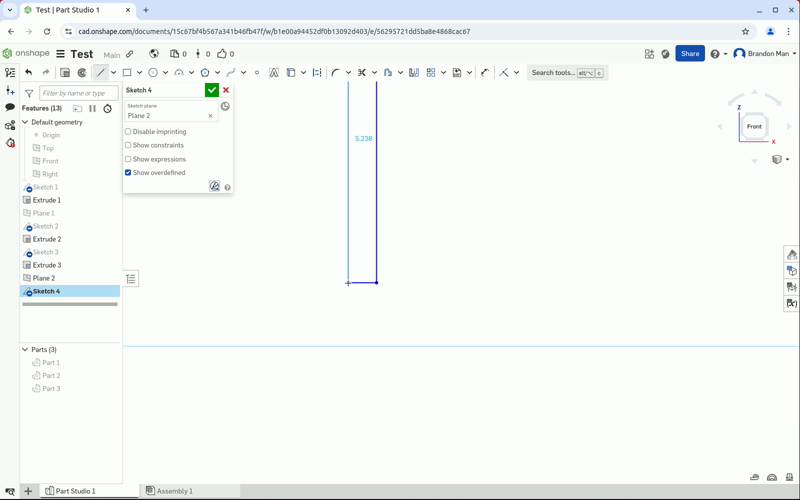
key_up(shift)
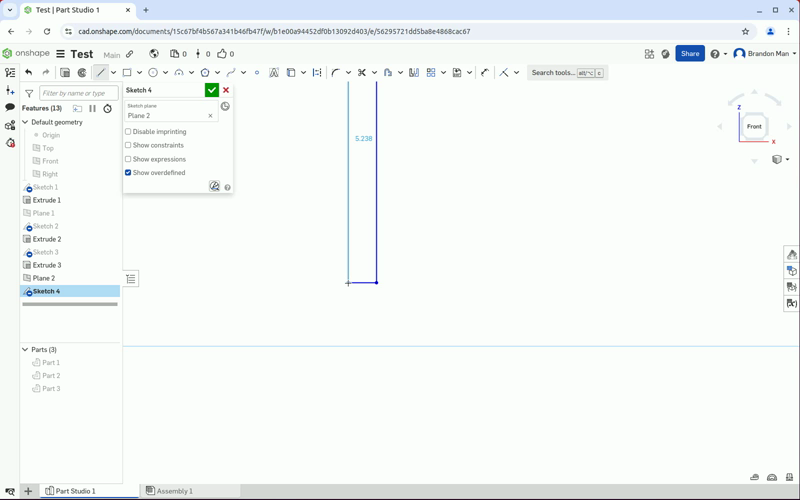
click(348, 282)
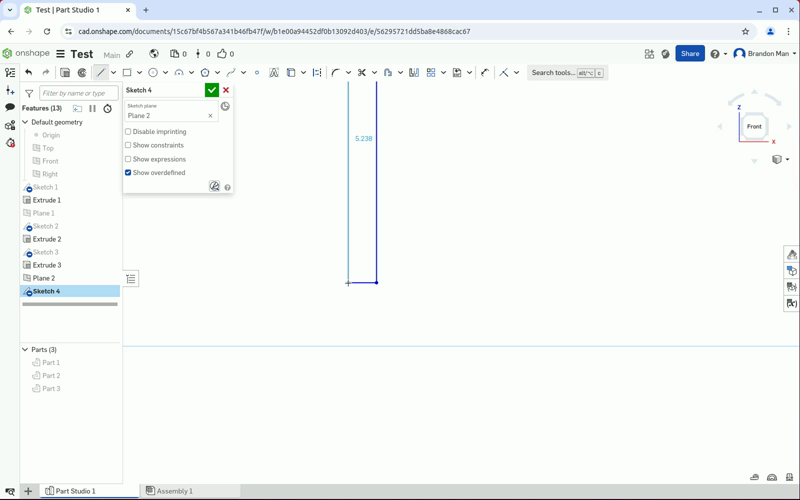
scroll(-6)
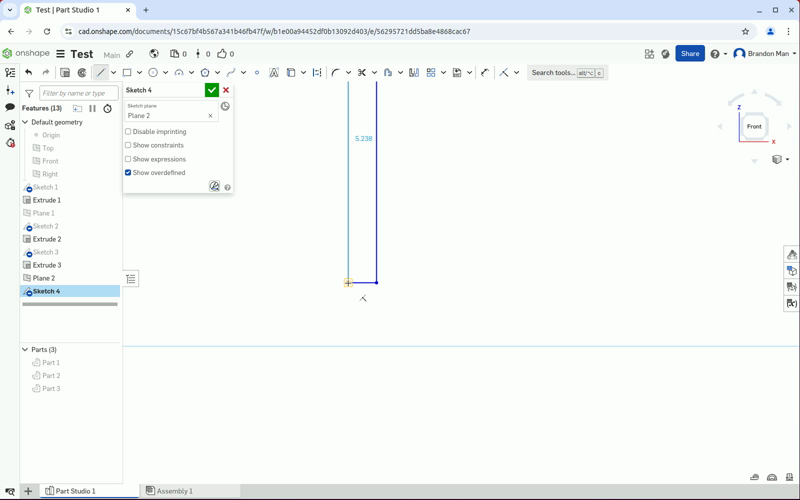
scroll(-6)
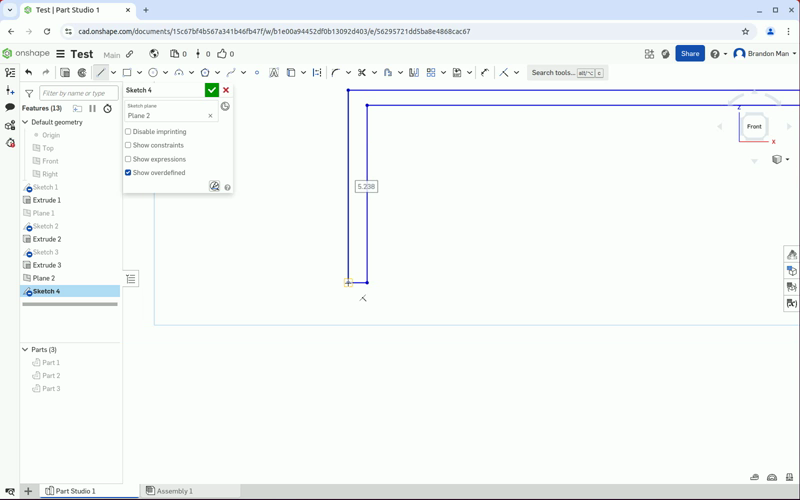
scroll(-6)
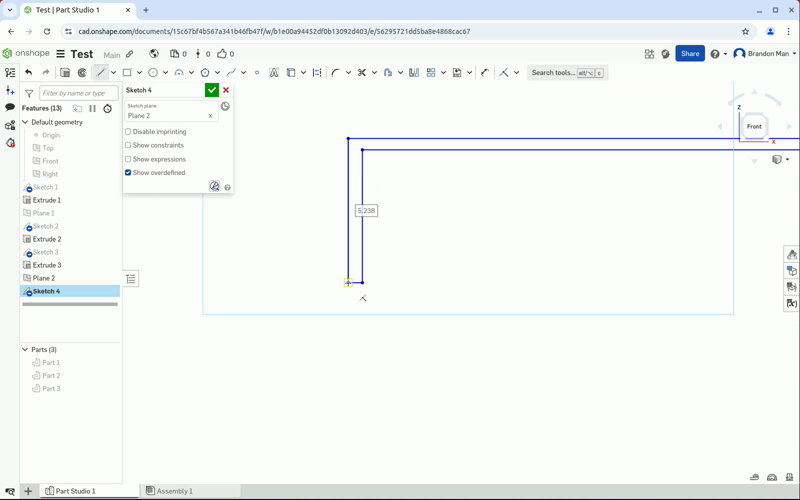
scroll(-6)
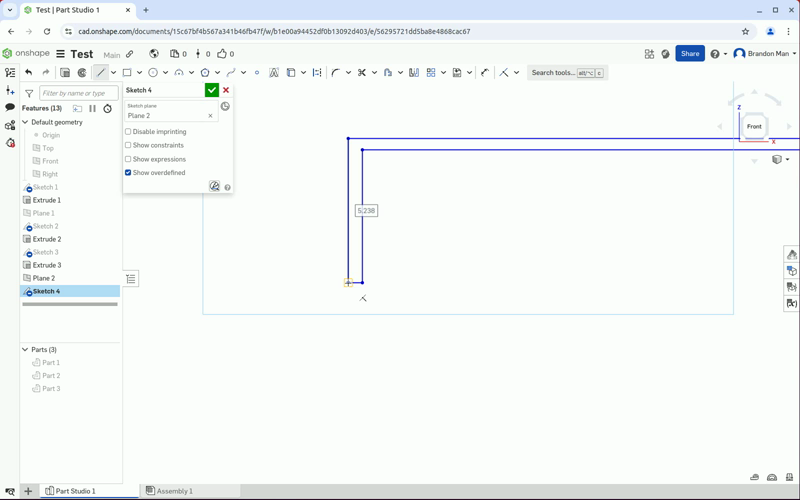
scroll(-6)
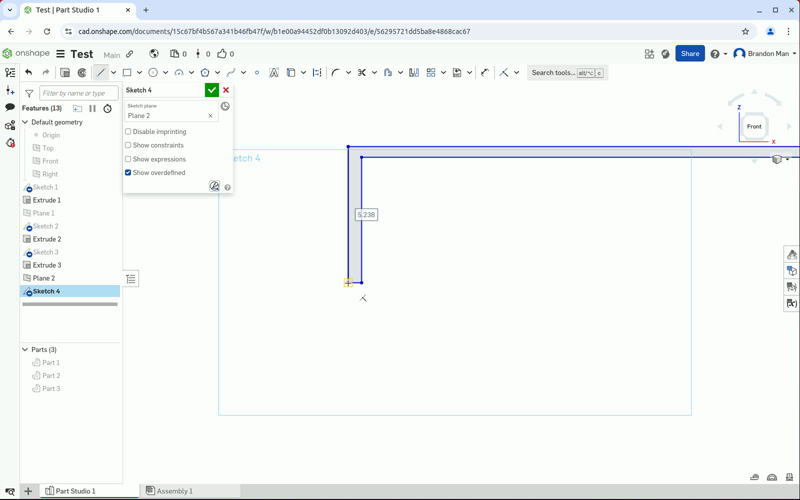
scroll(-6)
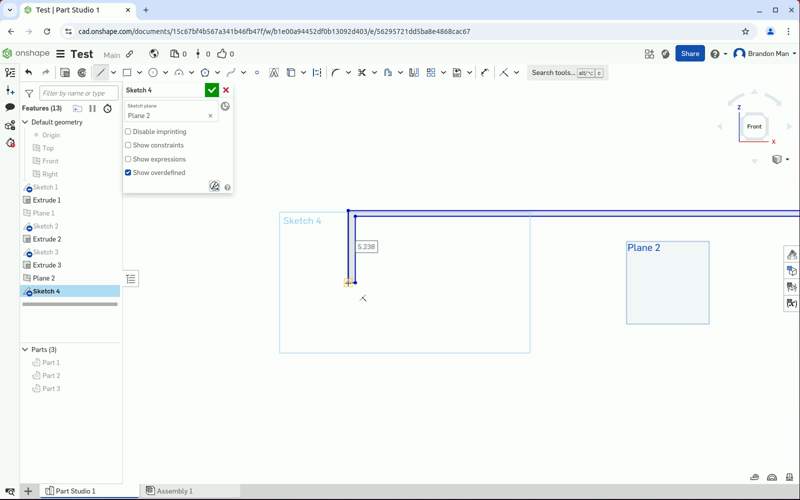
scroll(-6)
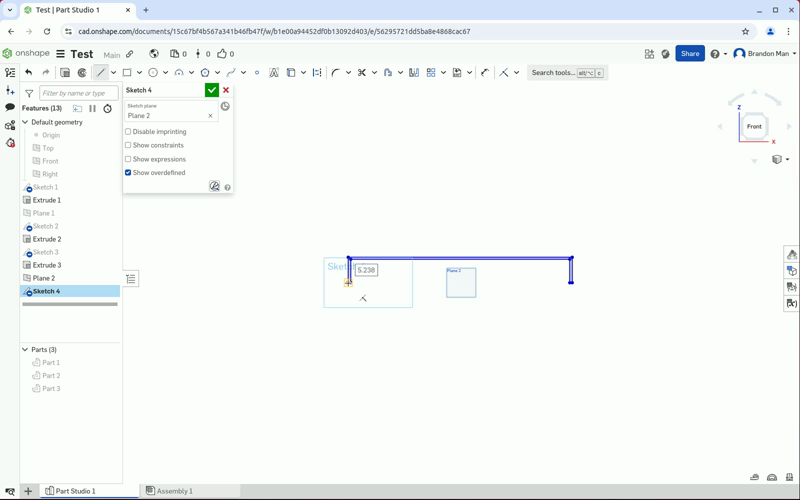
key(esc)
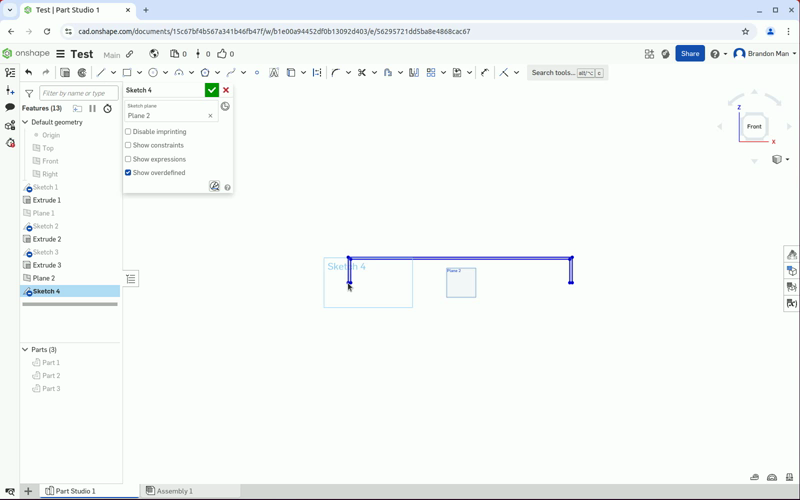
mouse_move(399, 257)
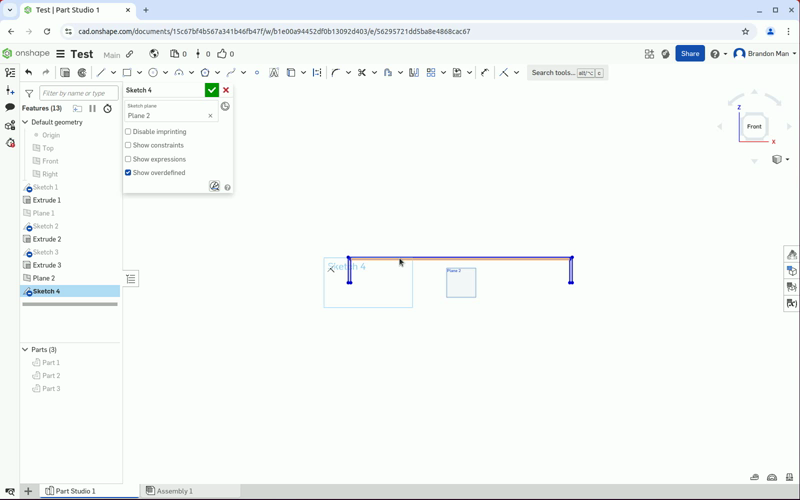
scroll(6)
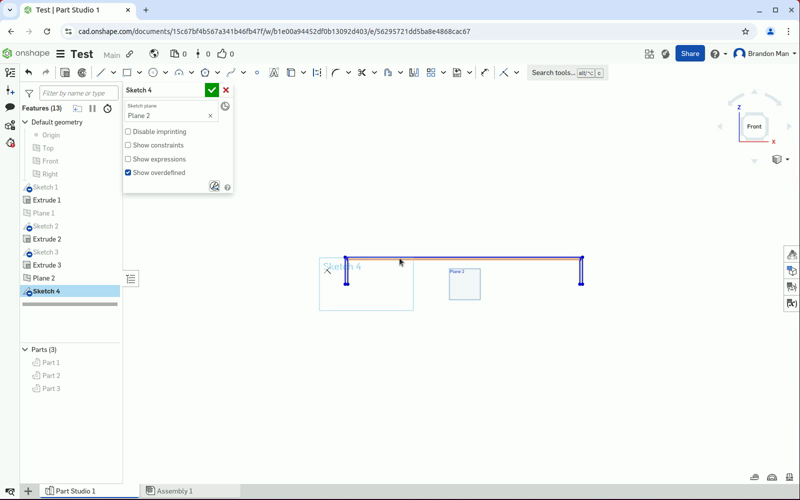
scroll(6)
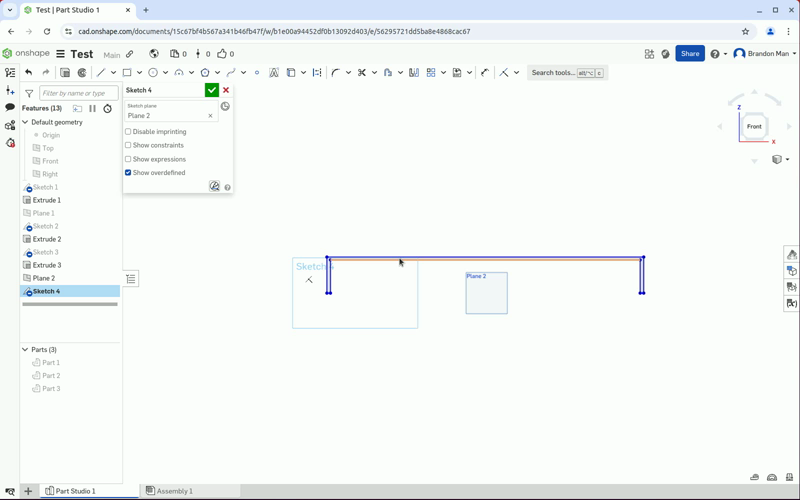
scroll(6)
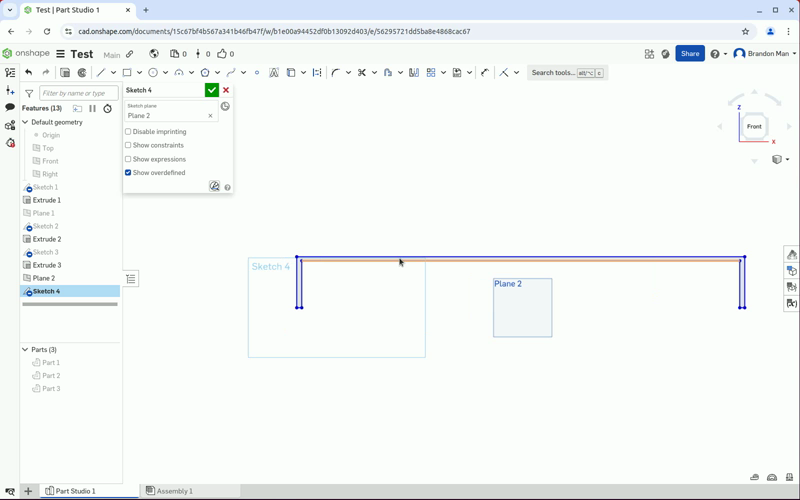
scroll(6)
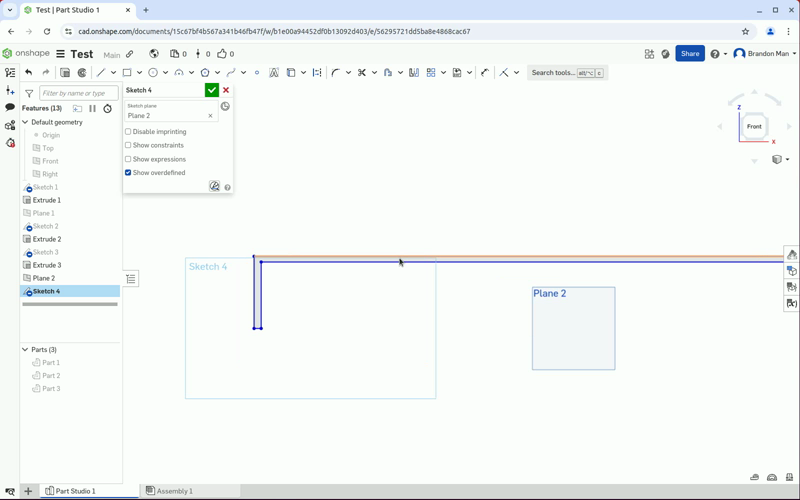
scroll(6)
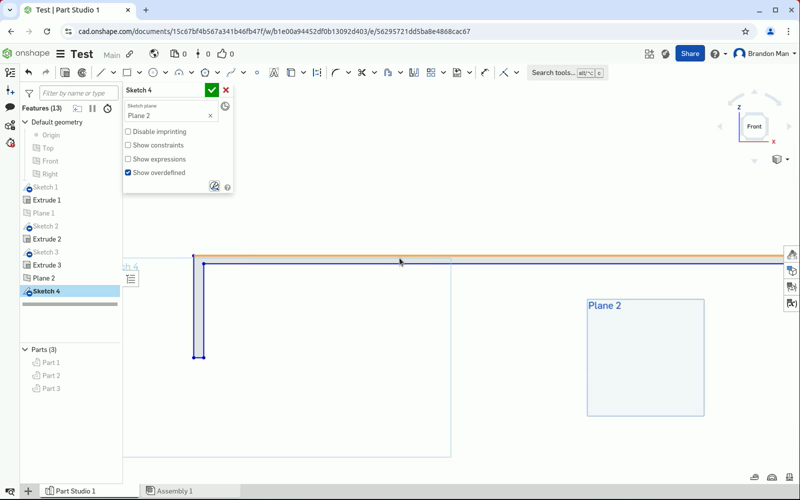
scroll(6)
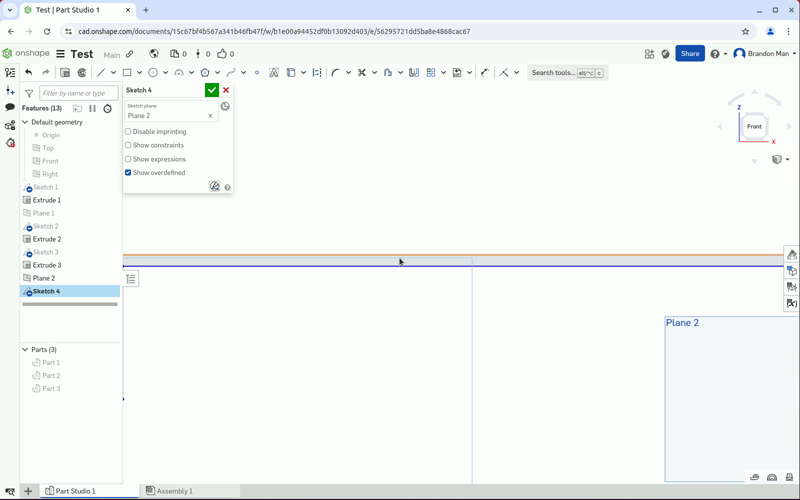
scroll(6)
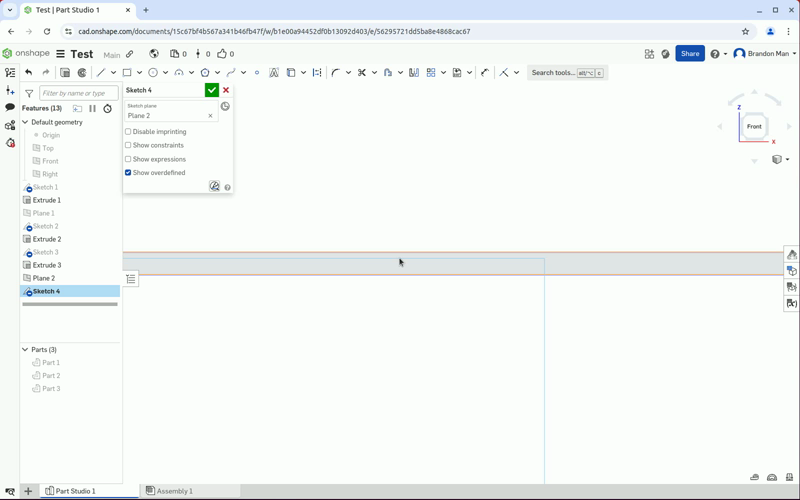
click(399, 257)
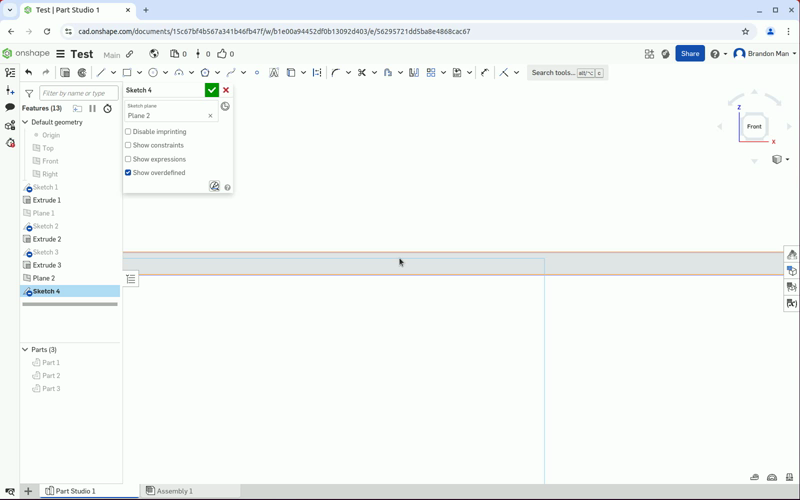
scroll(-6)
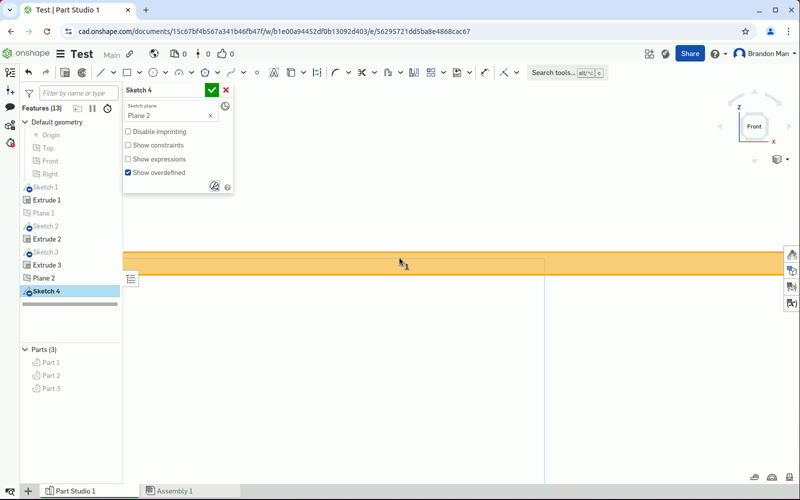
scroll(-6)
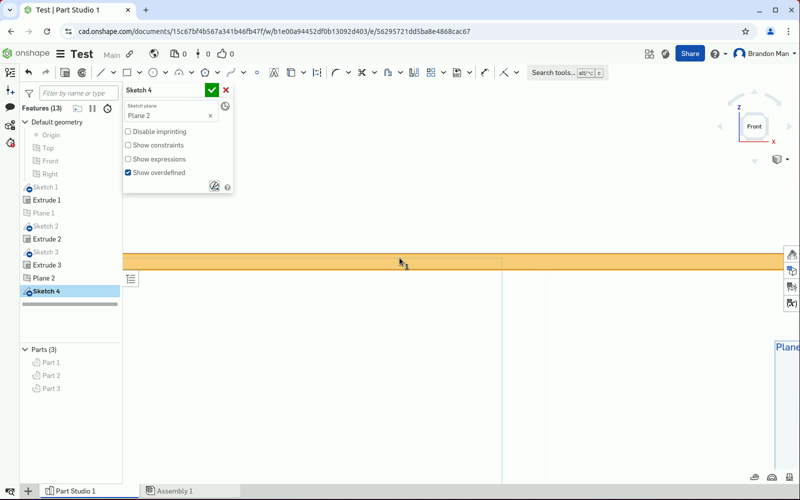
scroll(-6)
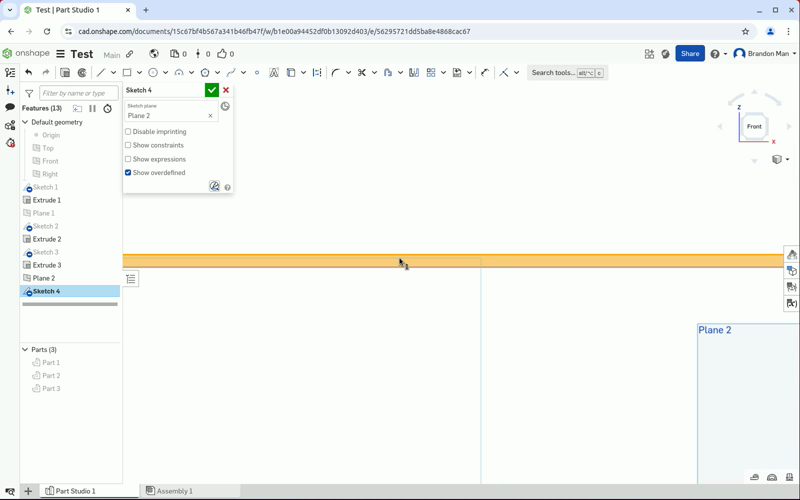
scroll(-6)
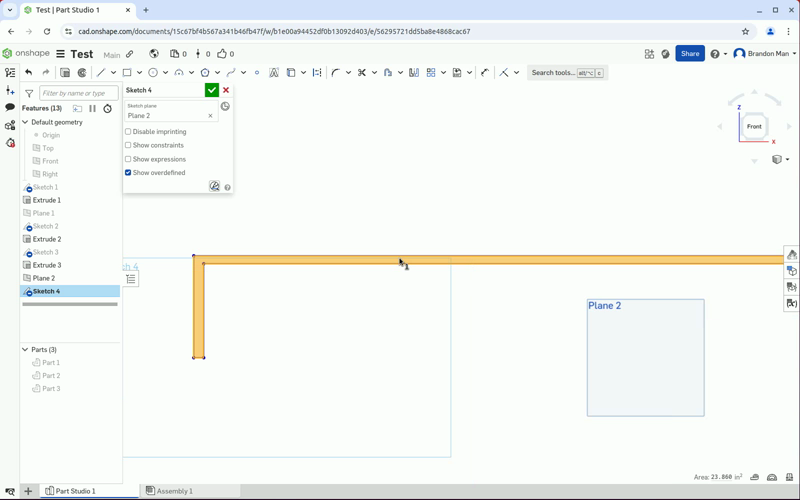
scroll(-6)
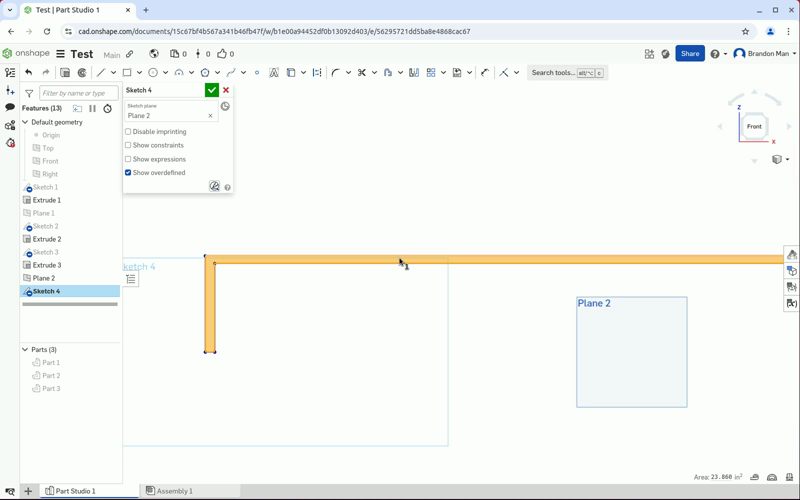
scroll(-6)
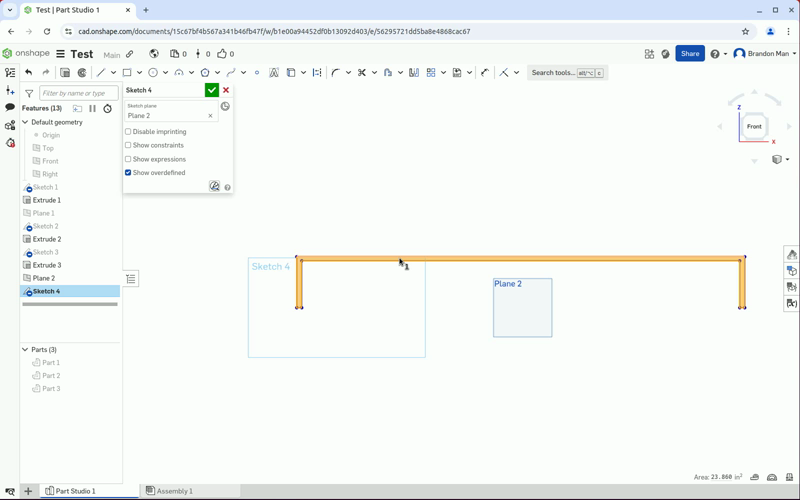
scroll(-6)
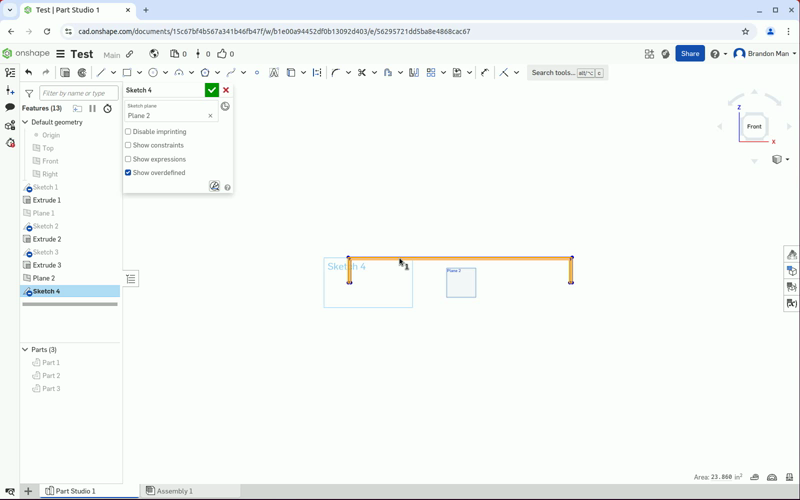
mouse_move(73, 352)
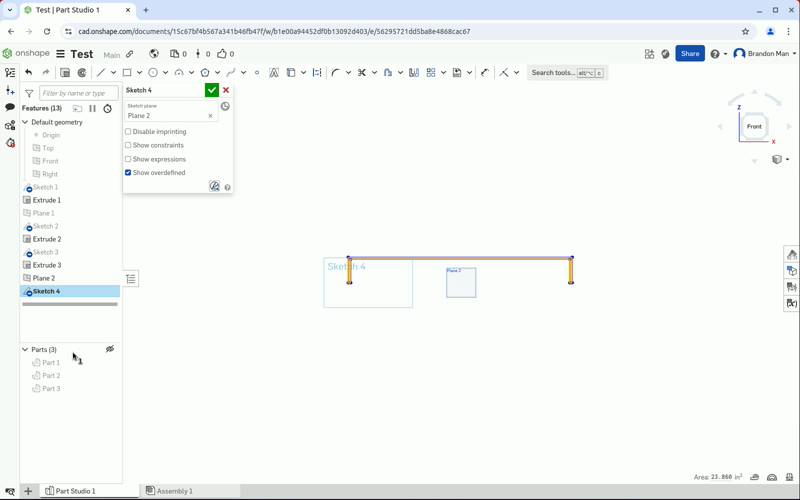
key(shift+y)
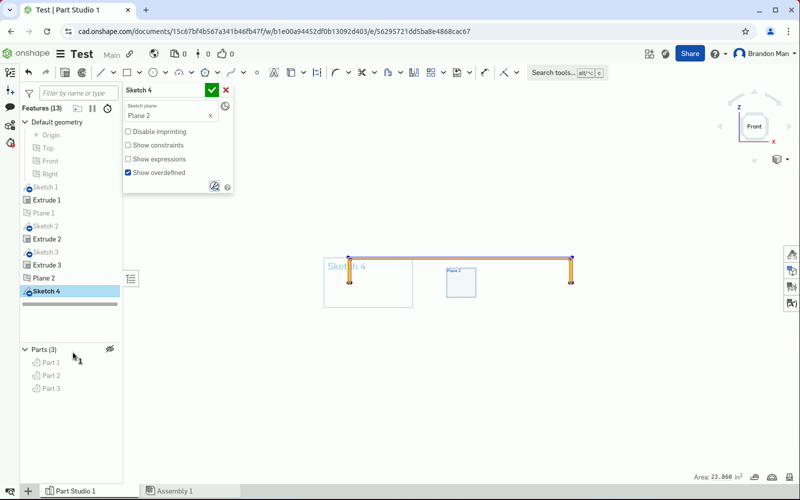
key(shift+e)
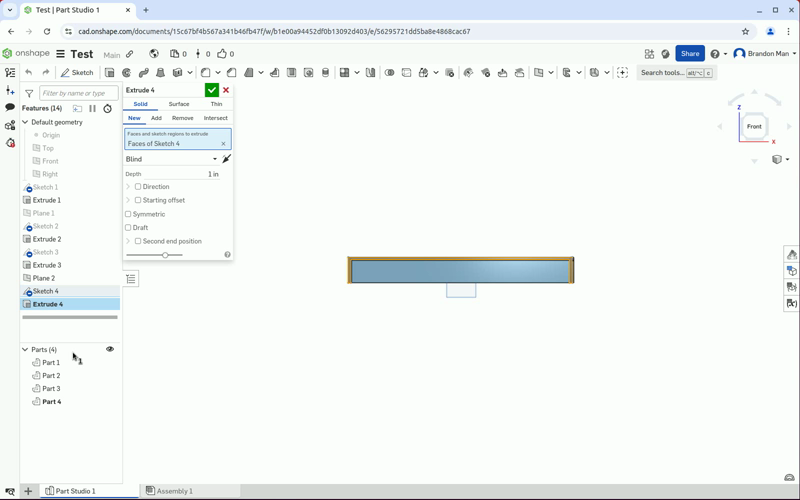
mouse_move(143, 106)
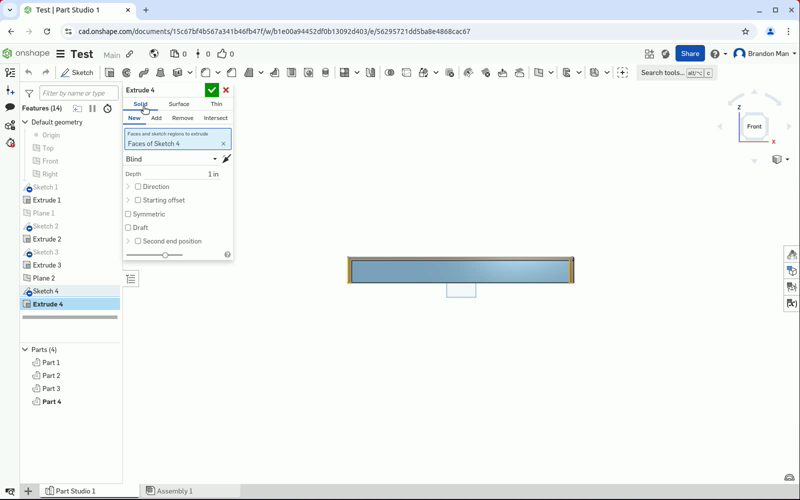
click(143, 106)
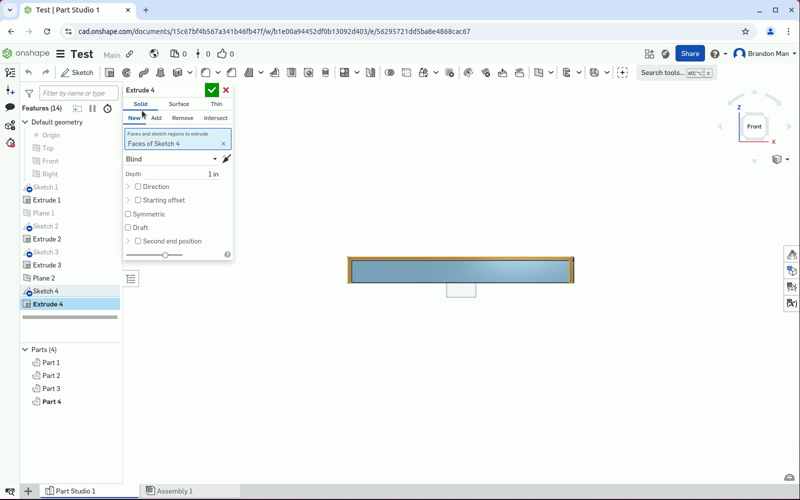
mouse_move(137, 120)
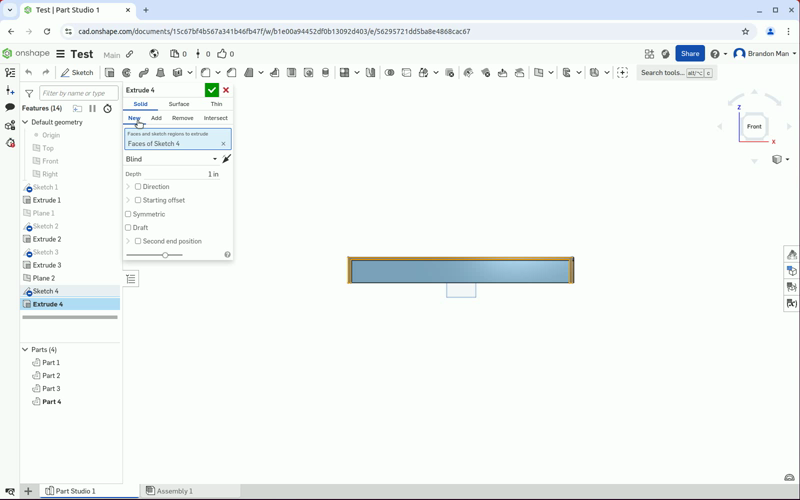
click(137, 120)
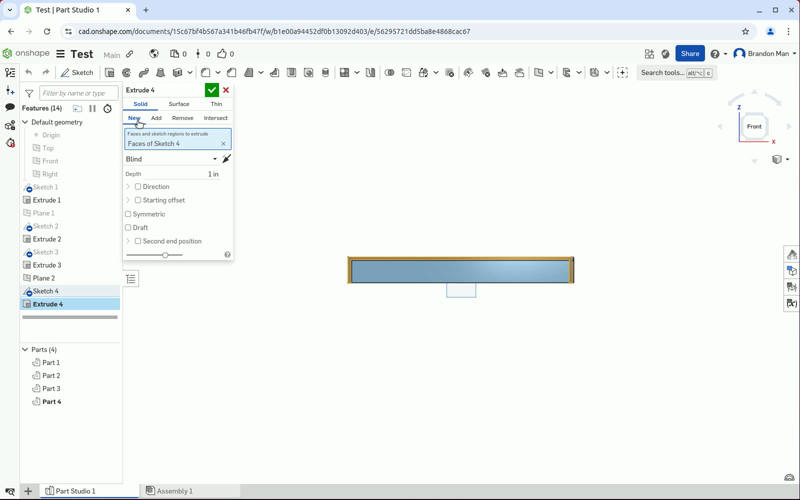
key(tab, 4)
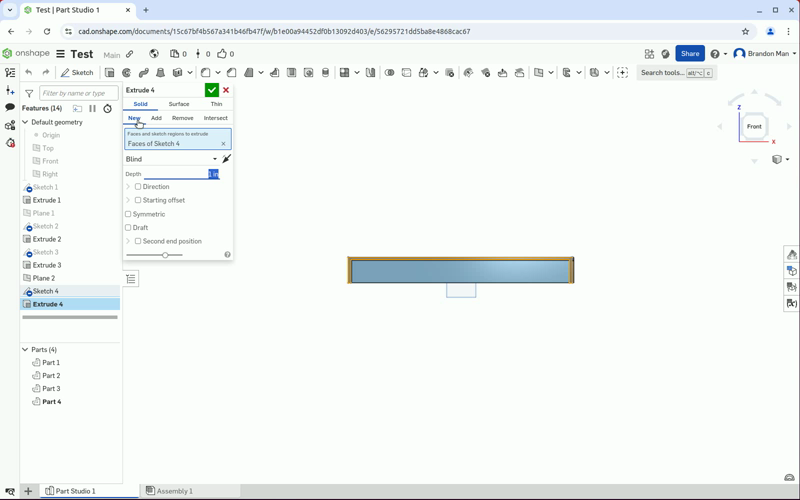
text(0.722)
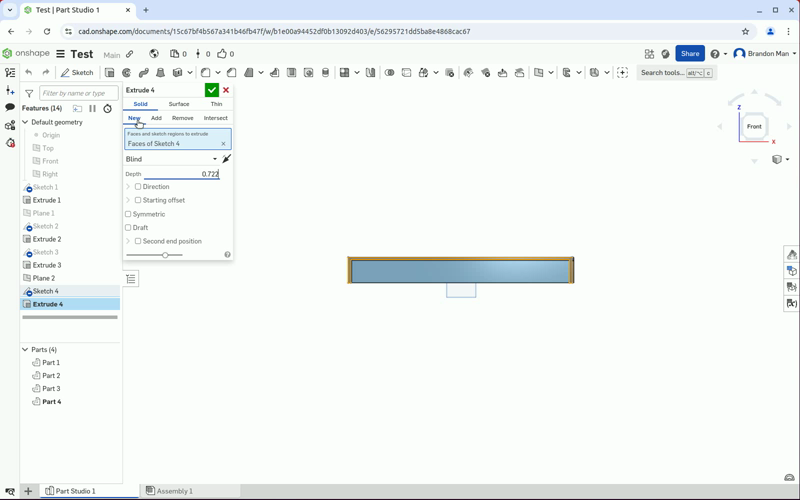
key(enter)
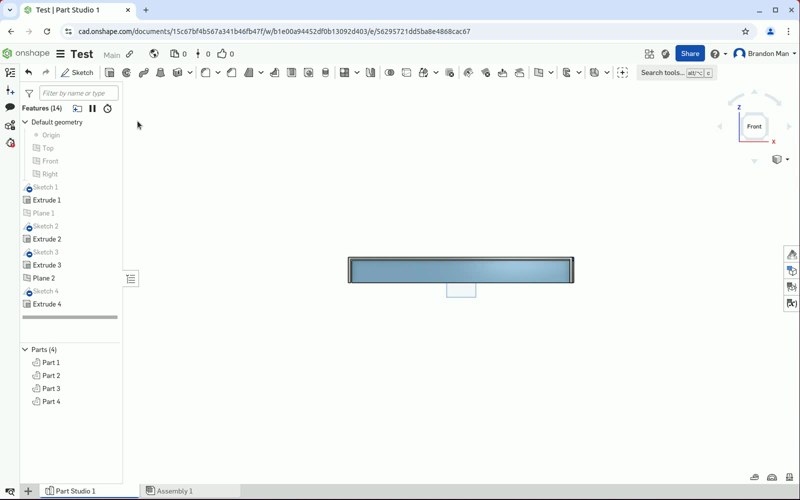
key(shift+h)
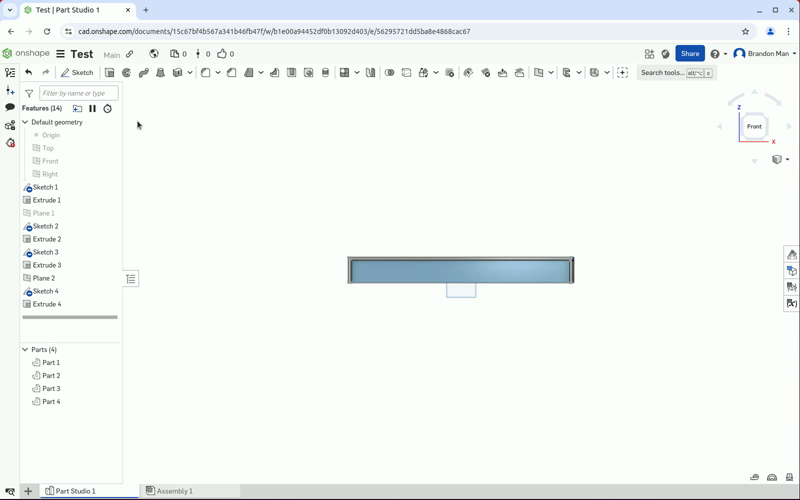
key(shift+h)
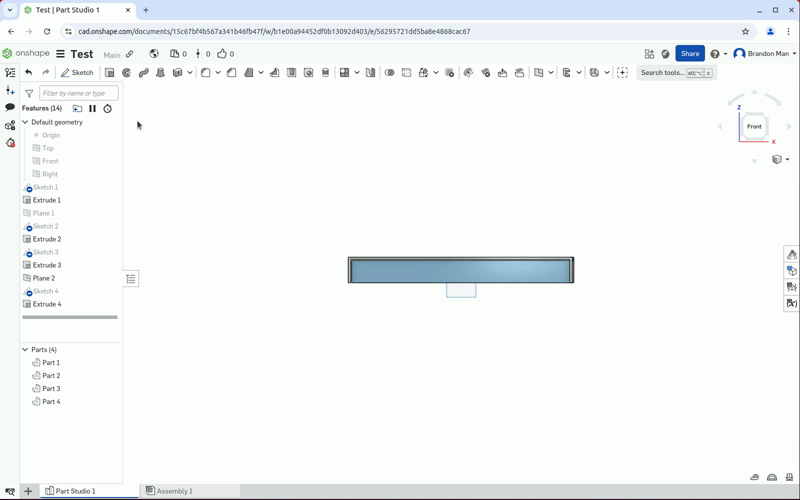
mouse_move(73, 189)
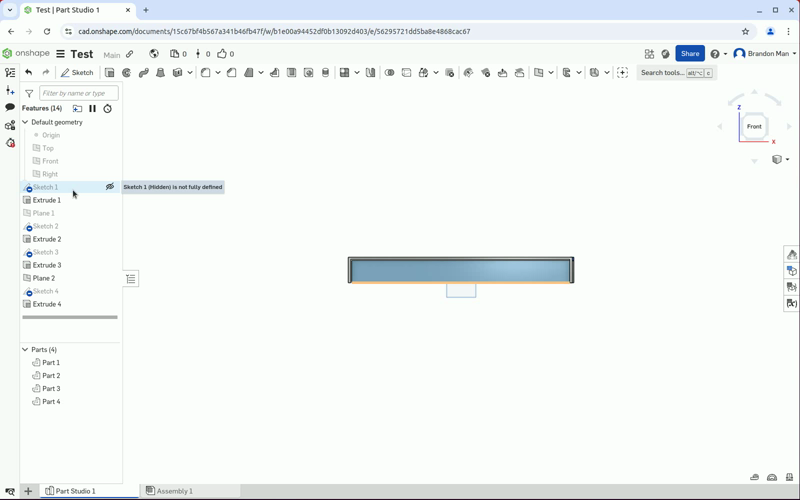
click(73, 189)
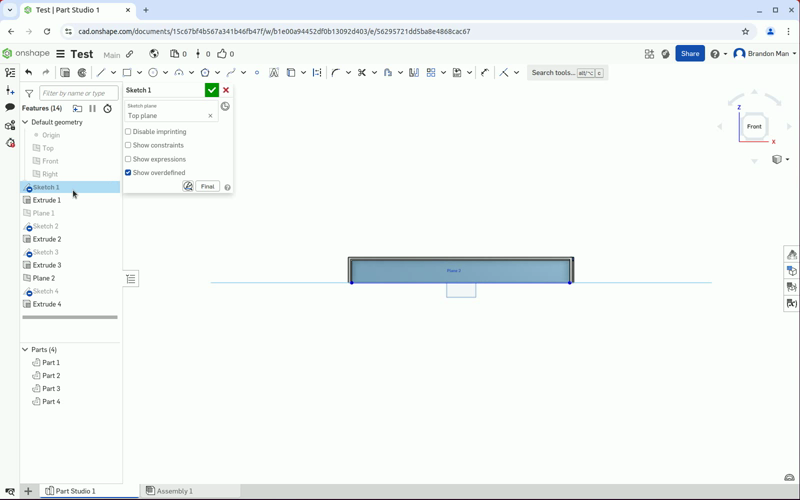
mouse_move(229, 92)
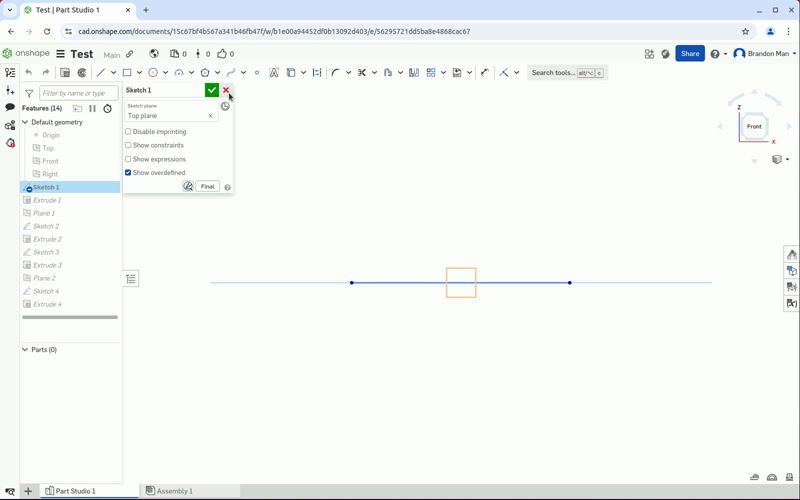
click(229, 92)
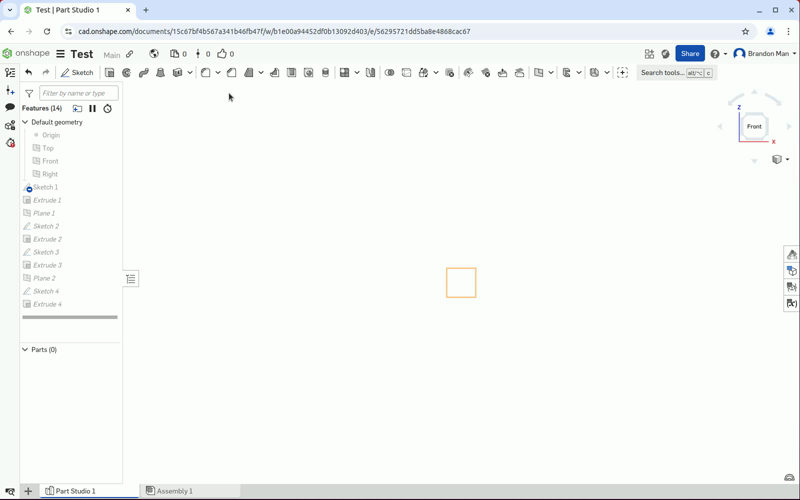
key(shift+s)
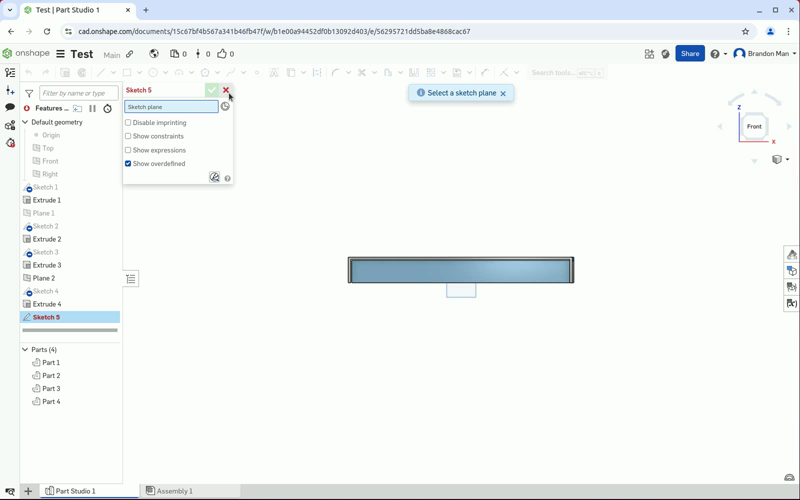
mouse_move(73, 280)
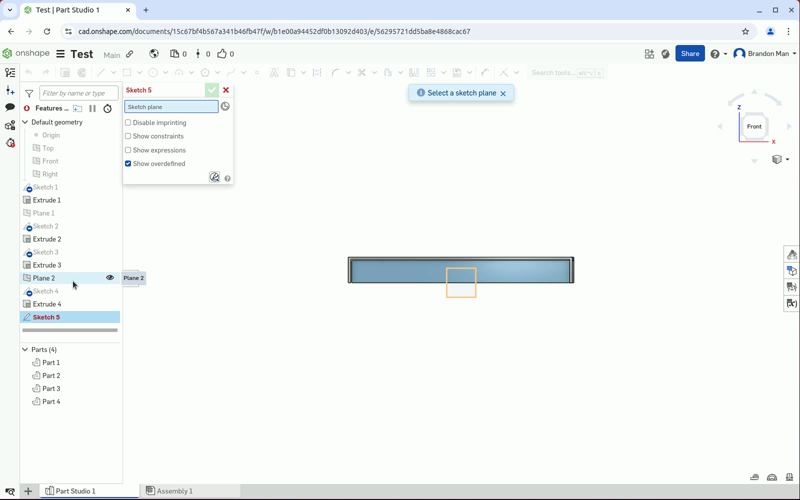
click(73, 280)
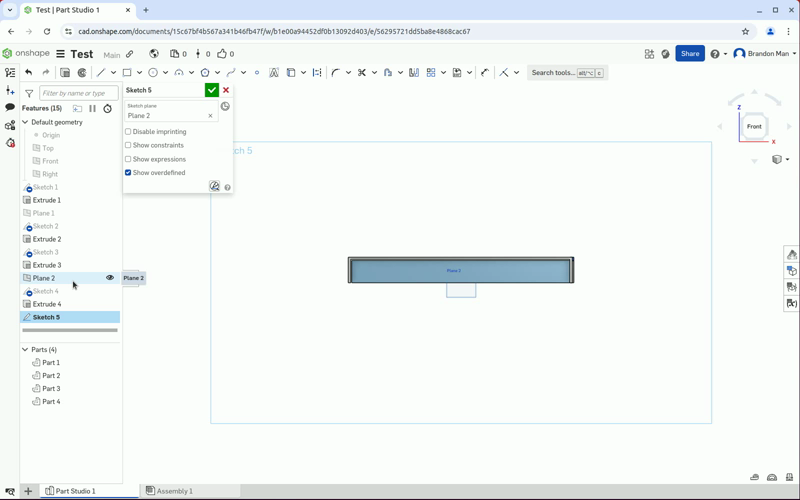
mouse_move(73, 352)
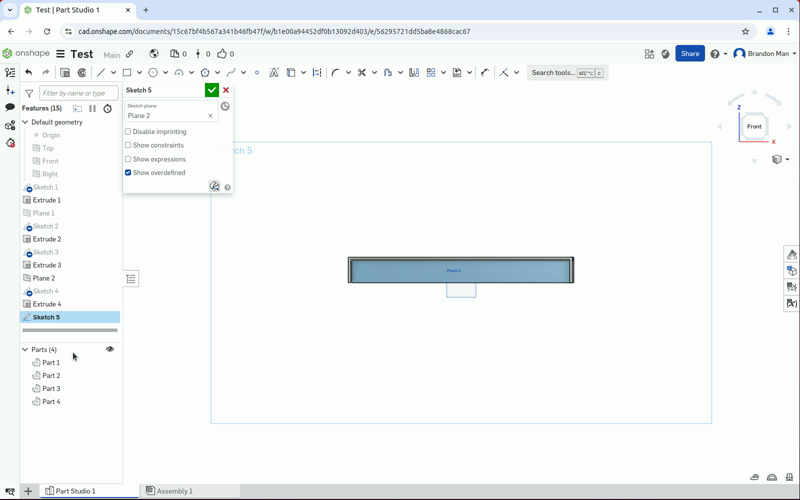
key(y)
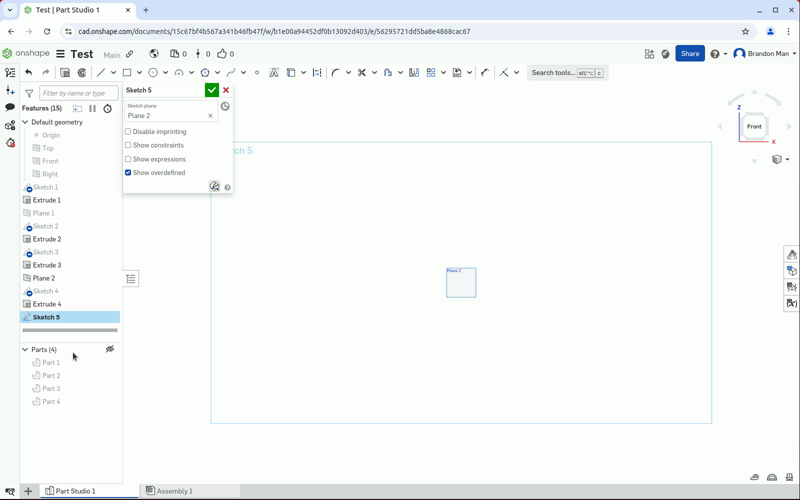
key(l)
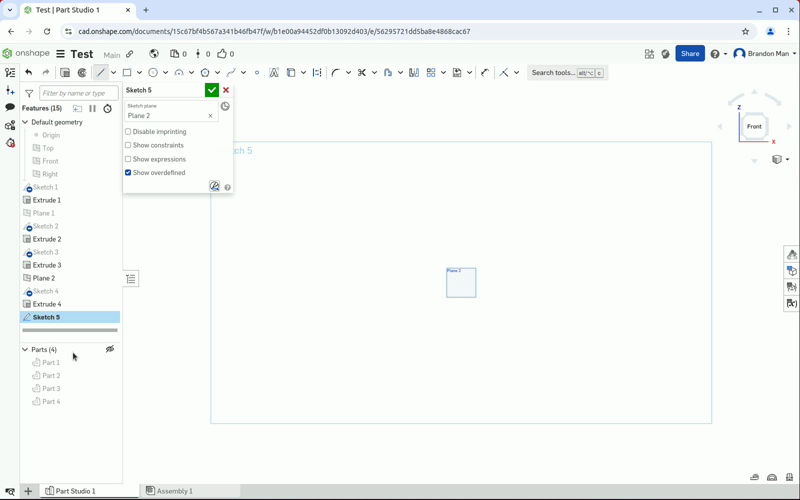
key_down(shift)
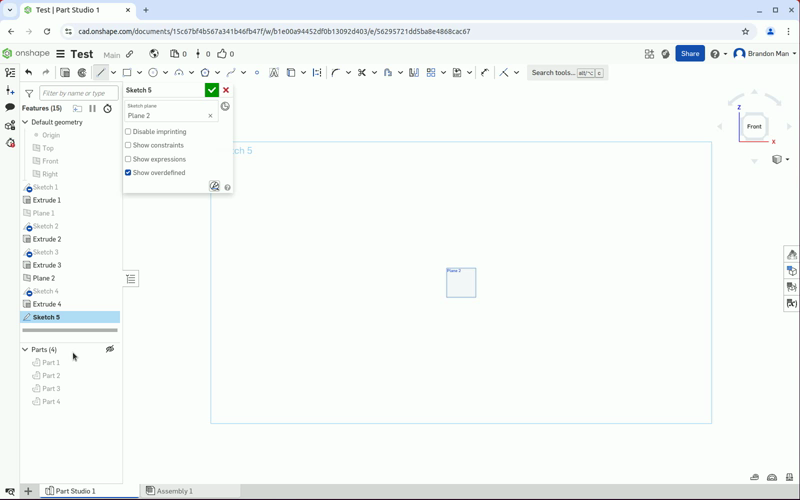
mouse_move(351, 282)
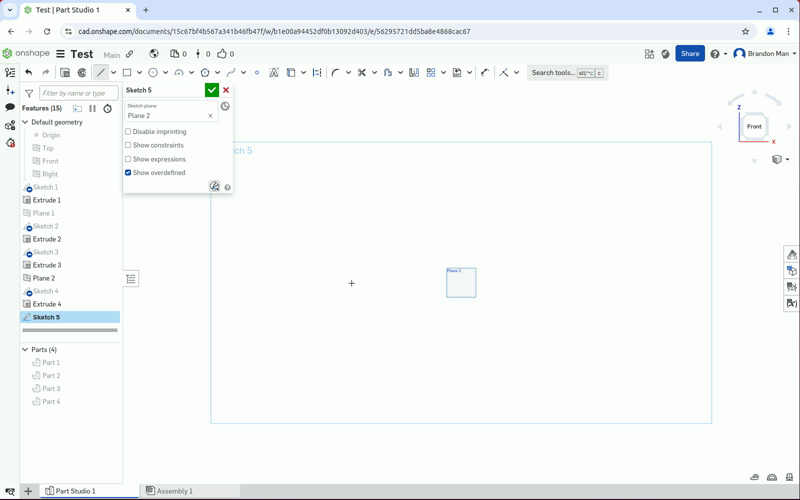
click(351, 282)
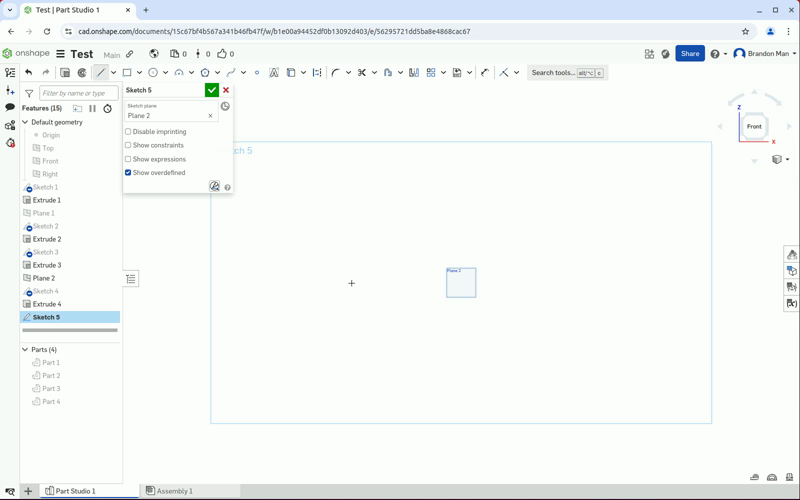
key_up(shift)
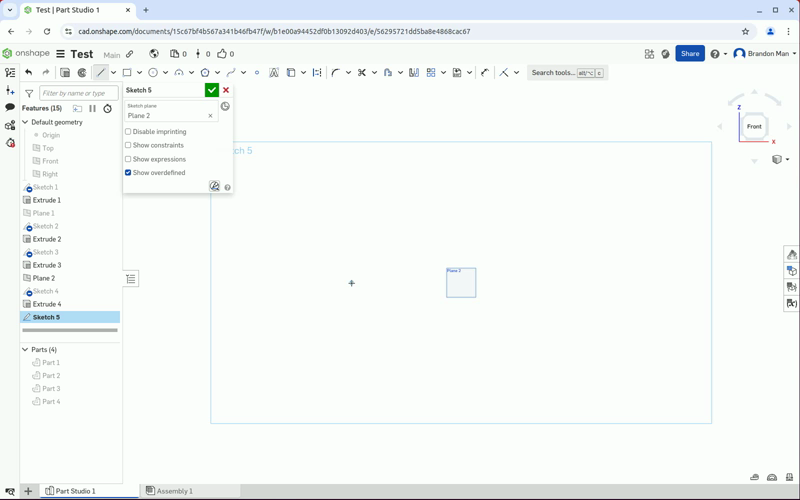
key_down(shift)
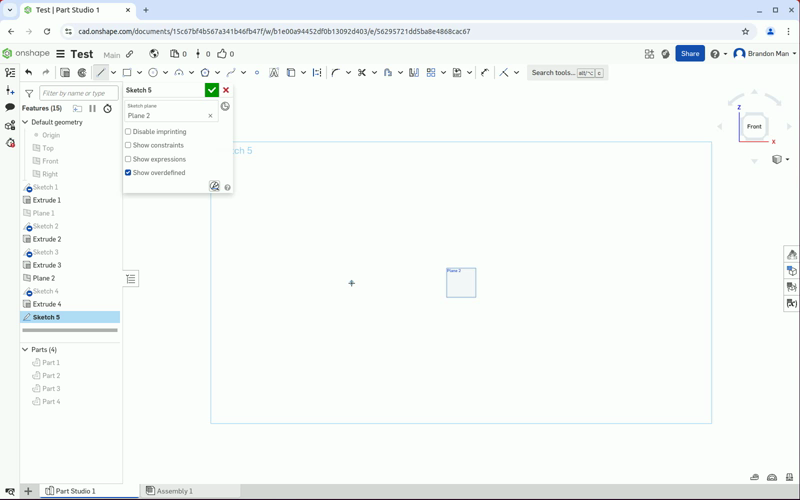
mouse_move(569, 282)
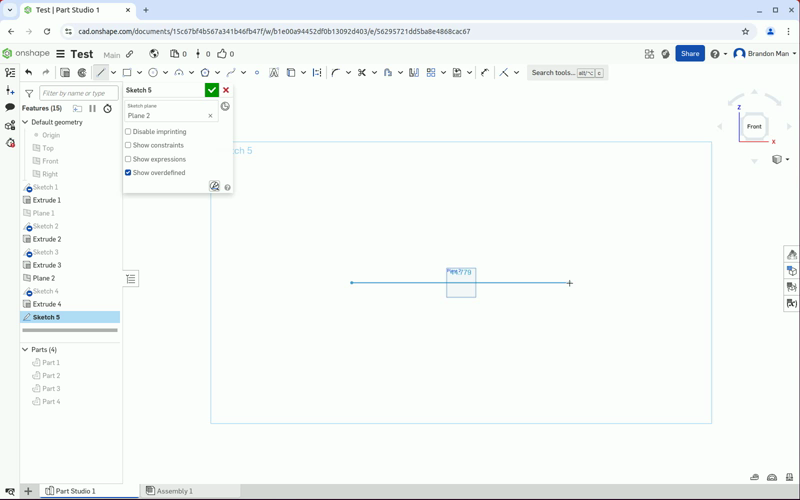
click(569, 282)
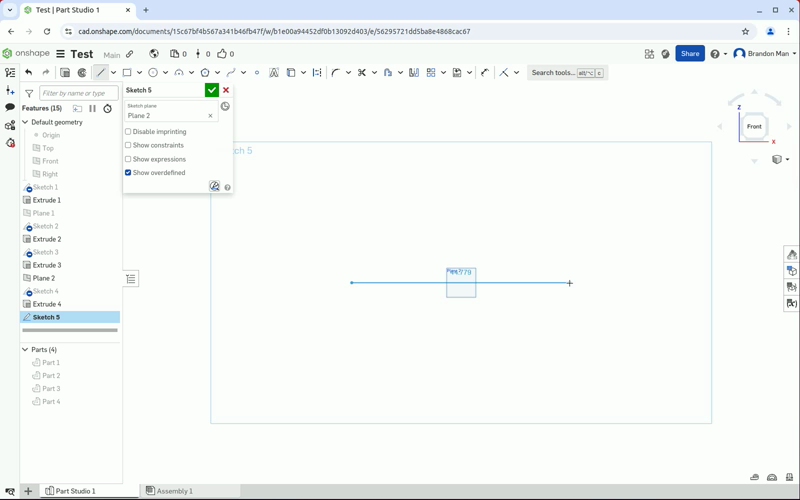
key_up(shift)
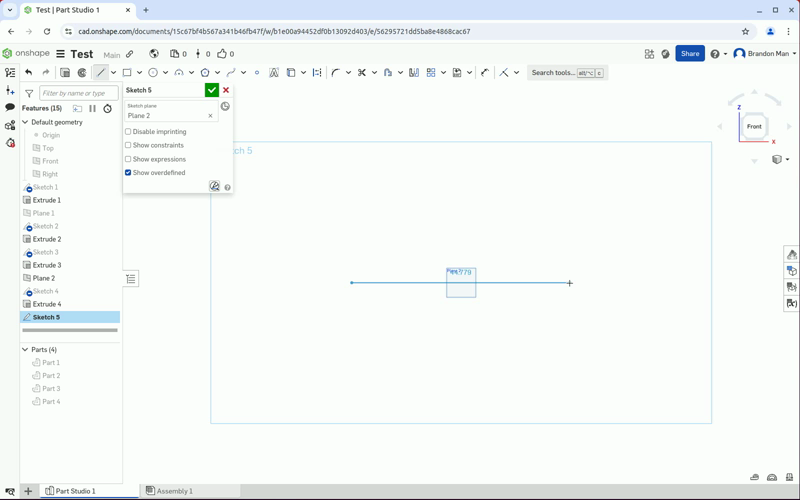
key_down(shift)
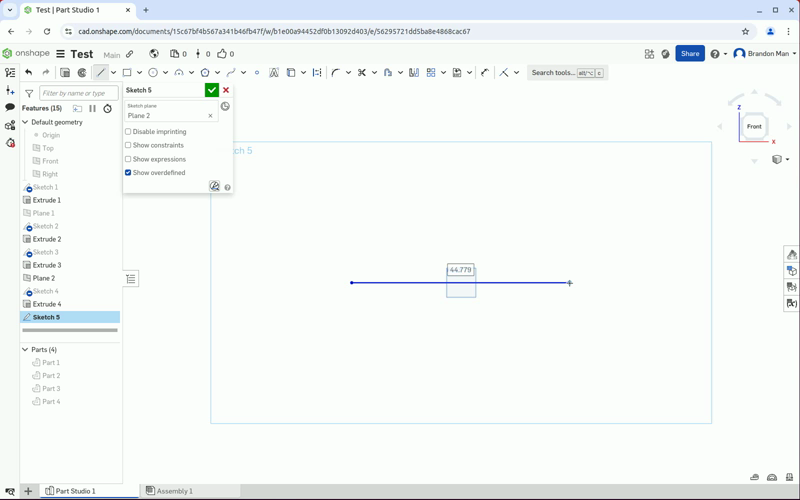
mouse_move(589, 282)
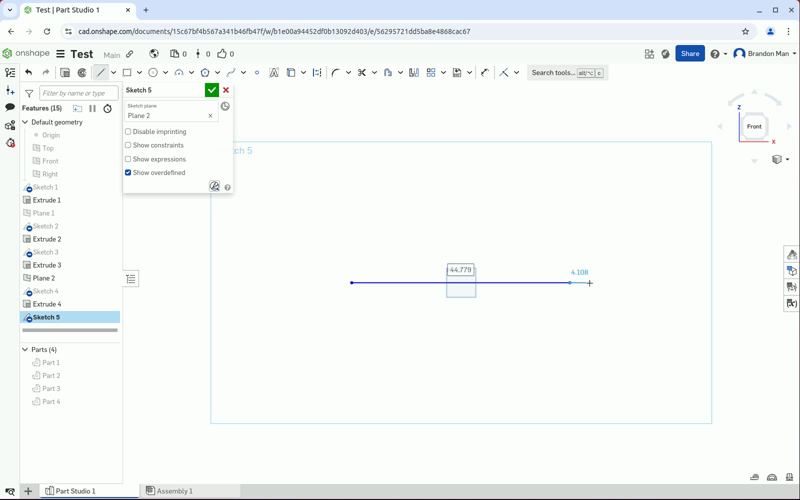
mouse_move(569, 260)
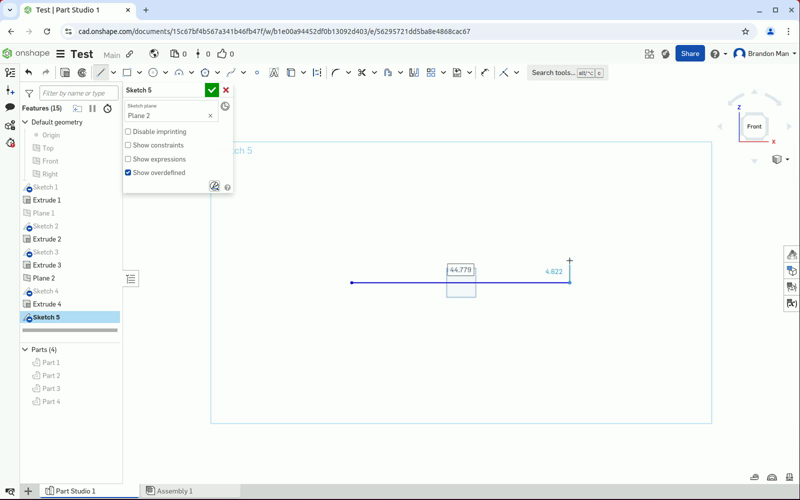
click(569, 260)
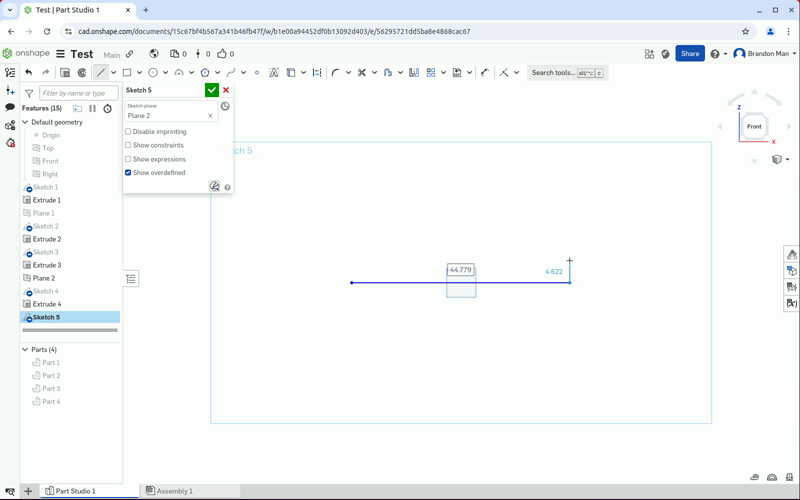
key_up(shift)
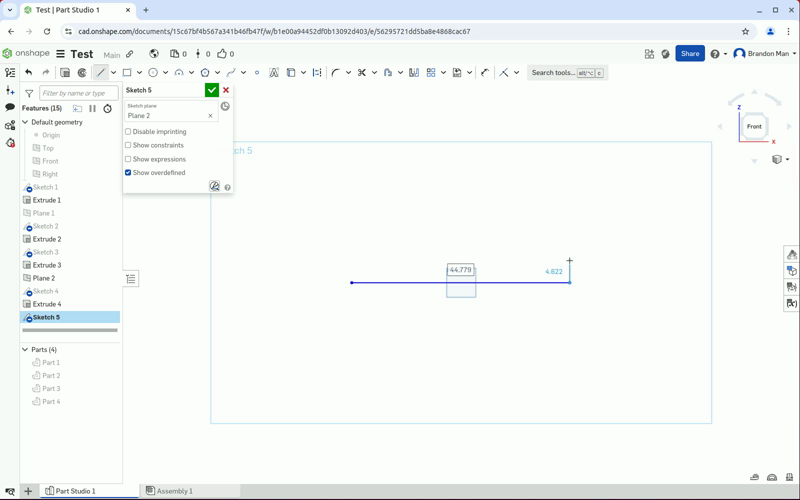
key_down(shift)
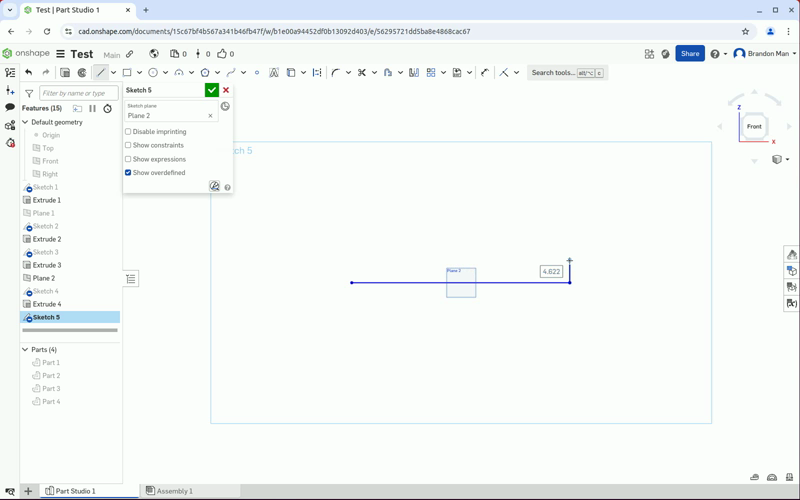
mouse_move(351, 260)
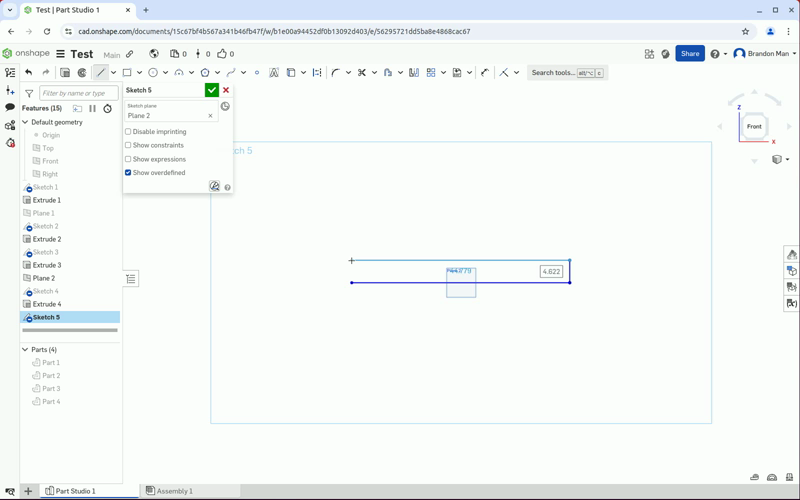
click(351, 260)
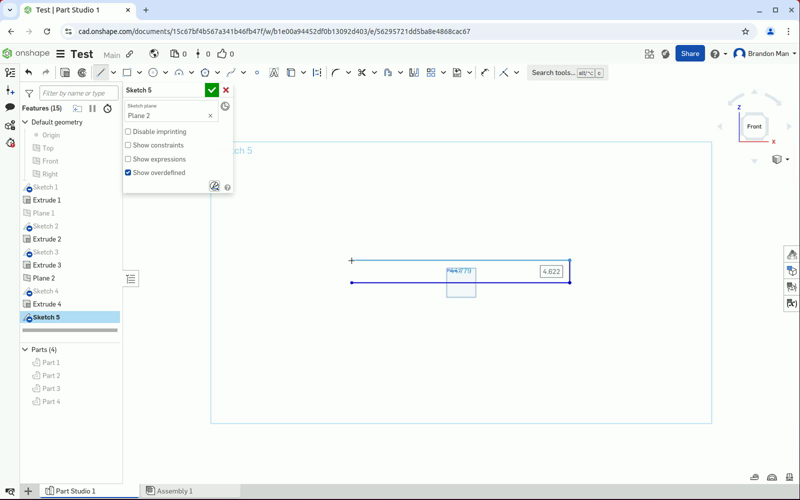
key_up(shift)
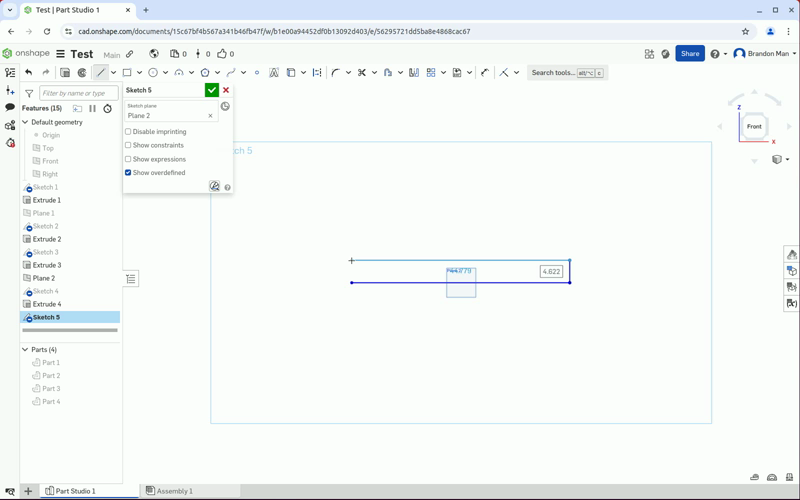
mouse_move(381, 260)
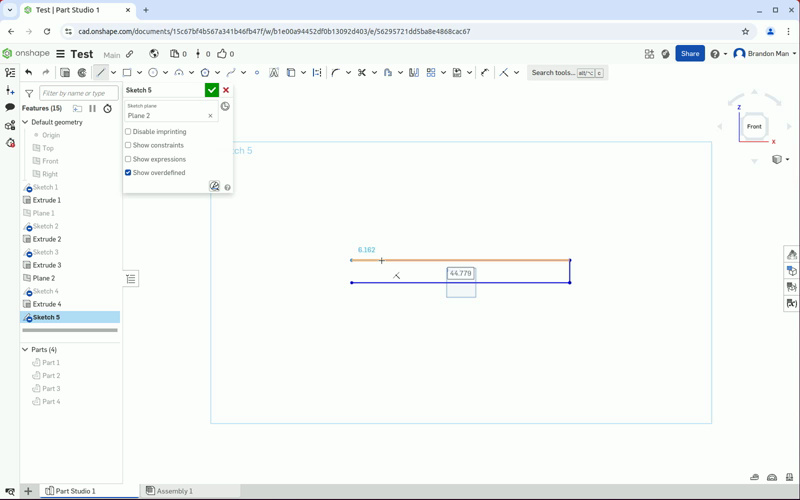
key_down(shift)
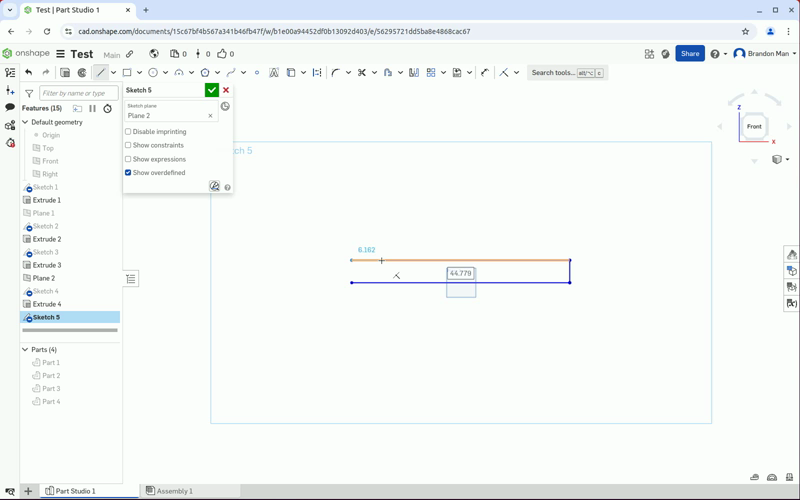
mouse_move(351, 282)
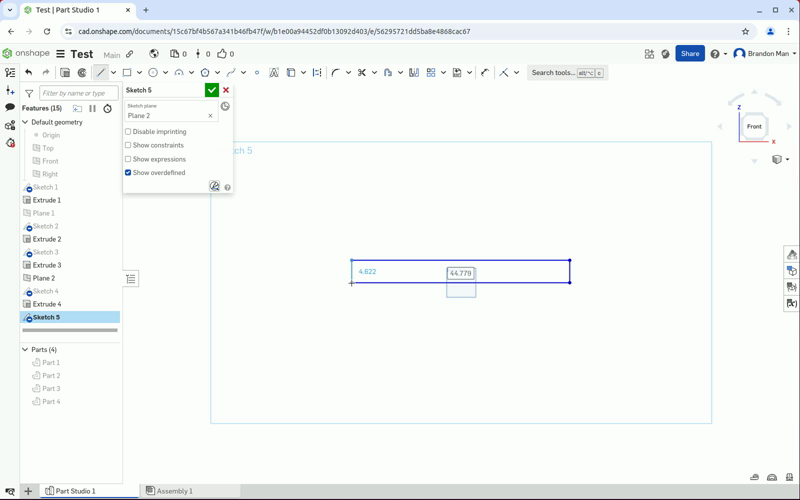
key_up(shift)
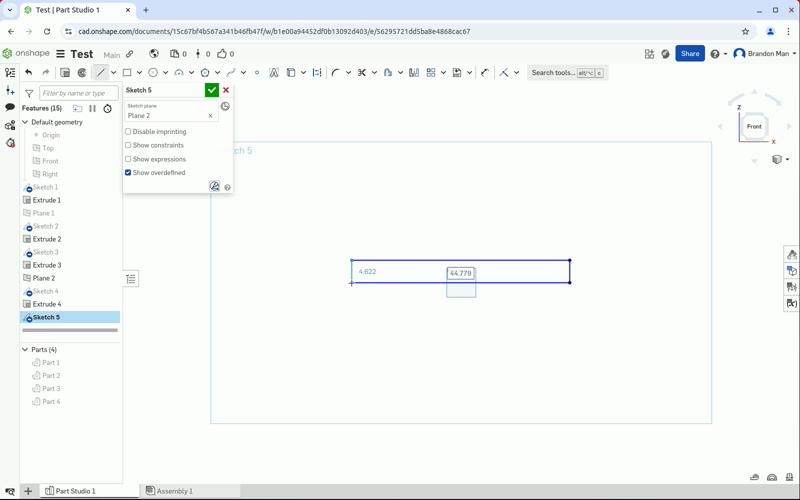
click(351, 282)
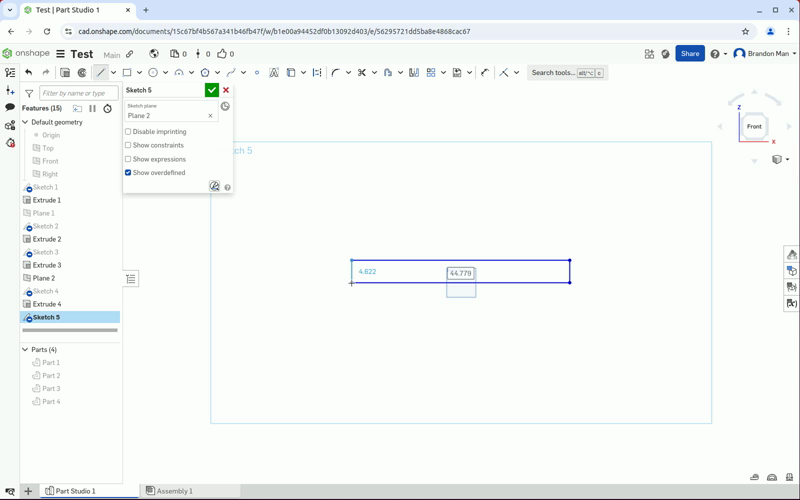
key(esc)
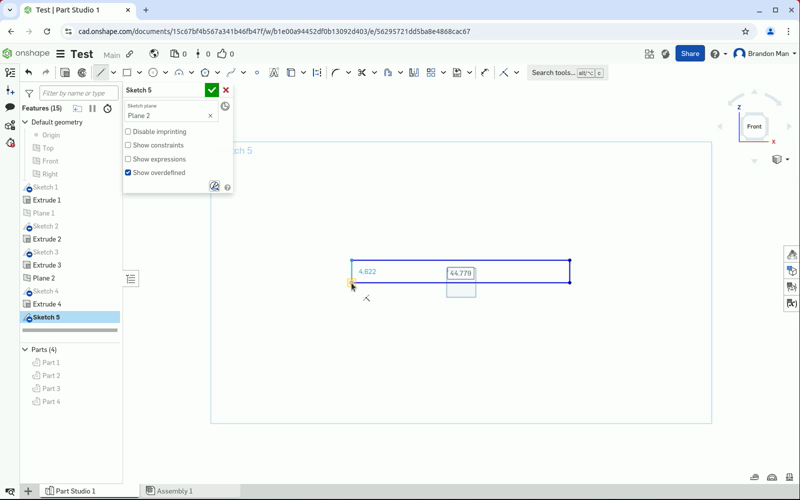
mouse_move(379, 270)
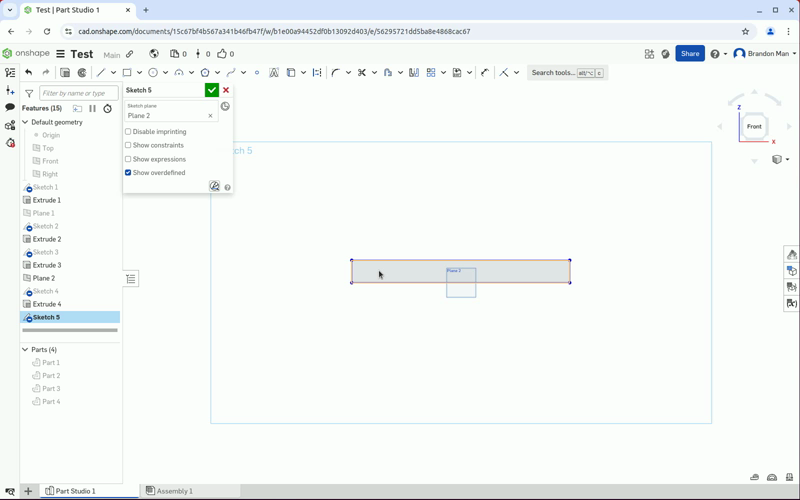
click(379, 270)
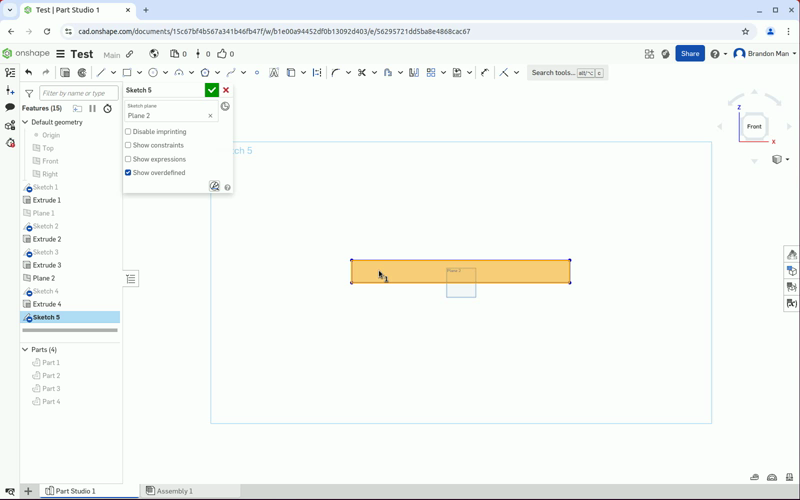
mouse_move(73, 352)
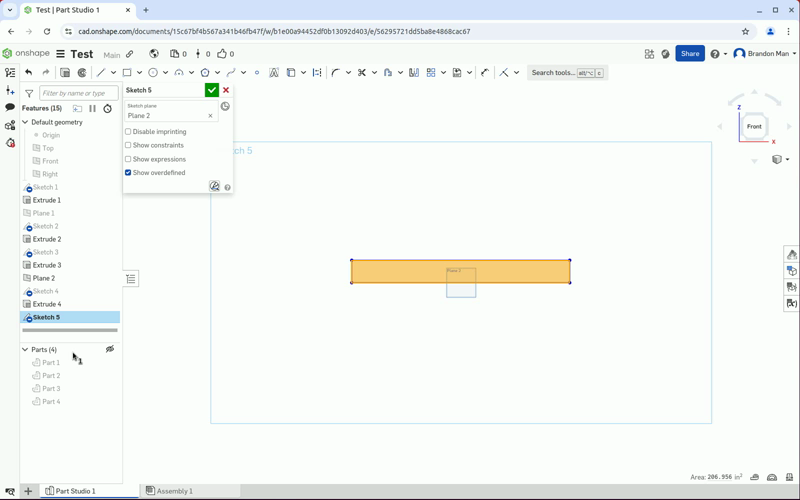
key(shift+y)
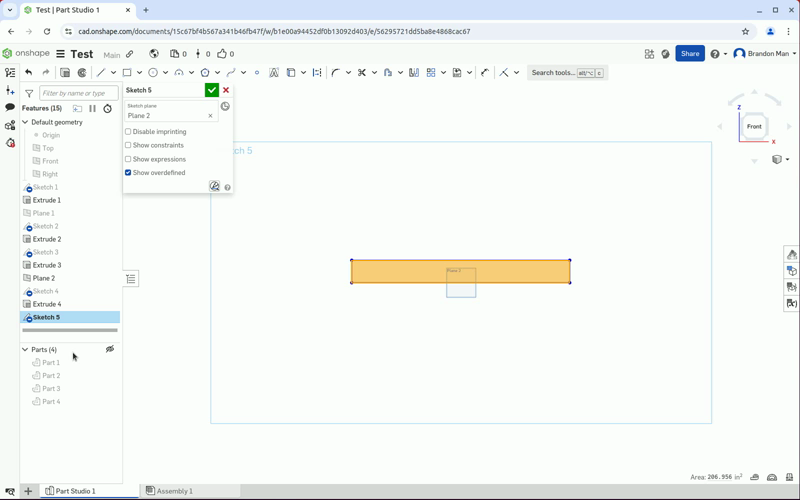
key(shift+e)
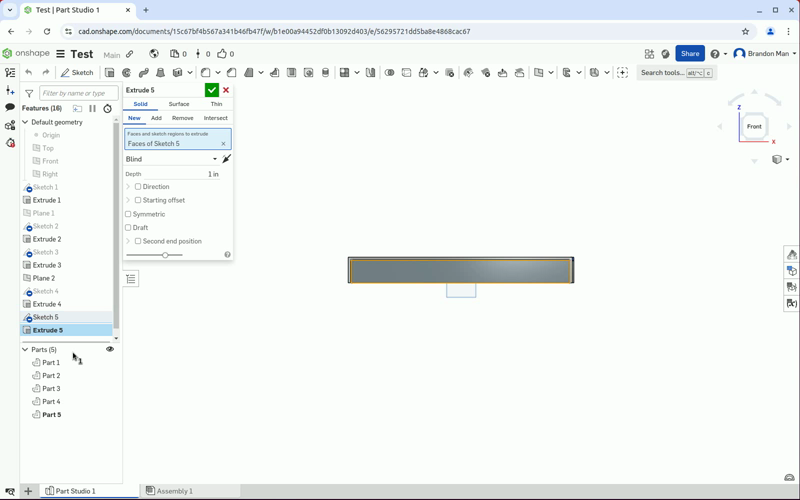
mouse_move(143, 106)
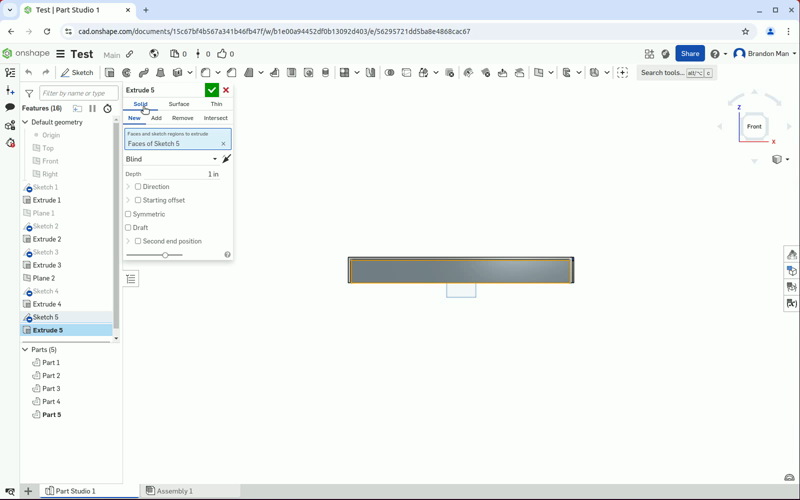
click(143, 106)
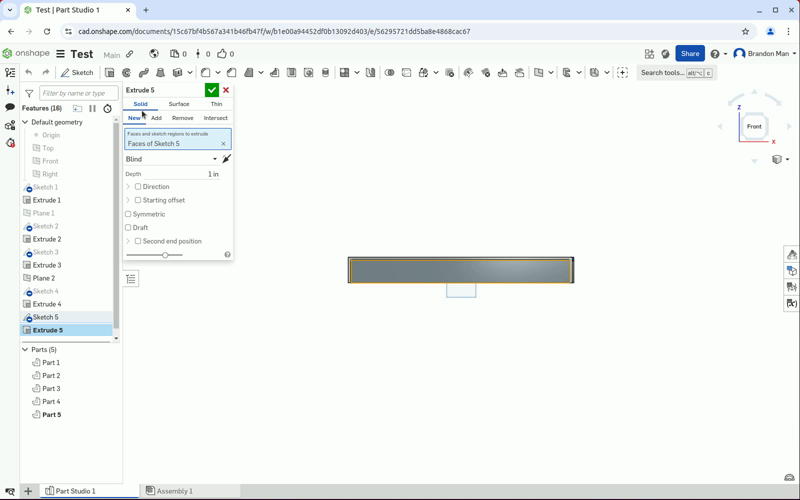
mouse_move(137, 120)
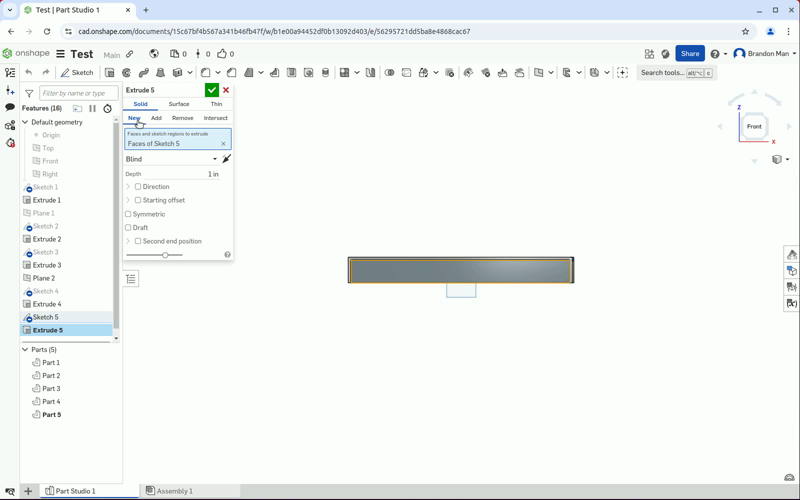
click(137, 120)
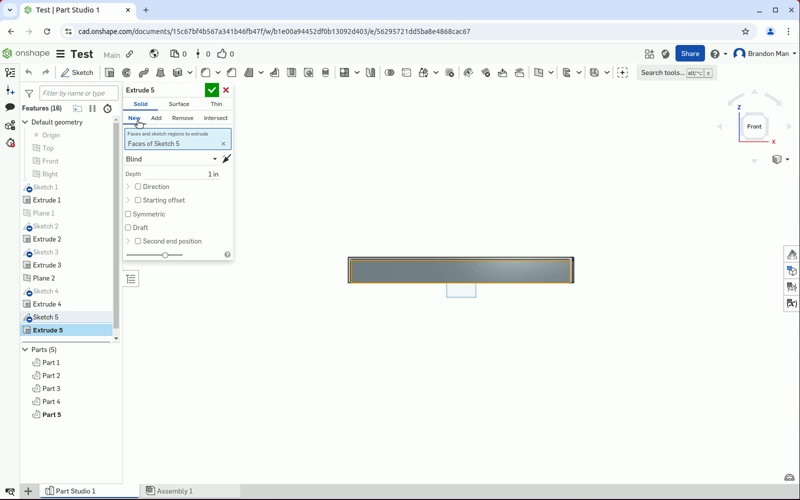
key(tab, 4)
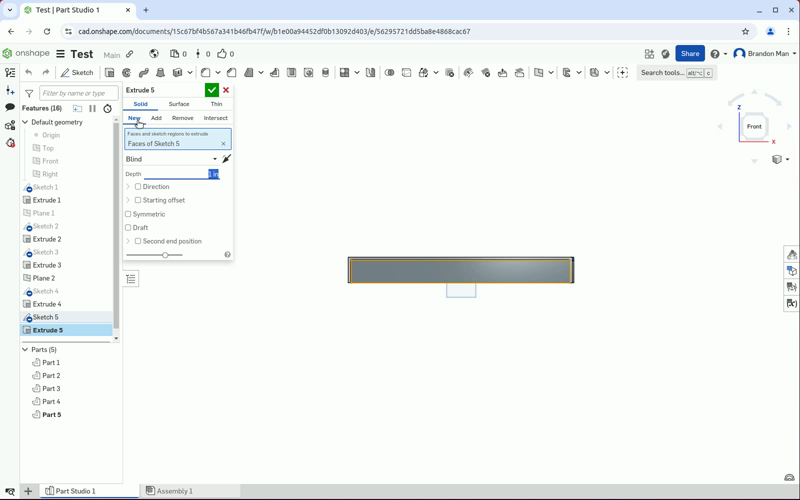
text(0.722)
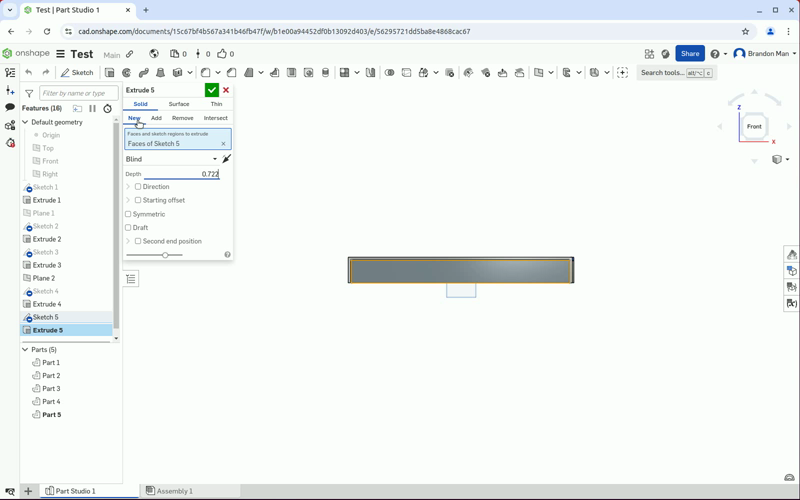
key(enter)
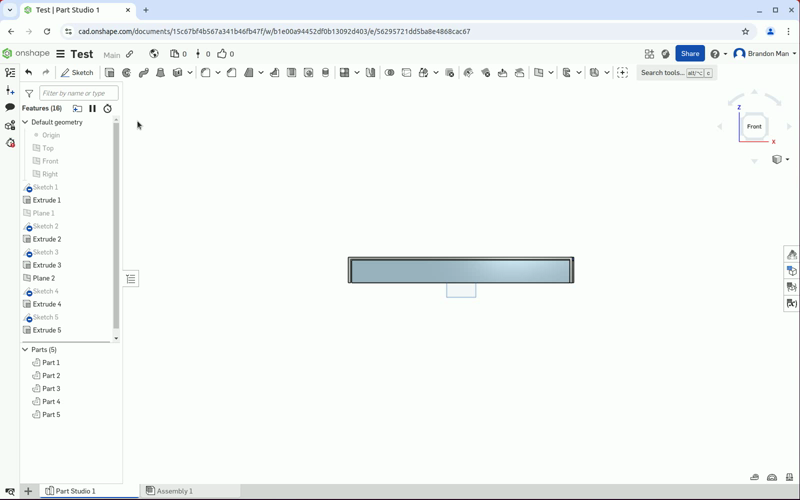
key(shift+h)
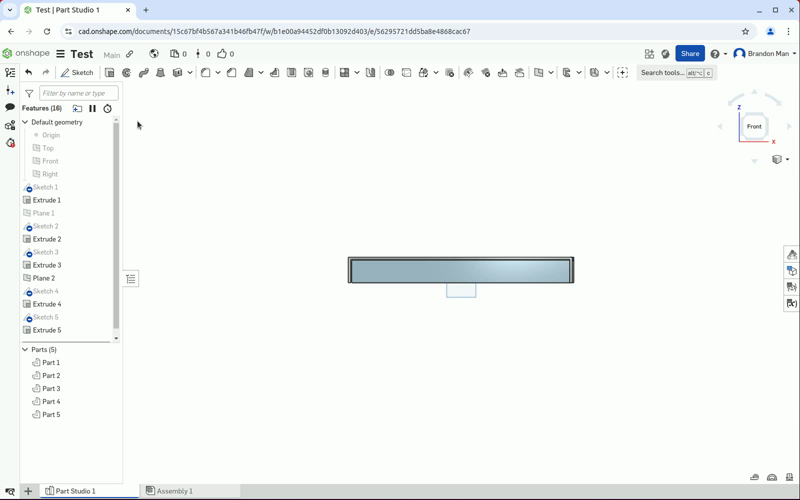
key(shift+h)
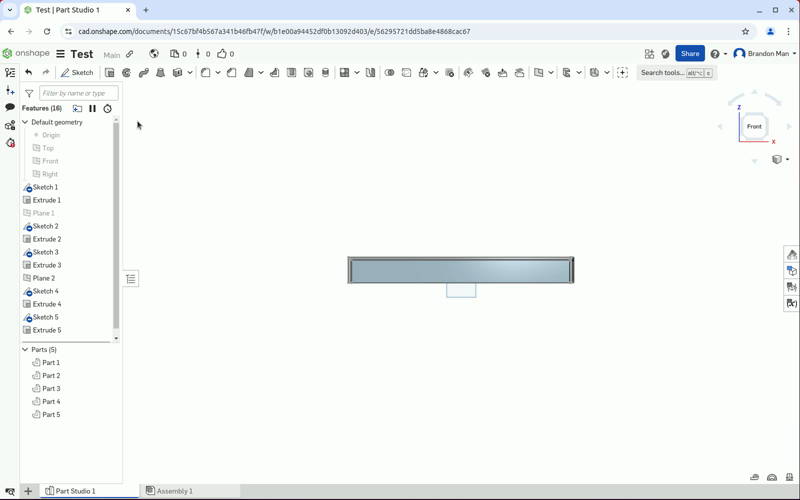
key(shift+7)
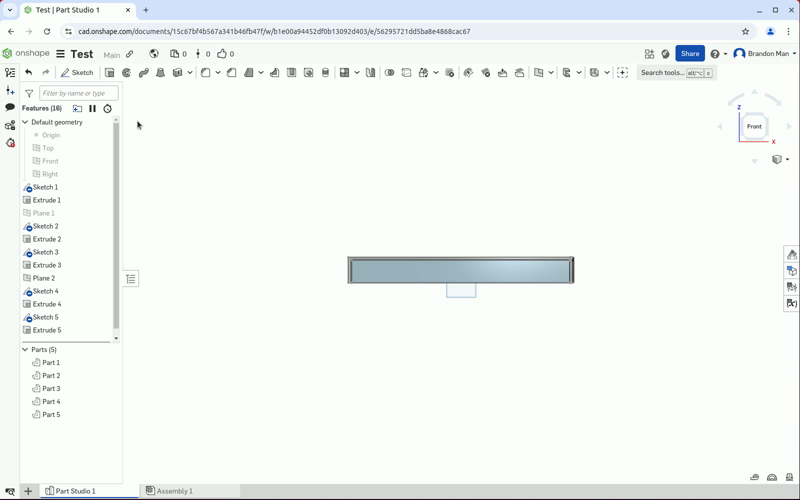
key(left, 2)
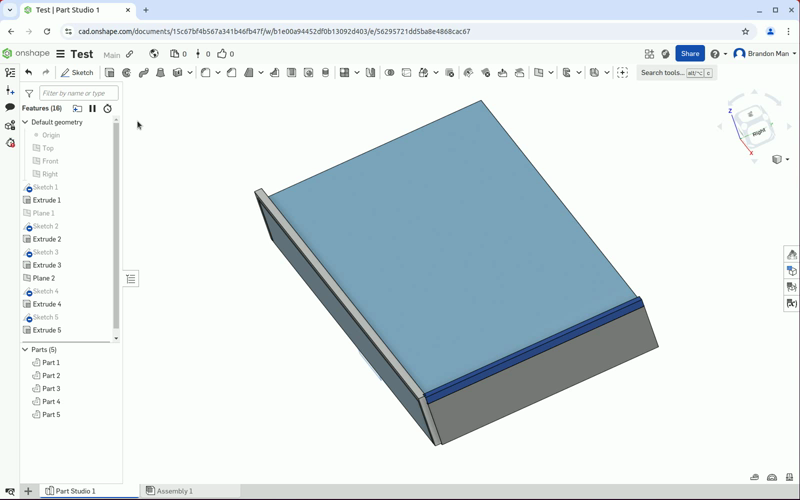
key(down, 2)
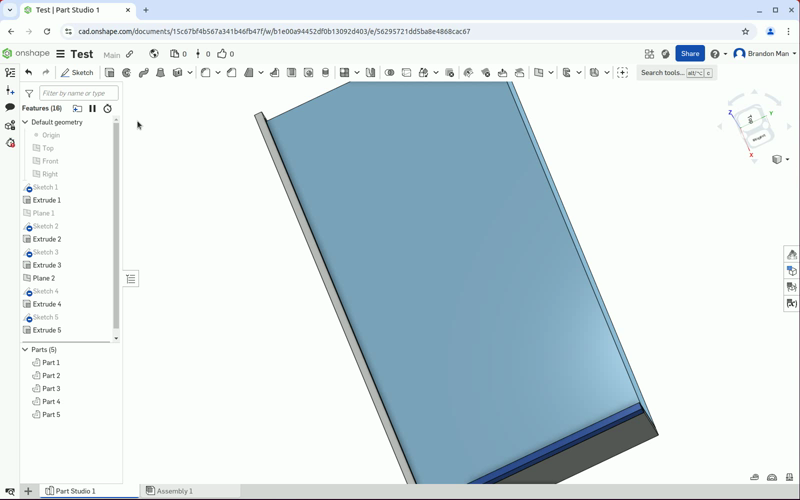
key(up, 2)
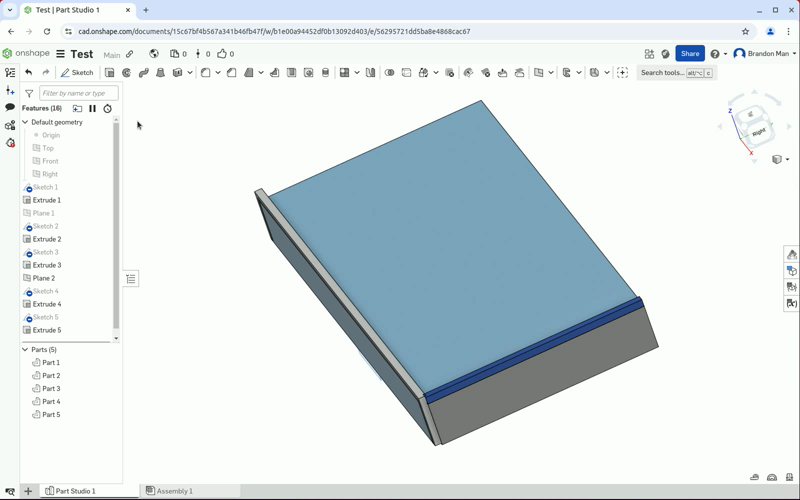
key(right, 2)
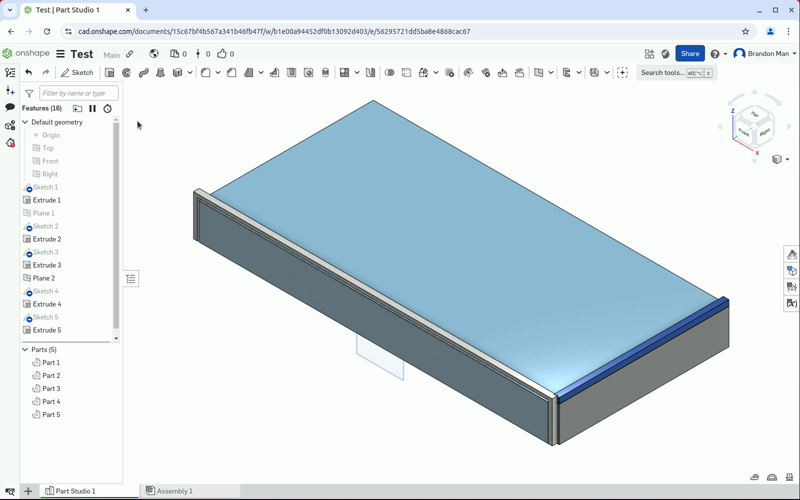
mouse_move(69, 189)
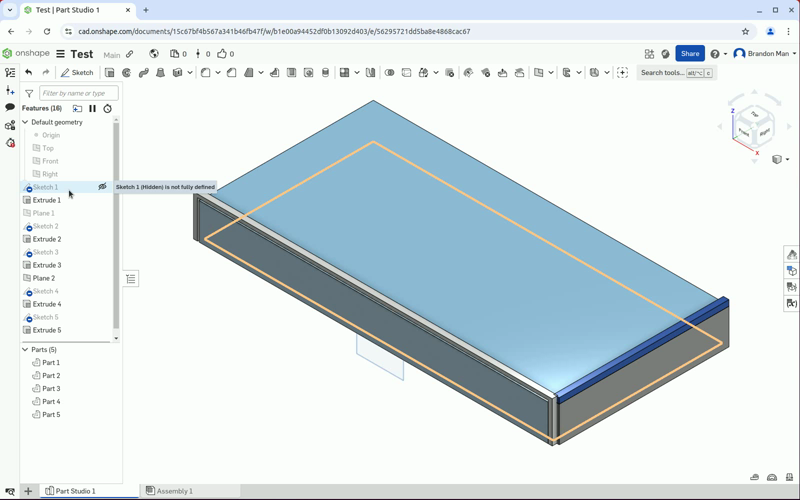
click(69, 189)